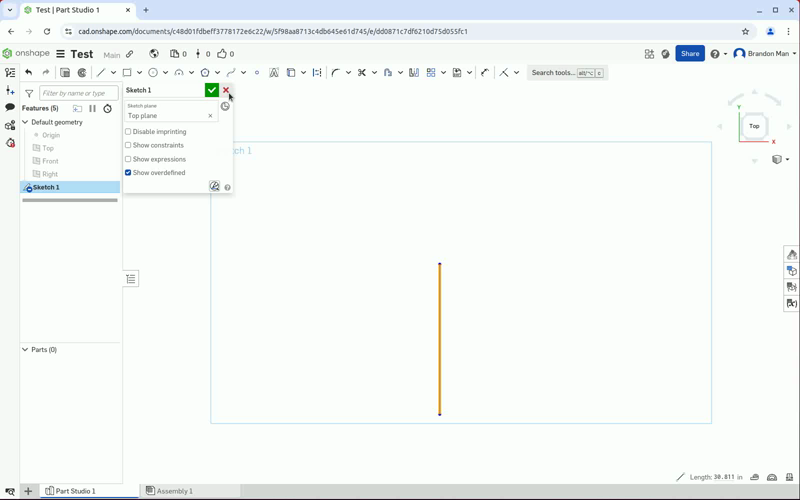
key(shift+h)
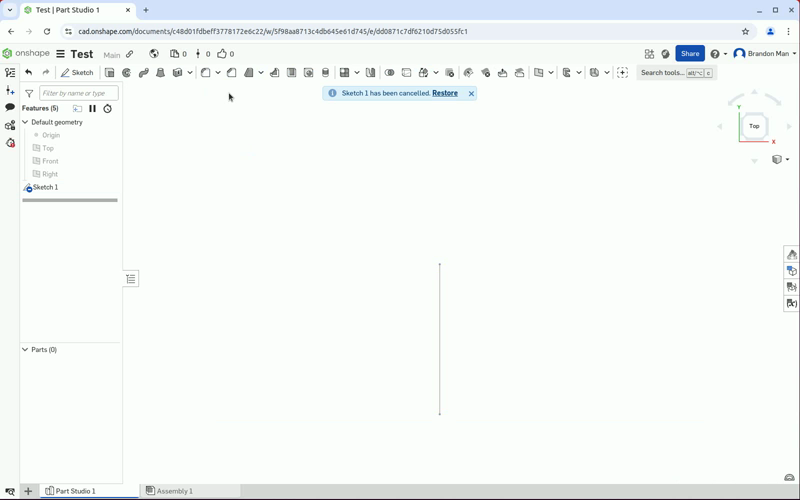
key(shift+s)
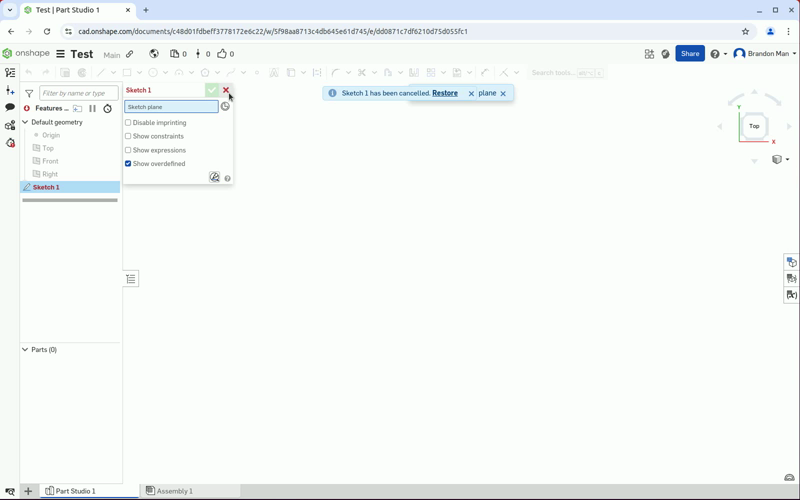
mouse_move(73, 150)
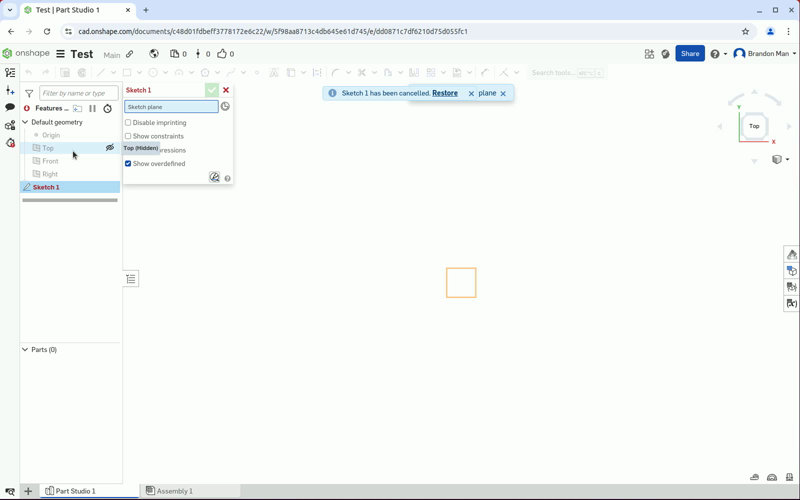
click(73, 150)
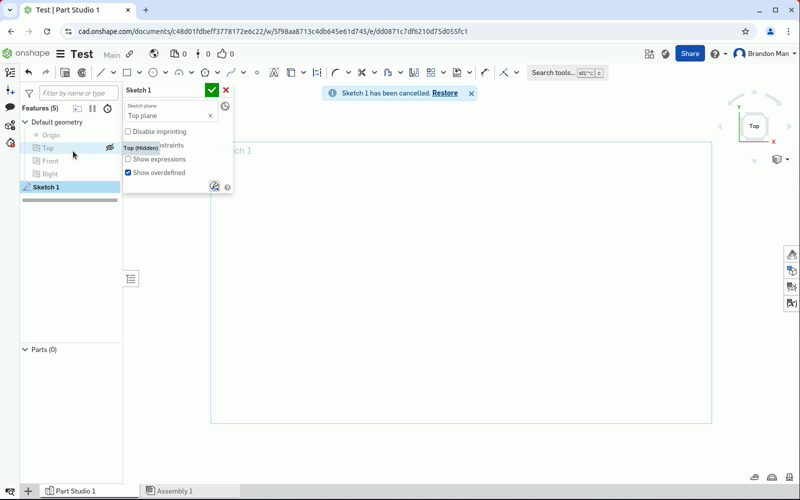
mouse_move(73, 352)
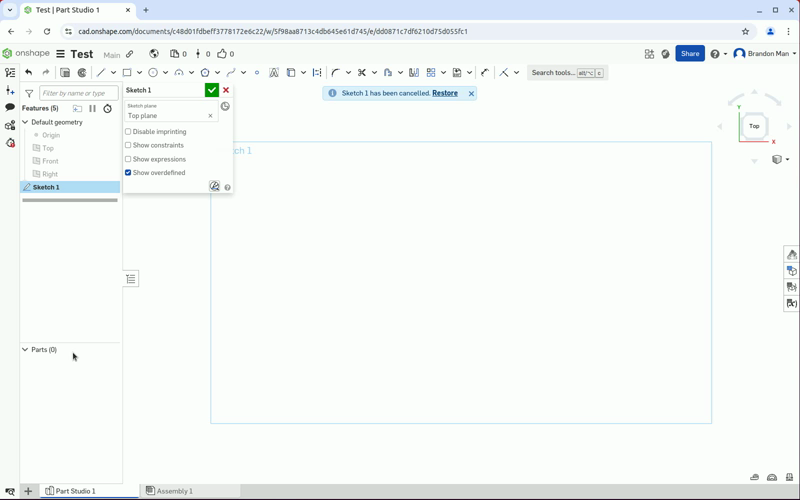
key(y)
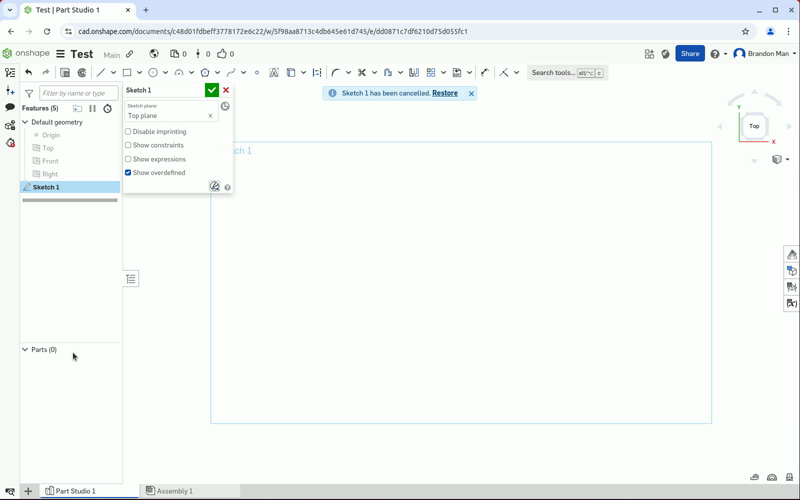
key(c)
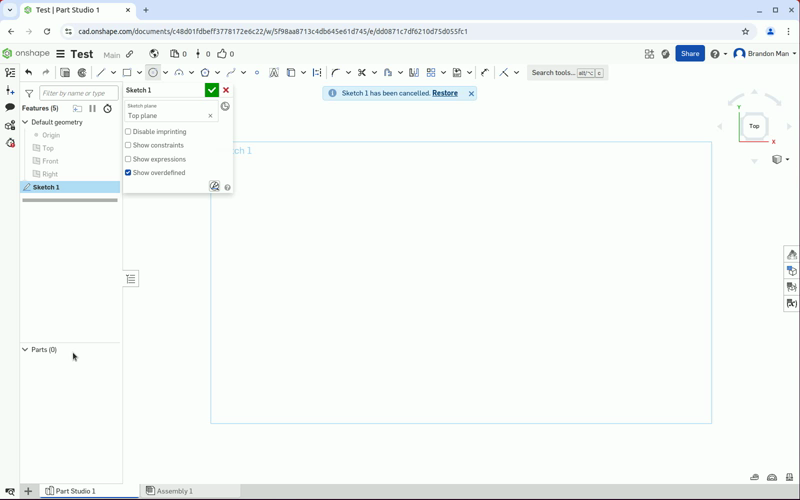
key_down(shift)
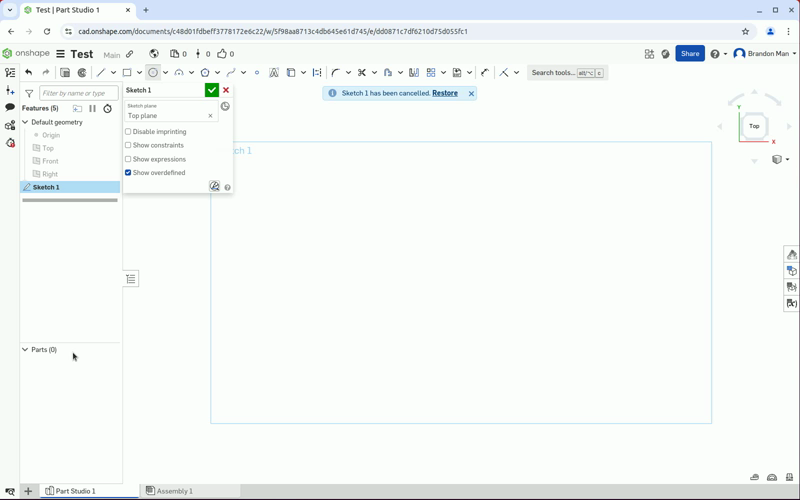
mouse_move(461, 243)
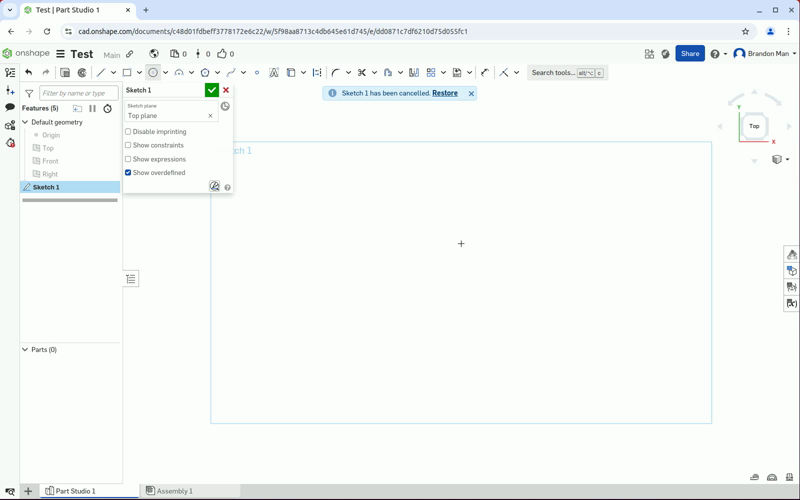
click(461, 243)
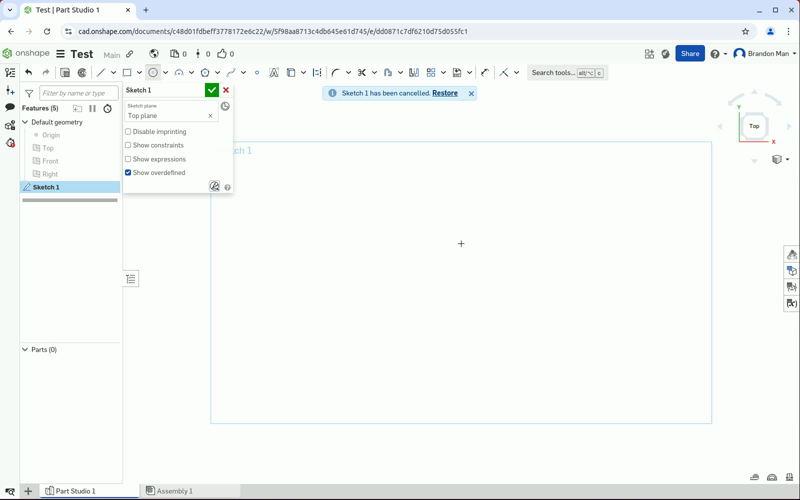
key_up(shift)
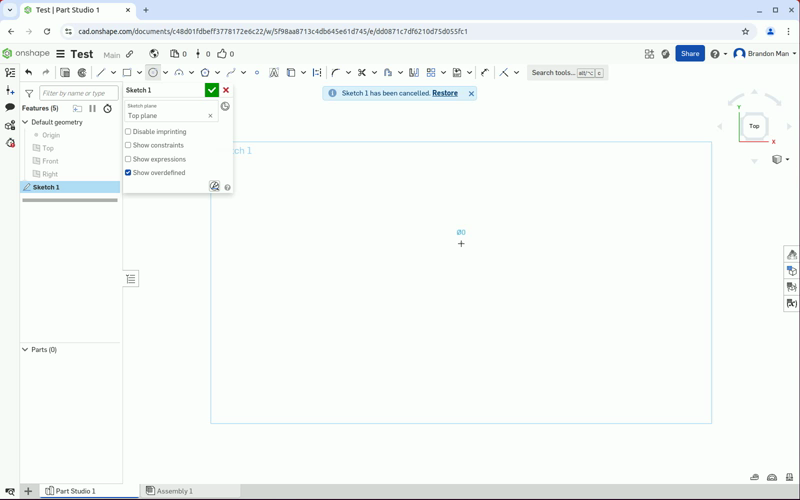
mouse_move(473, 243)
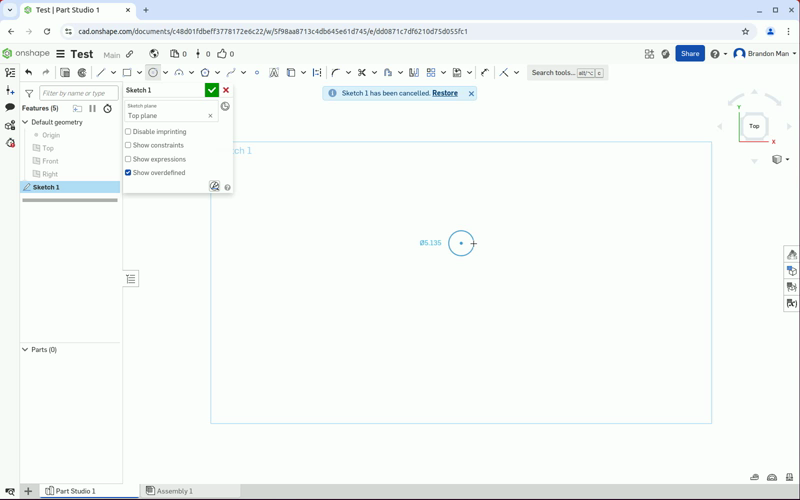
click(473, 243)
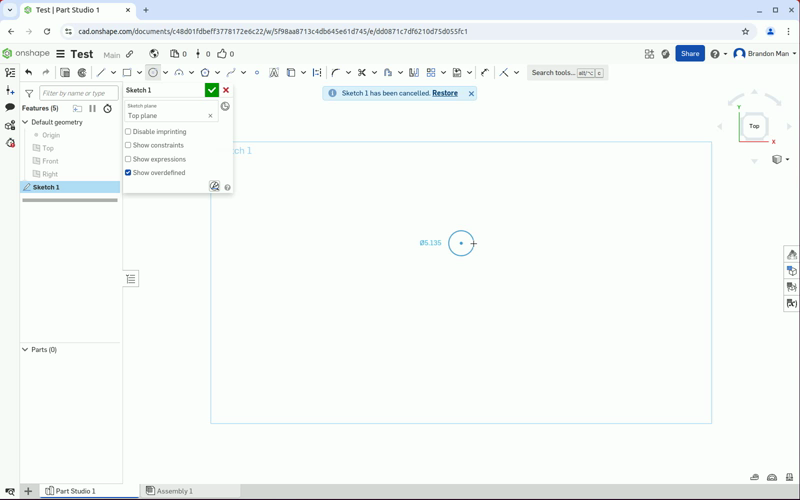
key(esc)
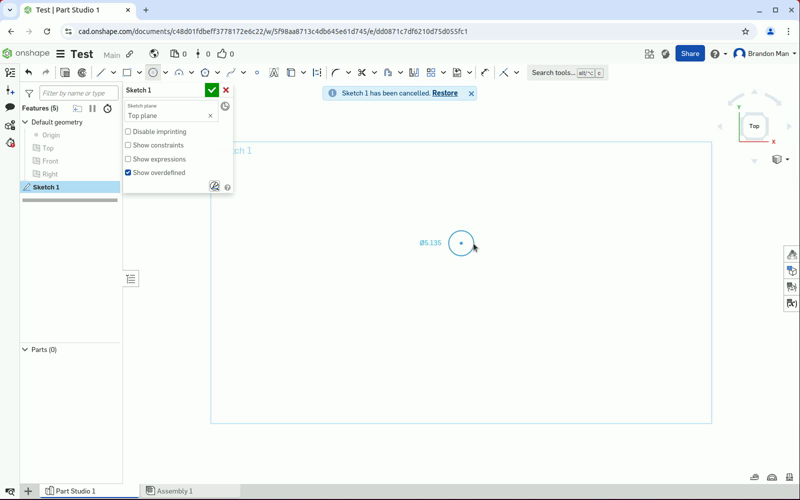
mouse_move(452, 248)
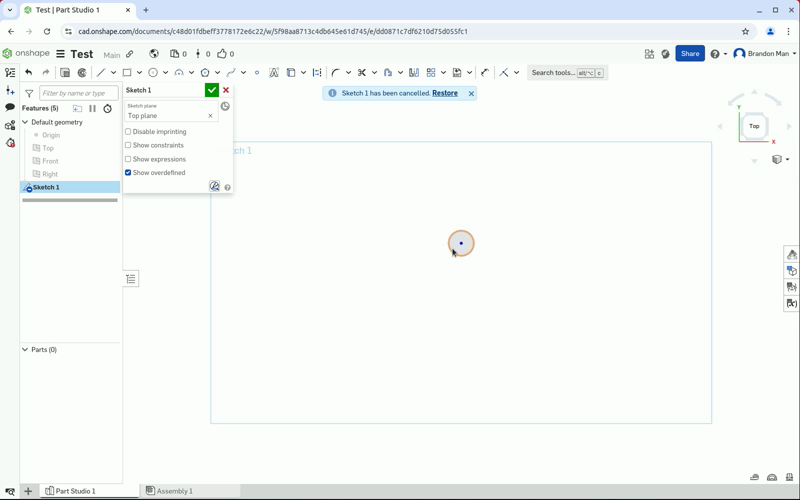
scroll(6)
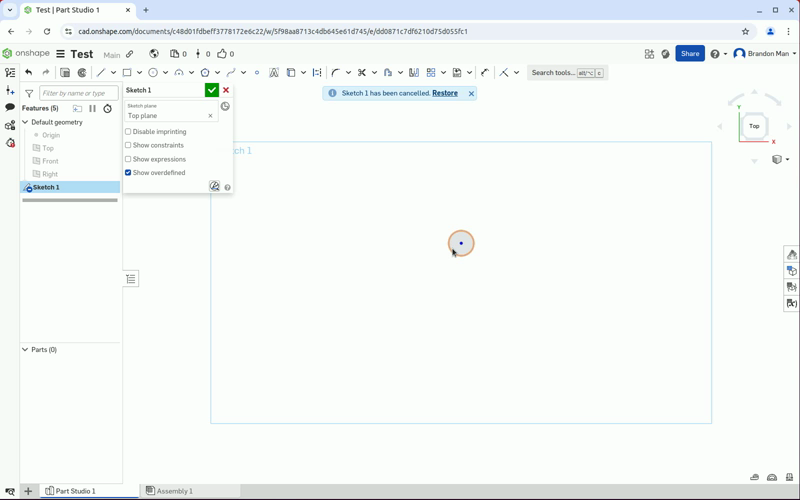
scroll(6)
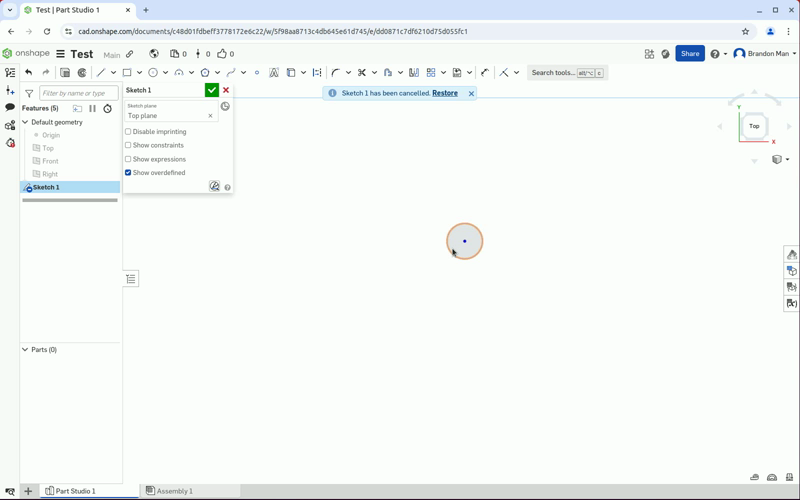
scroll(6)
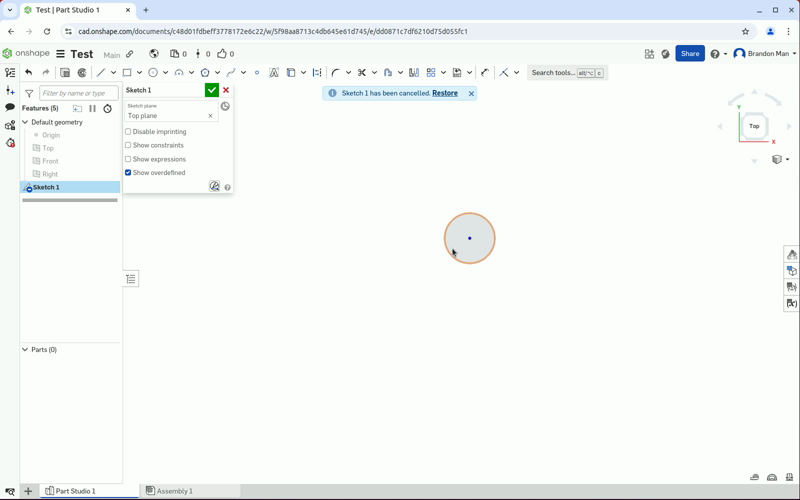
scroll(6)
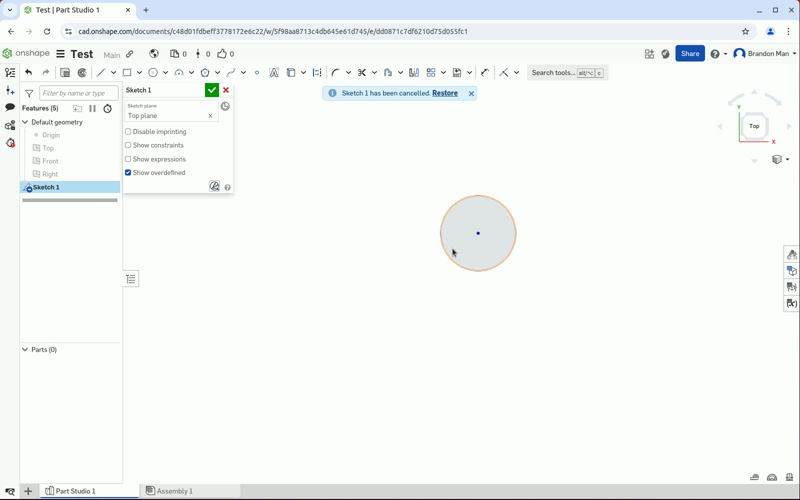
scroll(6)
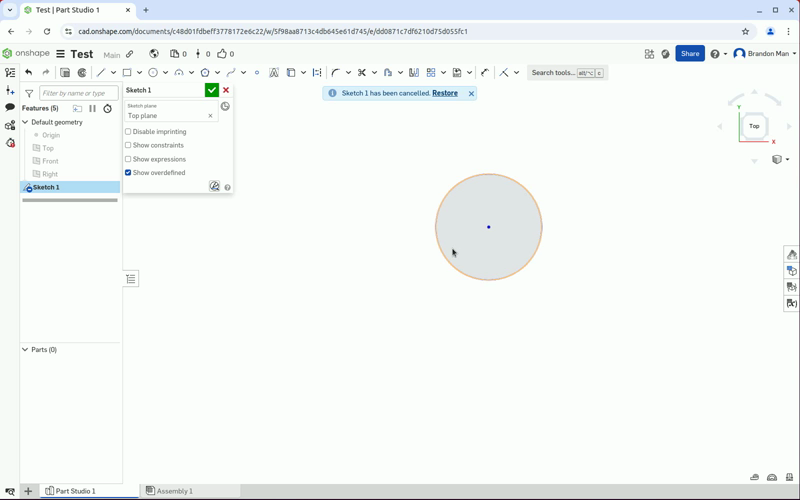
scroll(6)
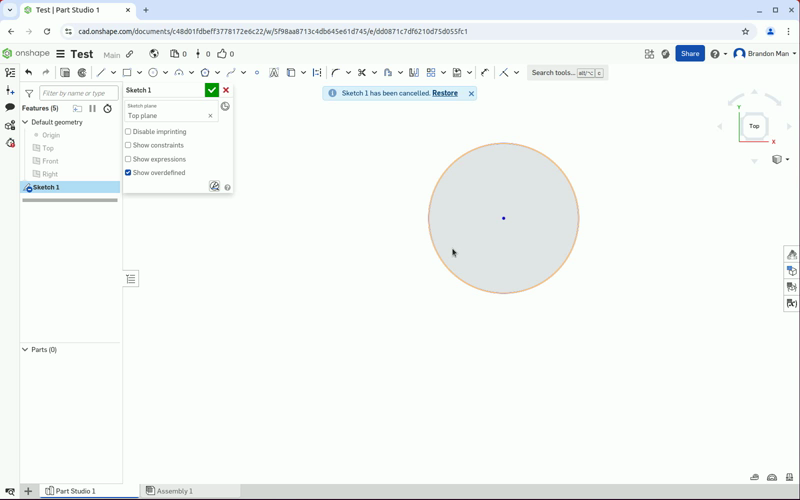
scroll(6)
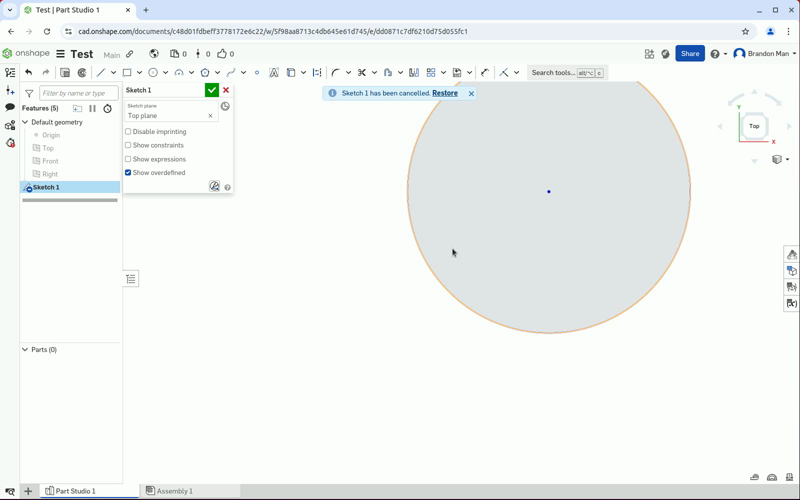
click(452, 248)
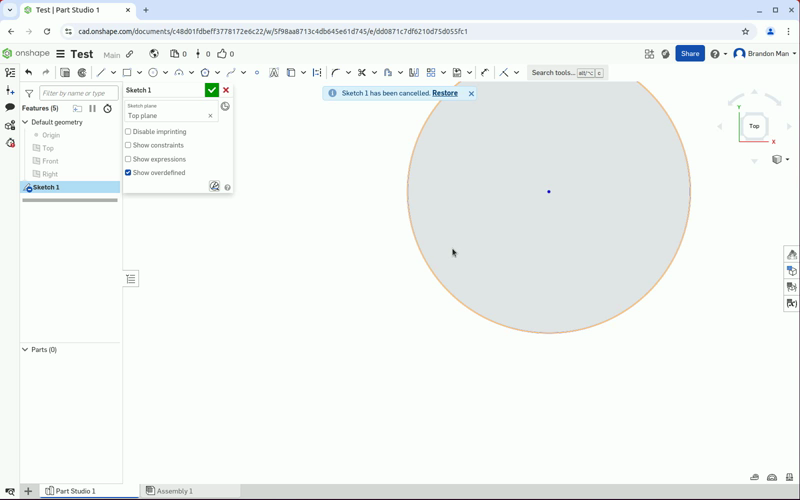
scroll(-6)
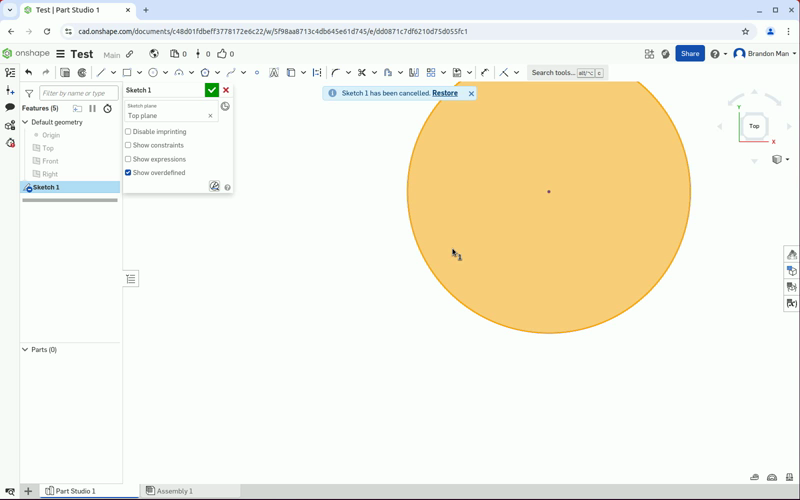
scroll(-6)
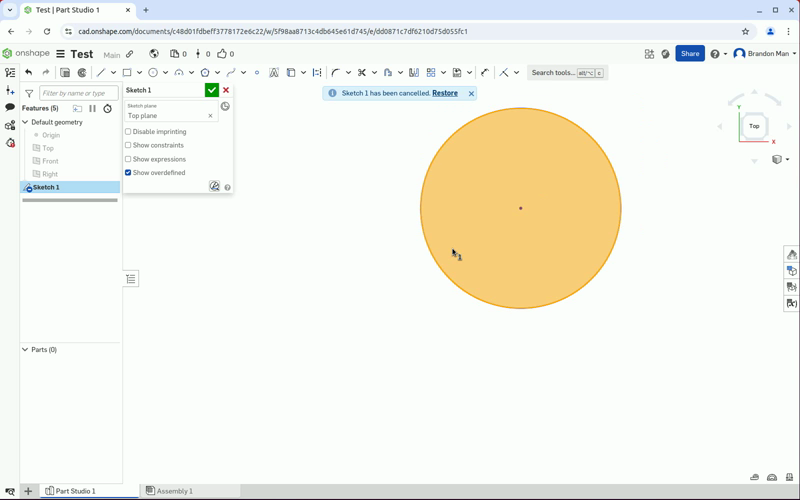
scroll(-6)
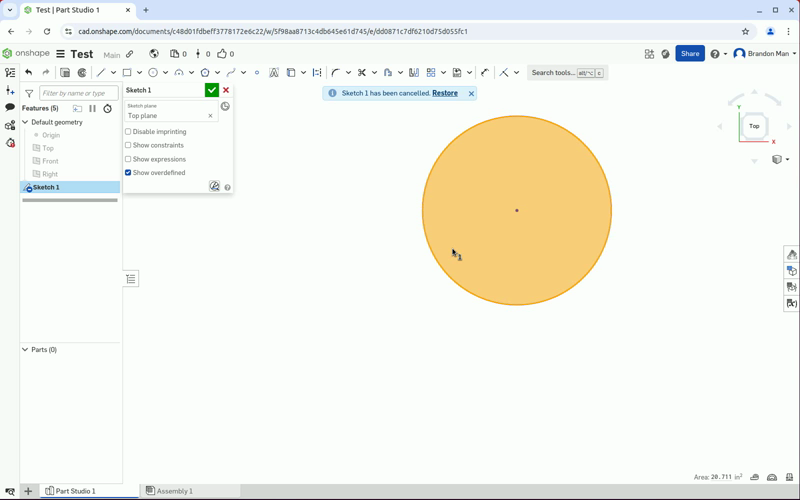
scroll(-6)
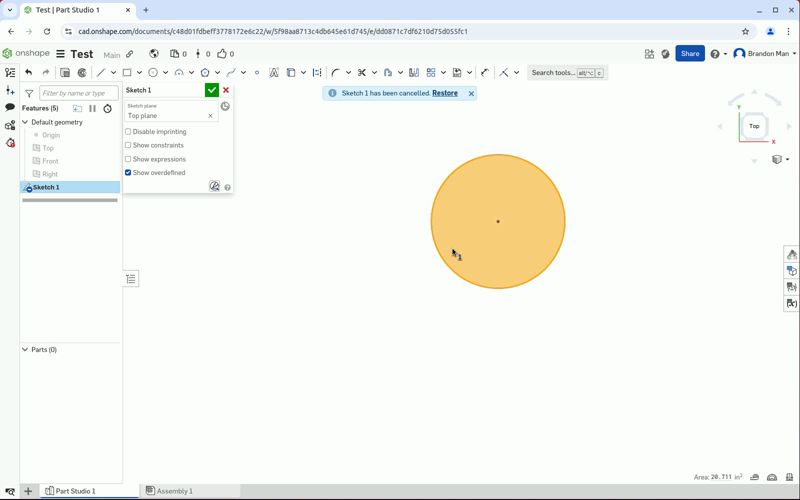
scroll(-6)
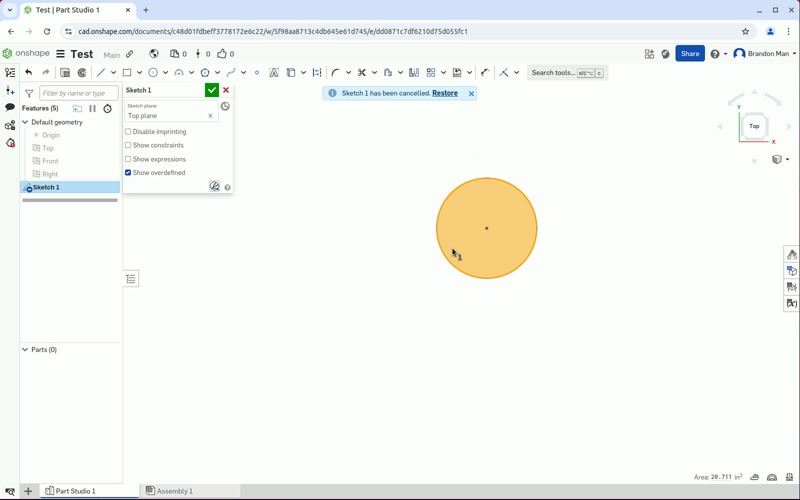
scroll(-6)
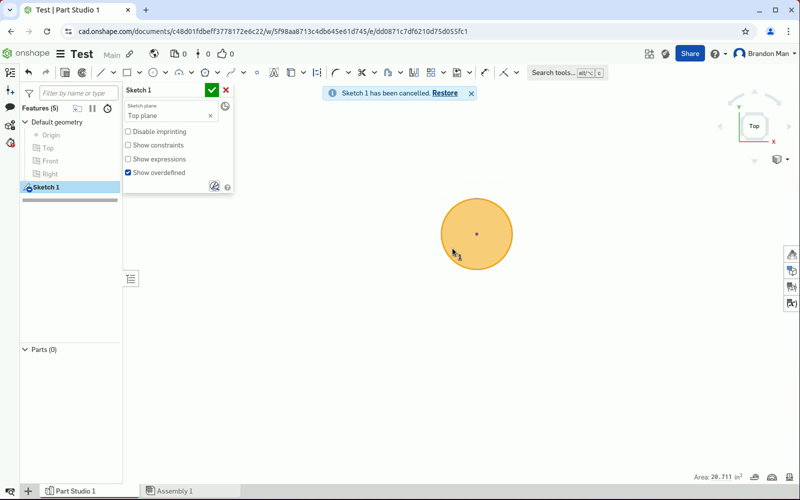
scroll(-6)
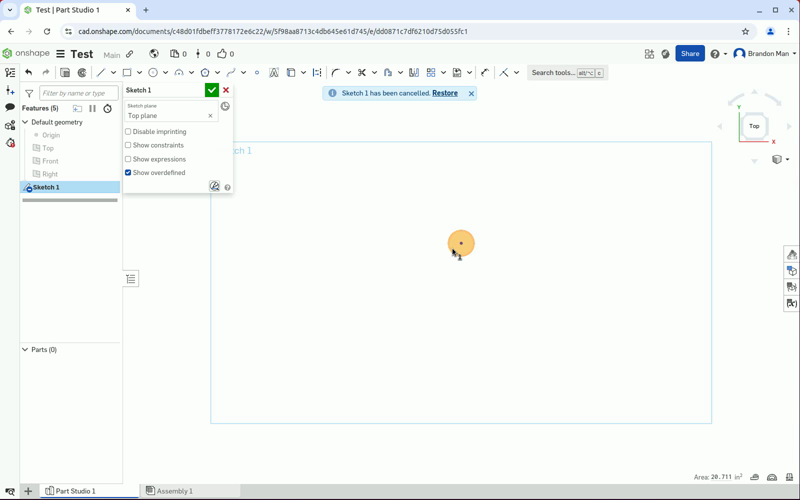
mouse_move(73, 352)
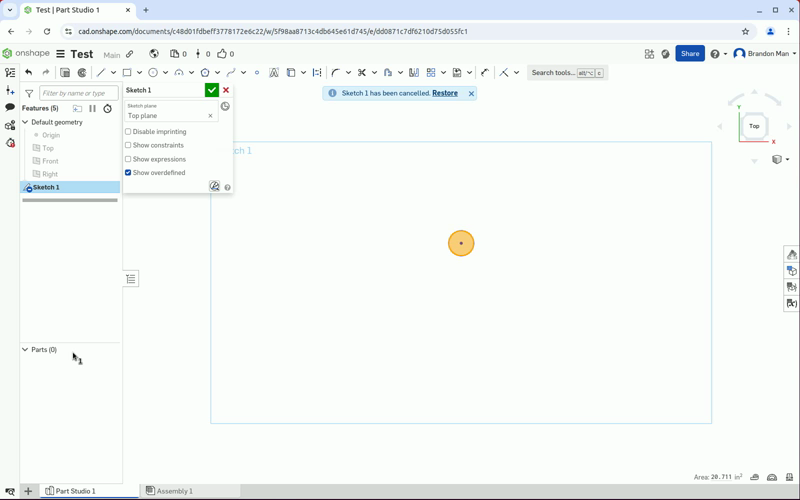
key(shift+y)
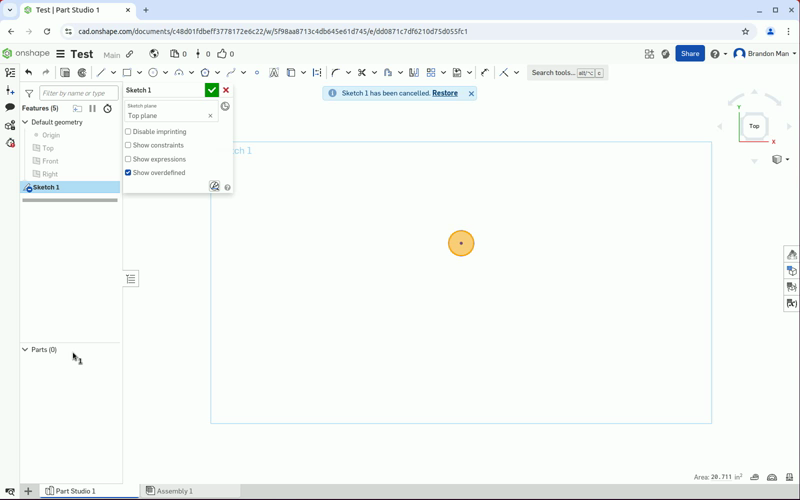
key(shift+e)
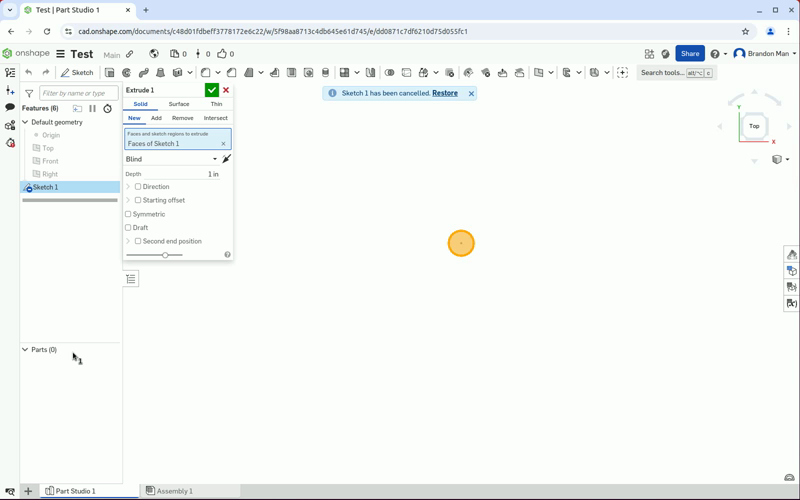
mouse_move(143, 106)
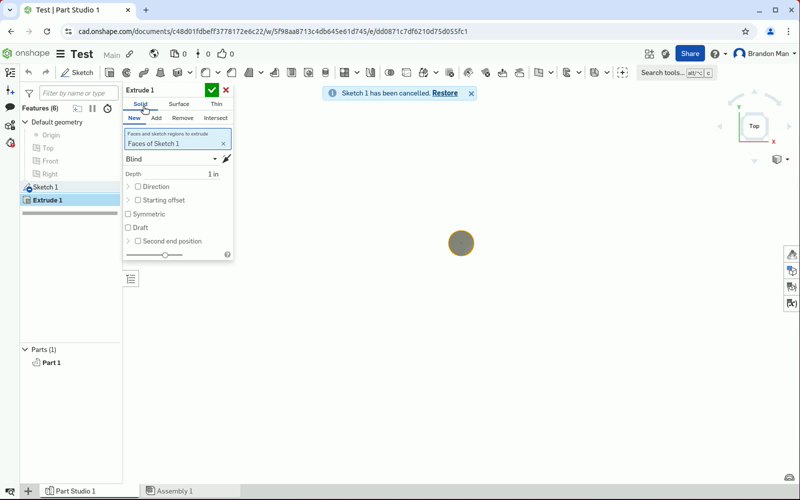
click(143, 106)
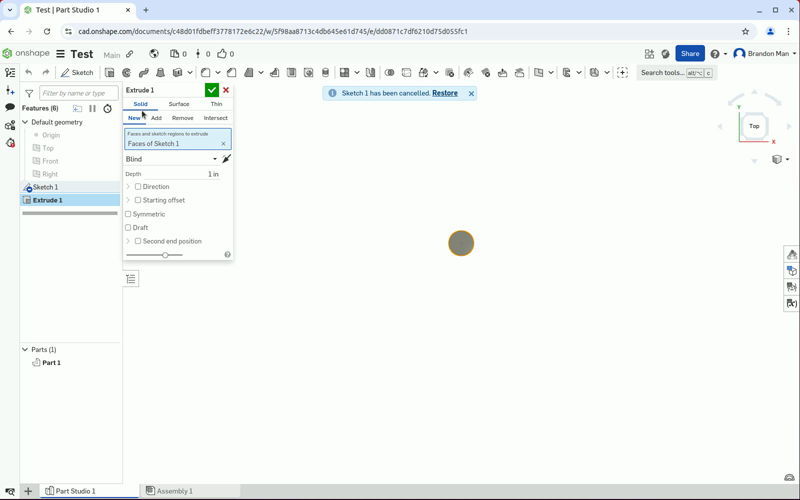
mouse_move(137, 120)
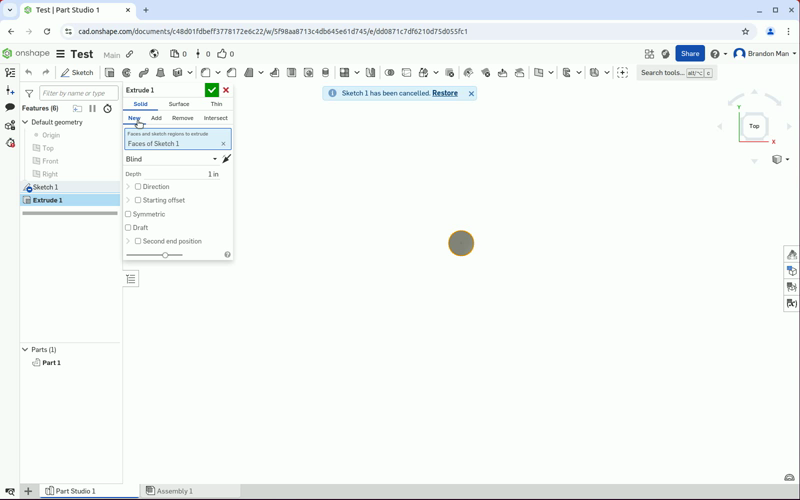
click(137, 120)
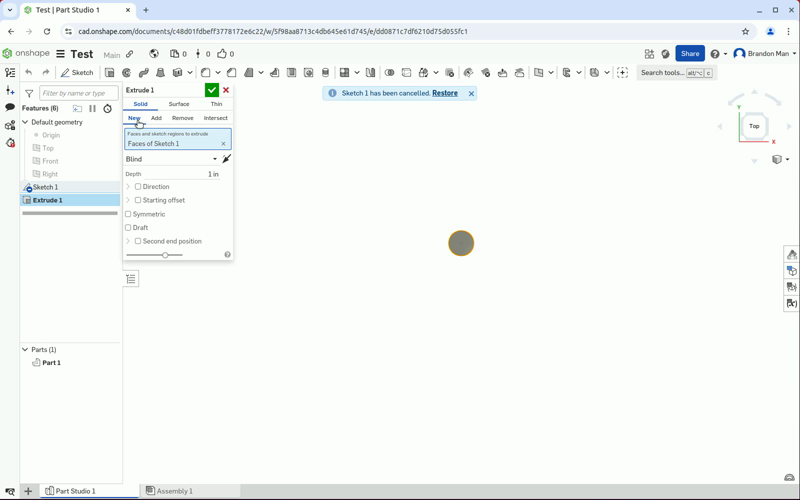
key(tab, 4)
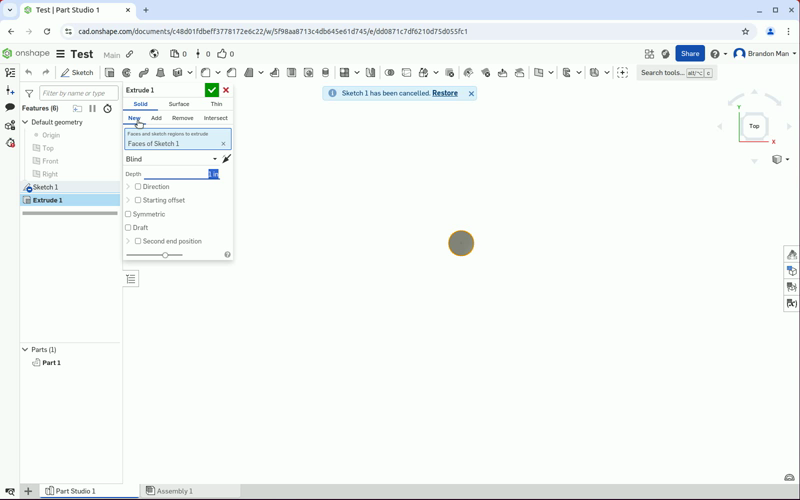
text(-2.407)
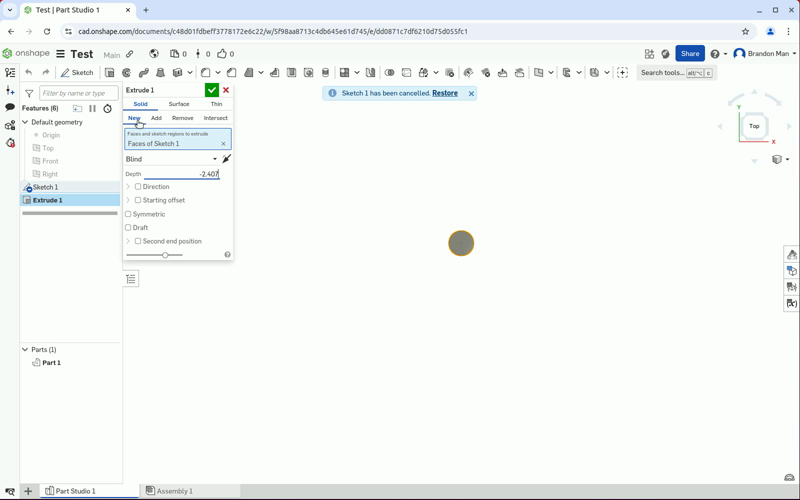
key(enter)
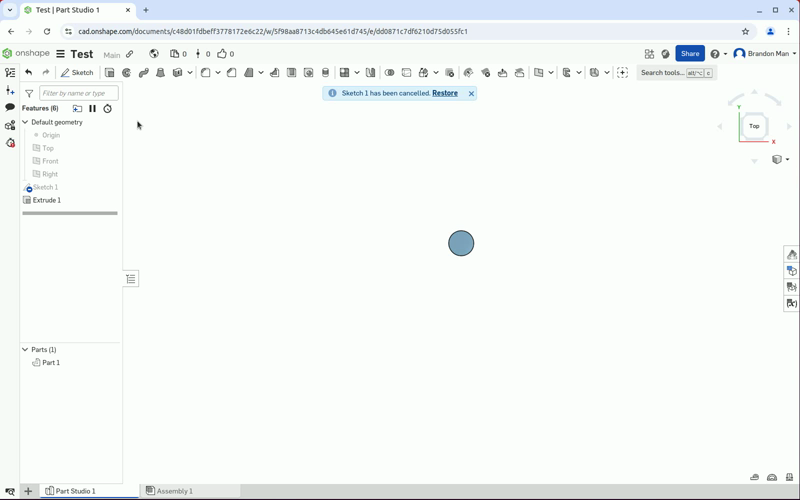
key(shift+h)
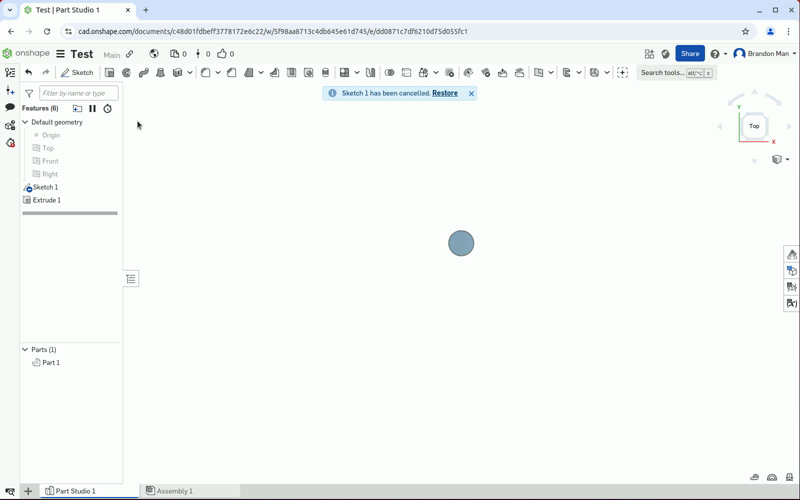
key(shift+h)
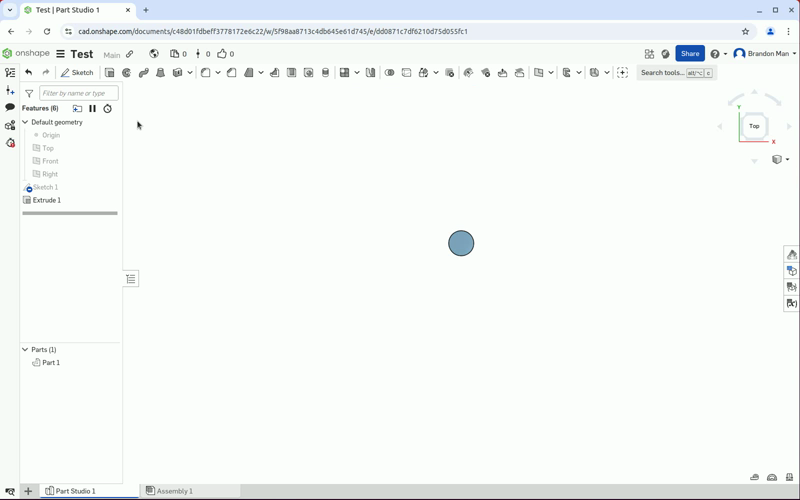
mouse_move(73, 189)
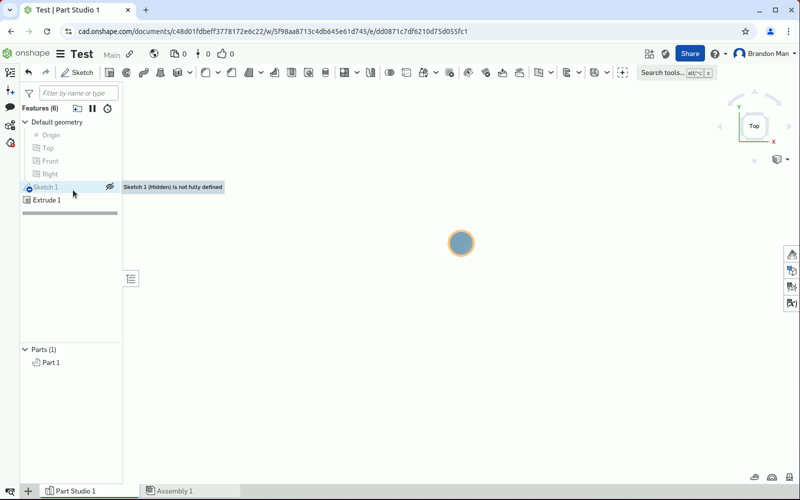
click(73, 189)
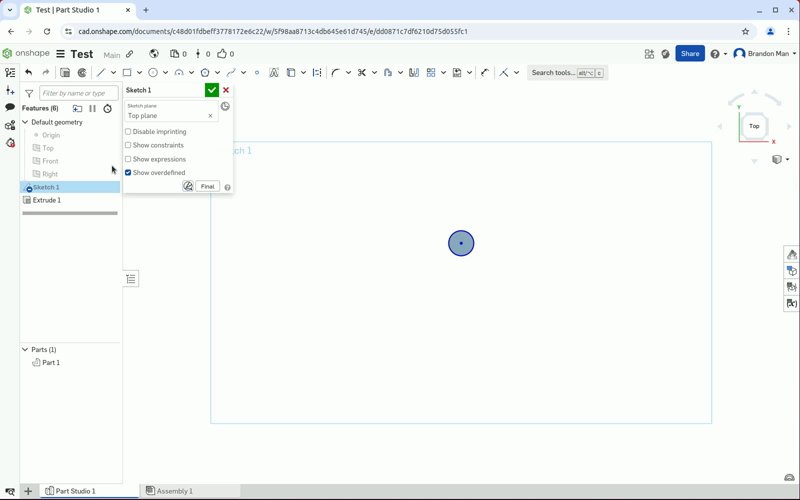
mouse_move(229, 92)
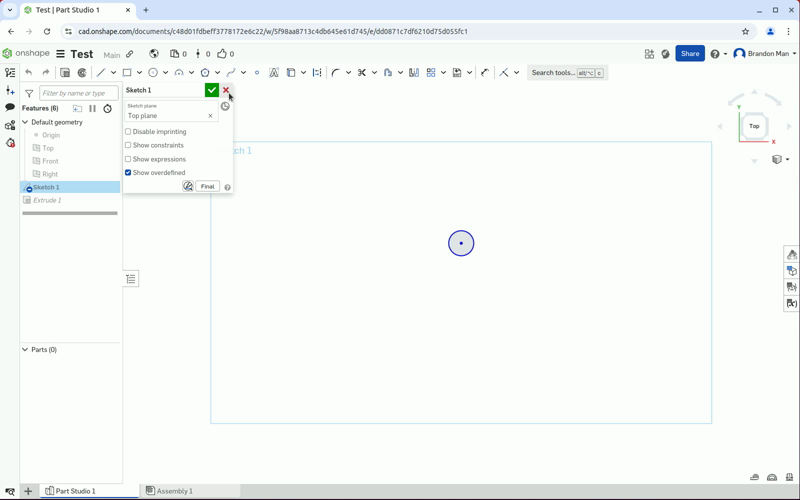
click(229, 92)
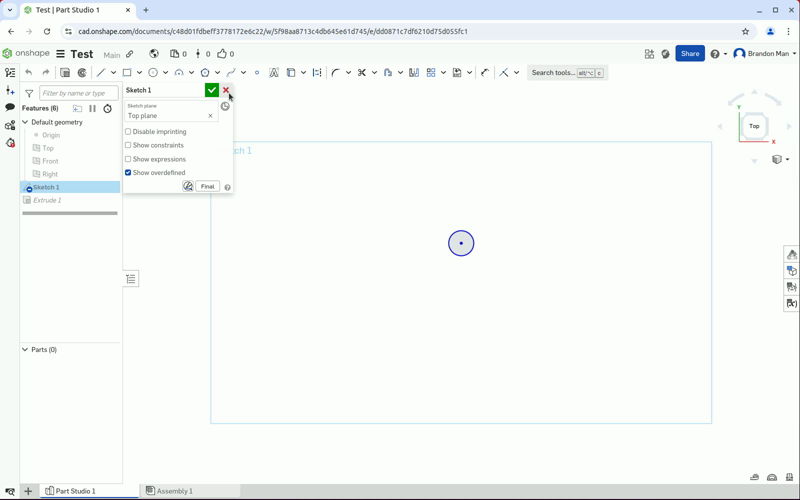
key(shift+s)
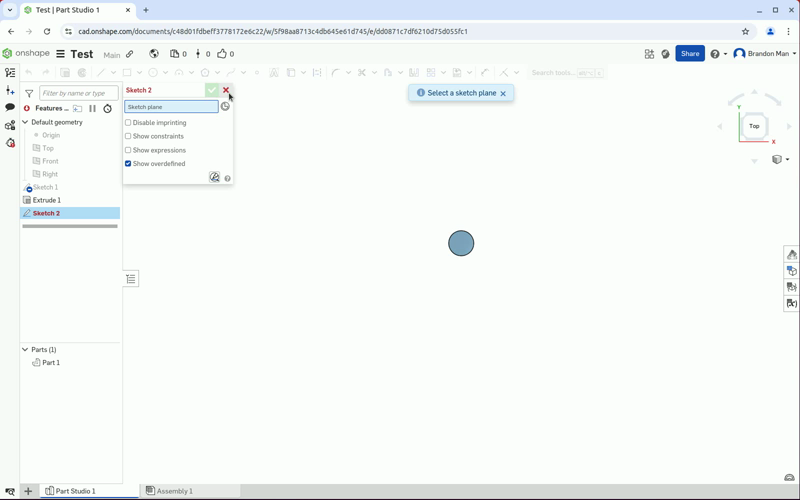
mouse_move(73, 150)
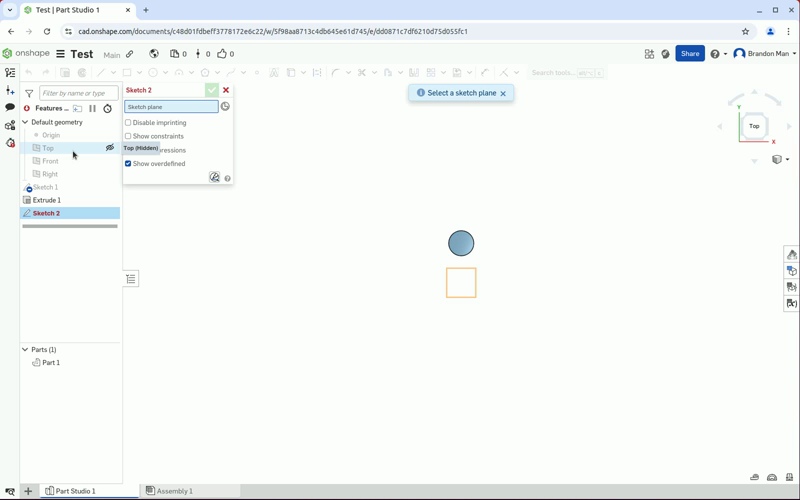
click(73, 150)
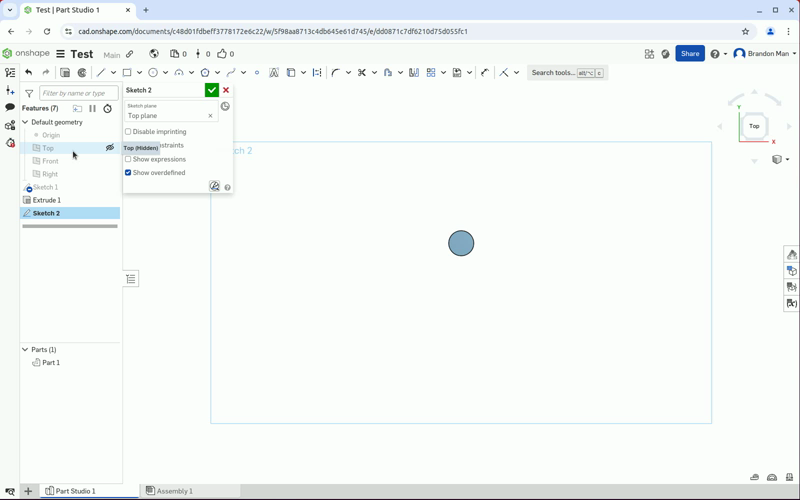
mouse_move(73, 352)
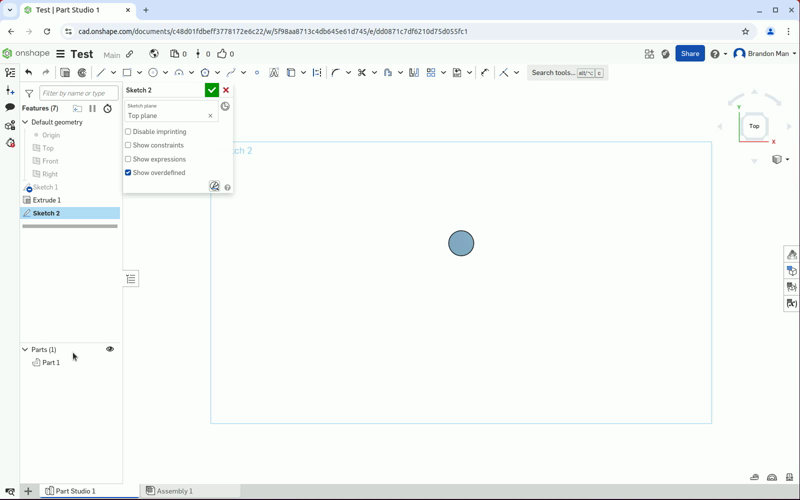
key(y)
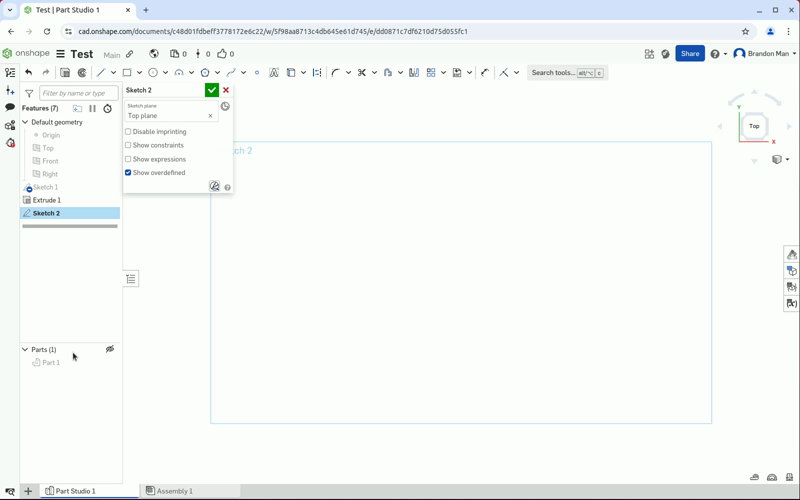
key(c)
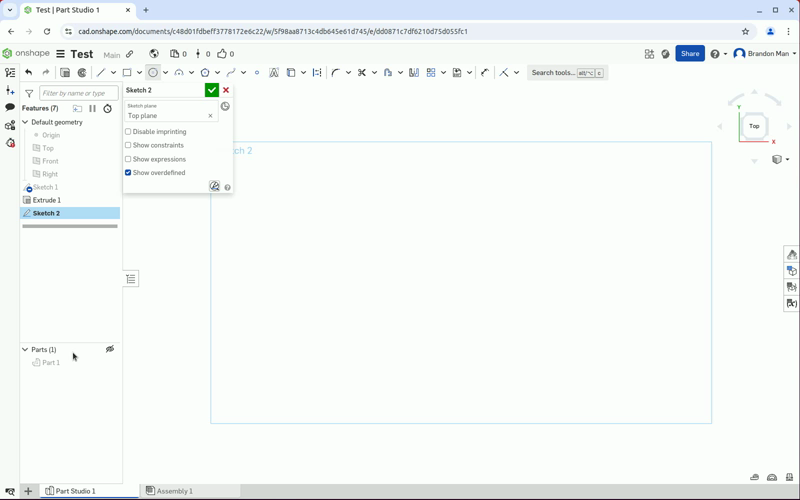
key_down(shift)
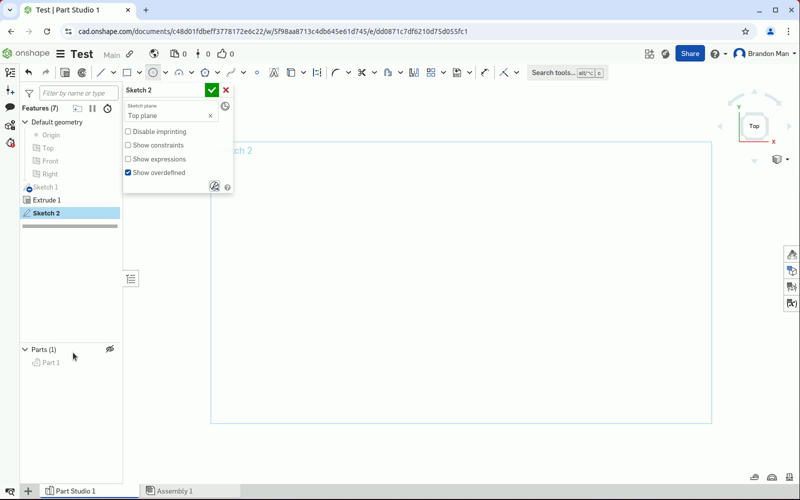
mouse_move(500, 270)
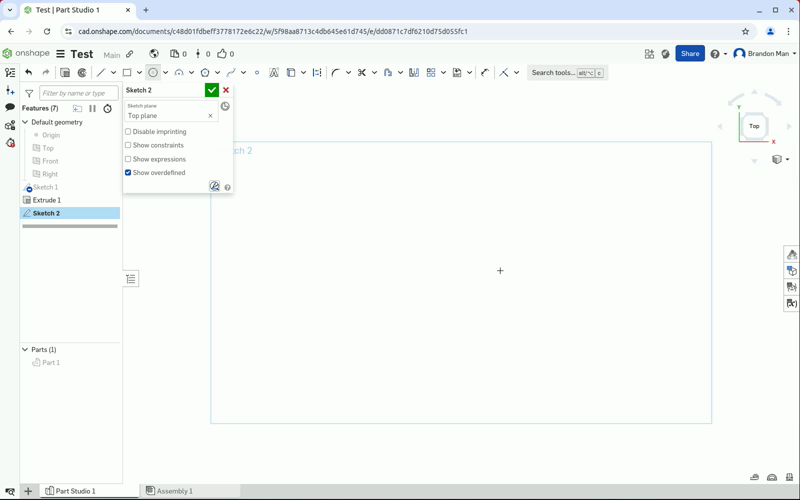
click(500, 270)
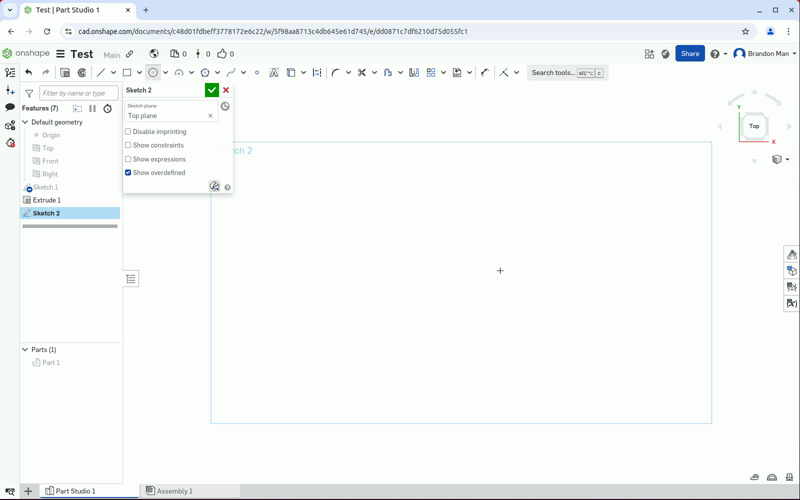
key_up(shift)
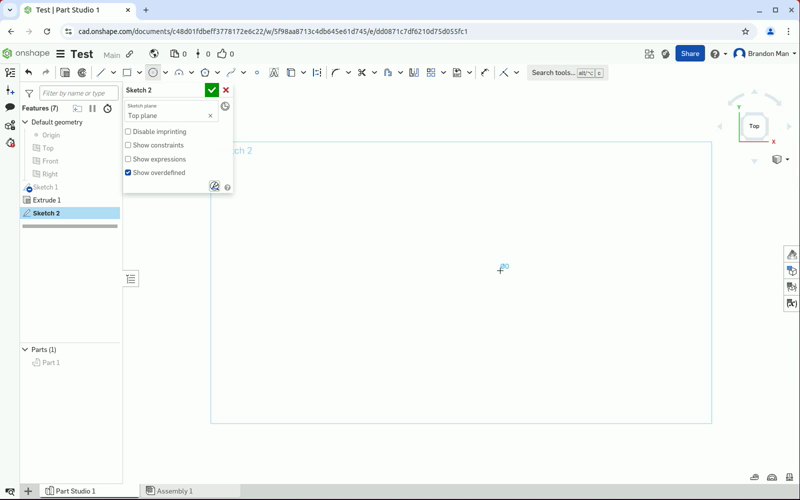
mouse_move(512, 270)
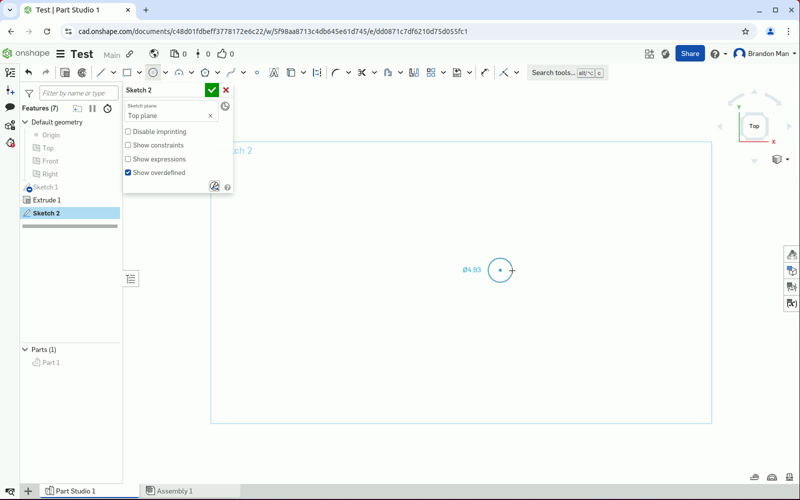
click(512, 270)
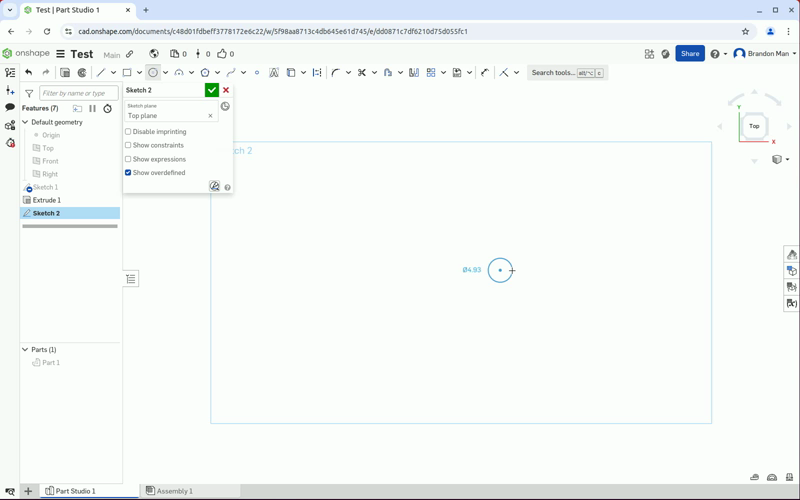
key(esc)
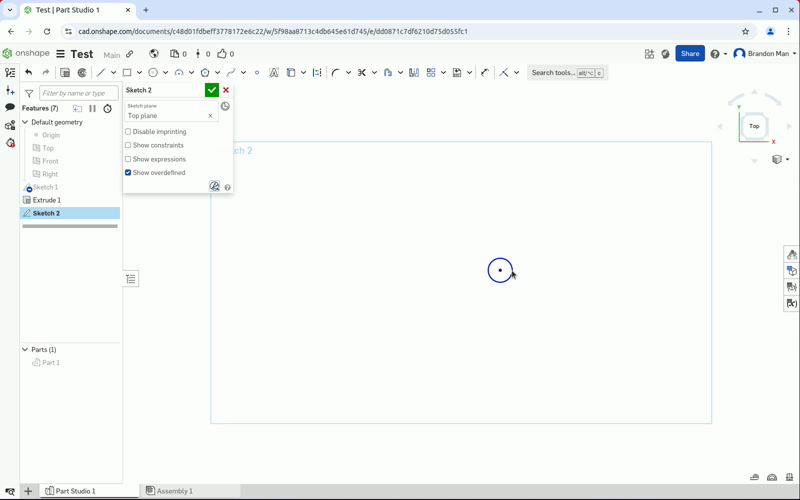
mouse_move(491, 273)
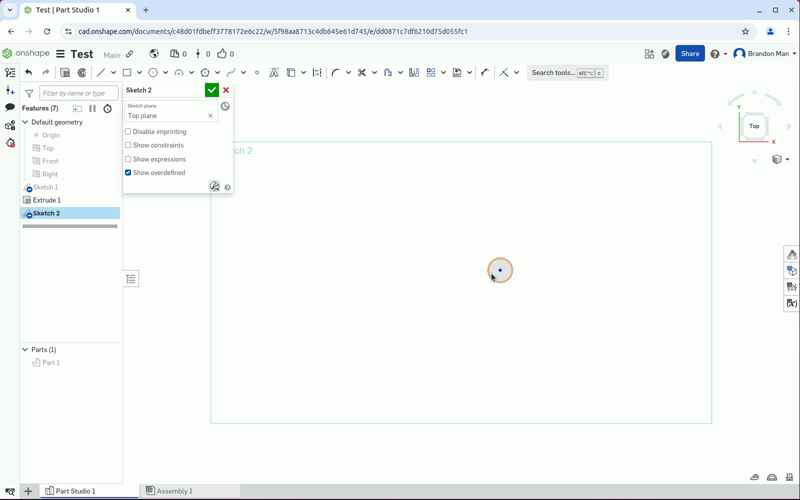
scroll(6)
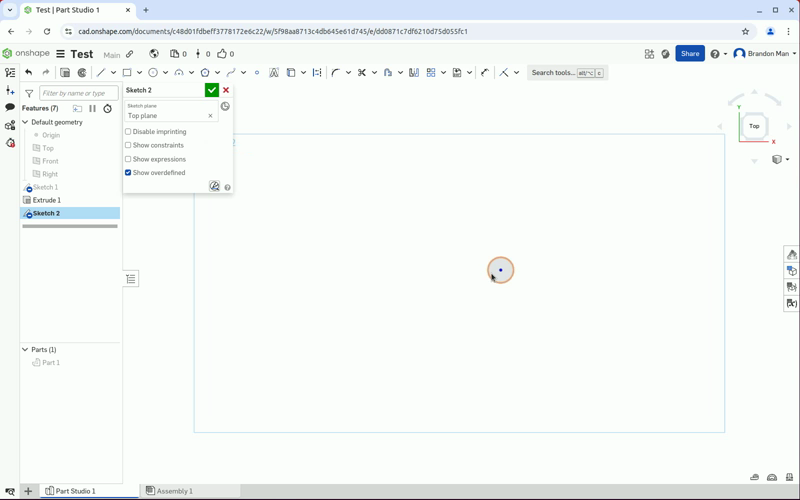
scroll(6)
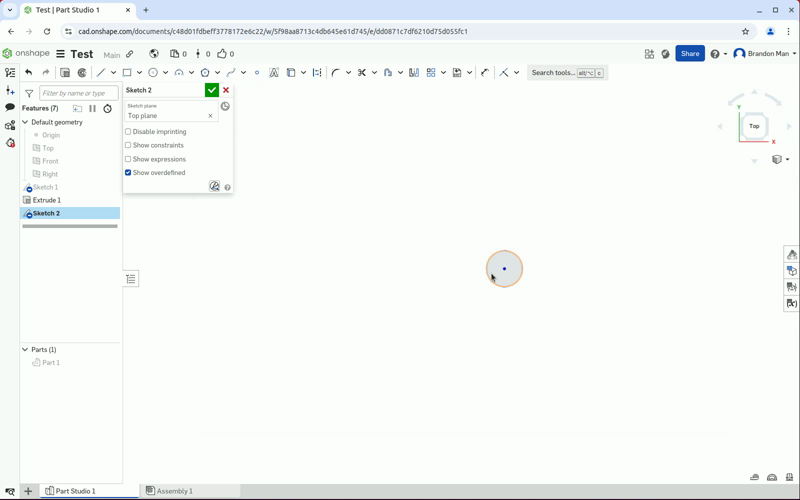
scroll(6)
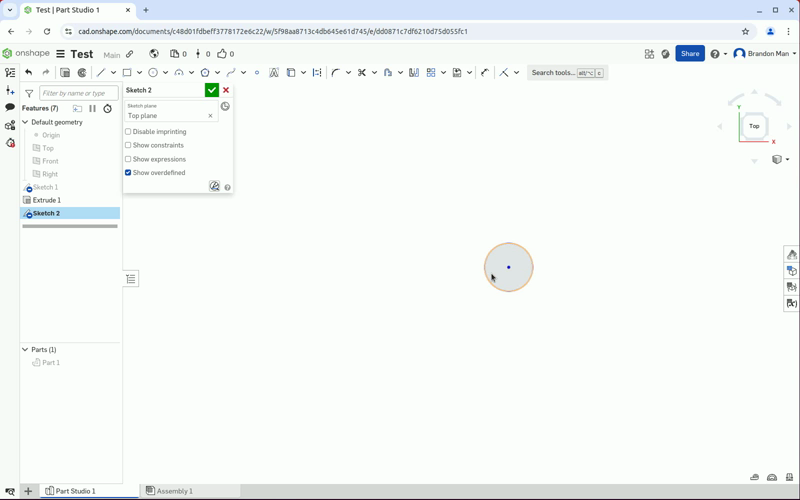
scroll(6)
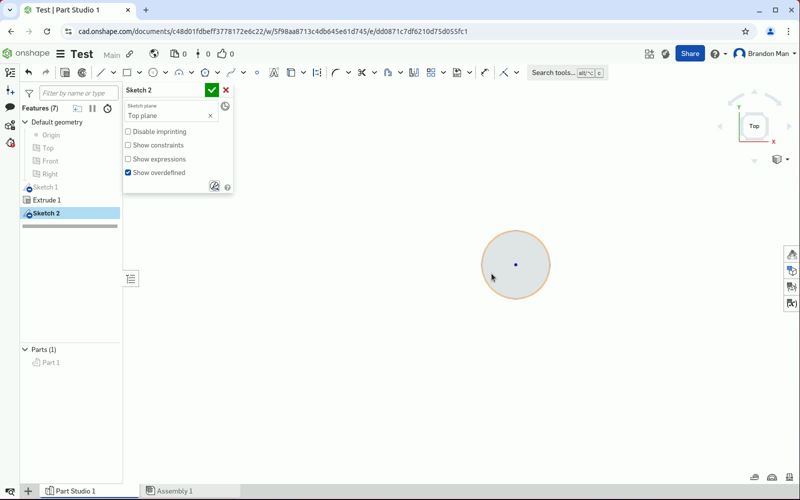
scroll(6)
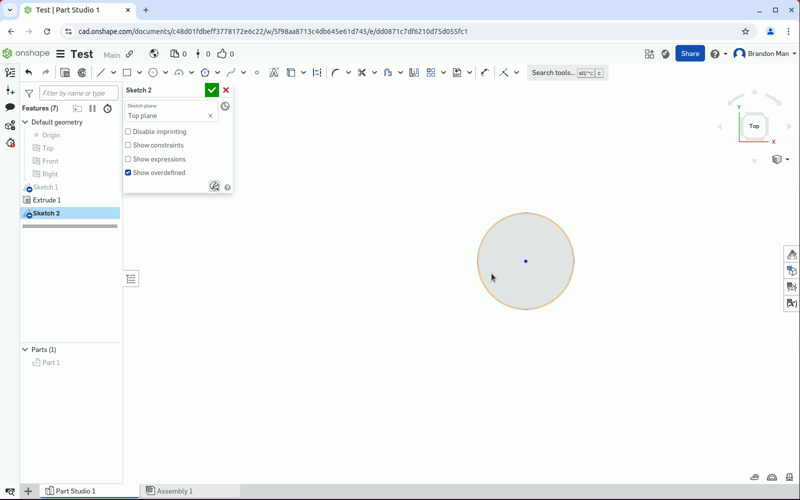
scroll(6)
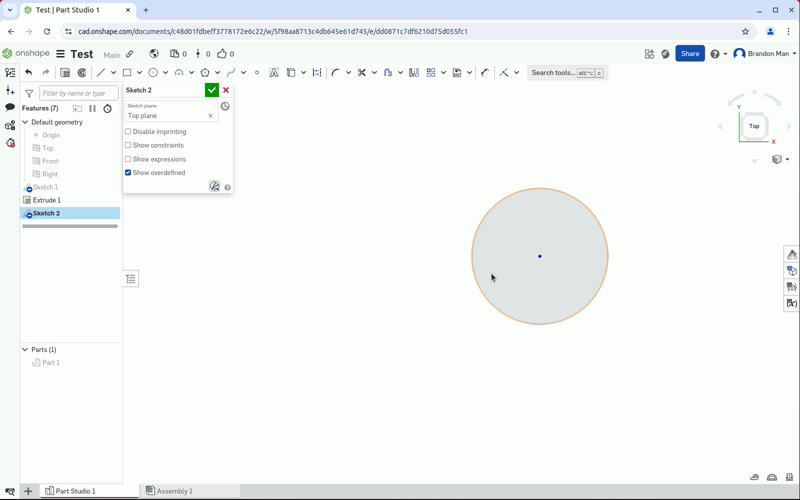
scroll(6)
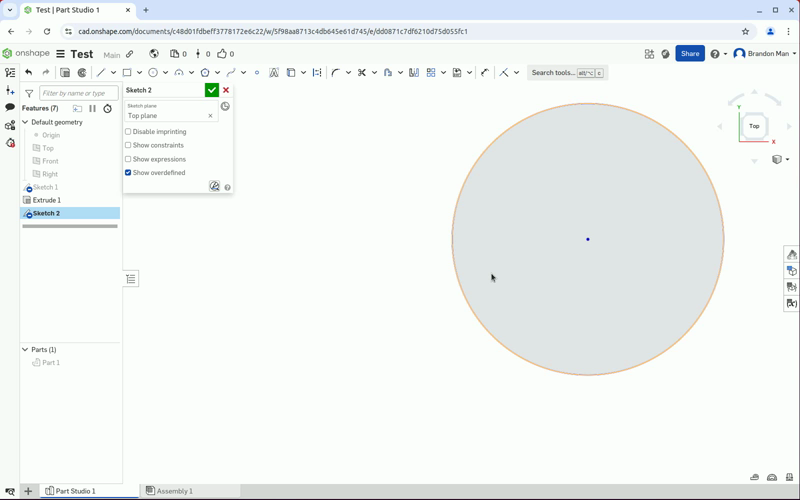
click(491, 273)
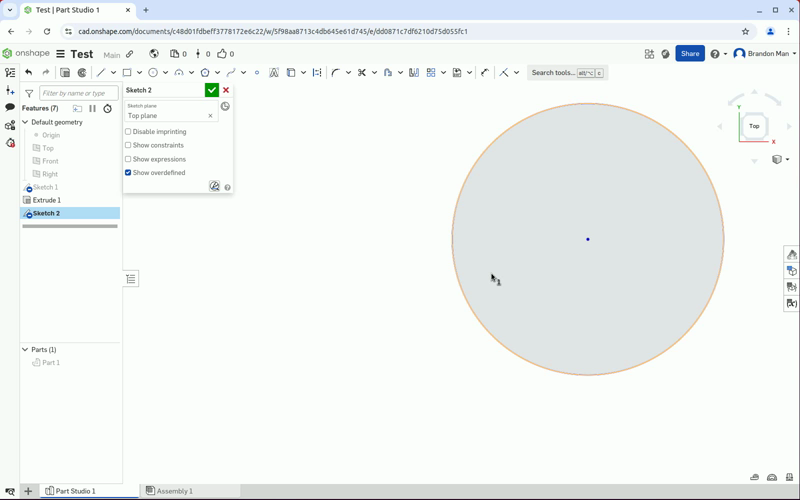
scroll(-6)
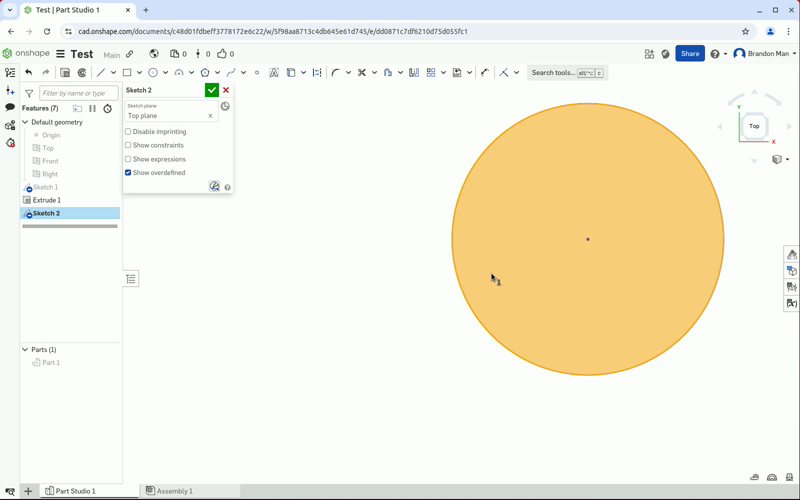
scroll(-6)
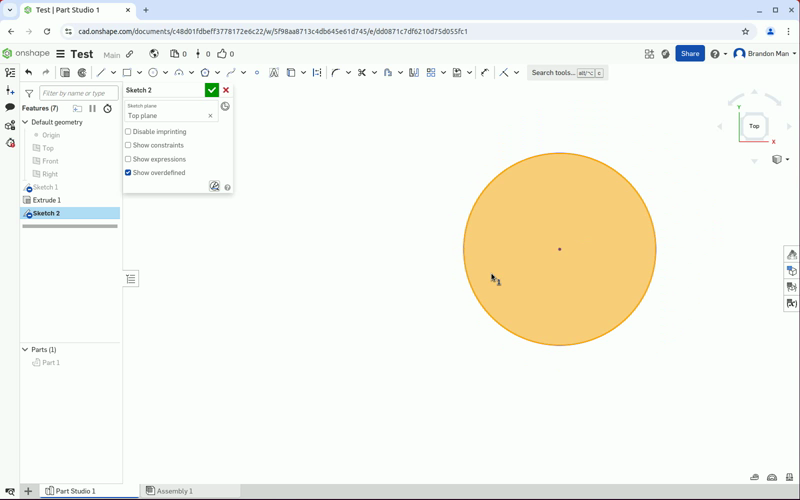
scroll(-6)
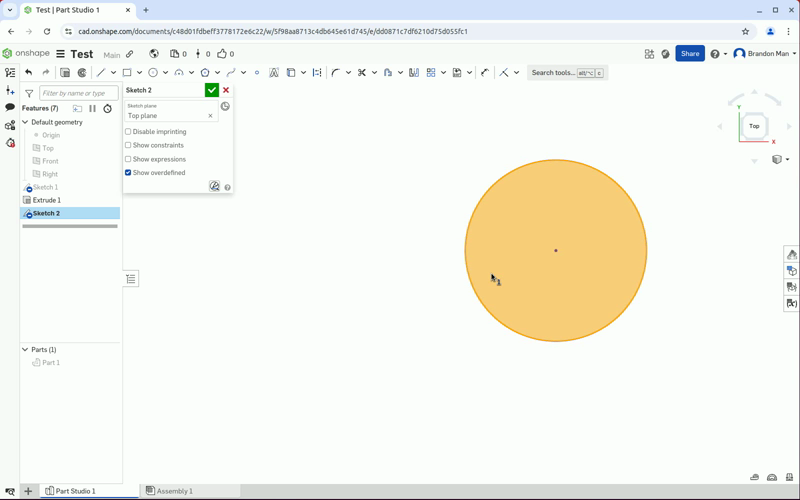
scroll(-6)
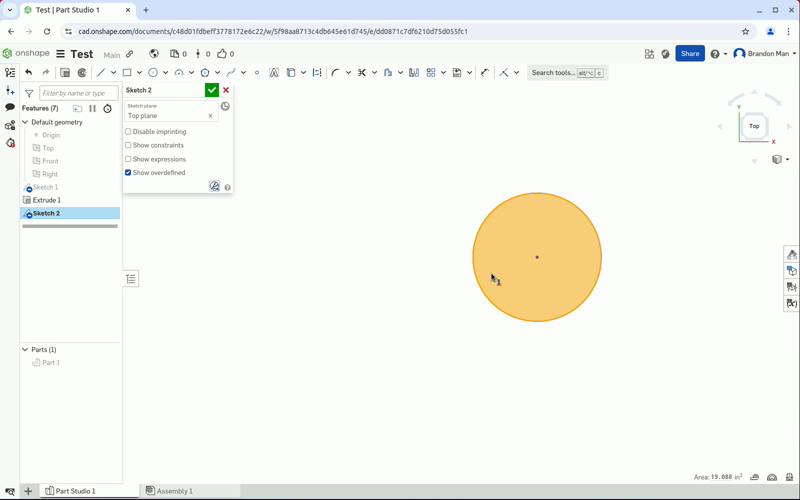
scroll(-6)
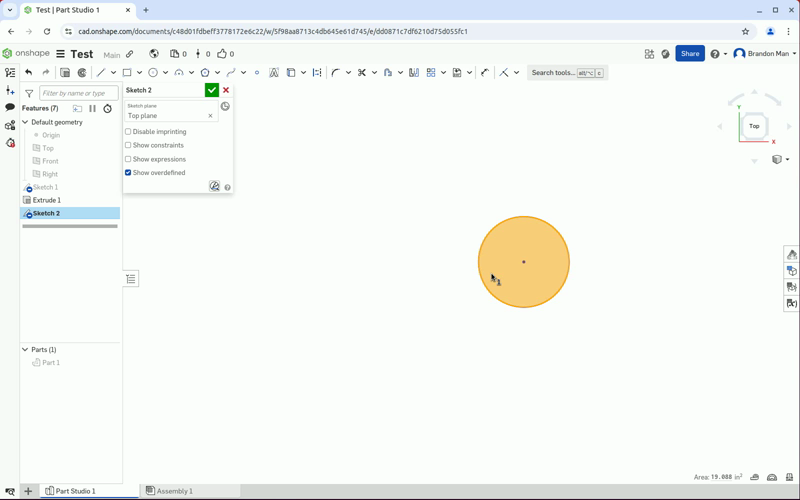
scroll(-6)
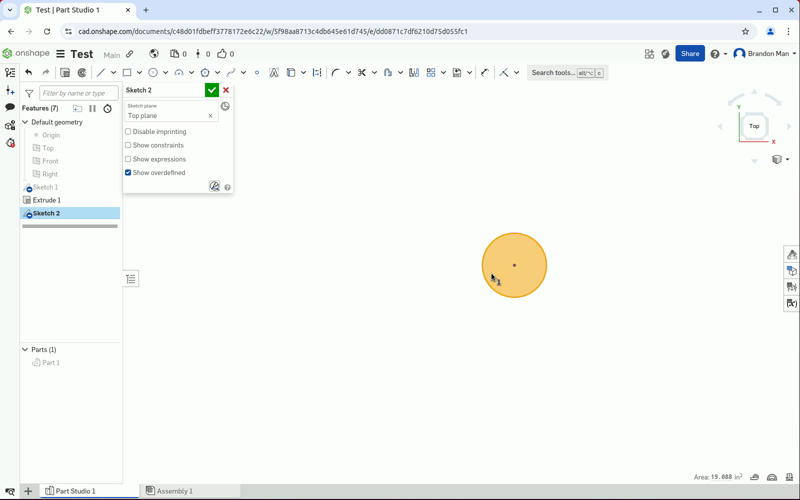
scroll(-6)
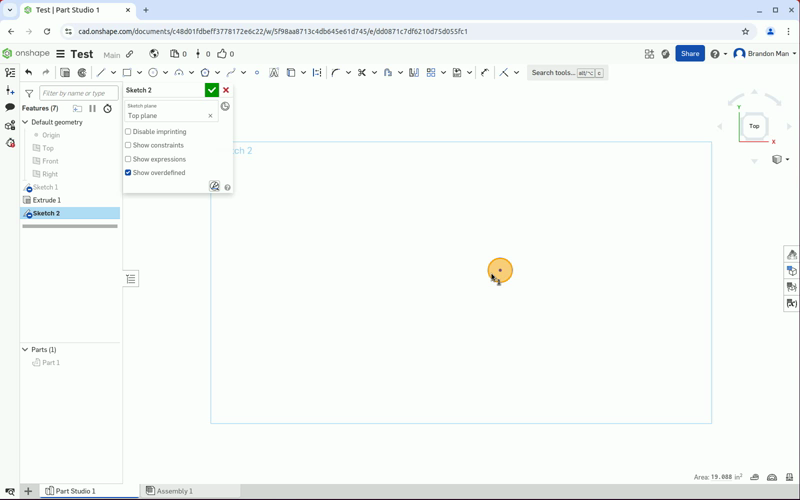
mouse_move(73, 352)
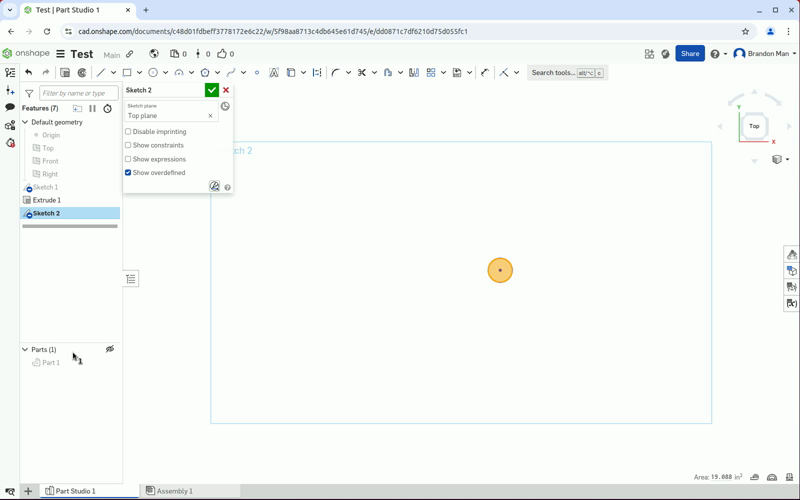
key(shift+y)
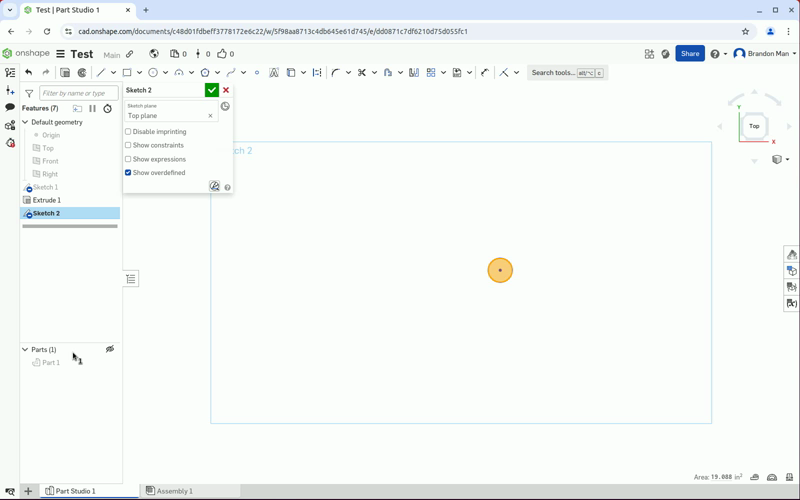
key(shift+e)
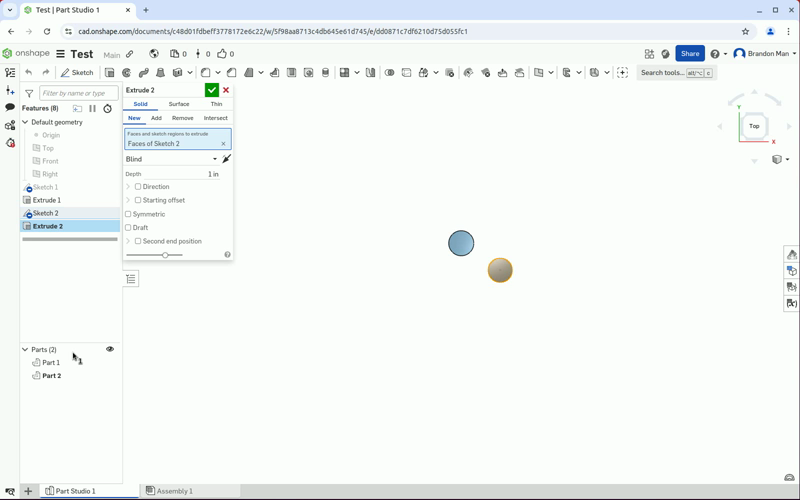
mouse_move(143, 106)
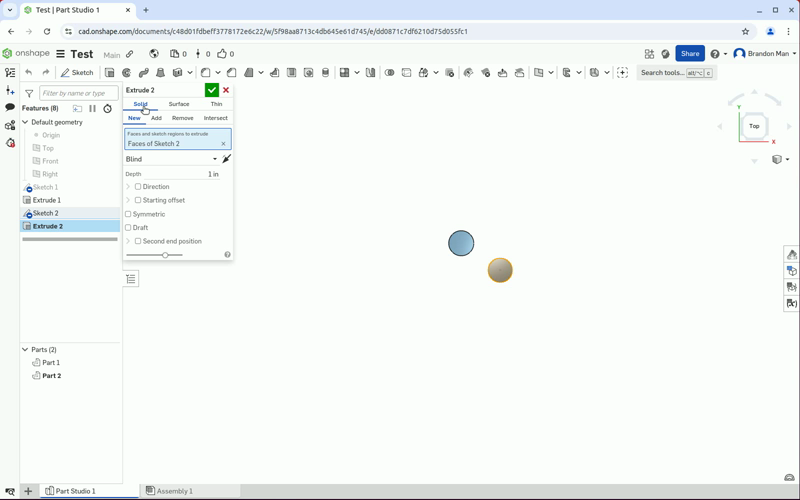
click(143, 106)
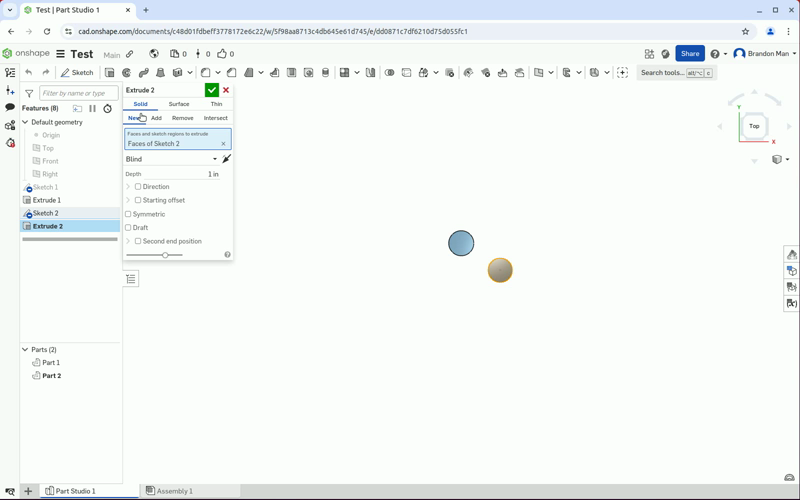
mouse_move(137, 120)
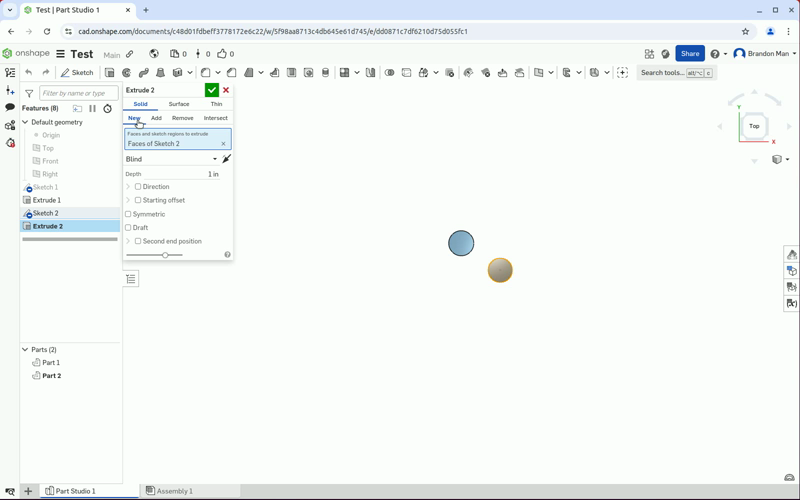
click(137, 120)
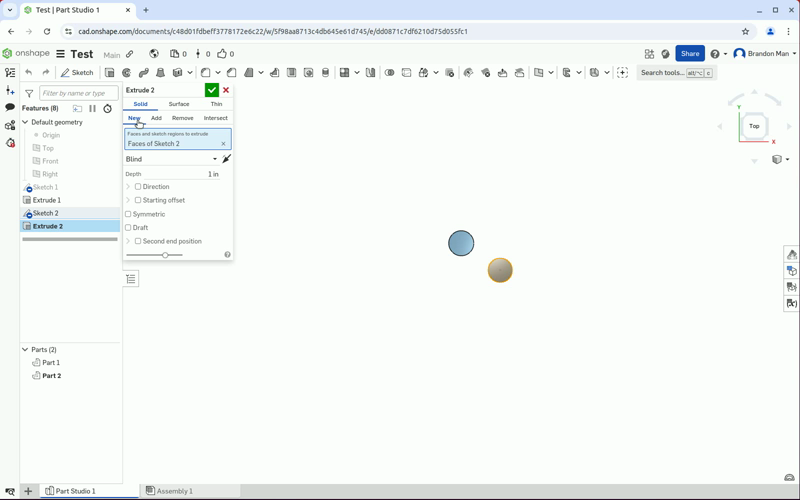
key(tab, 4)
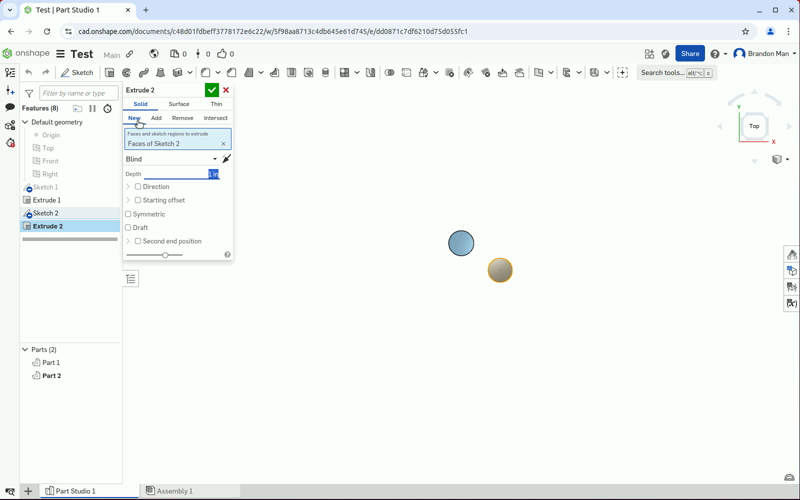
text(-2.407)
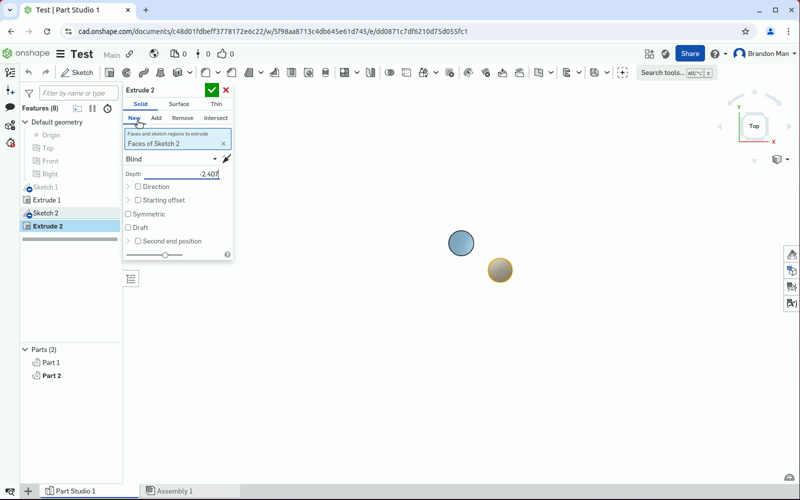
key(enter)
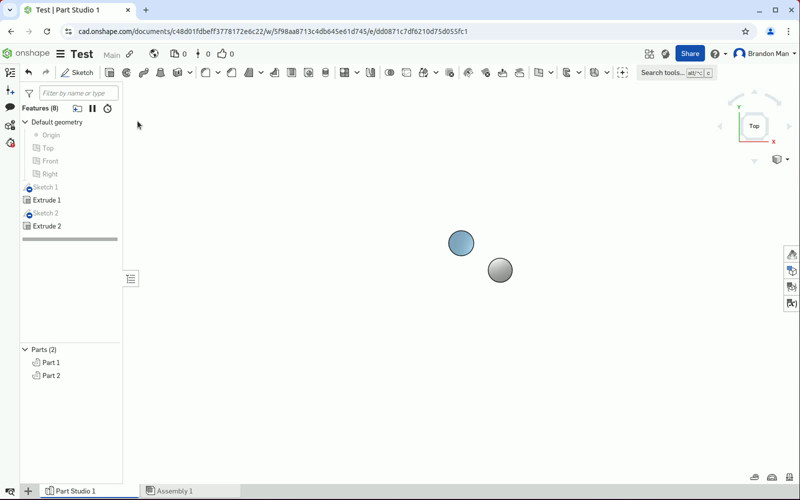
key(shift+h)
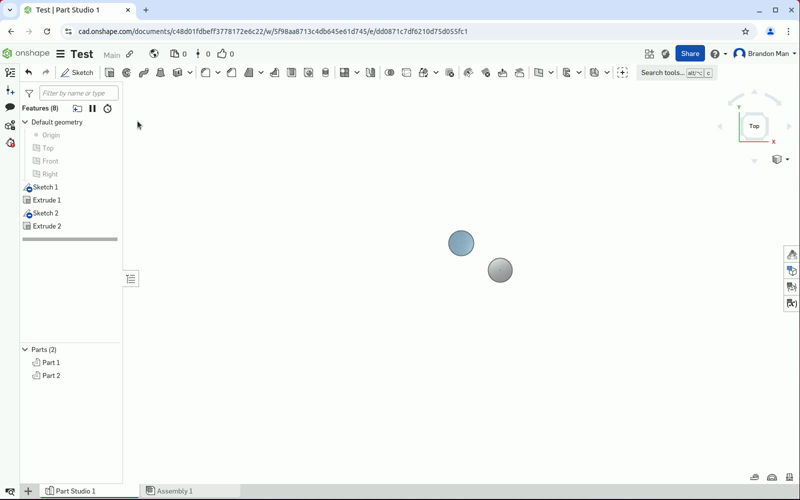
key(shift+h)
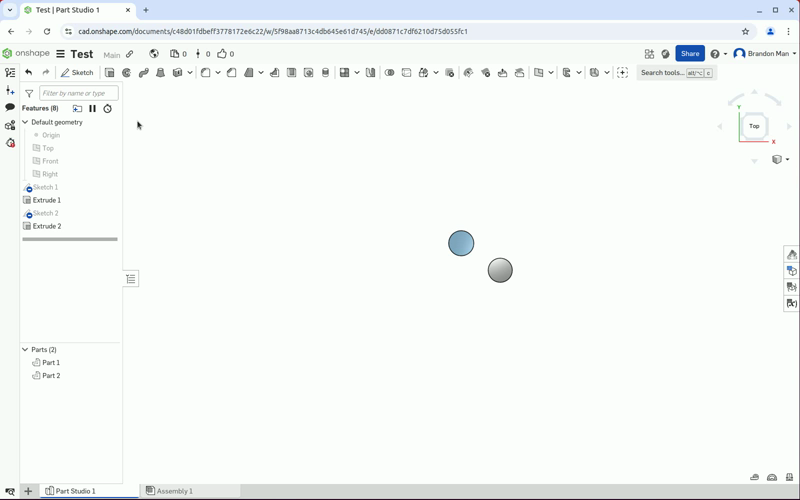
mouse_move(73, 189)
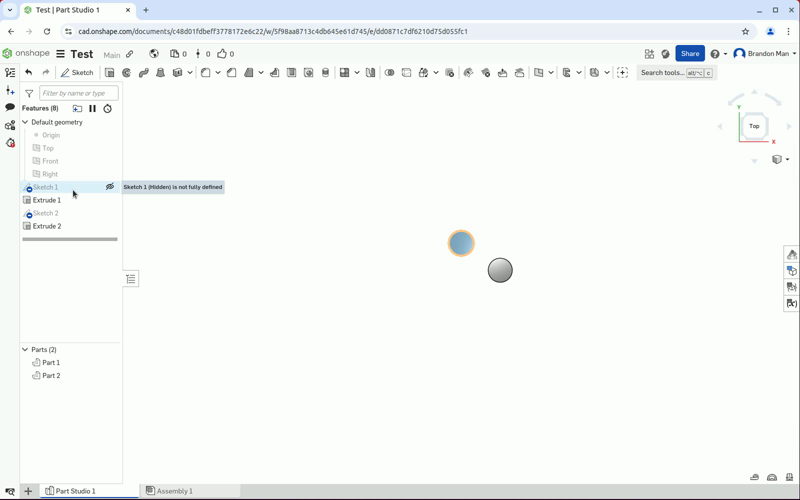
click(73, 189)
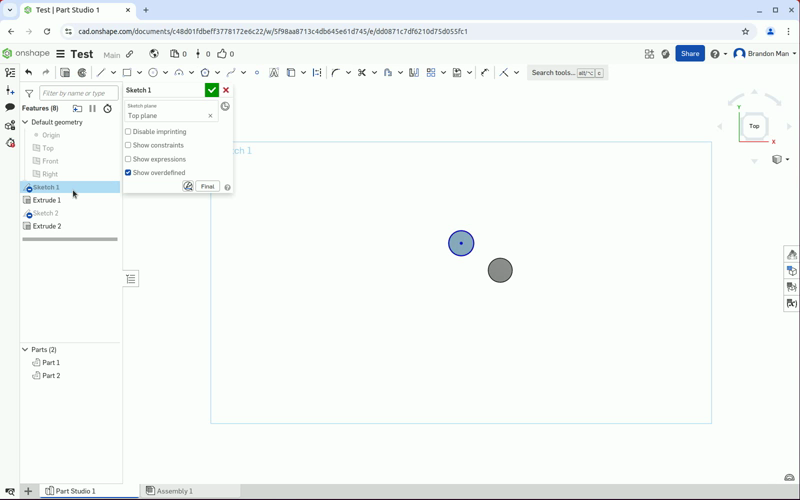
mouse_move(229, 92)
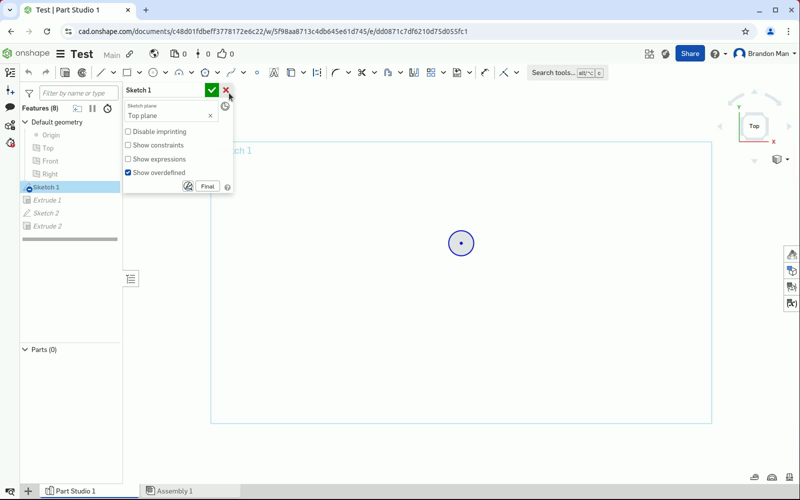
click(229, 92)
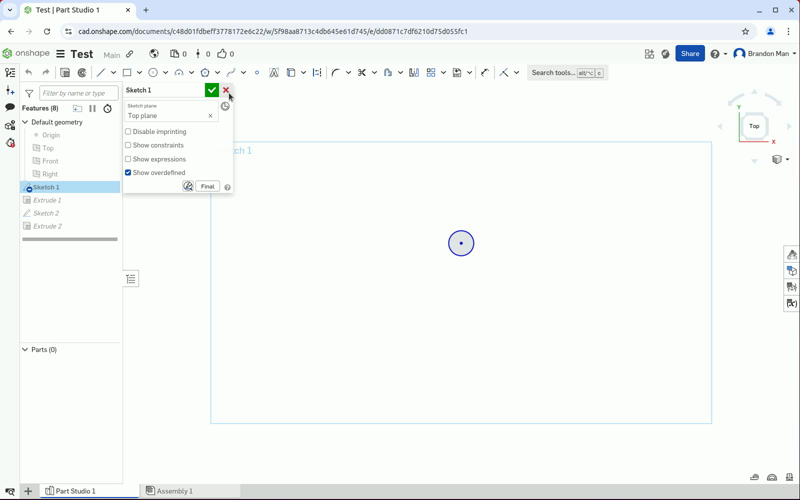
key(shift+s)
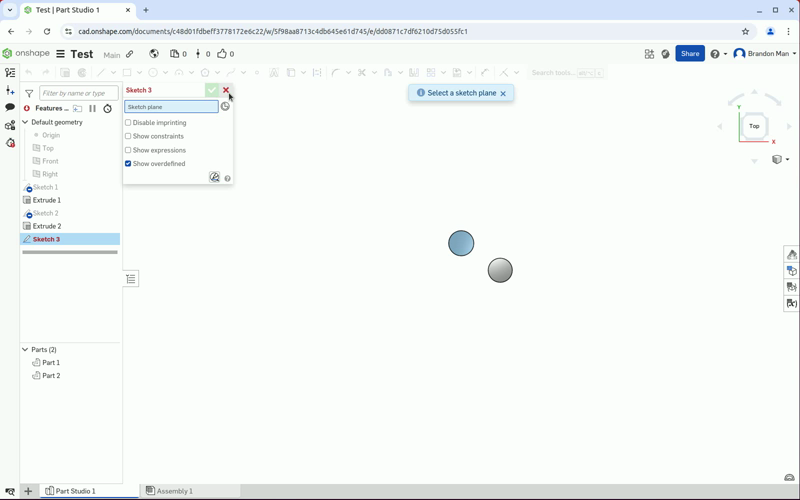
mouse_move(73, 150)
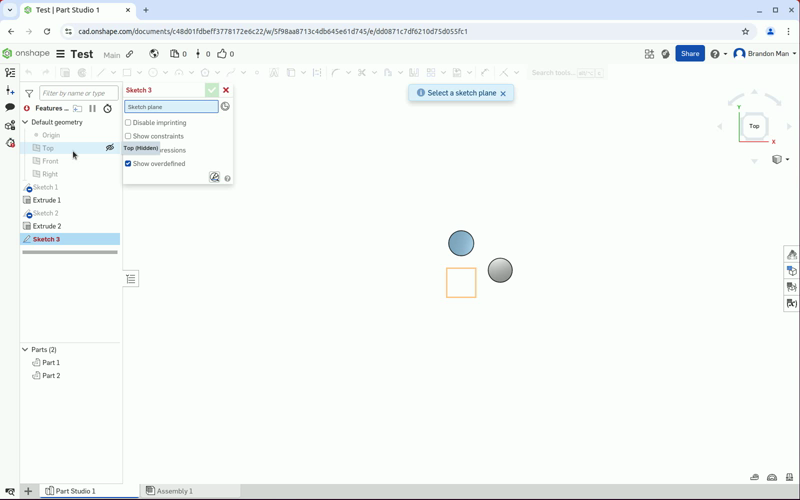
click(73, 150)
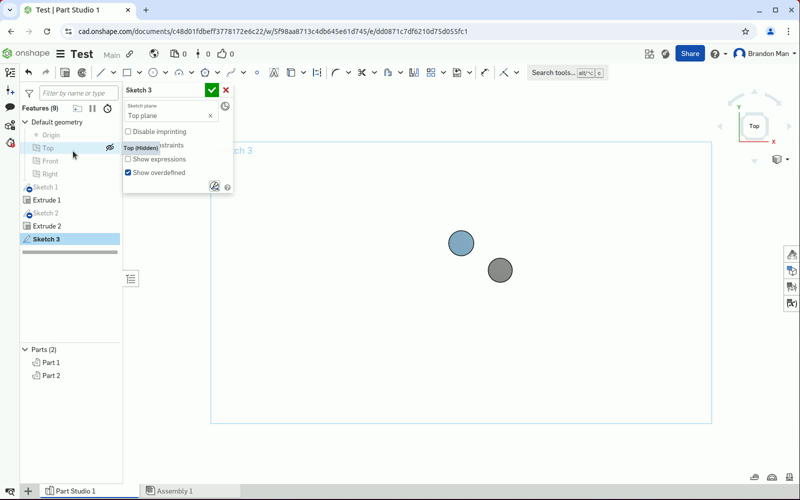
mouse_move(73, 352)
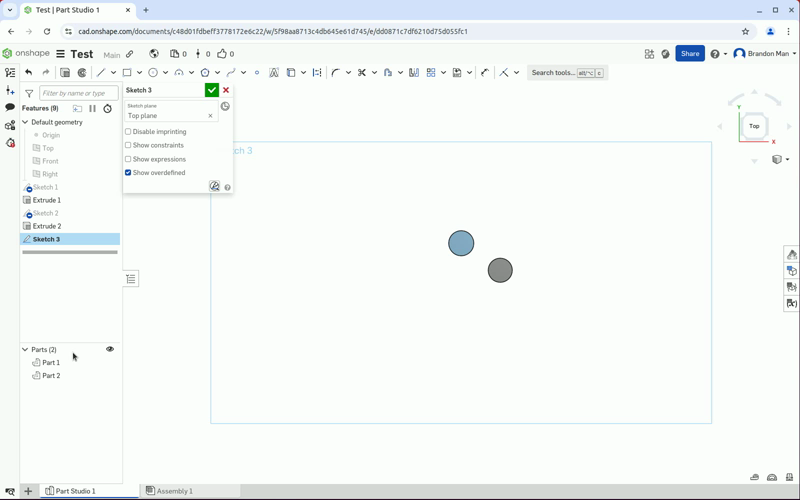
key(y)
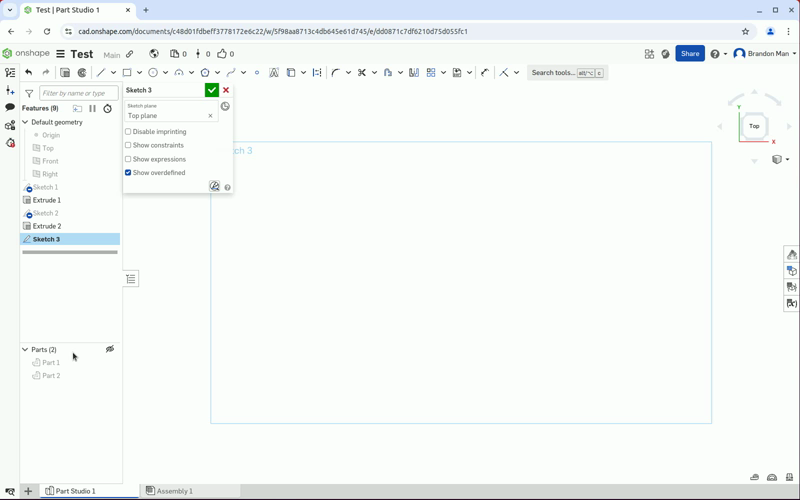
key(c)
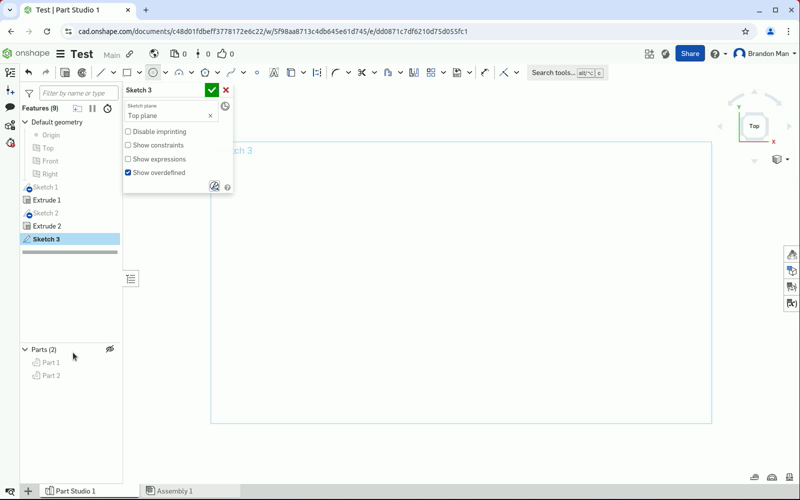
key_down(shift)
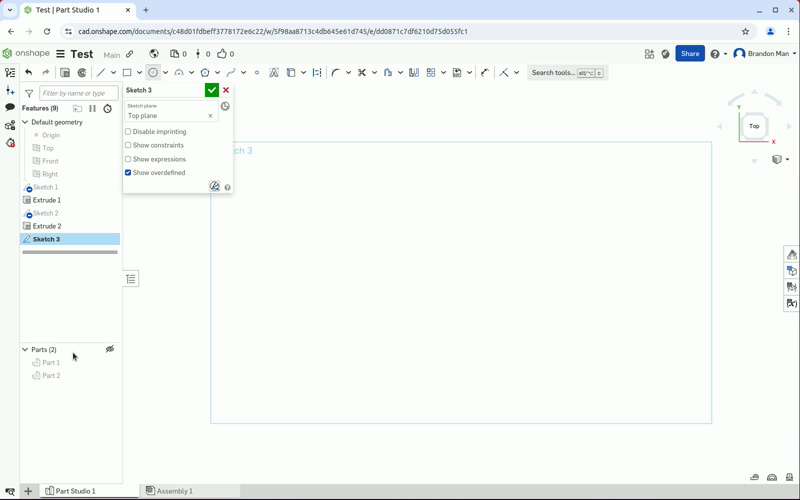
mouse_move(484, 315)
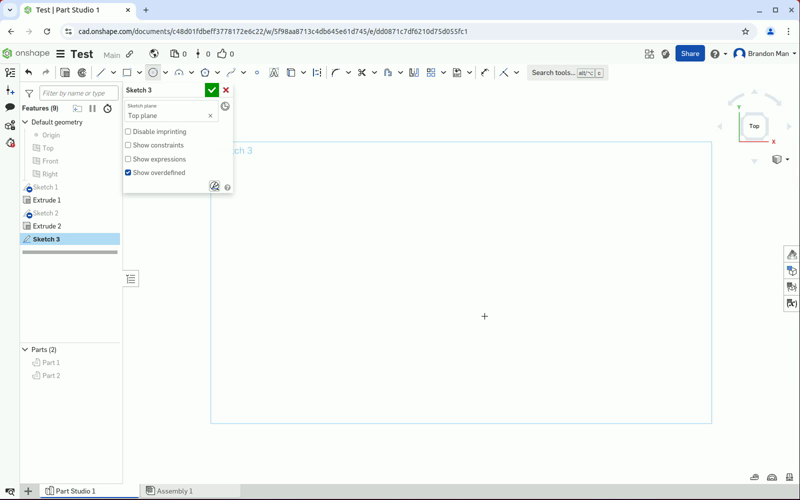
click(484, 315)
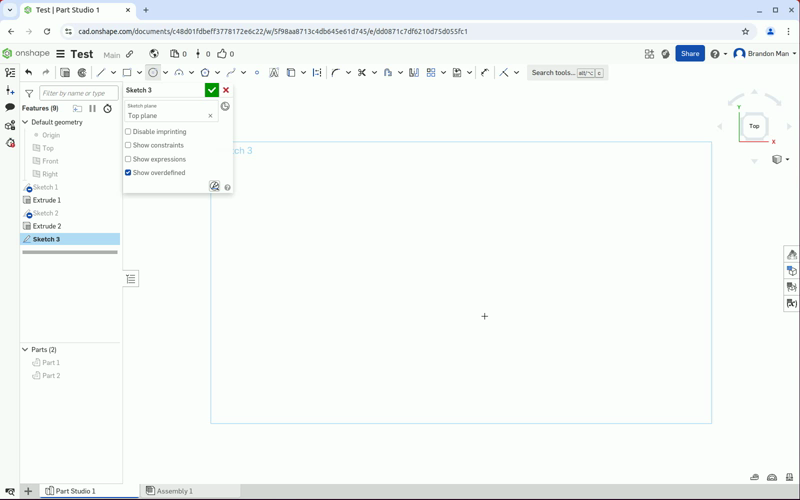
key_up(shift)
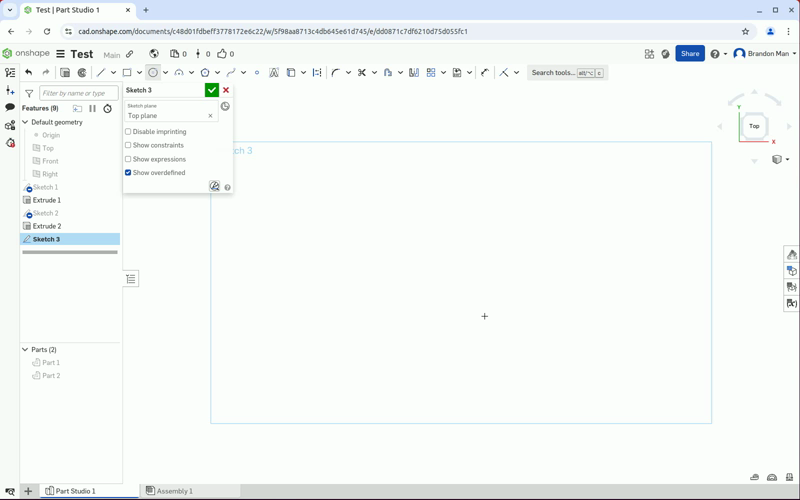
mouse_move(497, 315)
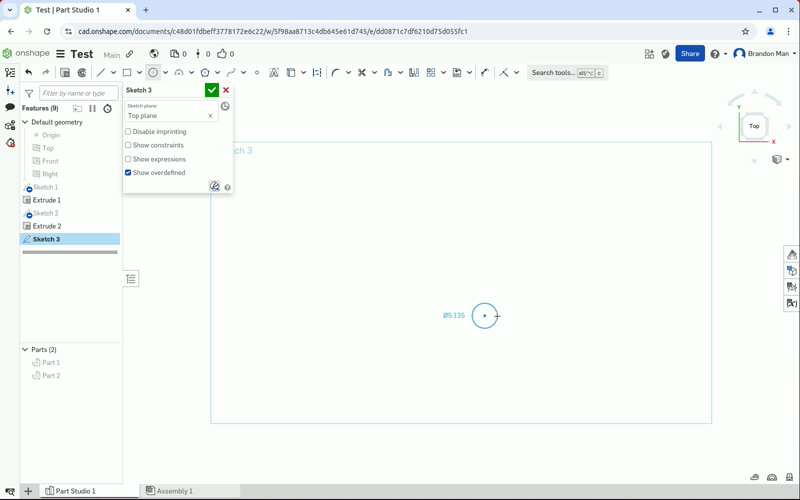
click(497, 315)
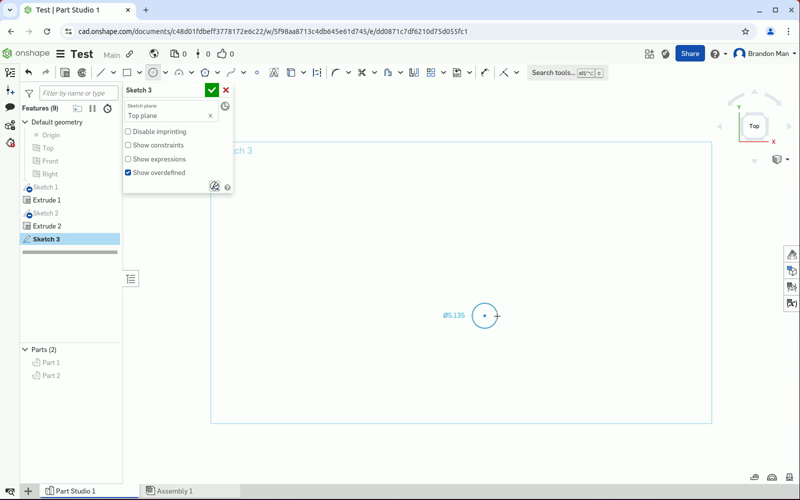
key(esc)
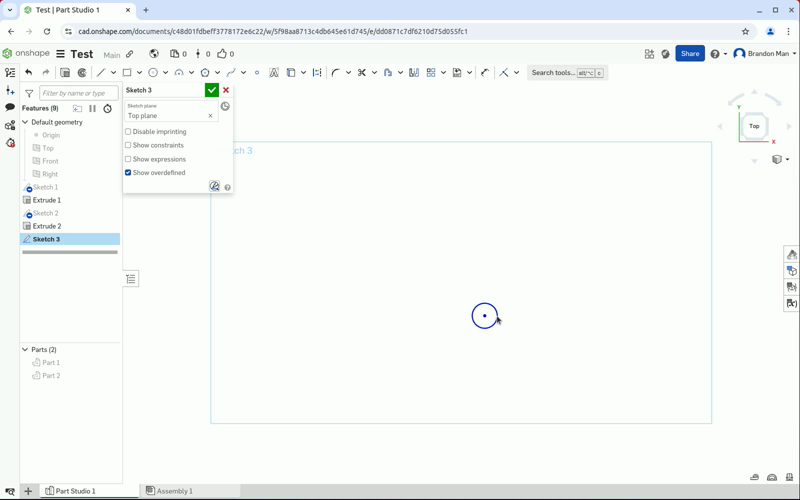
mouse_move(490, 310)
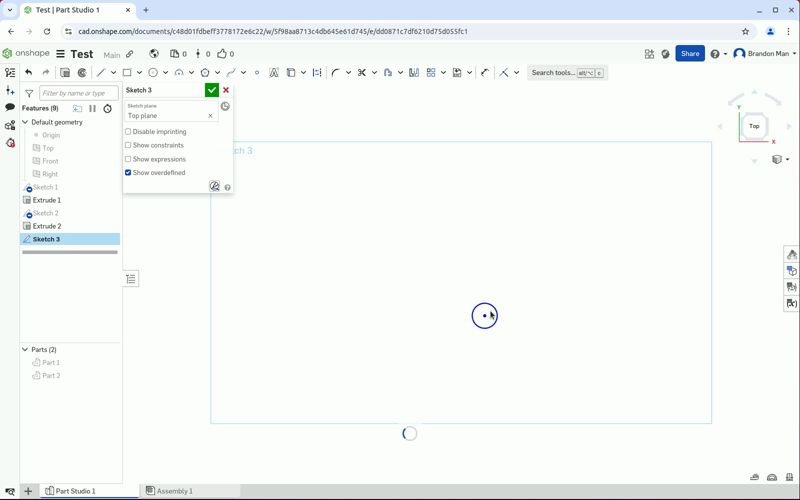
scroll(6)
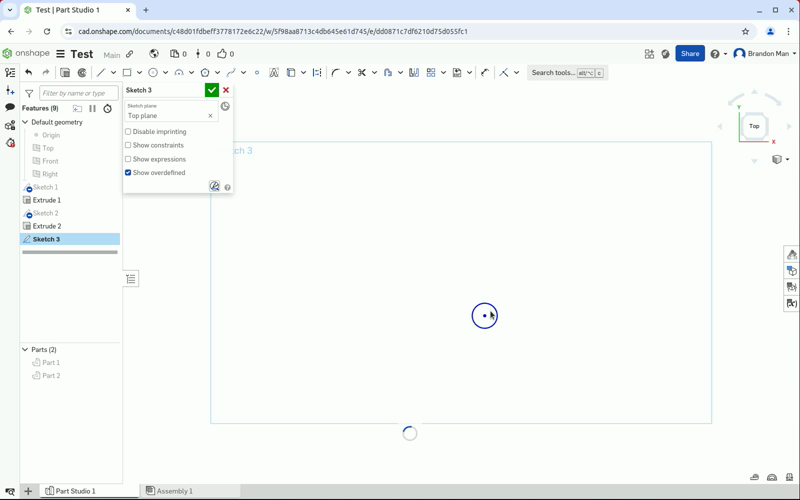
scroll(6)
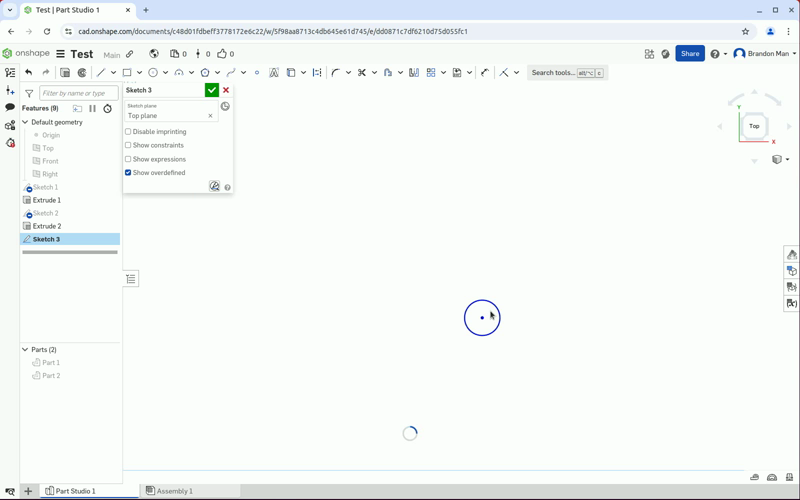
scroll(6)
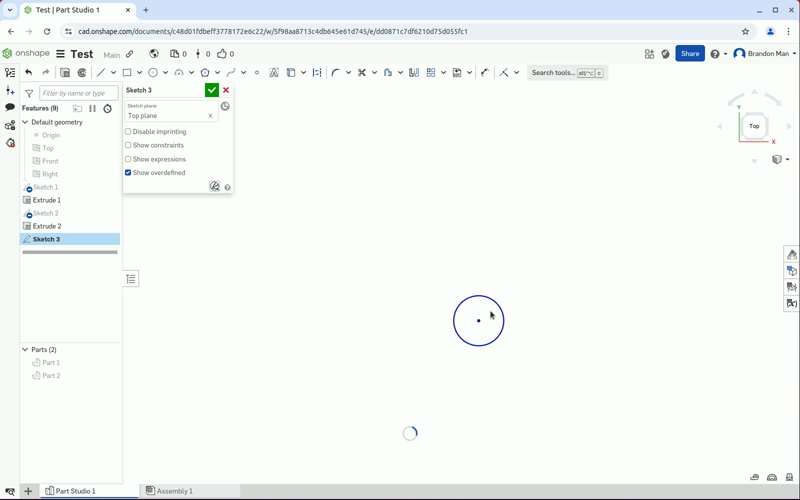
scroll(6)
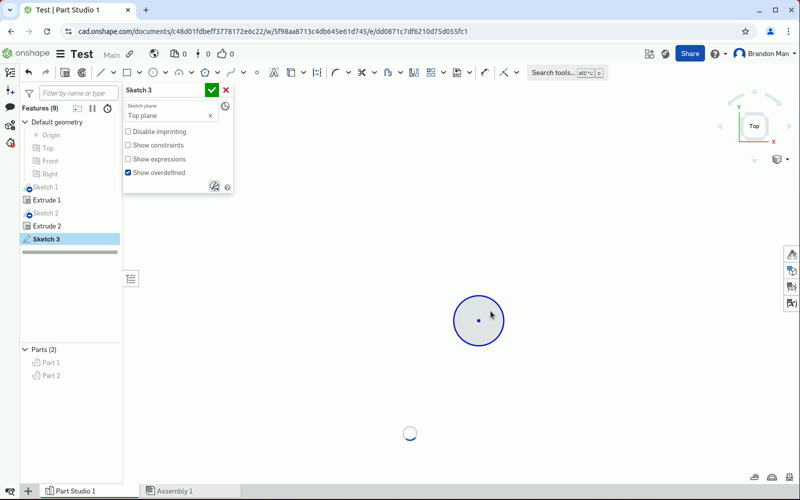
scroll(6)
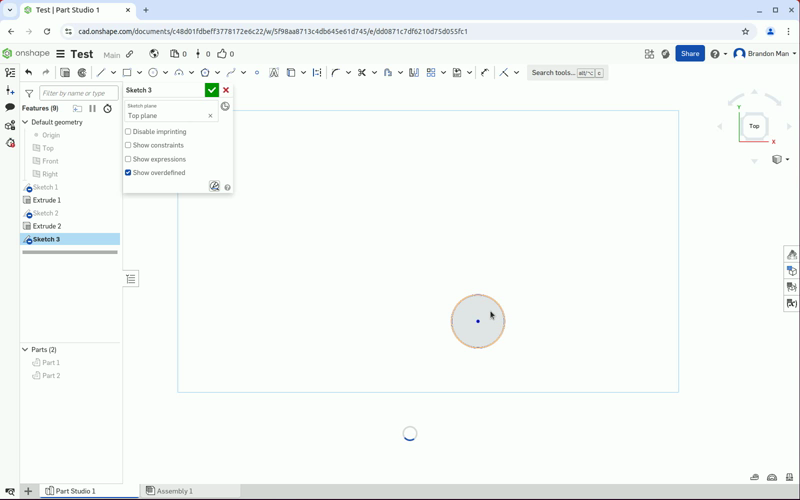
scroll(6)
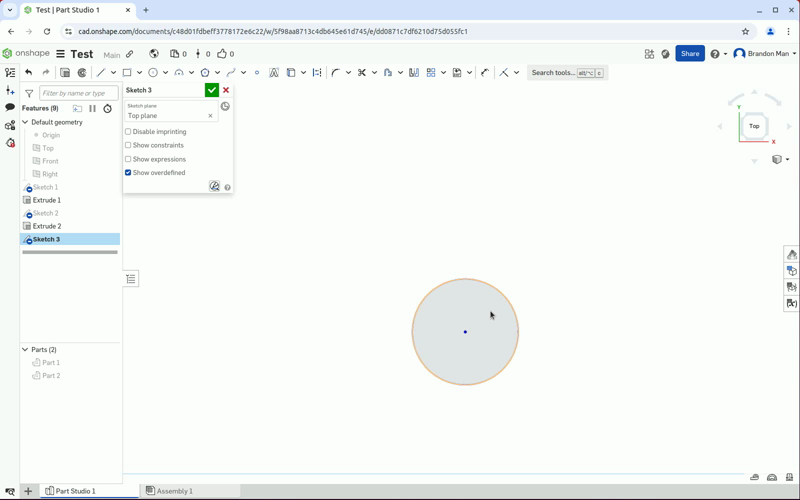
scroll(6)
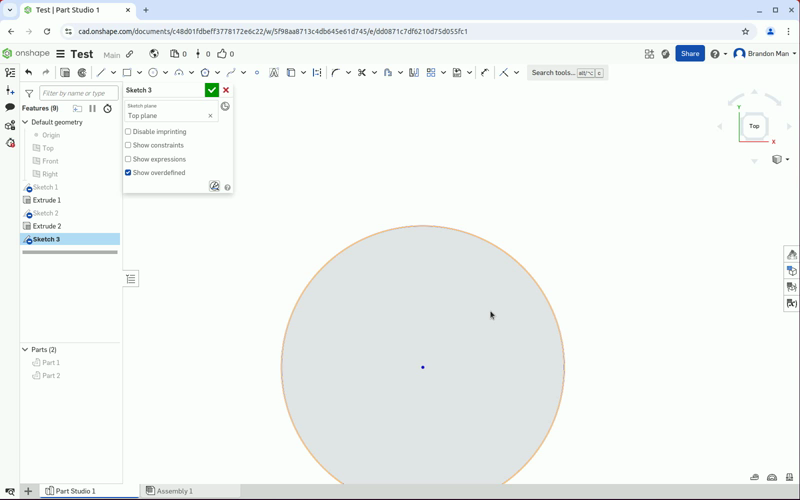
click(490, 310)
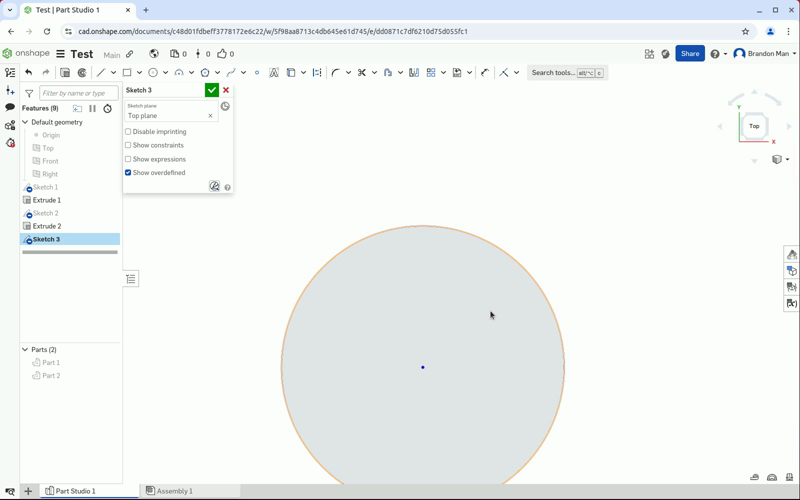
scroll(-6)
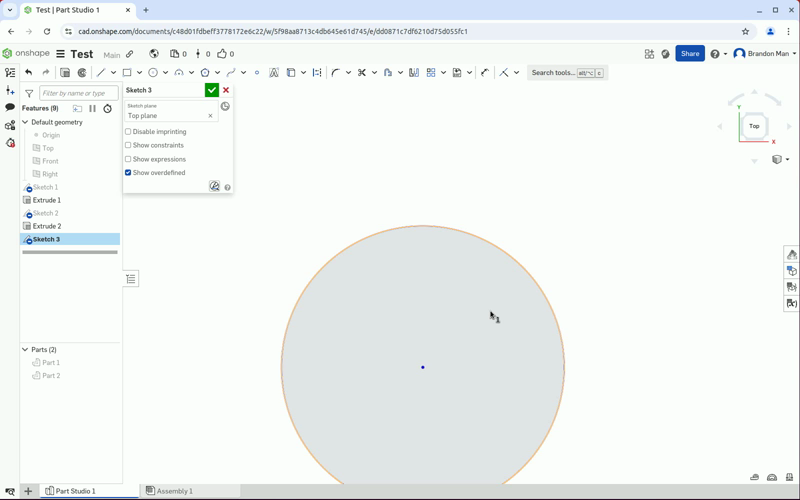
scroll(-6)
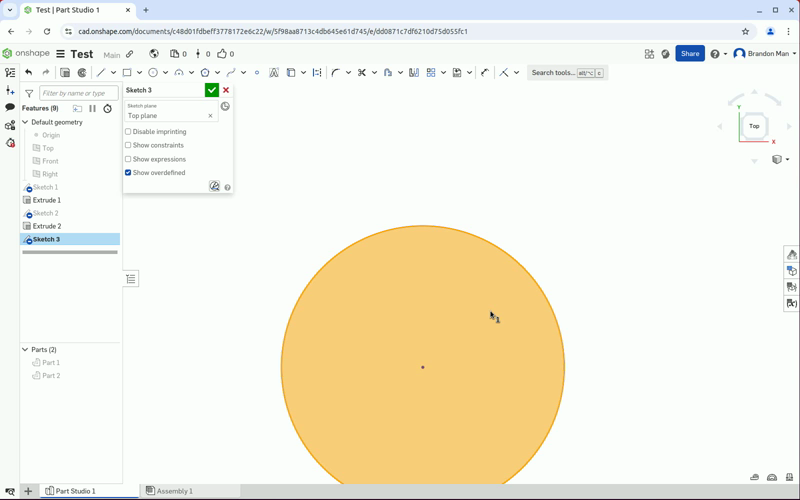
scroll(-6)
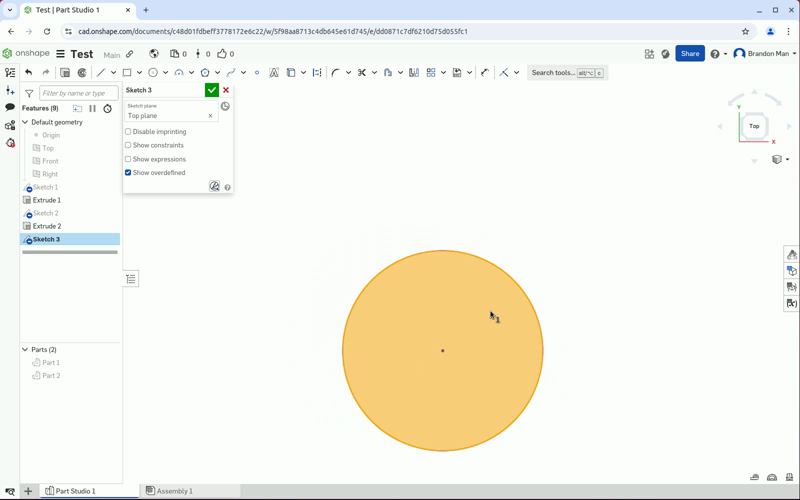
scroll(-6)
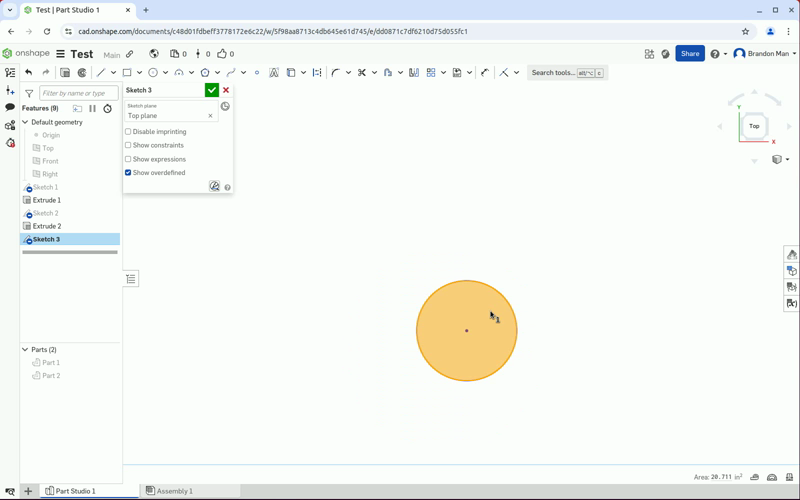
scroll(-6)
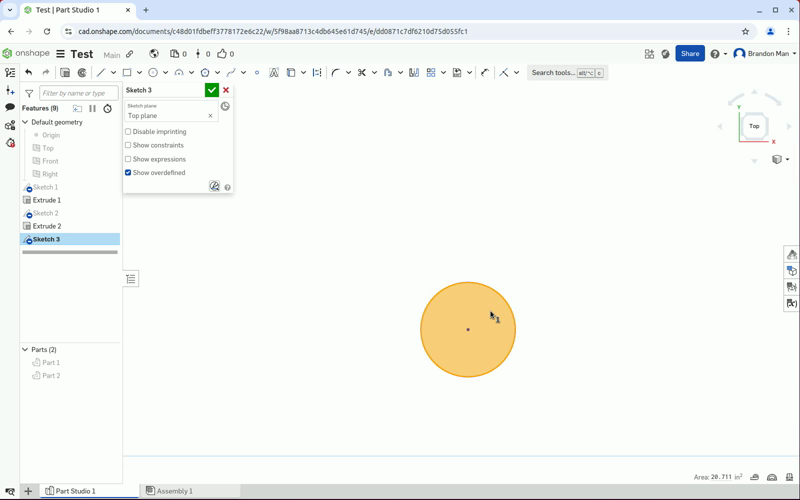
scroll(-6)
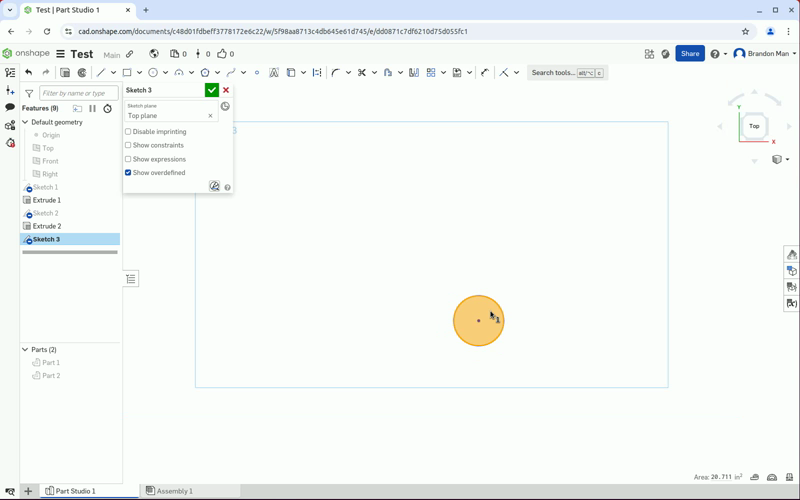
scroll(-6)
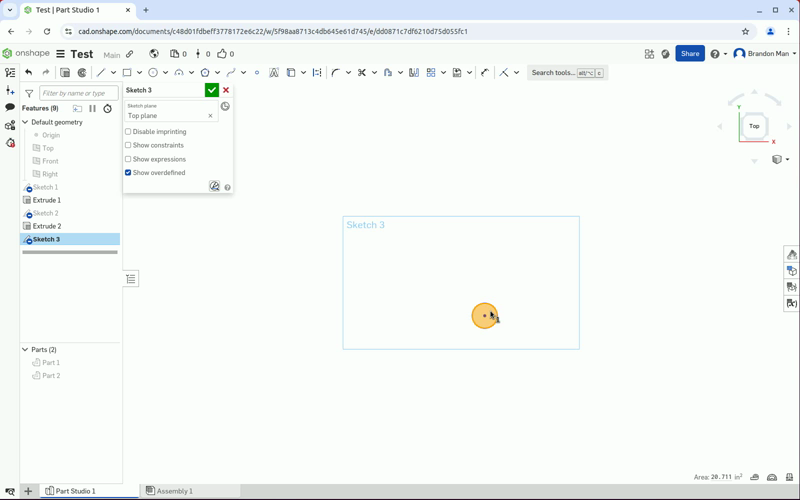
mouse_move(73, 352)
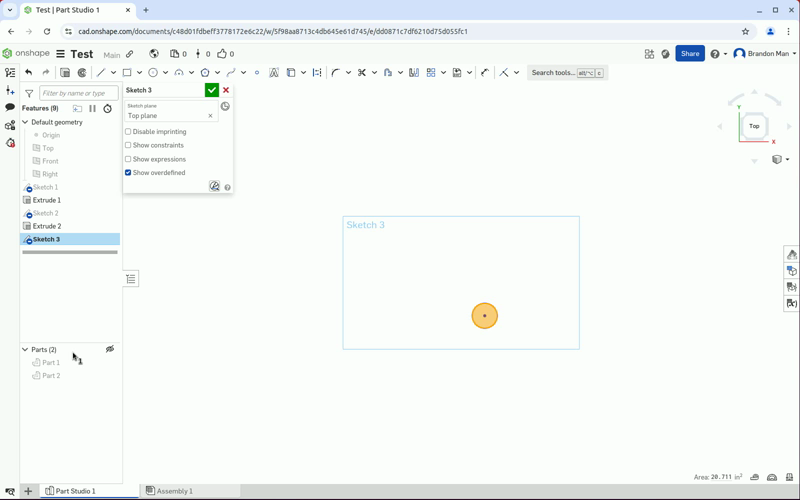
key(shift+y)
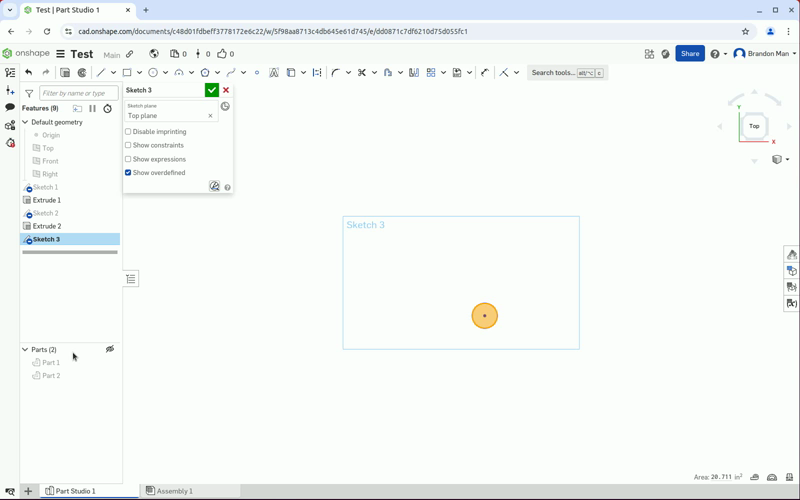
key(shift+e)
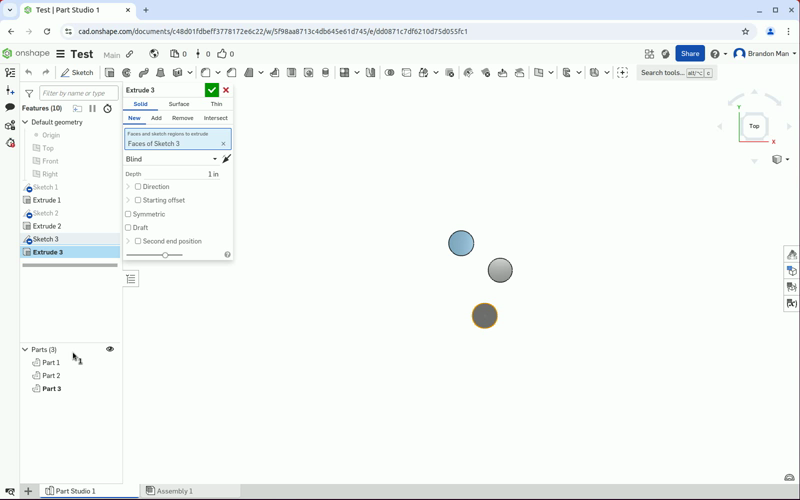
mouse_move(143, 106)
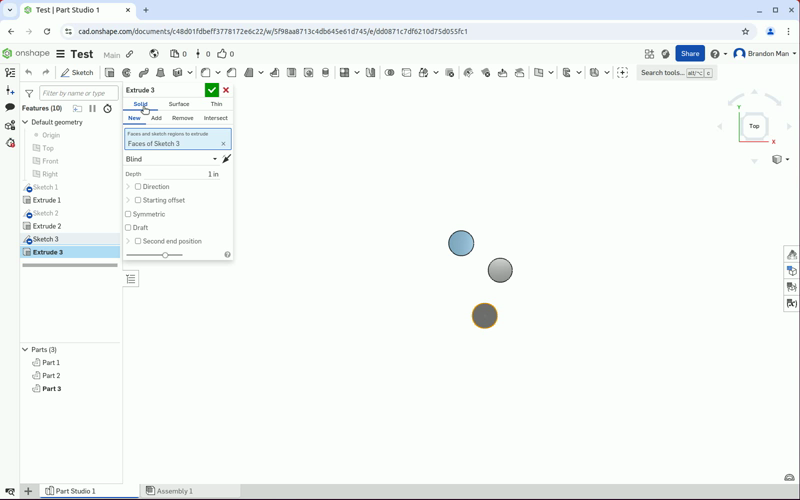
click(143, 106)
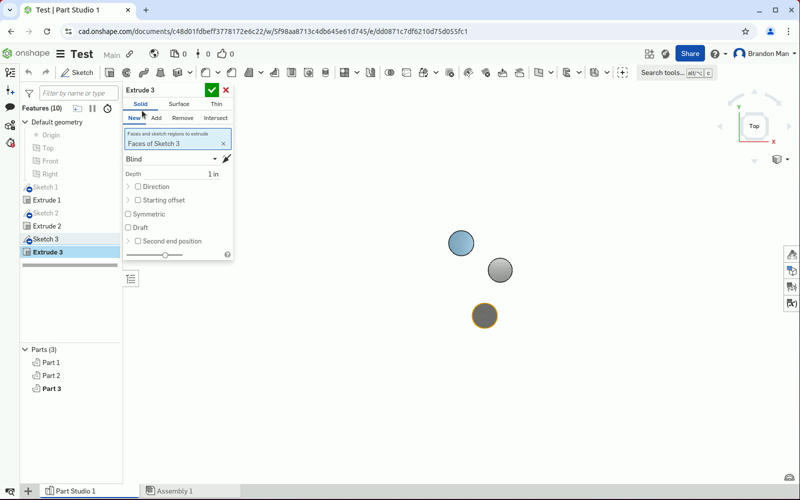
mouse_move(137, 120)
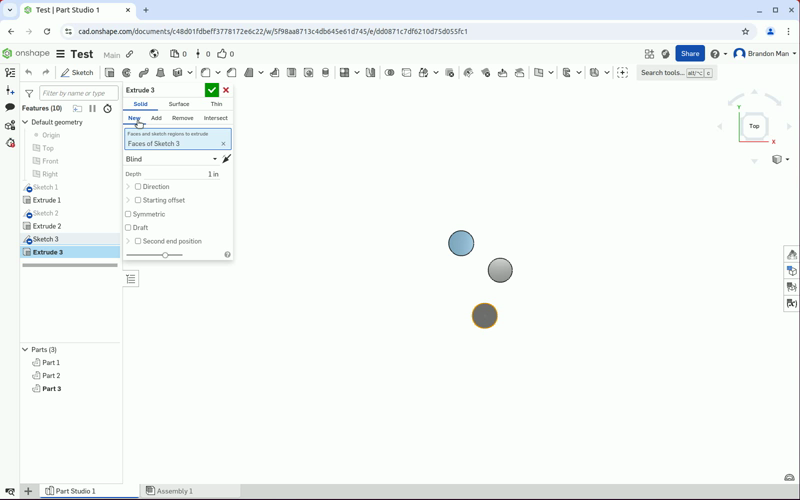
click(137, 120)
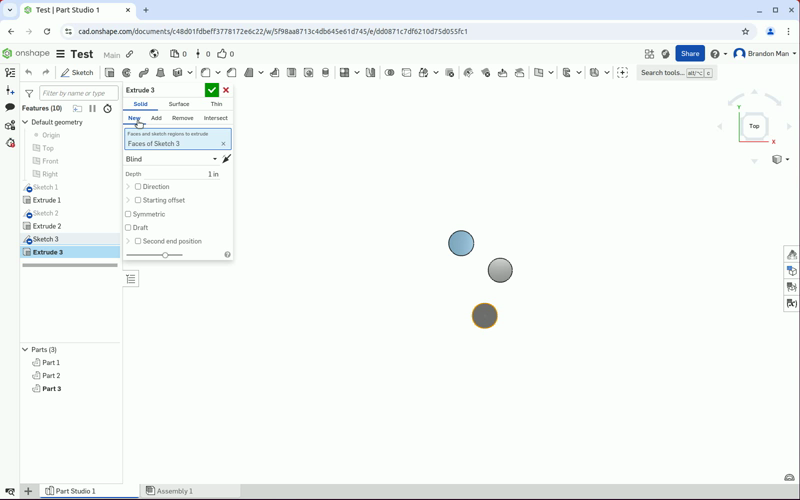
key(tab, 4)
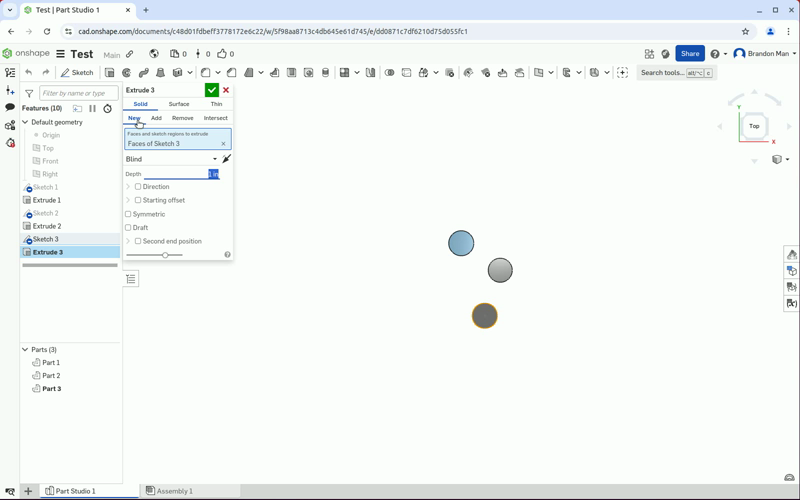
text(-2.407)
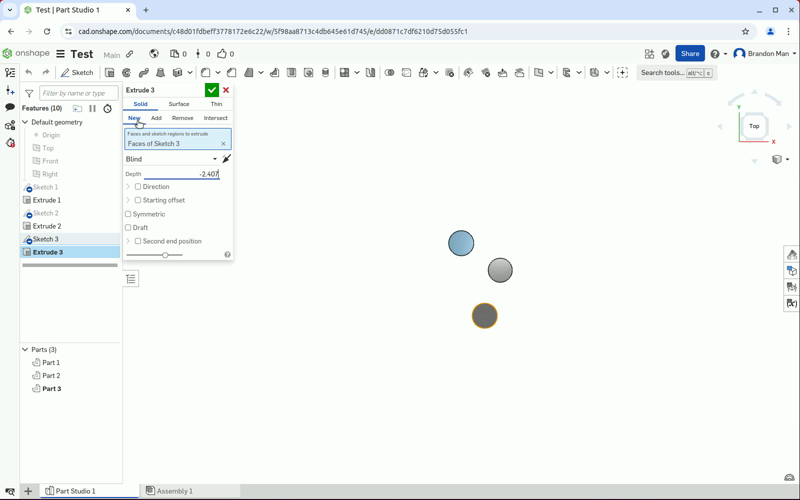
key(enter)
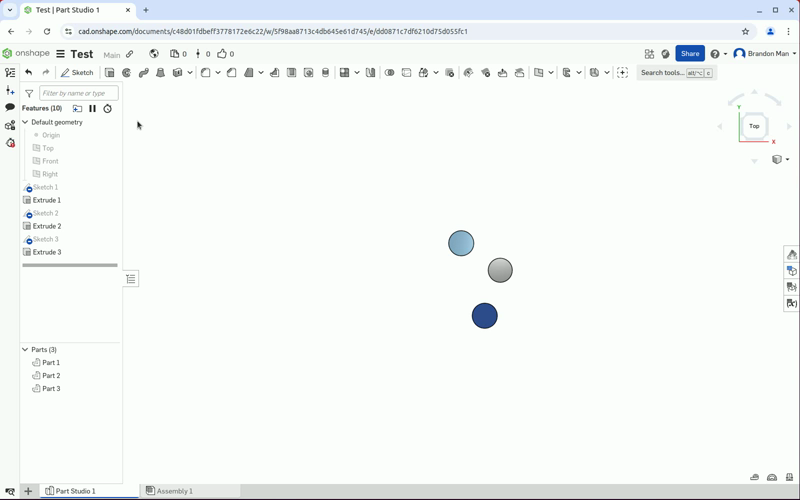
key(shift+h)
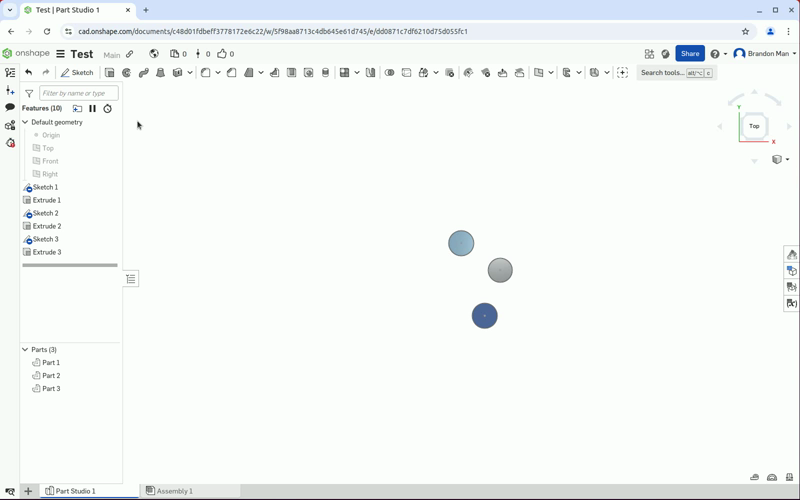
key(shift+h)
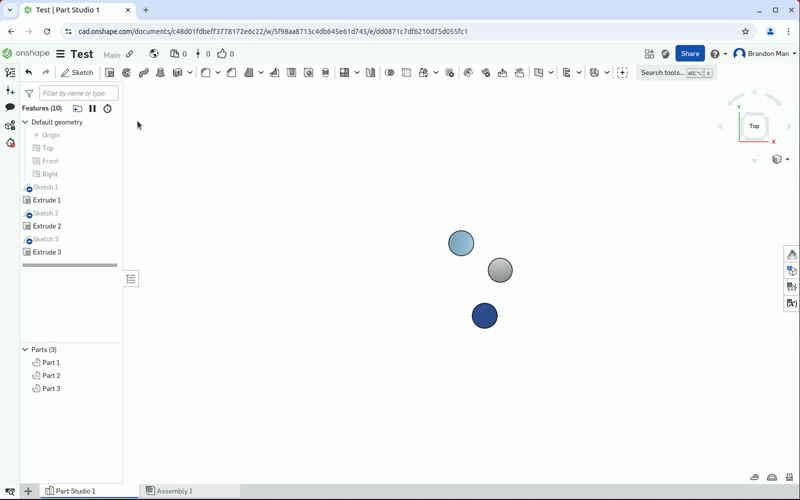
mouse_move(73, 189)
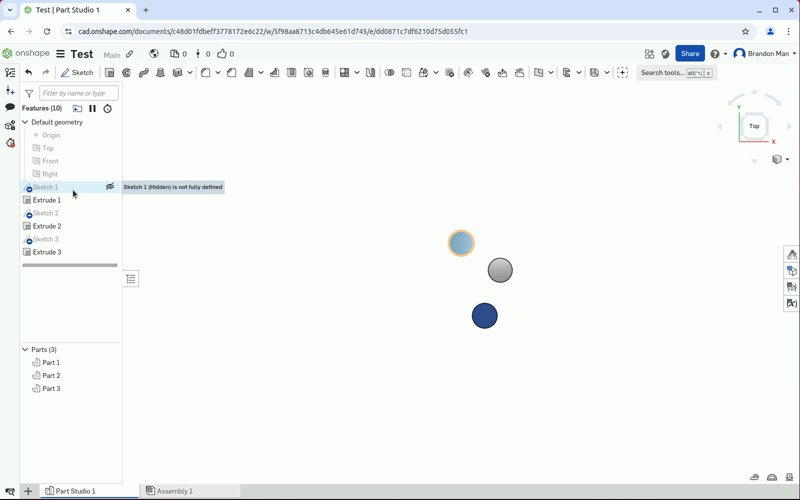
click(73, 189)
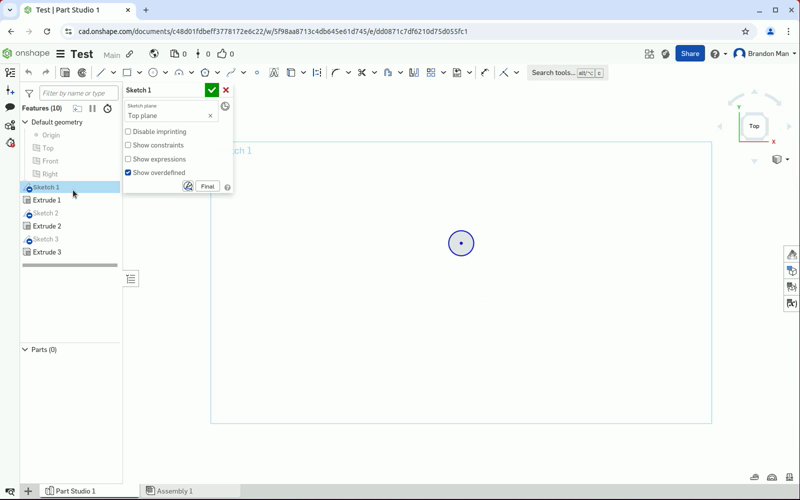
mouse_move(229, 92)
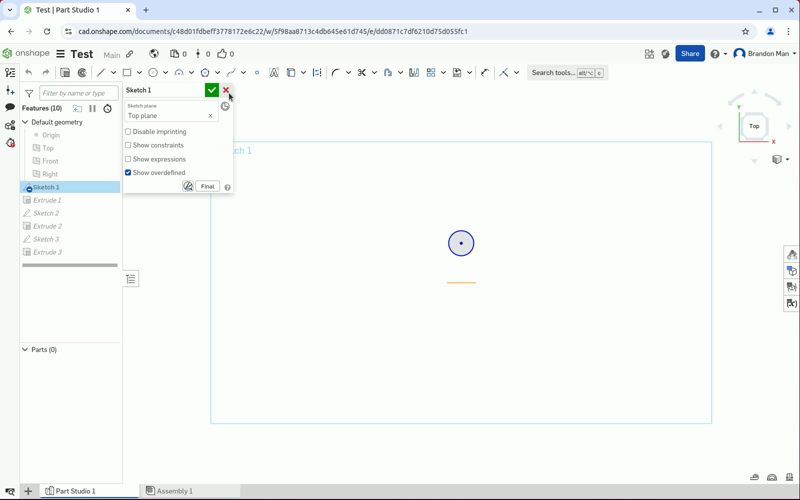
click(229, 92)
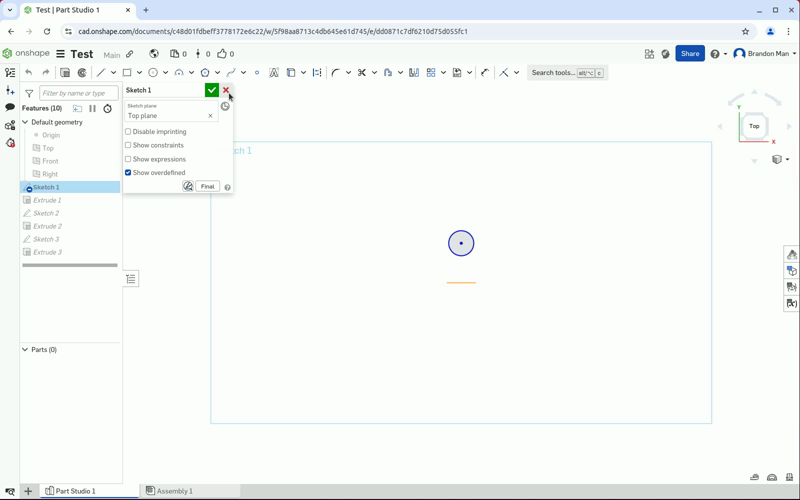
key(shift+s)
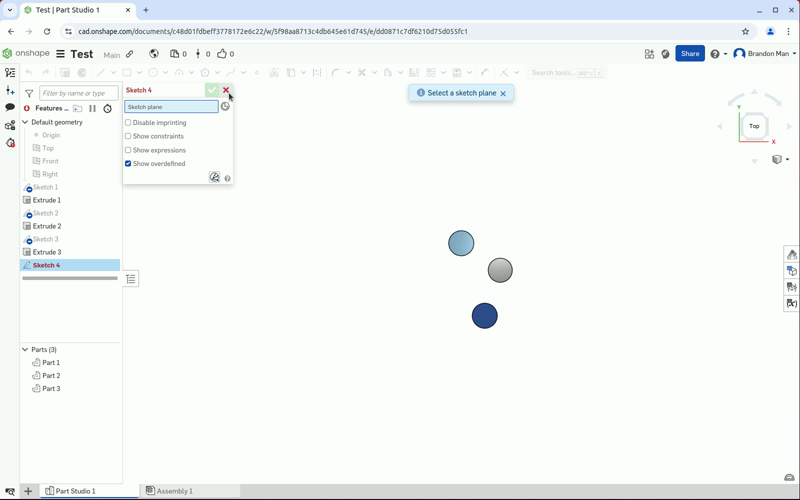
mouse_move(73, 150)
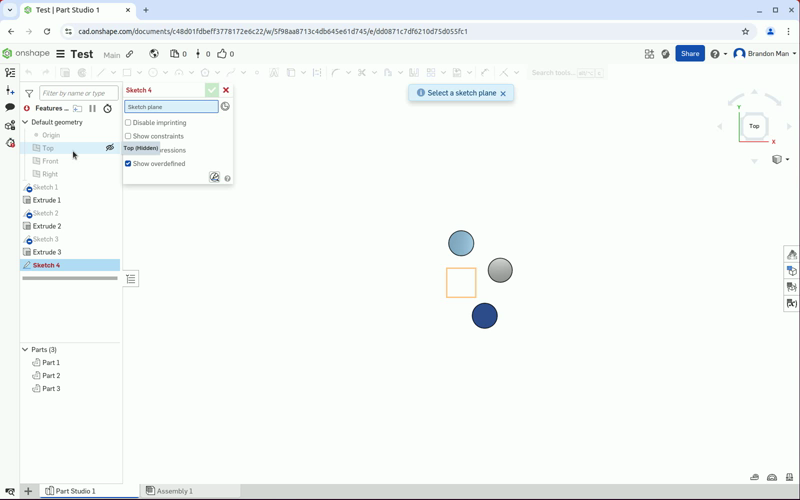
click(73, 150)
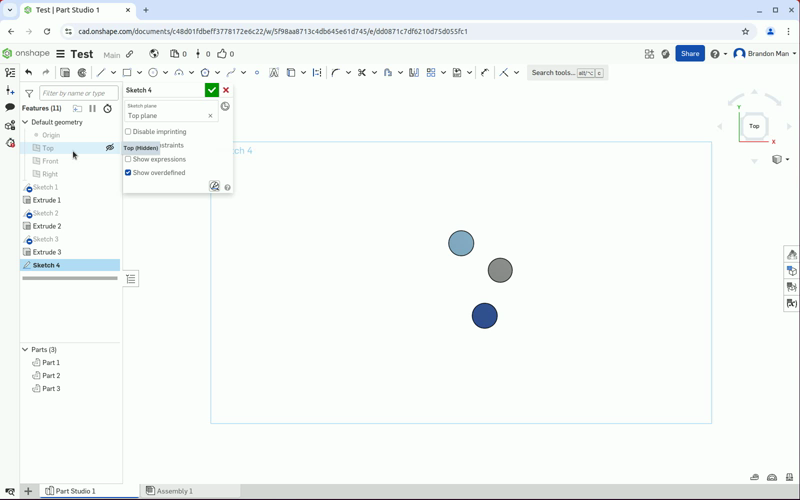
mouse_move(73, 352)
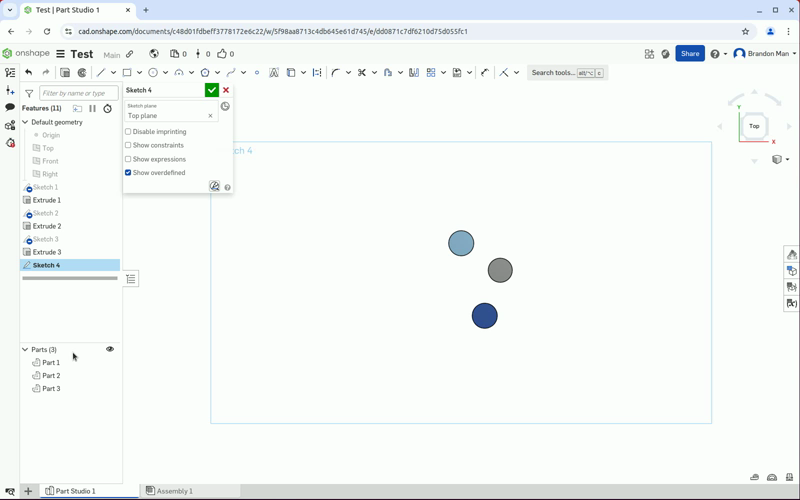
key(y)
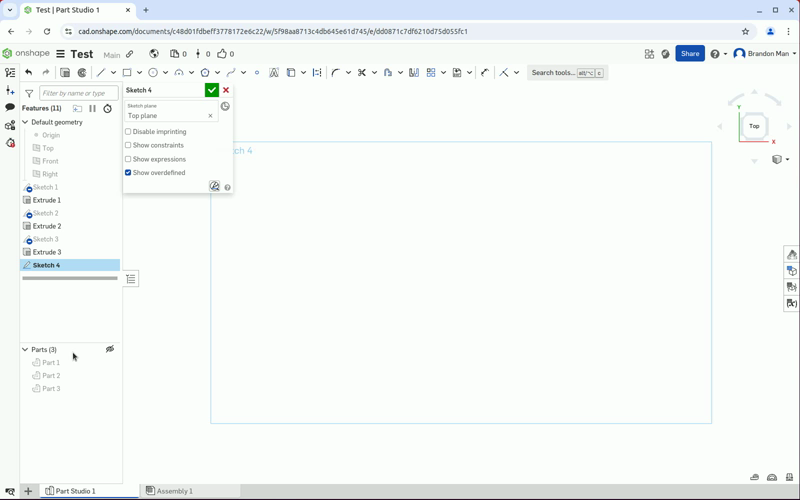
key(c)
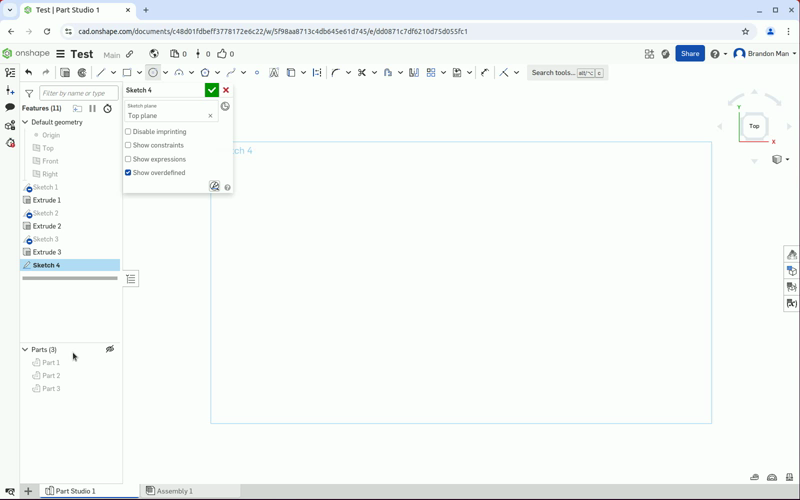
key_down(shift)
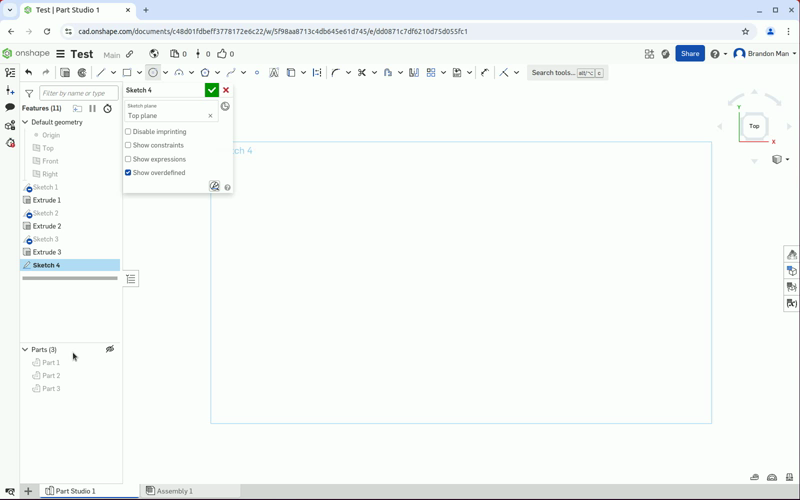
mouse_move(437, 315)
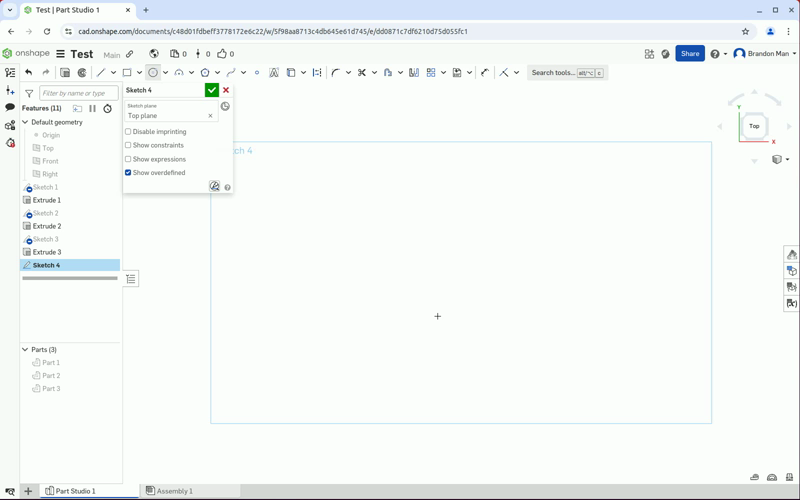
click(437, 315)
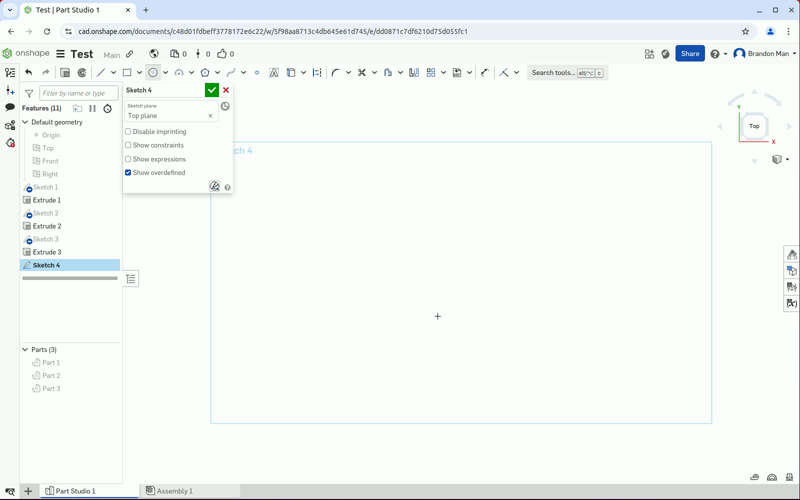
key_up(shift)
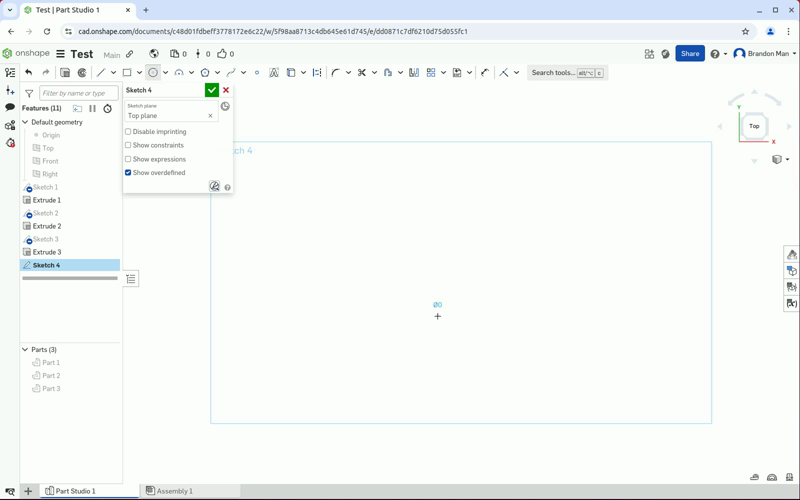
mouse_move(450, 315)
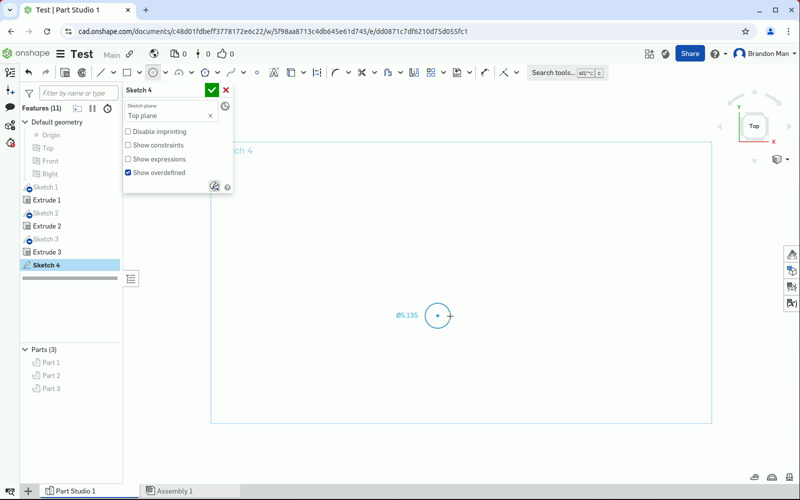
click(450, 315)
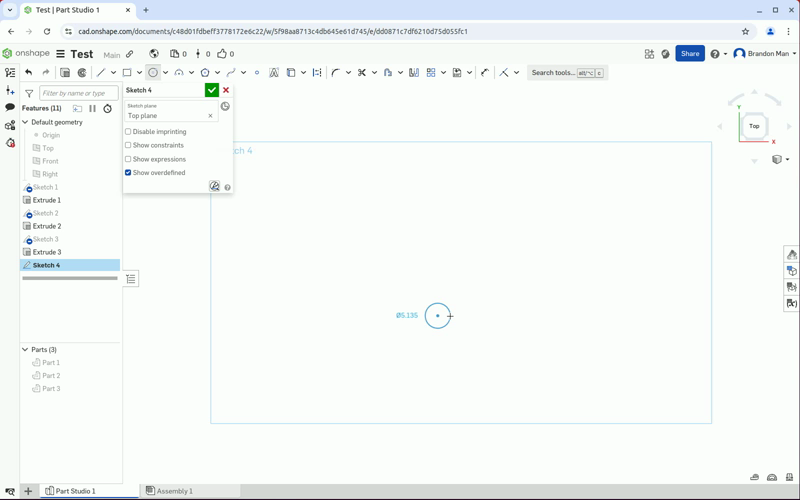
key(esc)
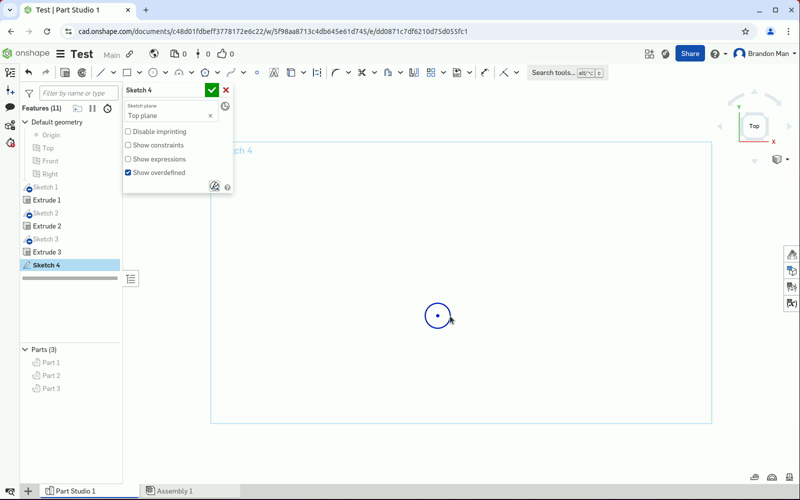
mouse_move(447, 318)
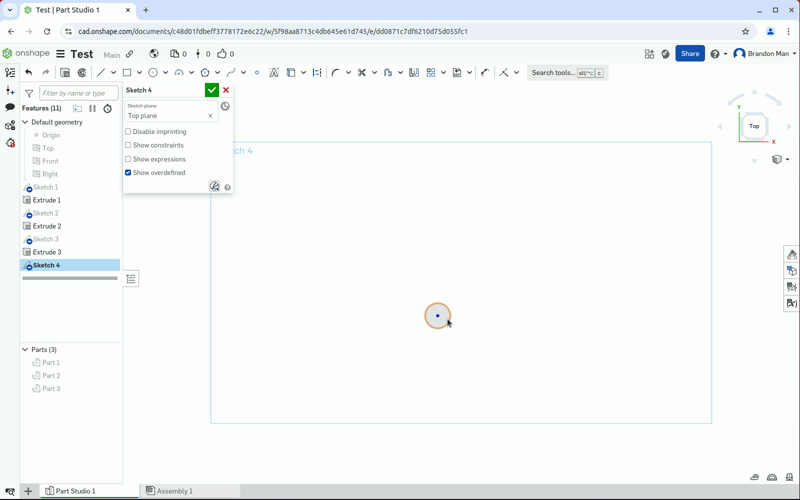
scroll(6)
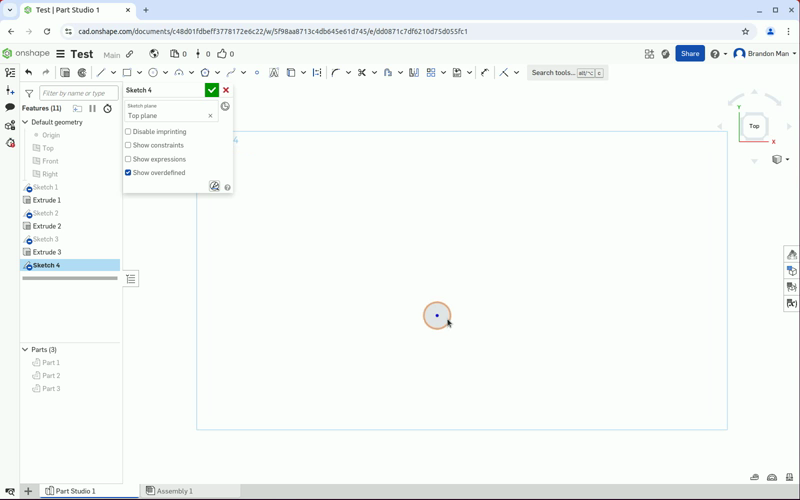
scroll(6)
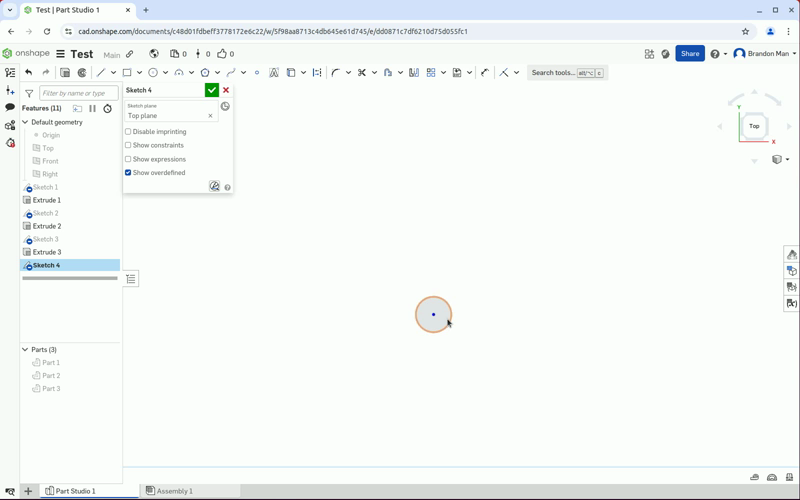
scroll(6)
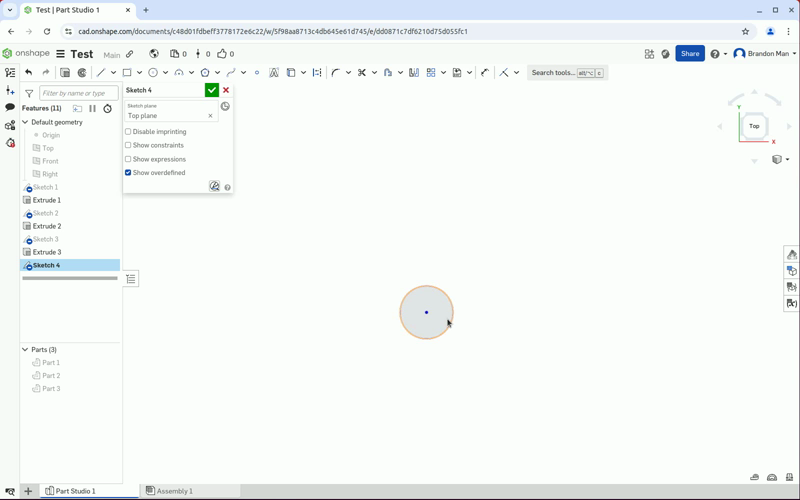
scroll(6)
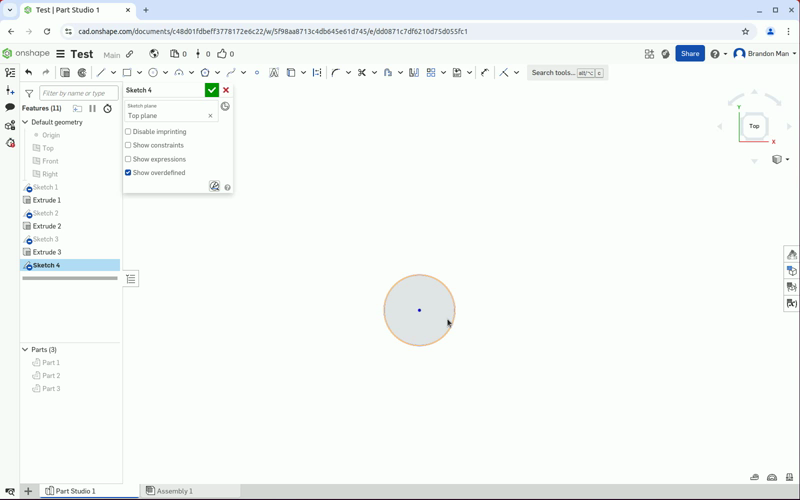
scroll(6)
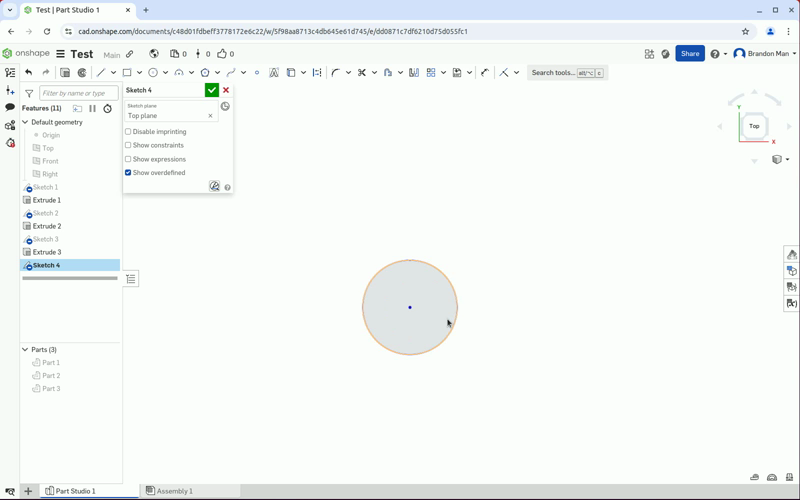
scroll(6)
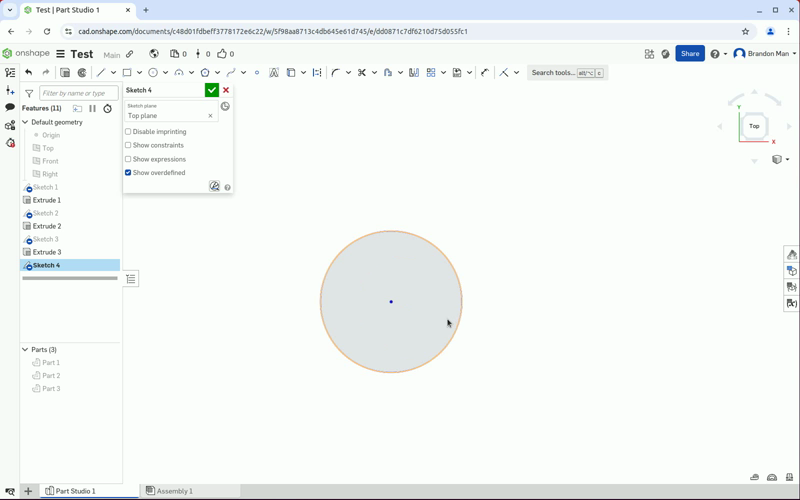
scroll(6)
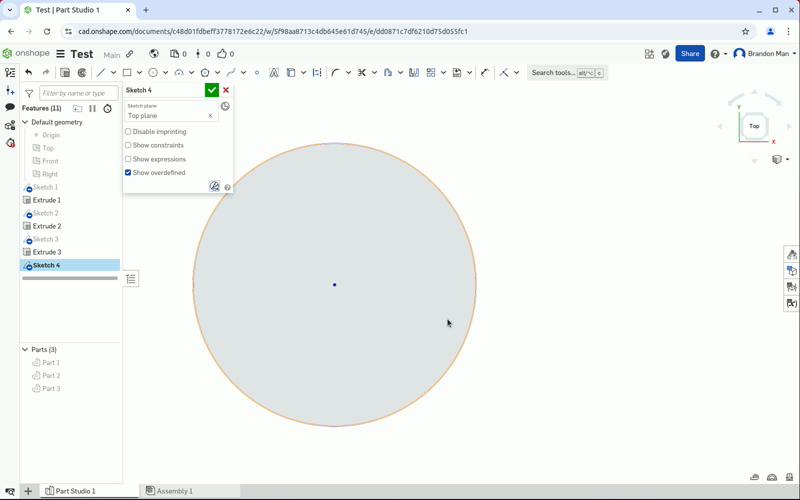
click(447, 318)
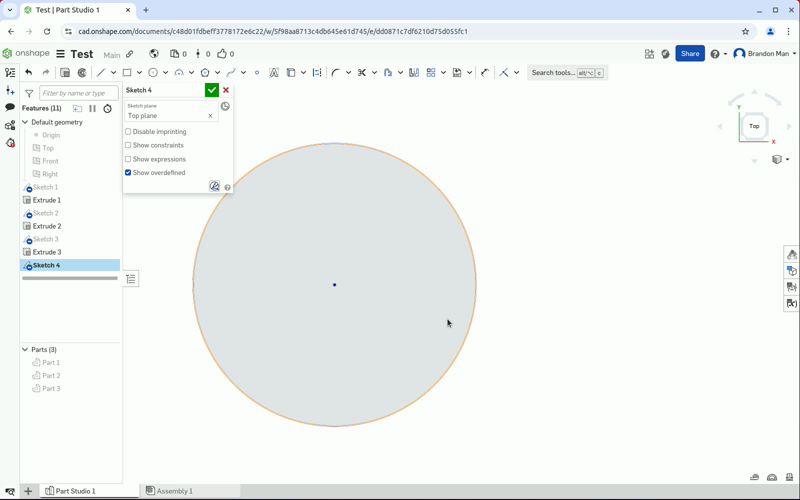
scroll(-6)
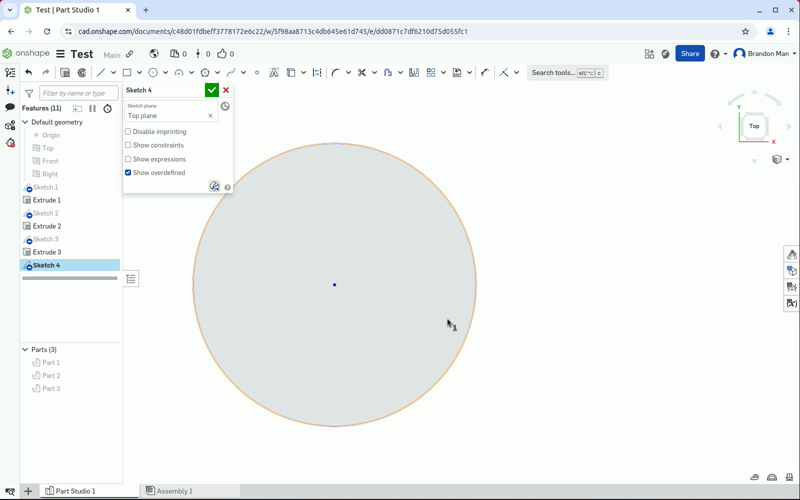
scroll(-6)
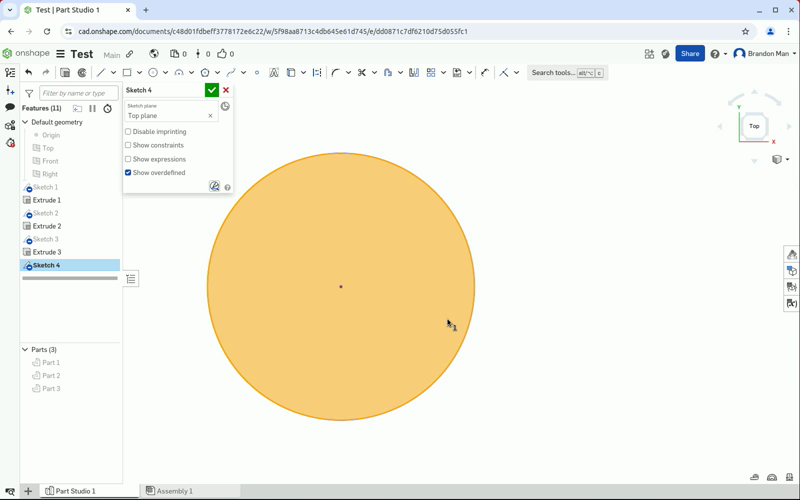
scroll(-6)
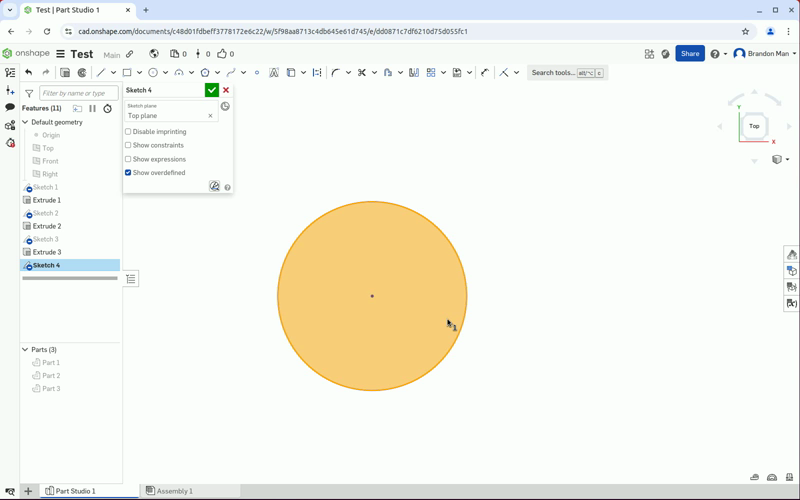
scroll(-6)
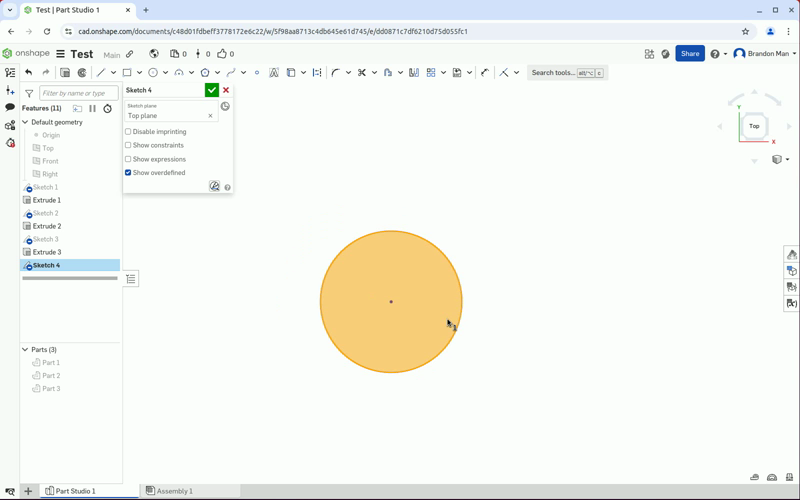
scroll(-6)
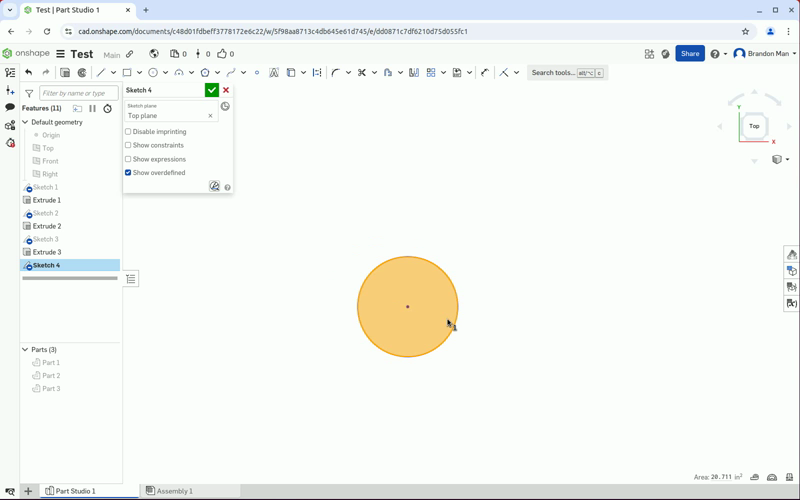
scroll(-6)
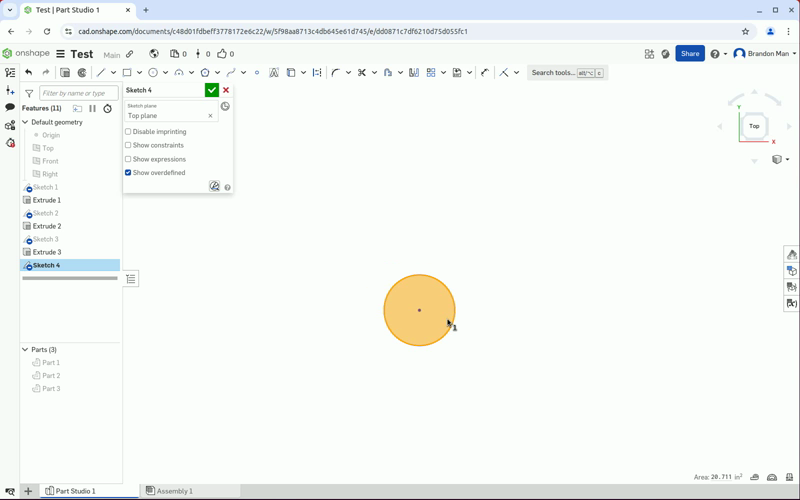
scroll(-6)
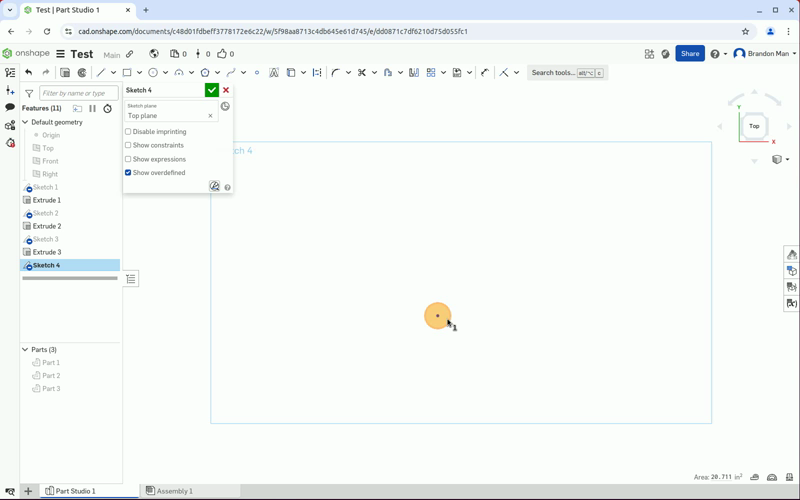
mouse_move(73, 352)
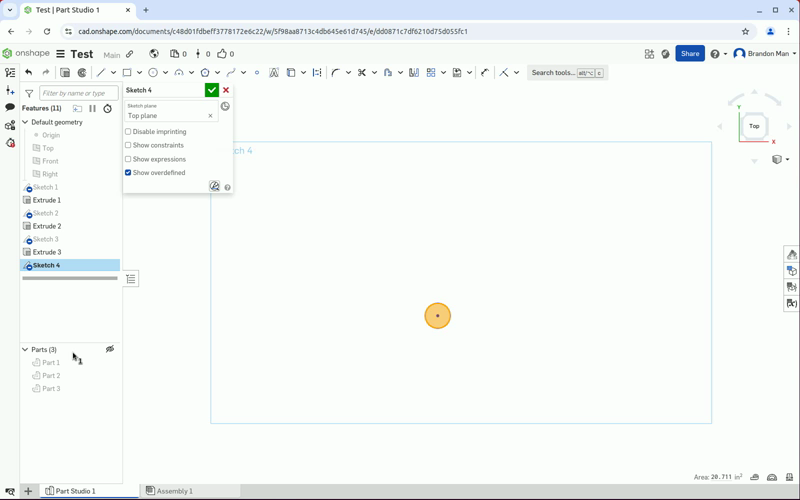
key(shift+y)
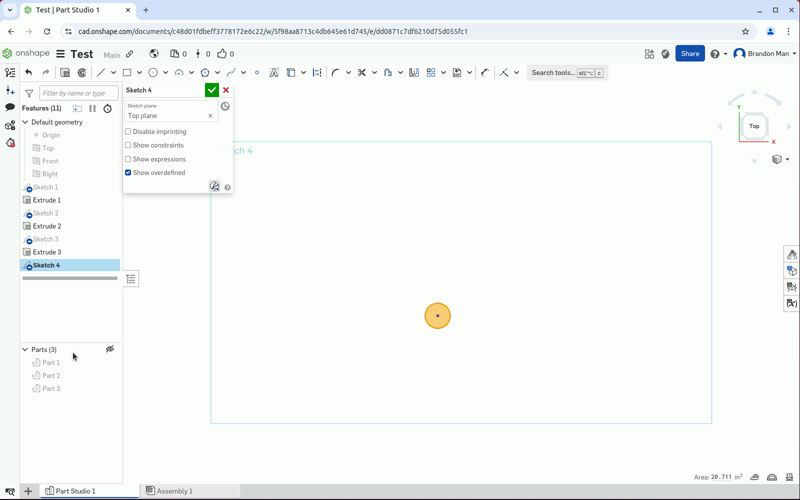
key(shift+e)
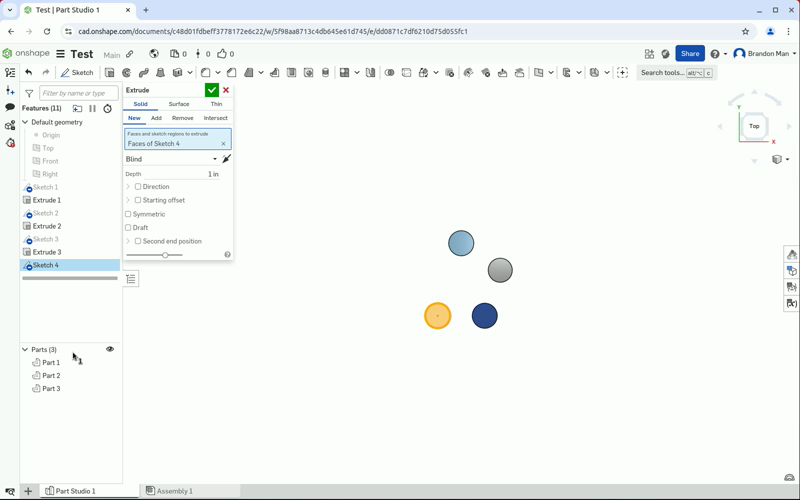
mouse_move(143, 106)
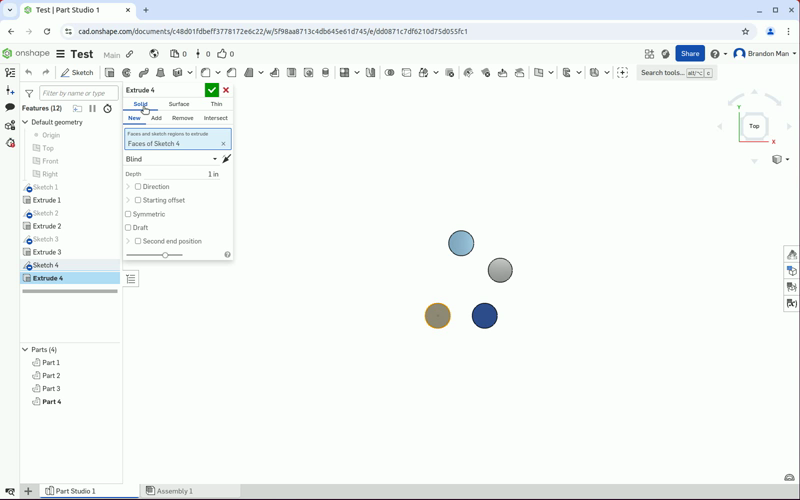
click(143, 106)
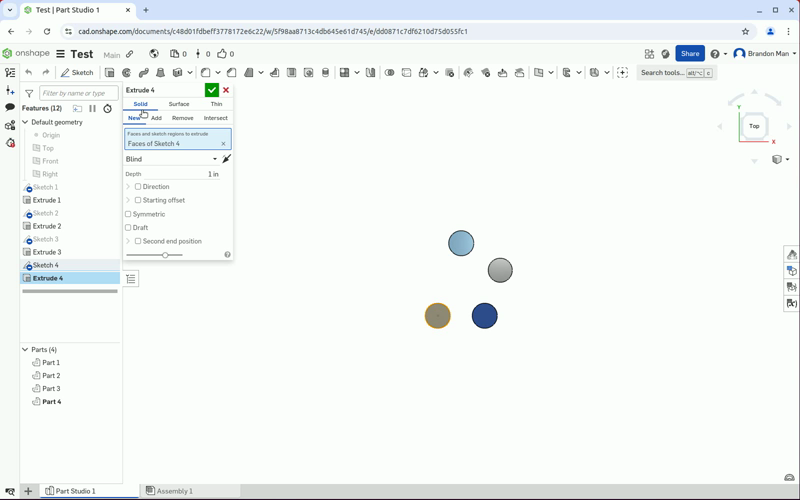
mouse_move(137, 120)
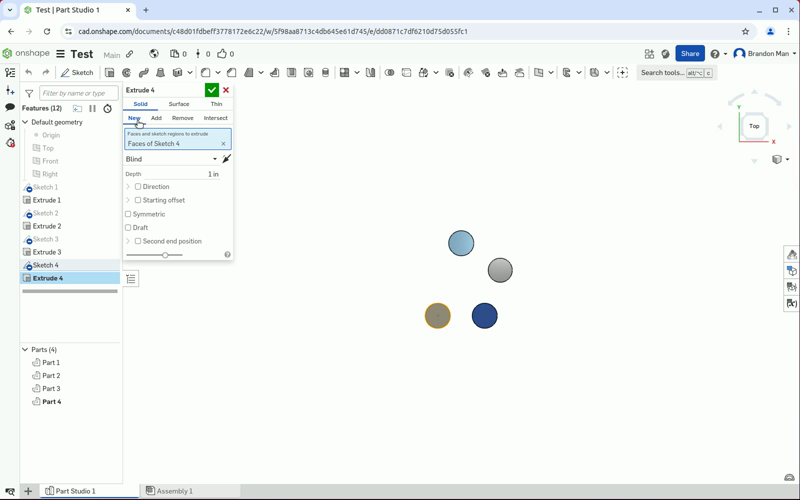
click(137, 120)
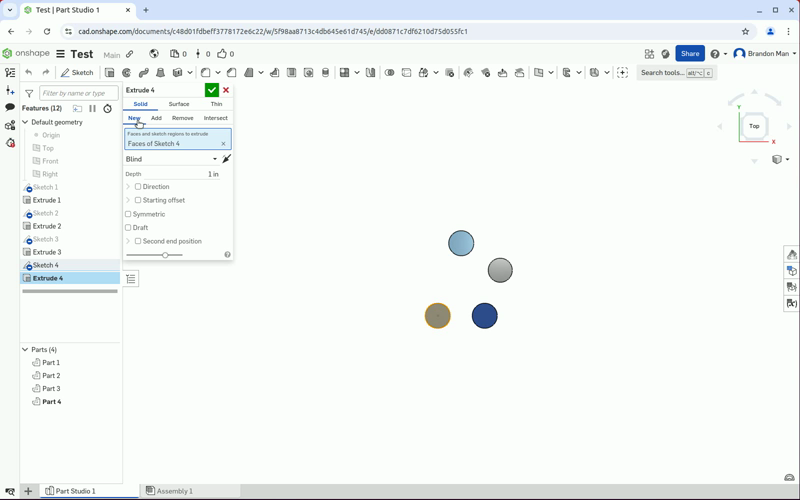
key(tab, 4)
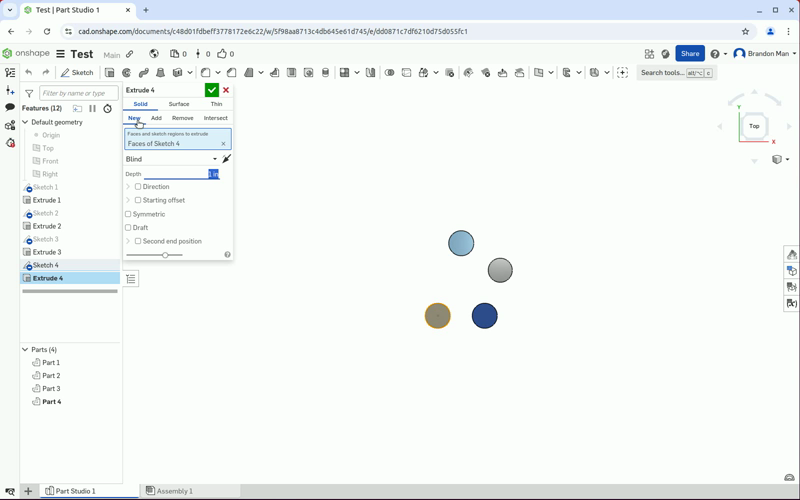
text(-2.407)
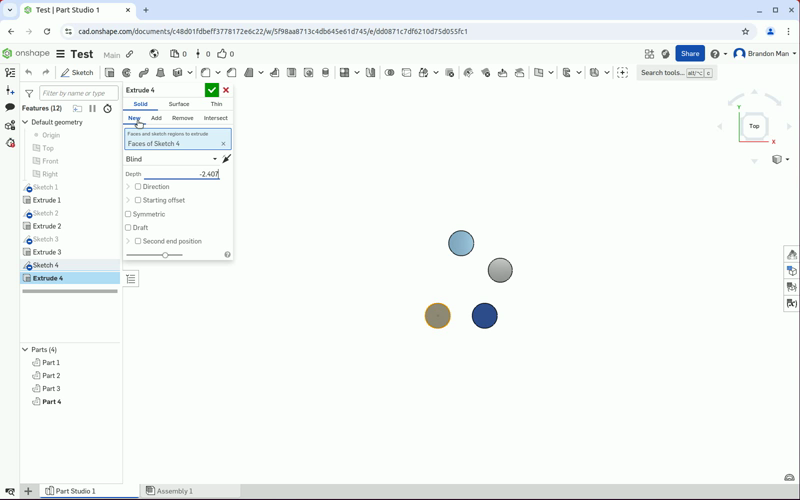
key(enter)
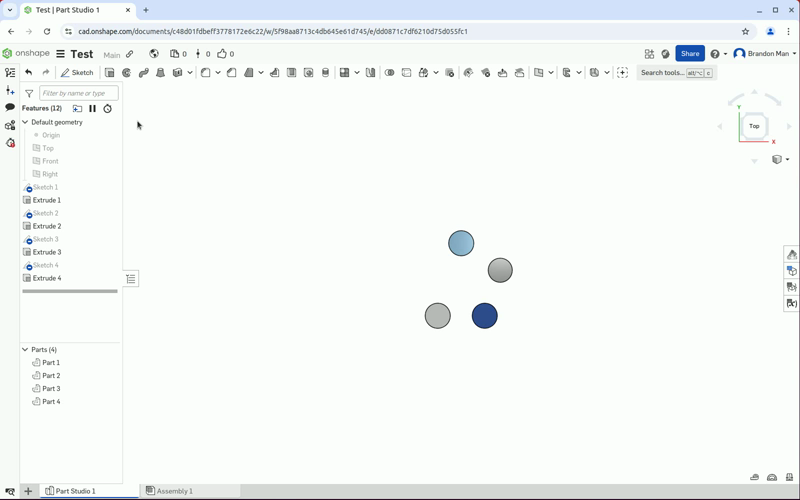
key(shift+h)
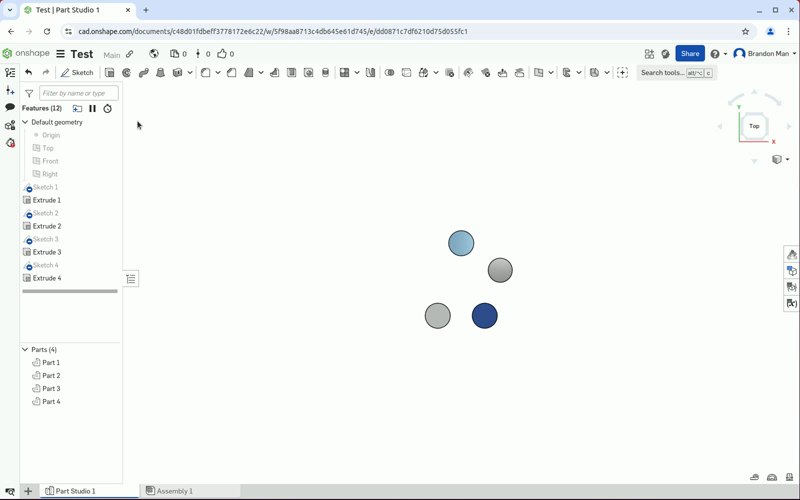
key(shift+h)
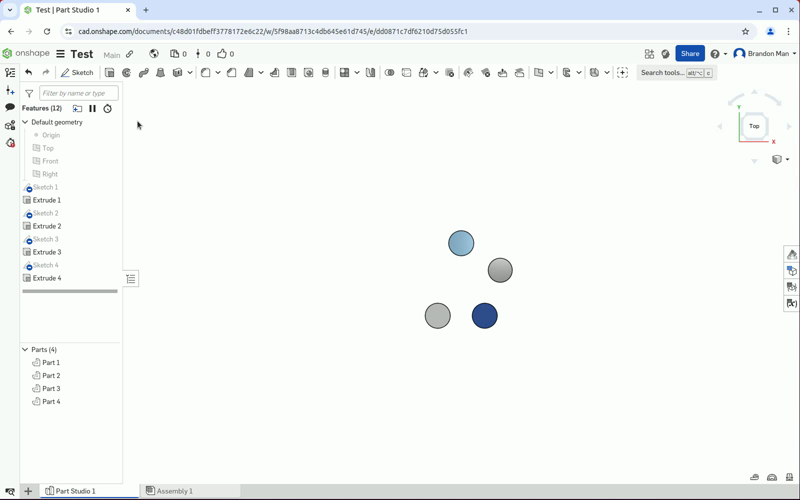
mouse_move(73, 189)
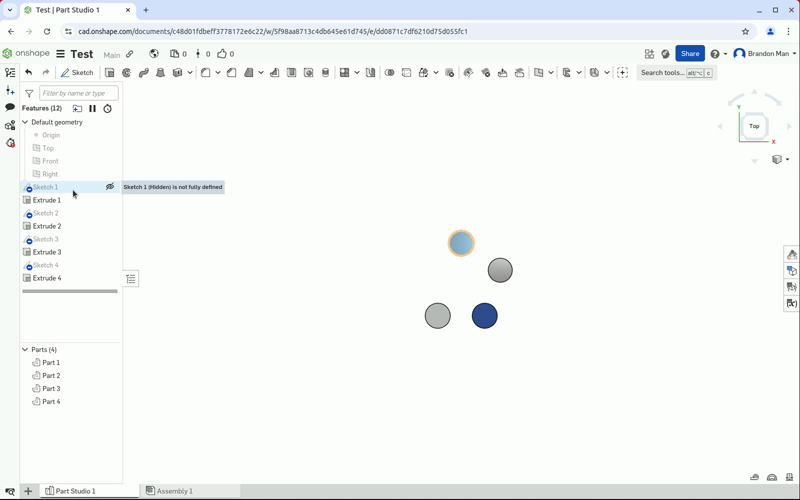
click(73, 189)
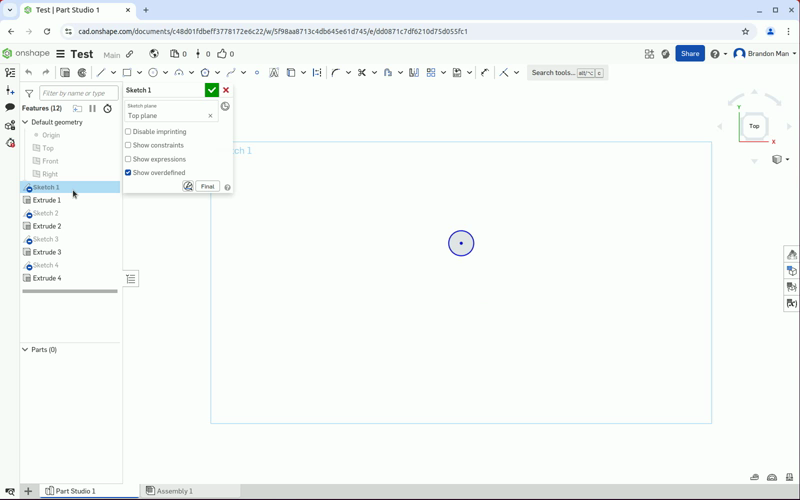
mouse_move(229, 92)
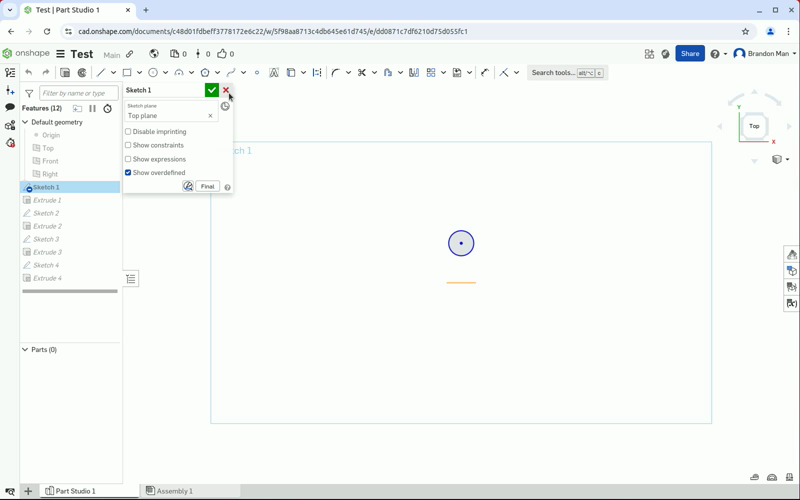
click(229, 92)
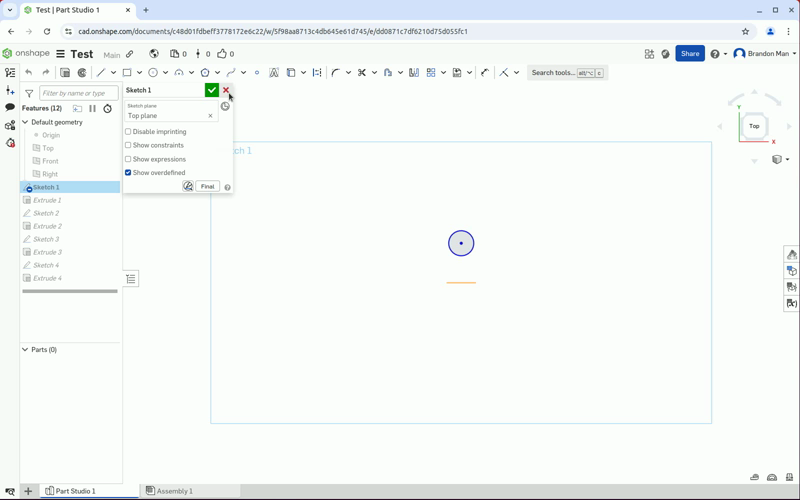
key(shift+s)
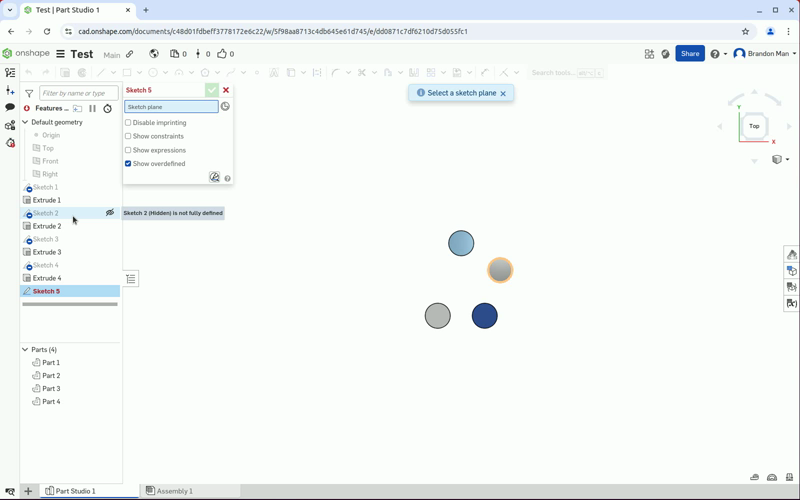
scroll(3)
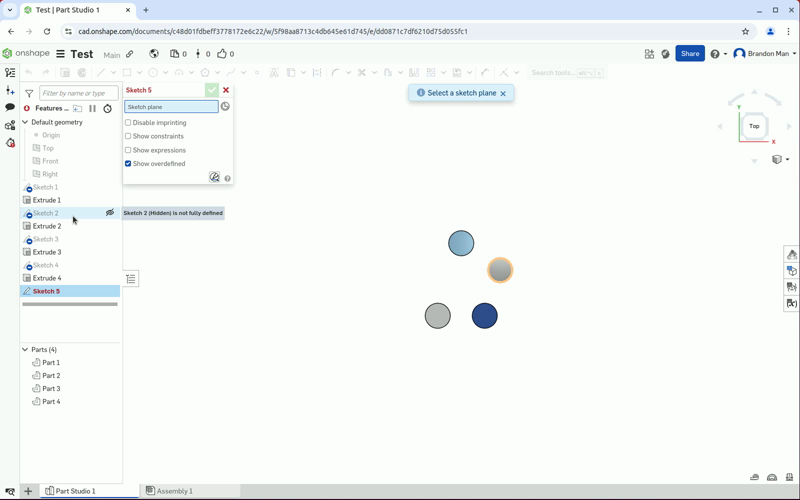
mouse_move(73, 150)
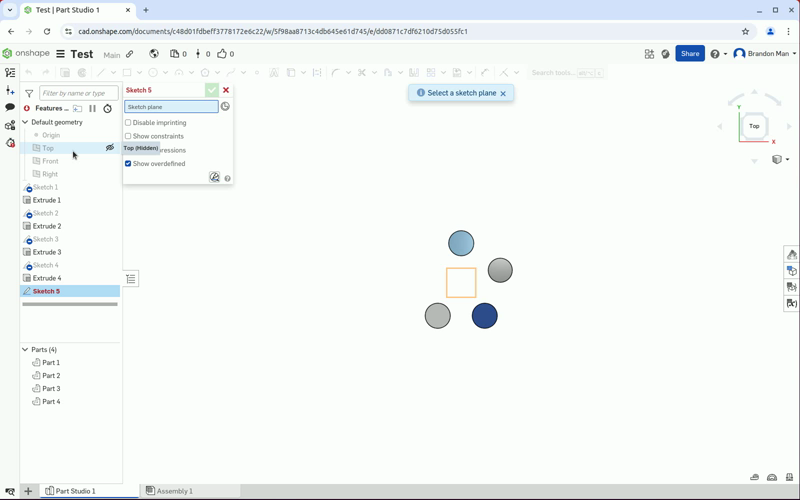
click(73, 150)
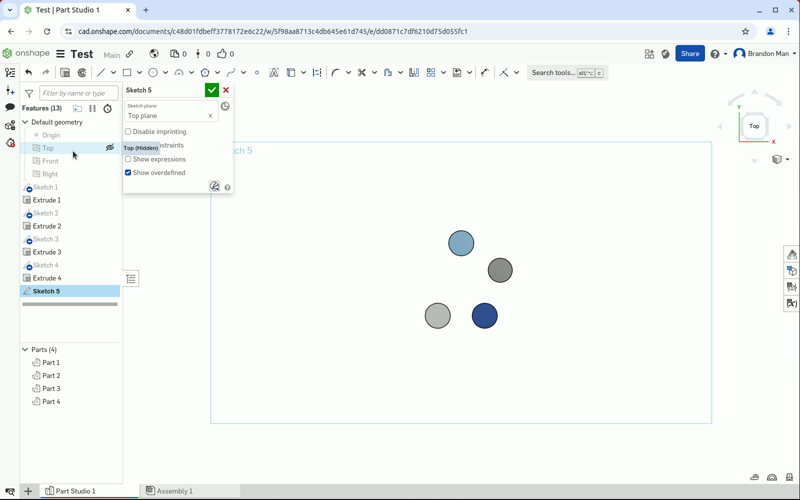
mouse_move(73, 352)
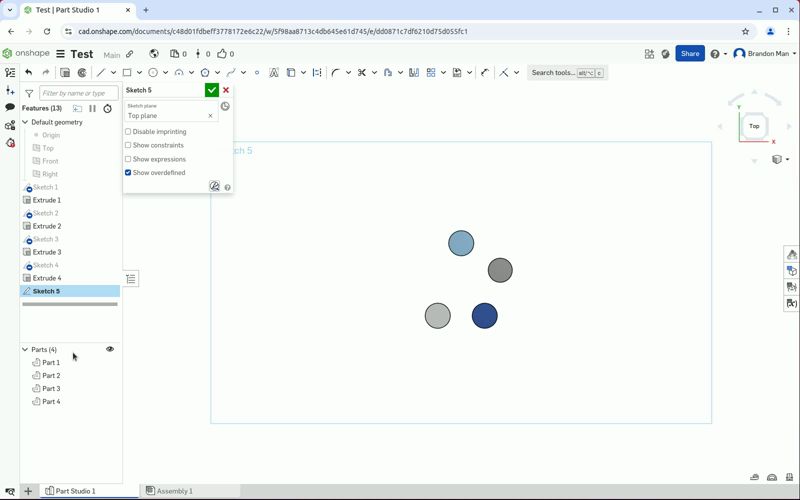
key(y)
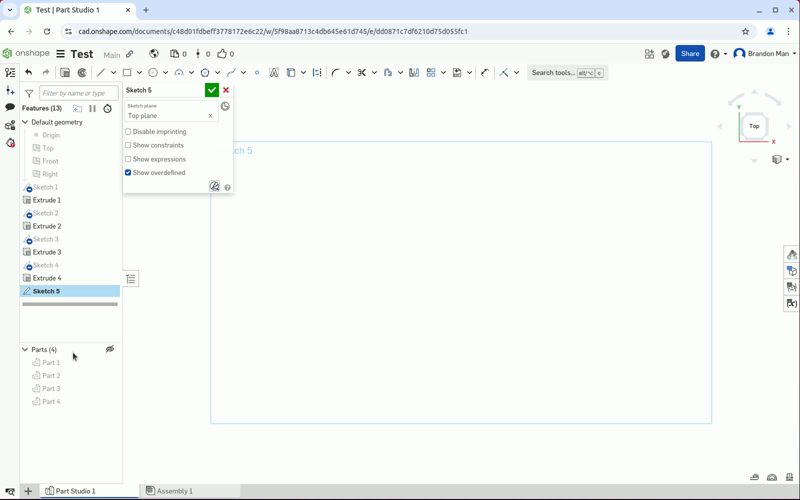
key(c)
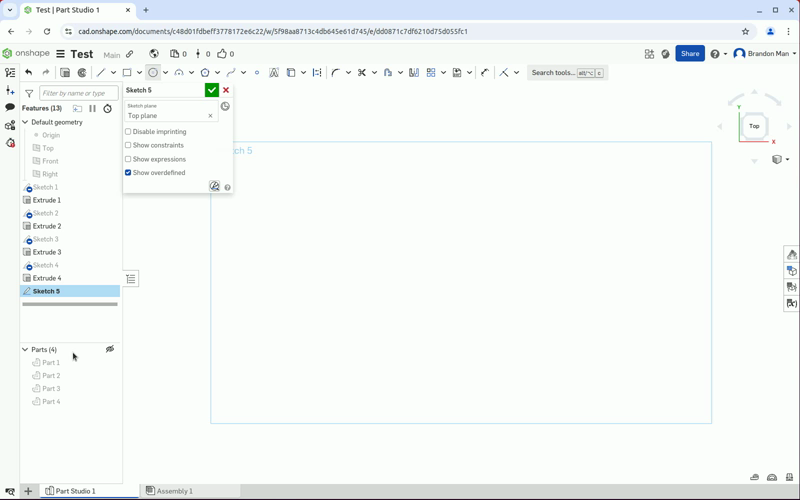
key_down(shift)
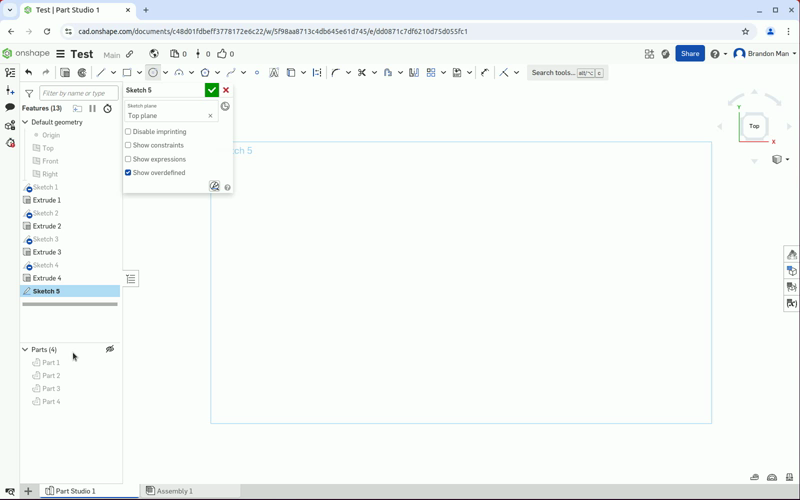
mouse_move(423, 270)
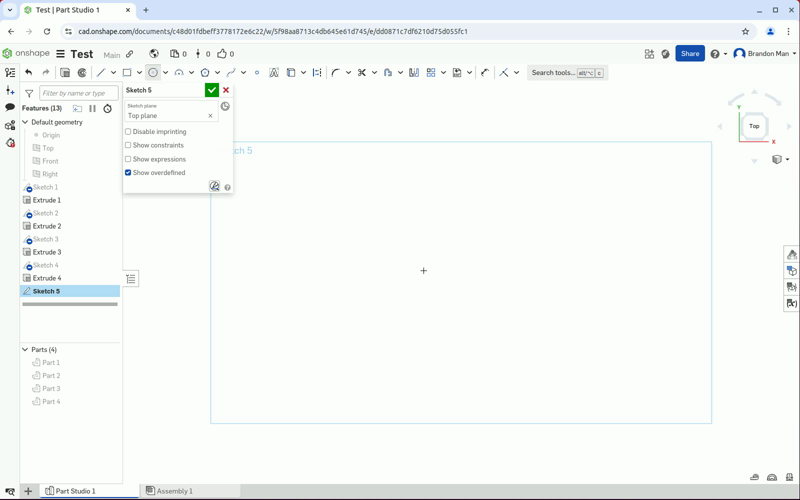
click(423, 270)
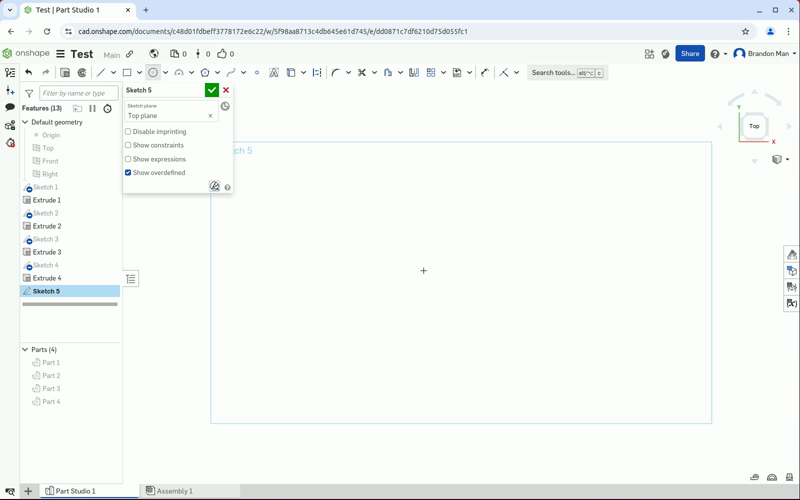
key_up(shift)
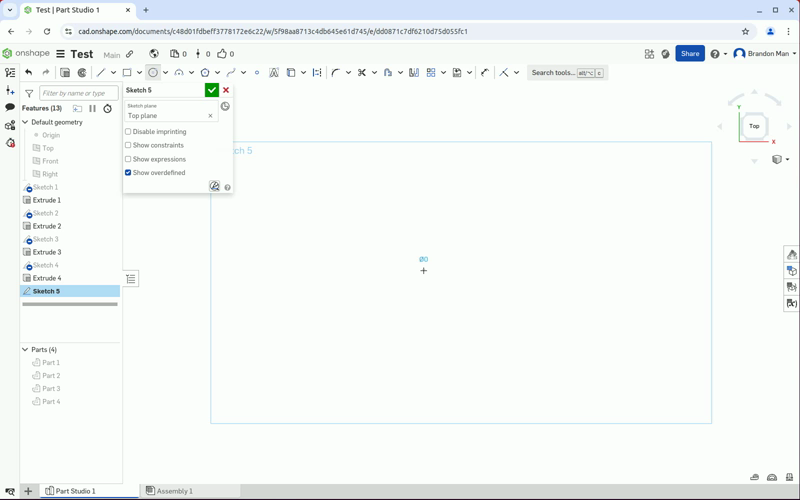
mouse_move(435, 270)
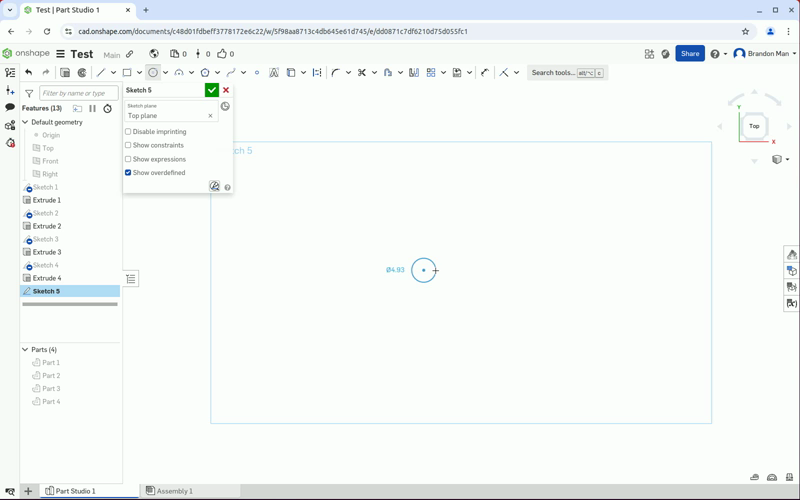
click(435, 270)
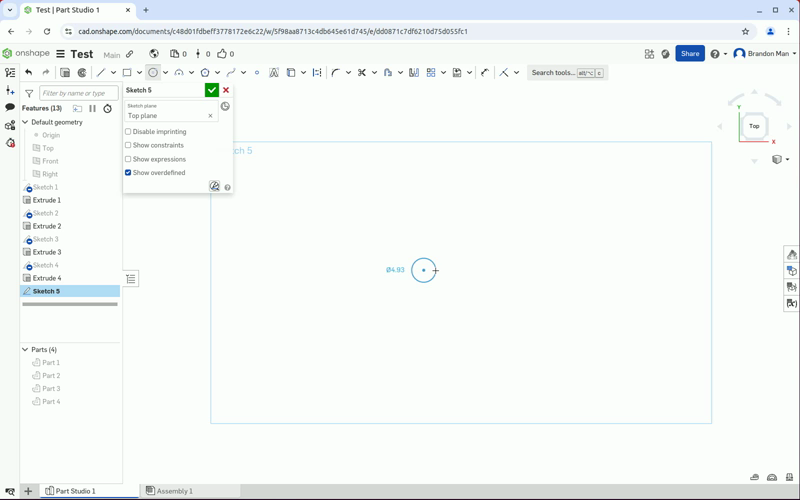
key(esc)
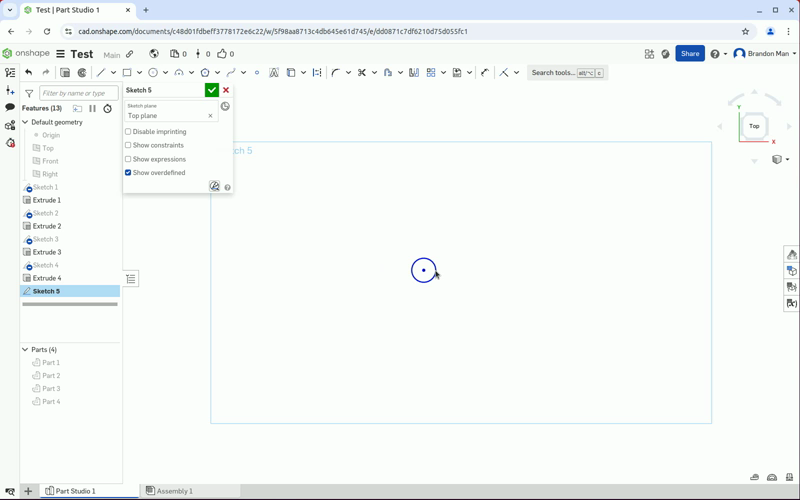
mouse_move(427, 277)
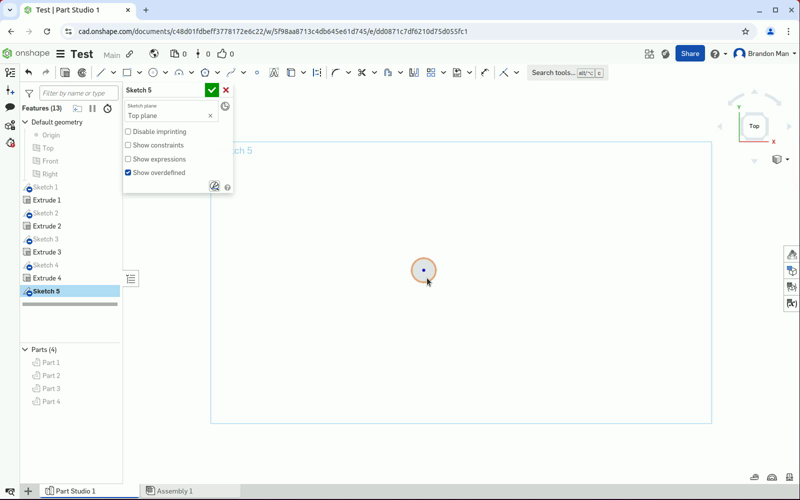
scroll(6)
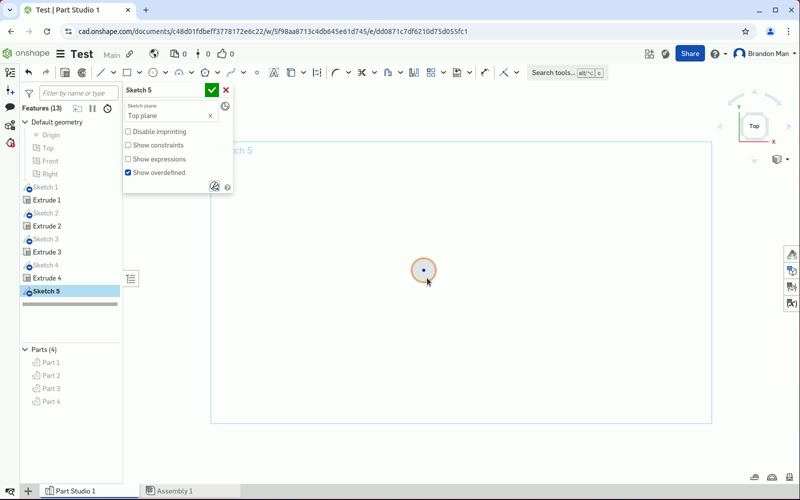
scroll(6)
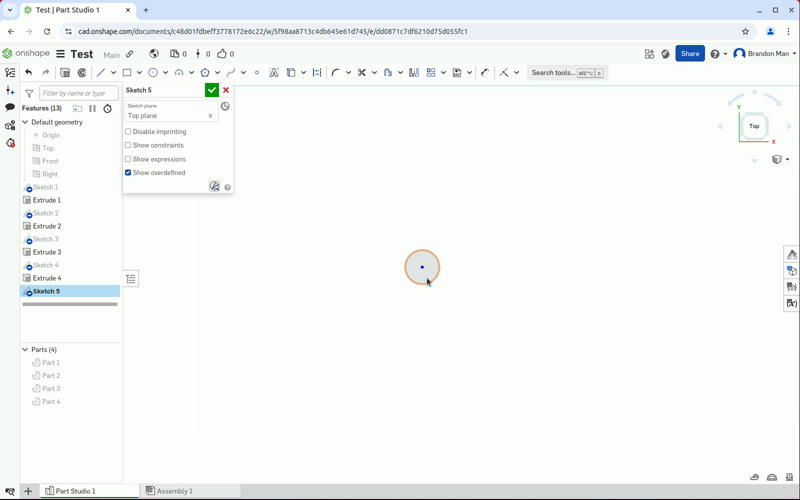
scroll(6)
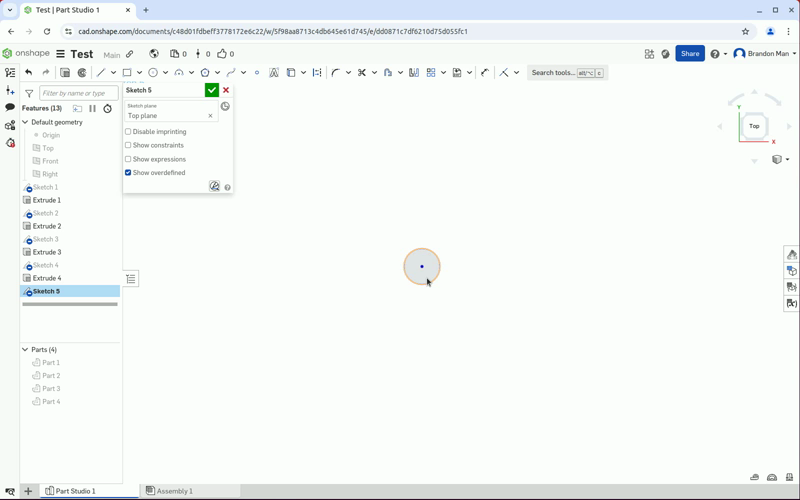
scroll(6)
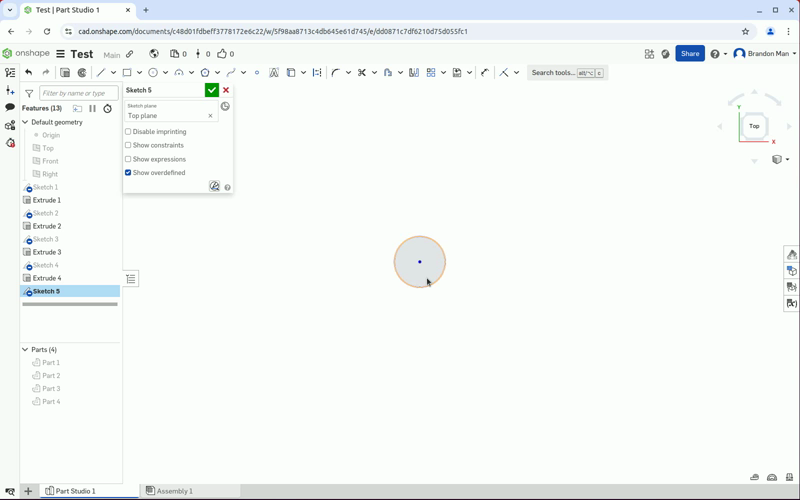
scroll(6)
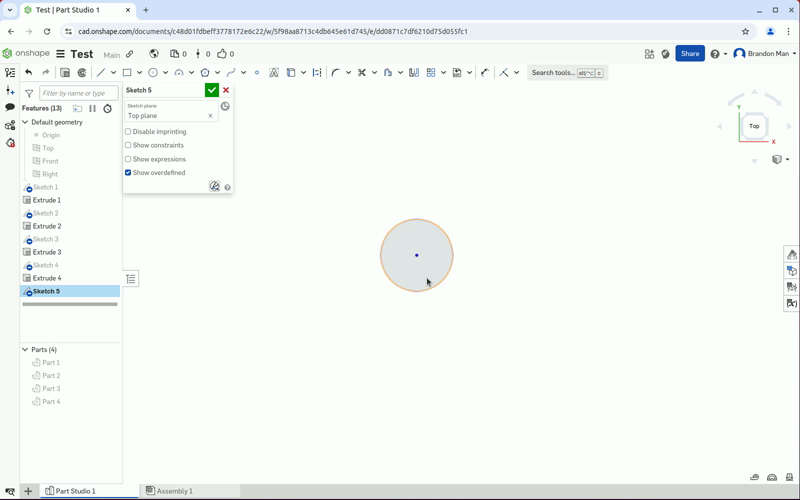
scroll(6)
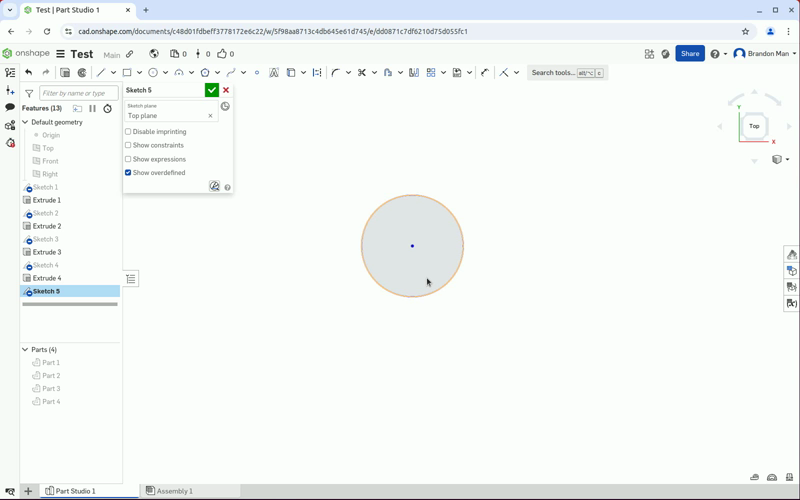
scroll(6)
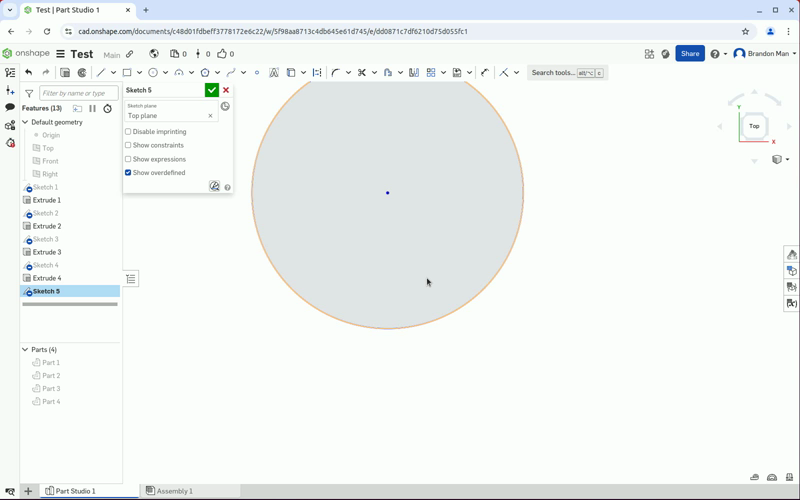
click(427, 277)
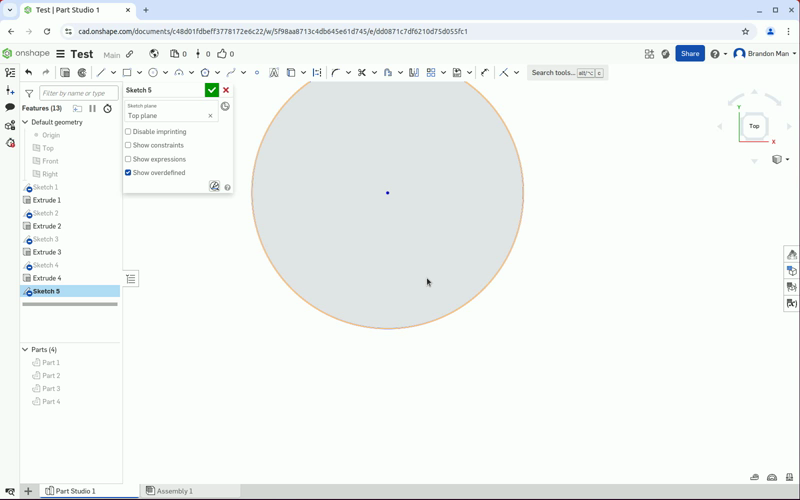
scroll(-6)
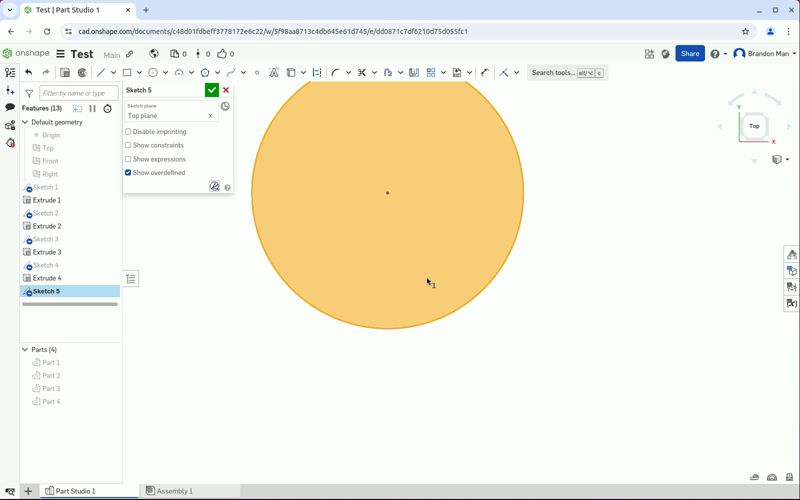
scroll(-6)
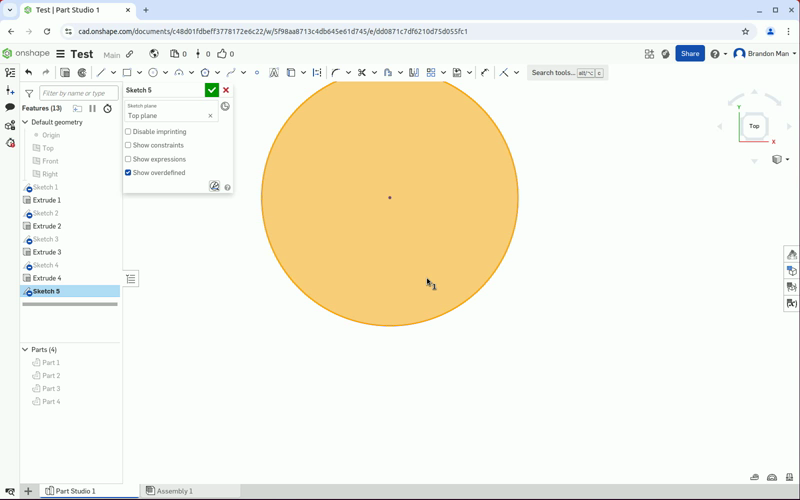
scroll(-6)
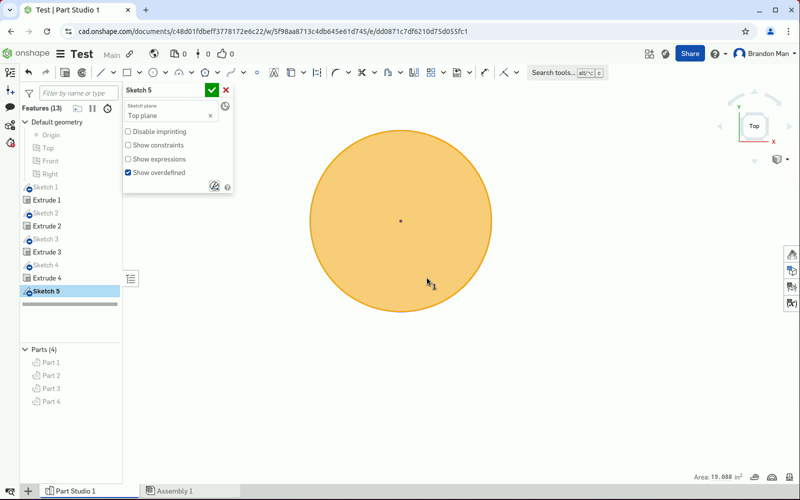
scroll(-6)
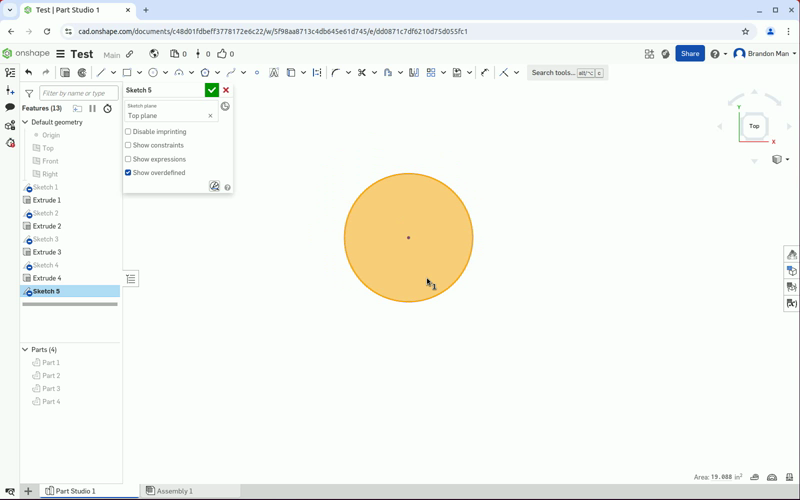
scroll(-6)
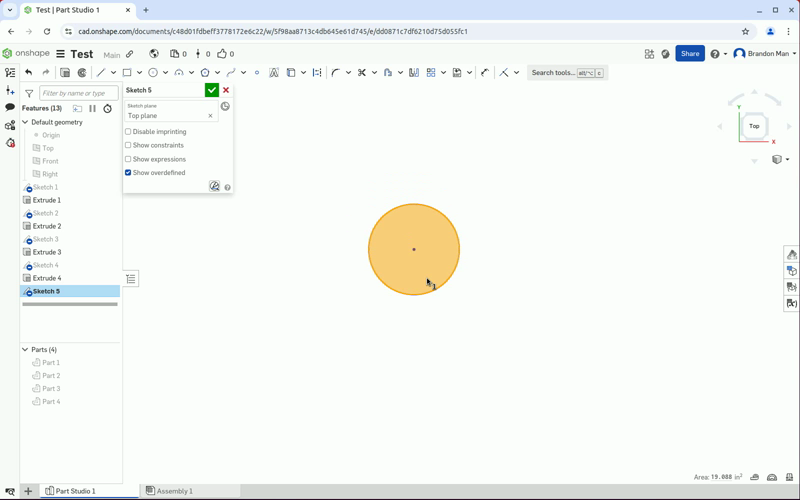
scroll(-6)
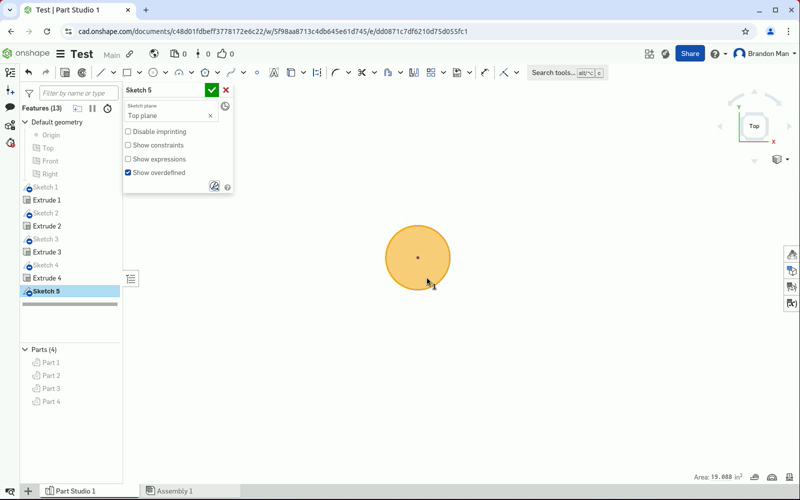
scroll(-6)
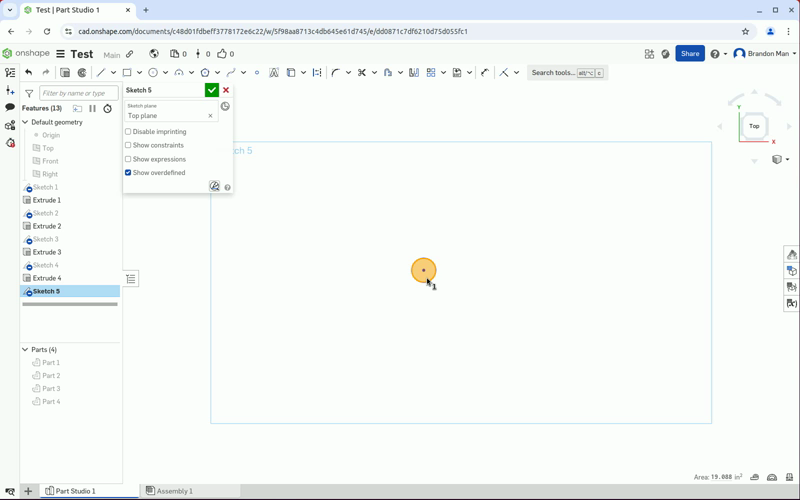
mouse_move(73, 352)
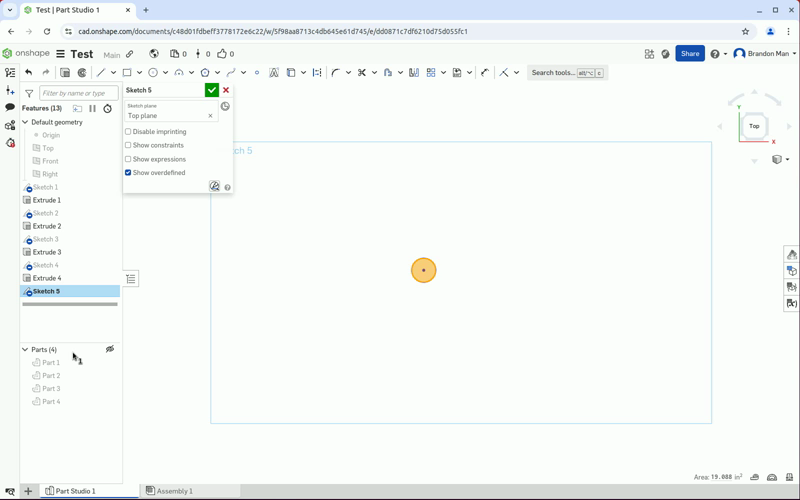
key(shift+y)
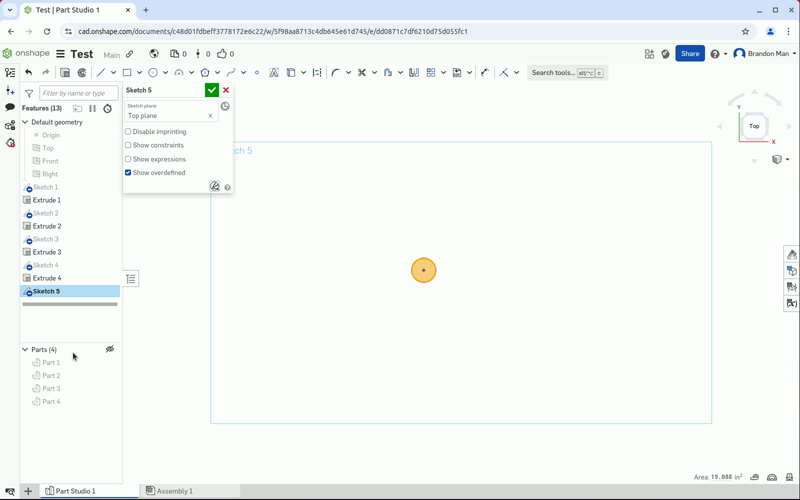
key(shift+e)
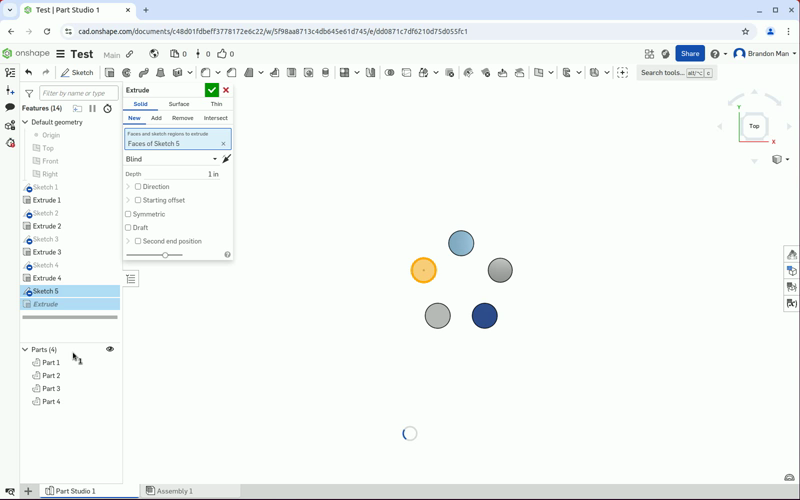
mouse_move(143, 106)
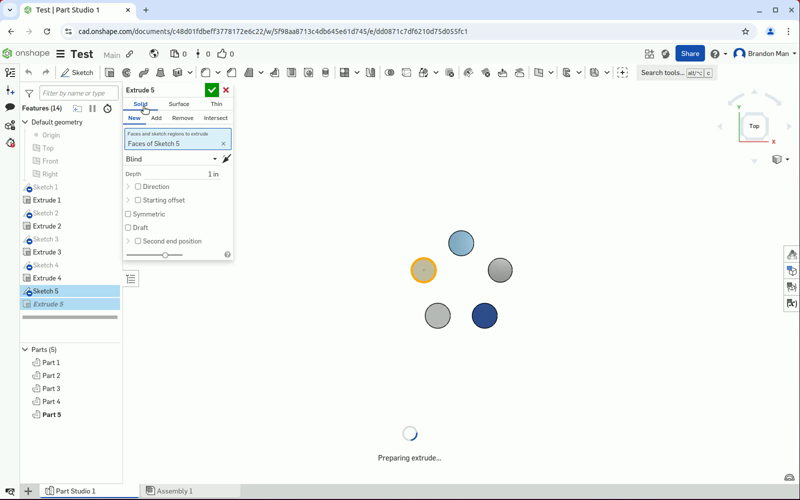
click(143, 106)
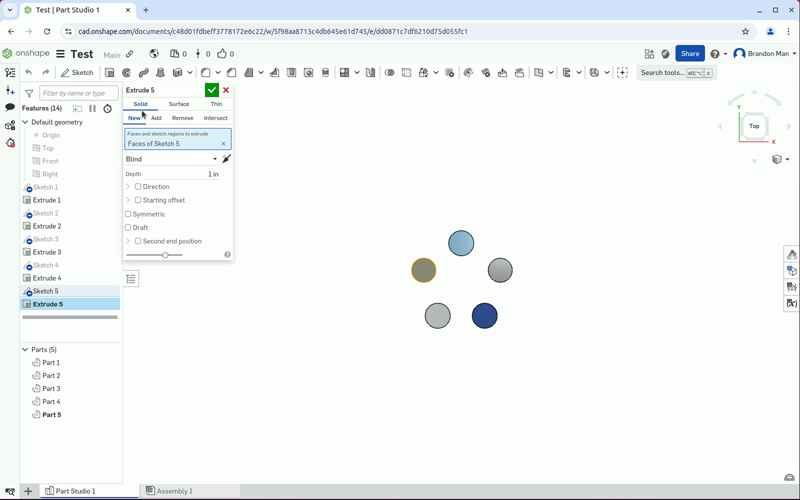
mouse_move(137, 120)
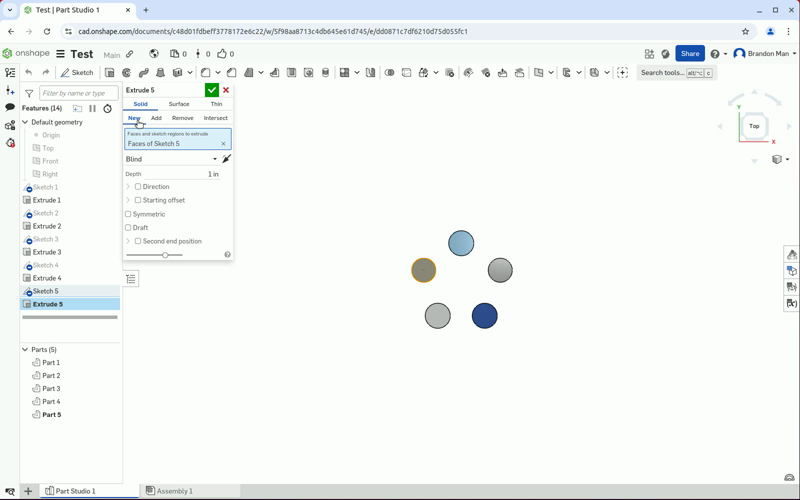
click(137, 120)
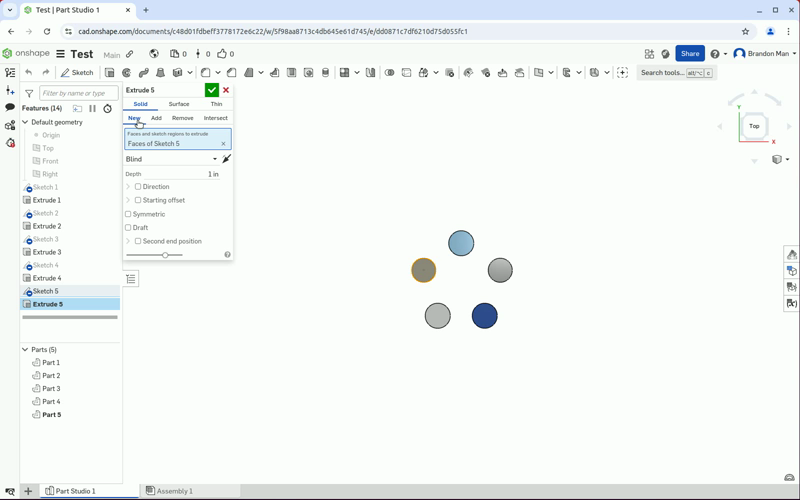
key(tab, 4)
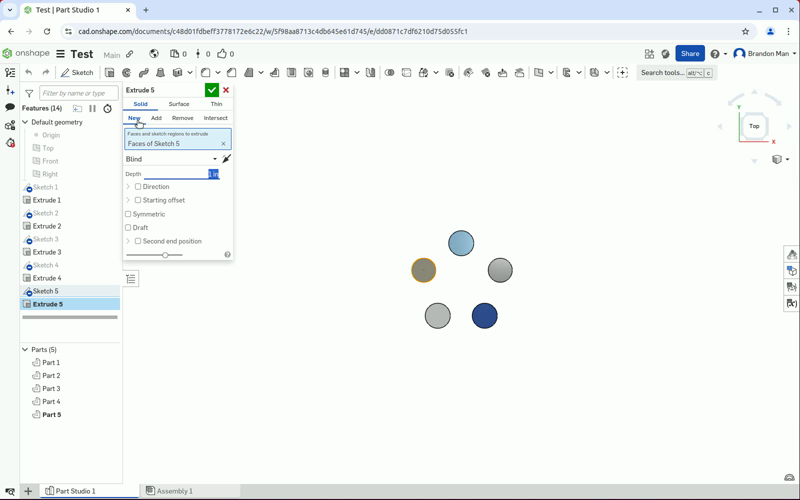
text(-2.407)
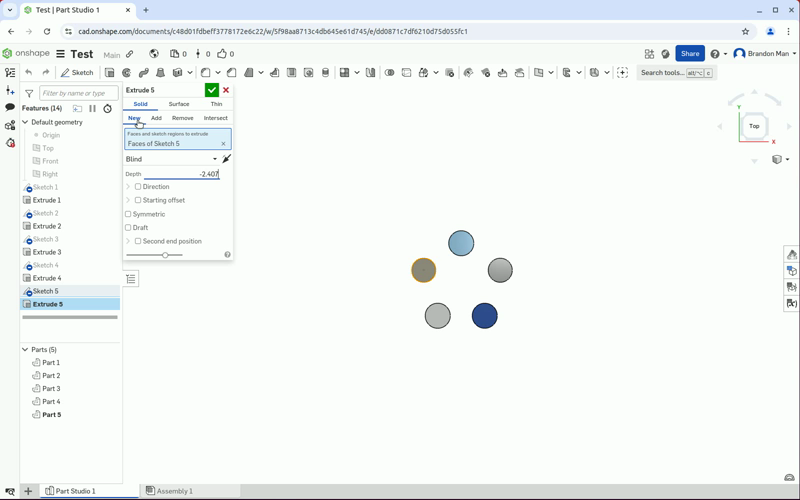
key(enter)
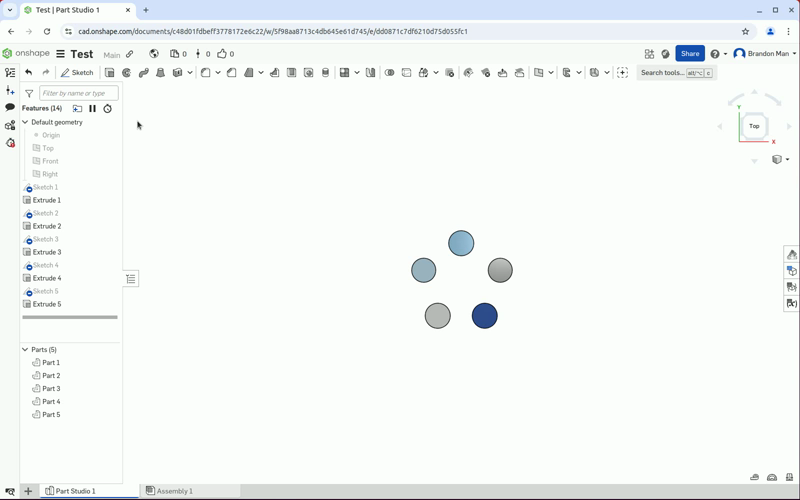
key(shift+h)
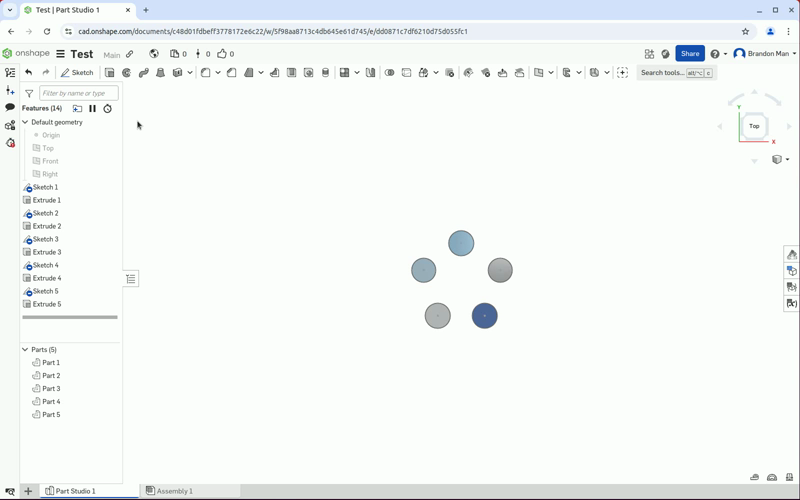
key(shift+h)
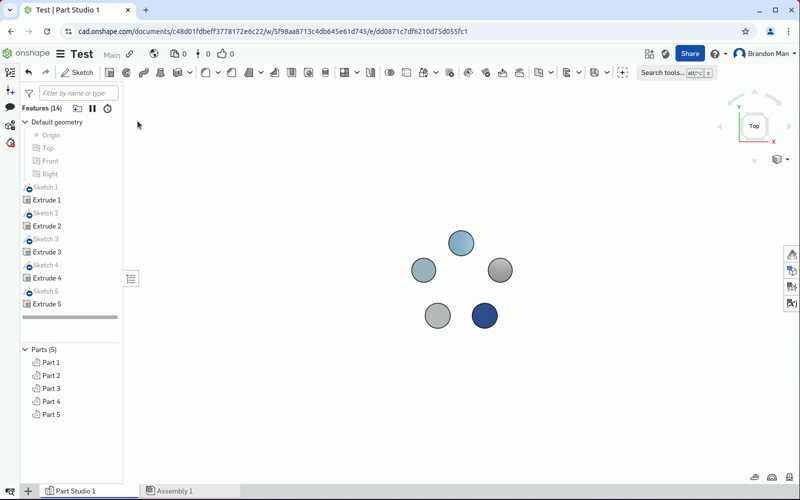
mouse_move(73, 189)
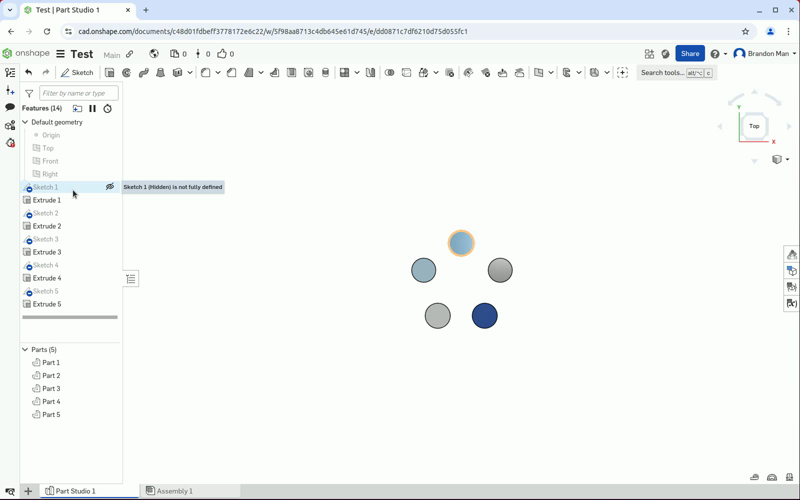
click(73, 189)
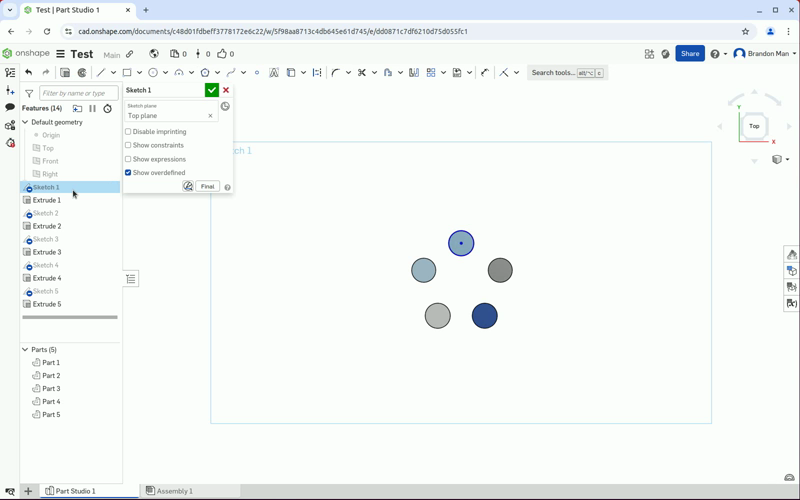
mouse_move(229, 92)
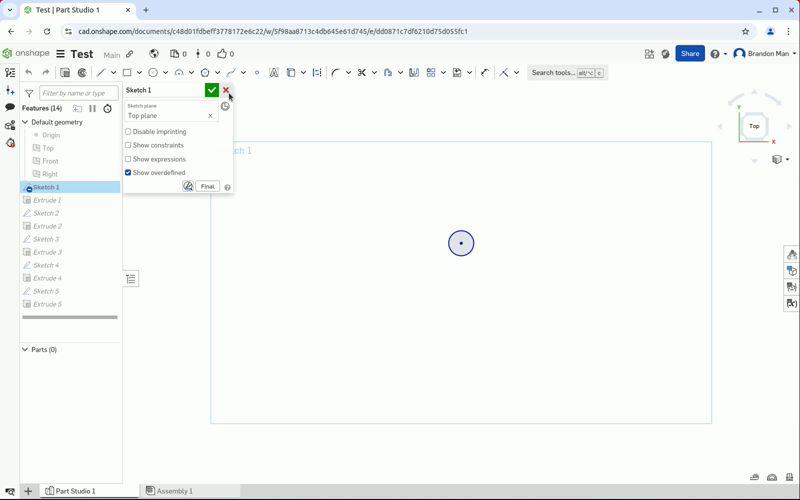
click(229, 92)
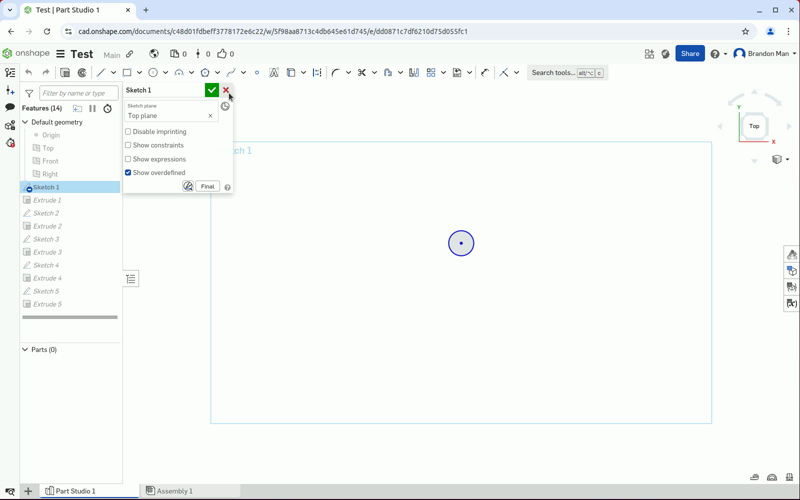
key(shift+s)
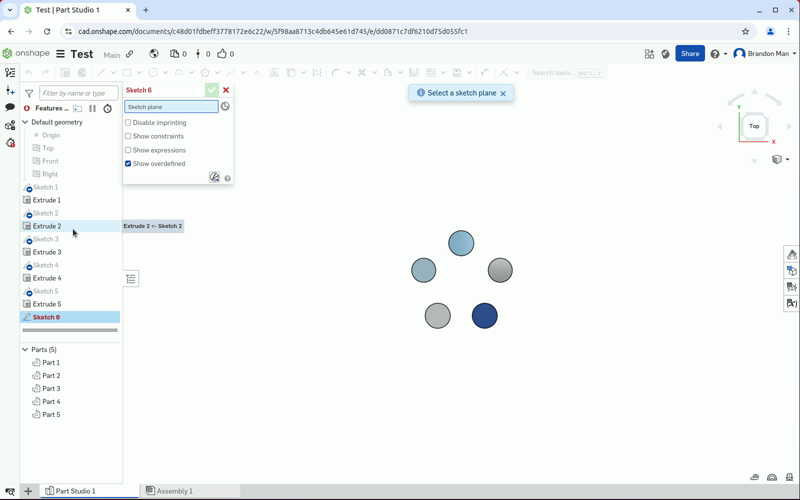
scroll(3)
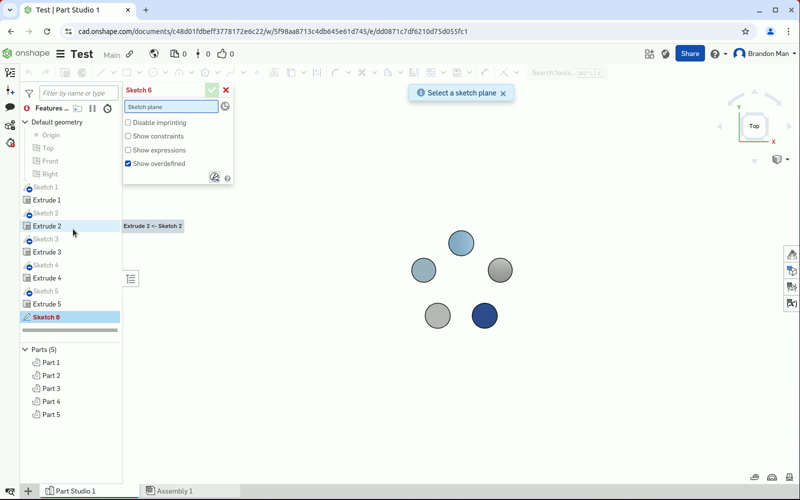
mouse_move(73, 150)
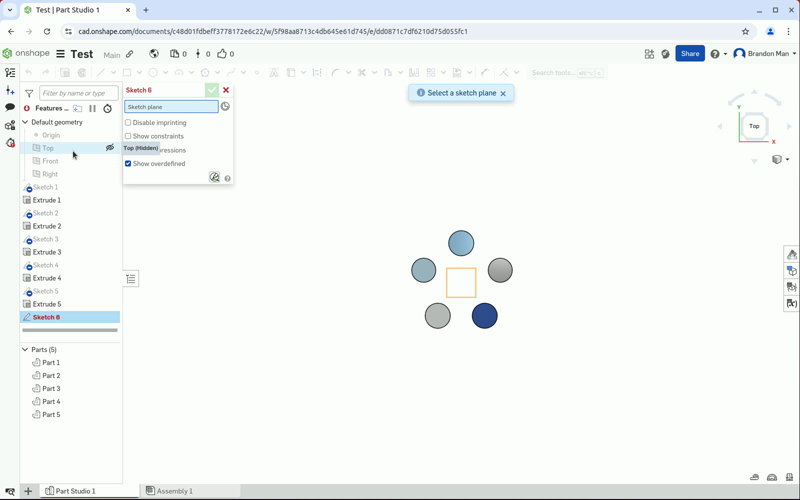
click(73, 150)
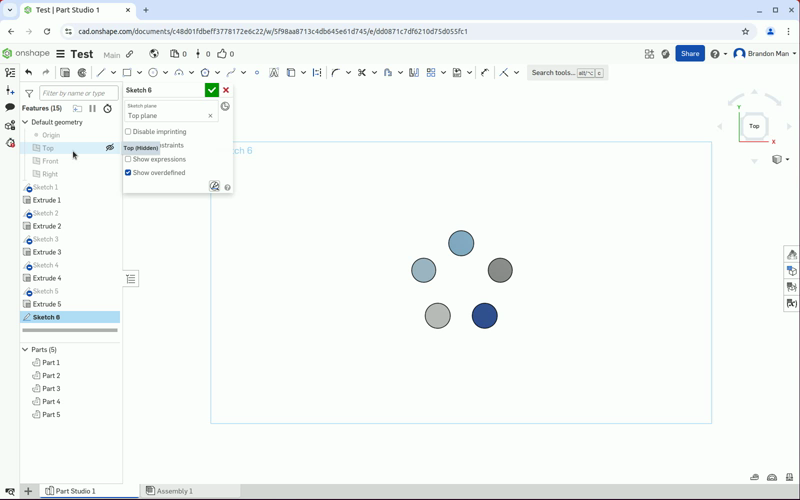
mouse_move(73, 352)
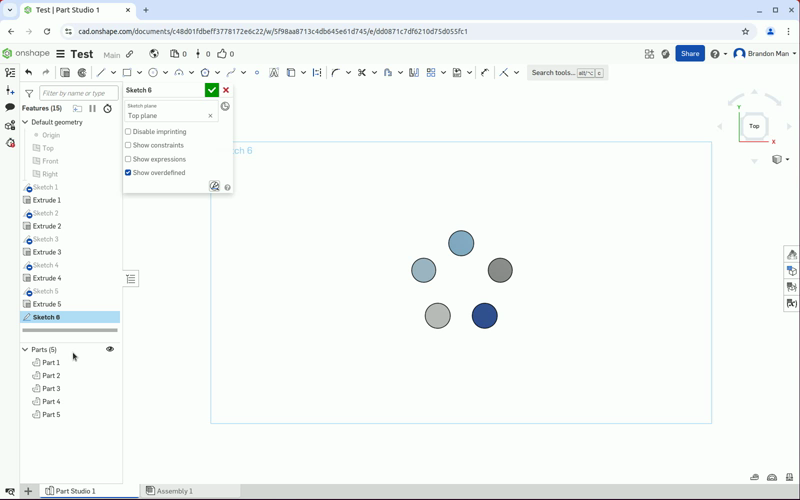
key(y)
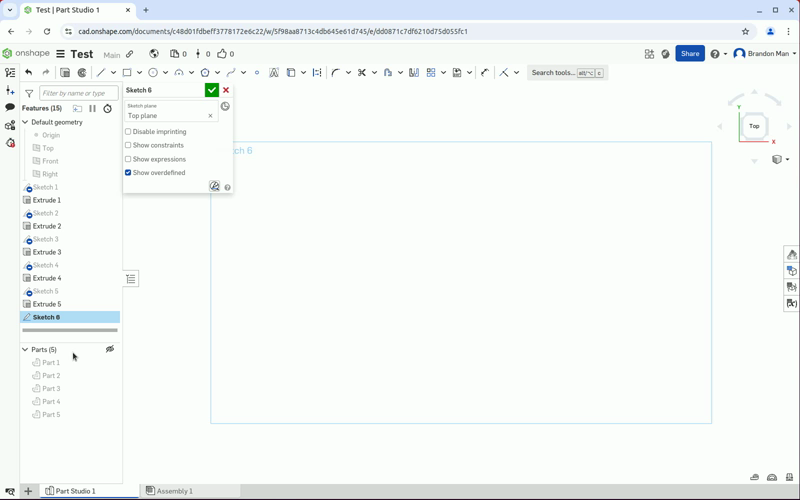
key(a)
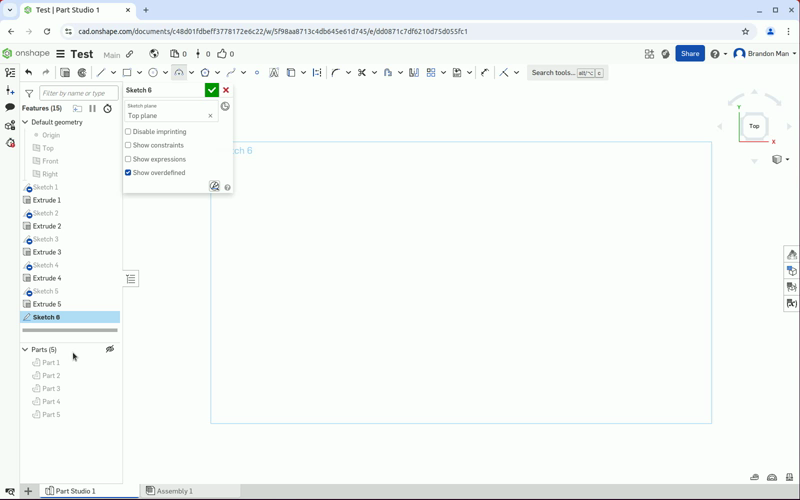
key_down(shift)
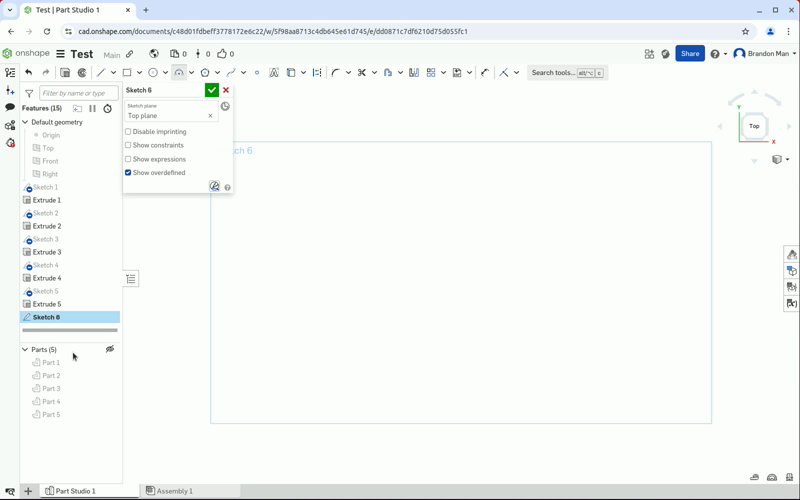
mouse_move(414, 279)
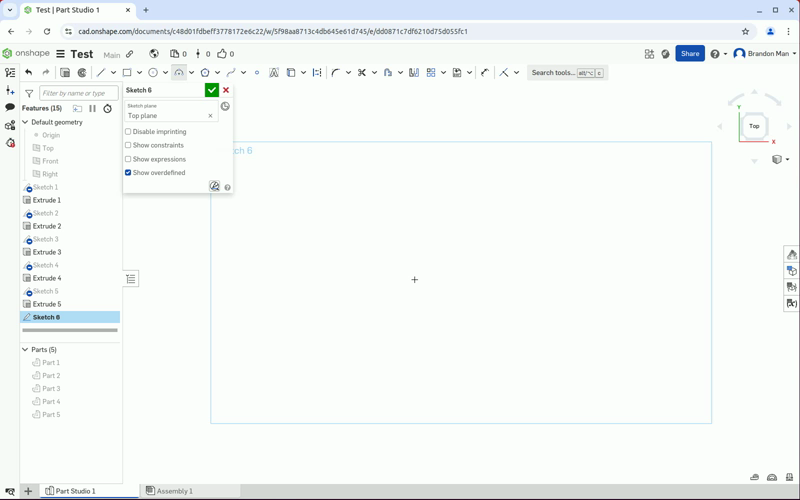
click(414, 279)
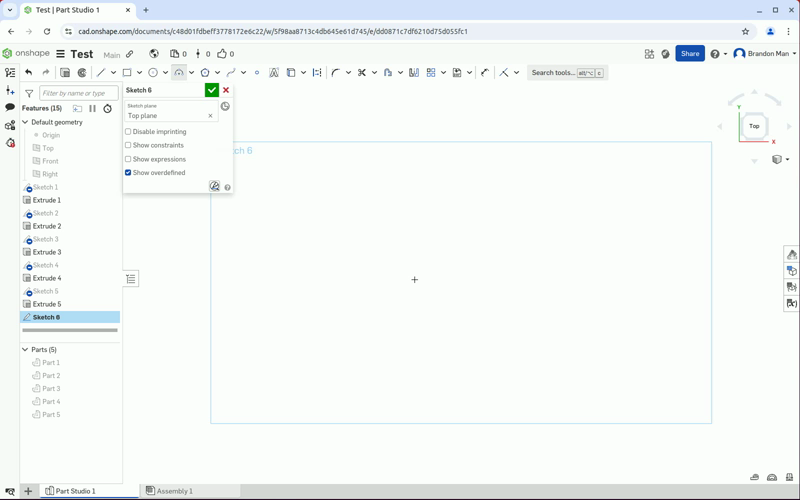
key_up(shift)
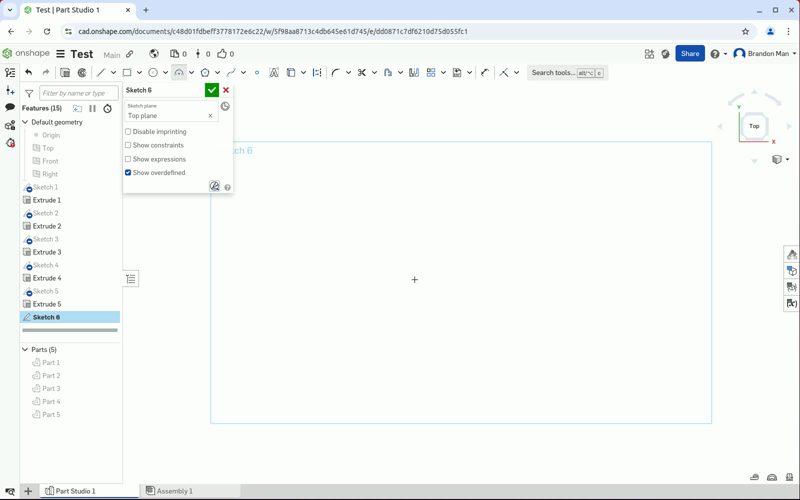
key_down(shift)
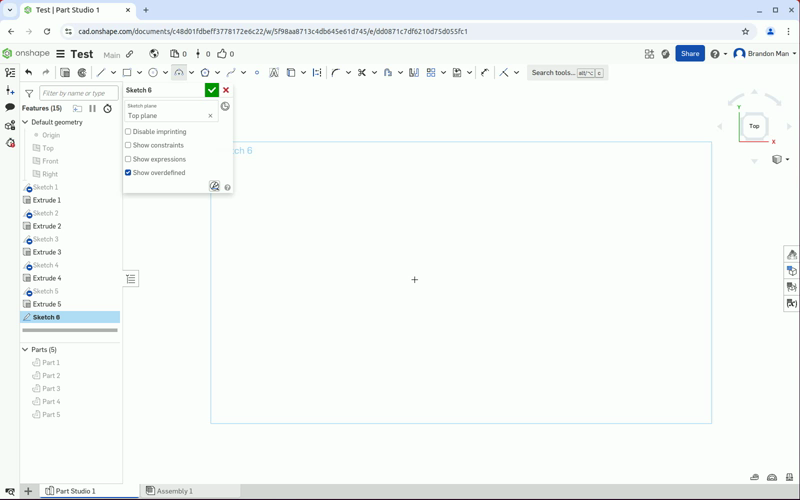
mouse_move(425, 312)
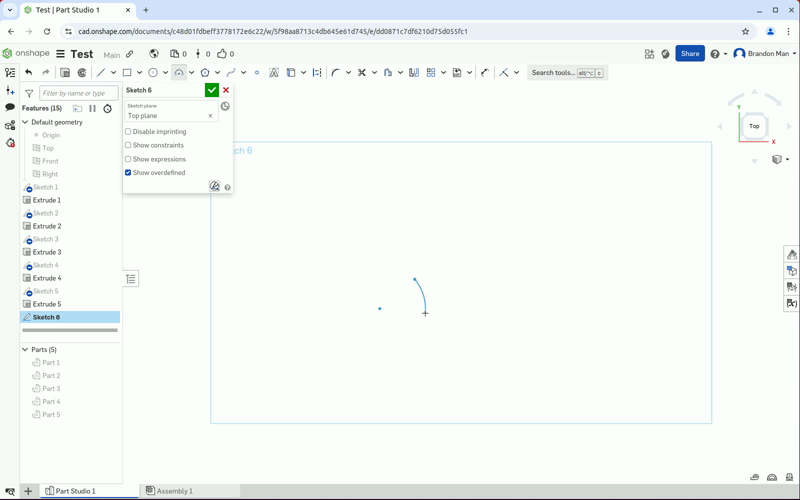
click(425, 312)
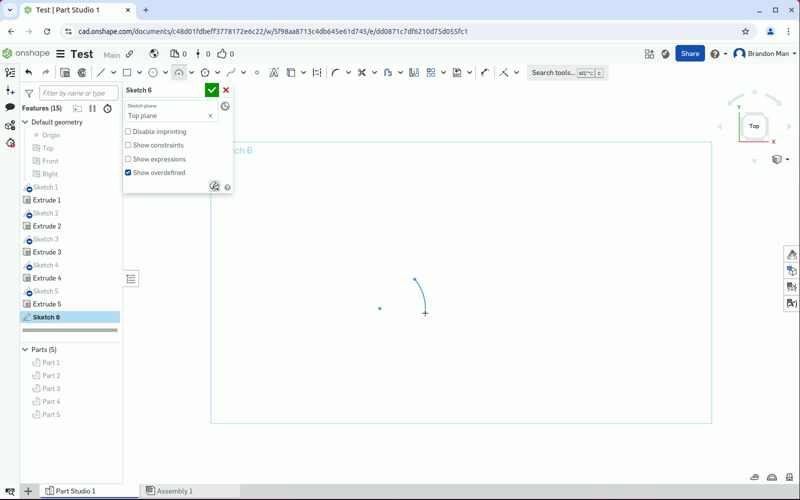
mouse_move(425, 294)
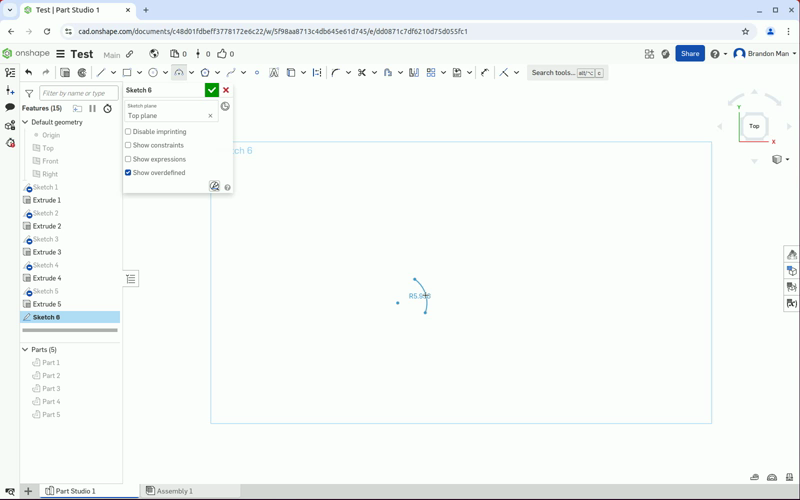
click(425, 294)
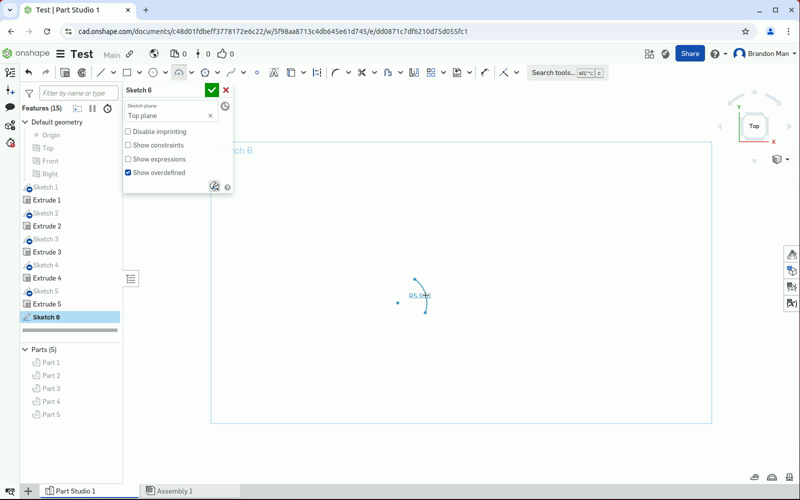
key_up(shift)
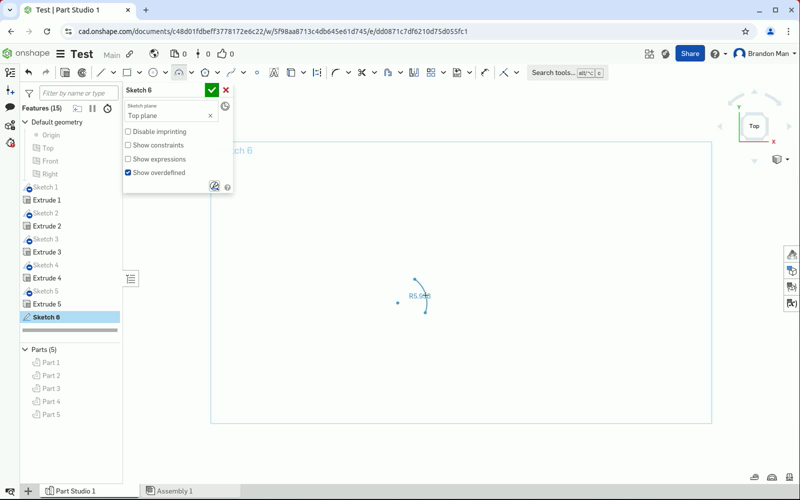
mouse_move(425, 312)
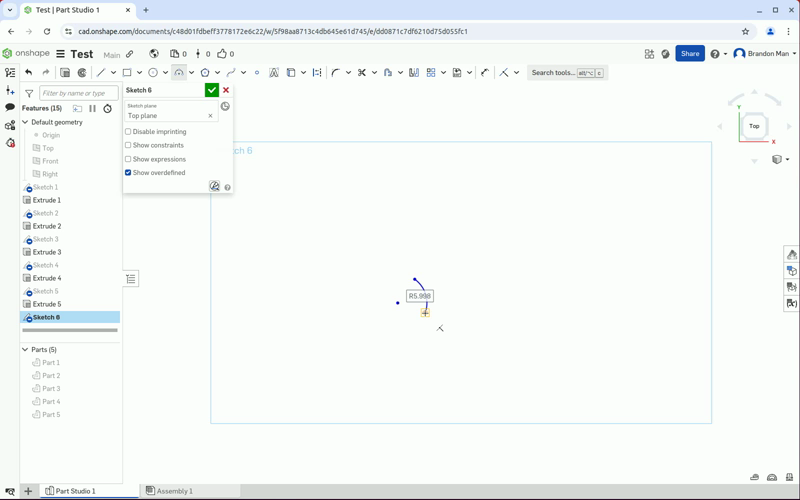
click(425, 312)
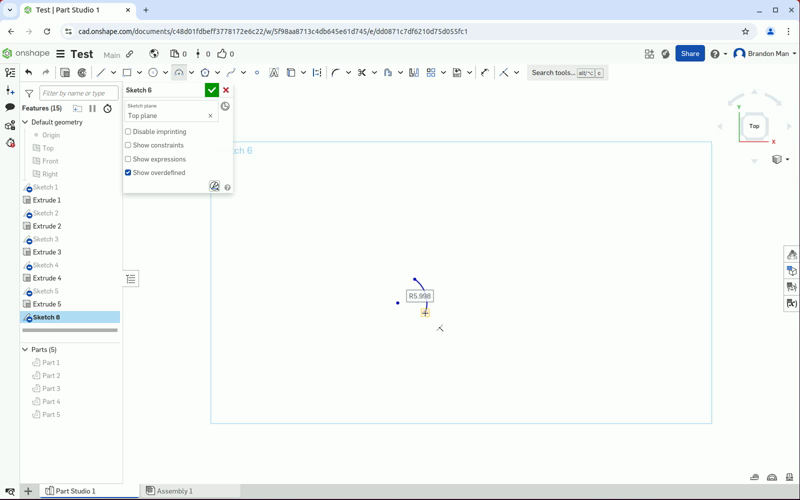
key_down(shift)
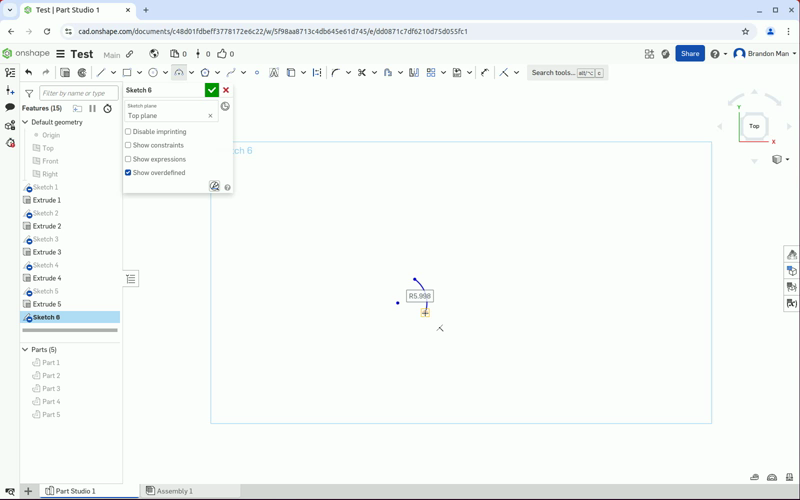
mouse_move(442, 325)
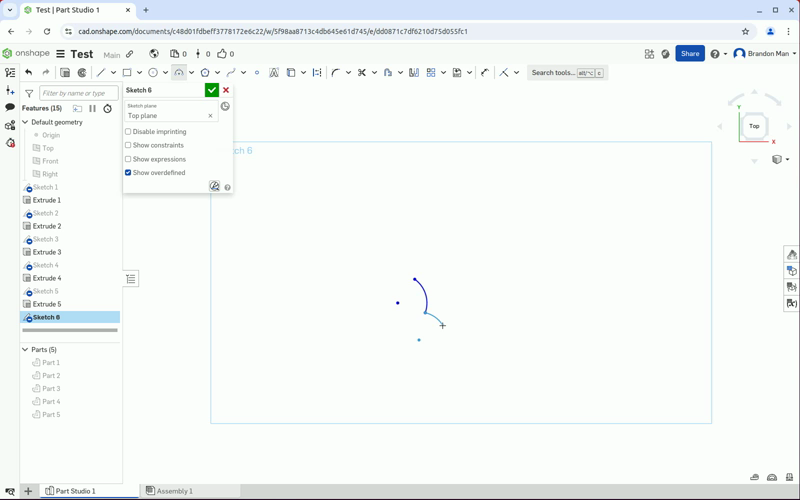
click(442, 325)
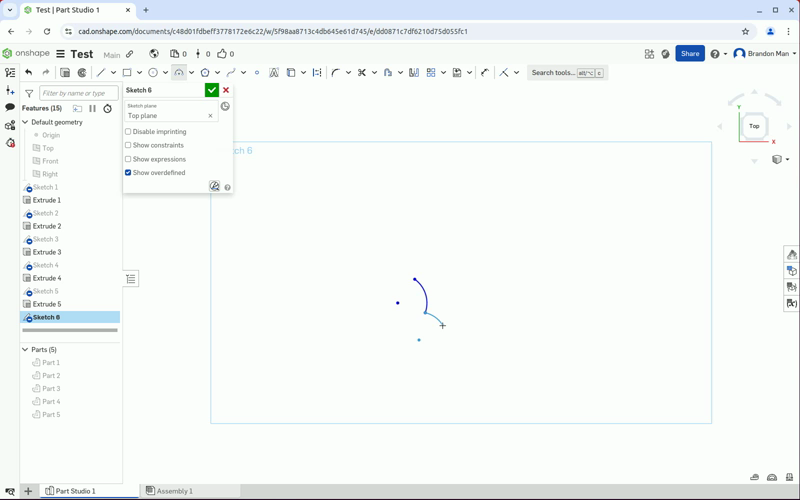
mouse_move(443, 306)
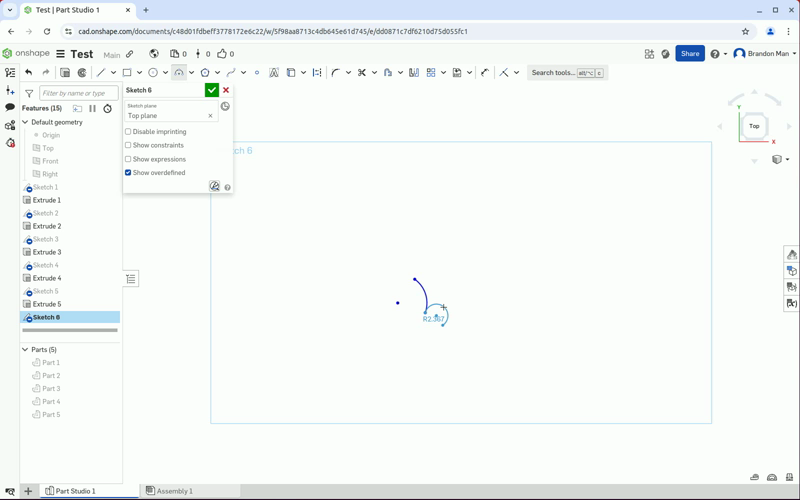
click(443, 306)
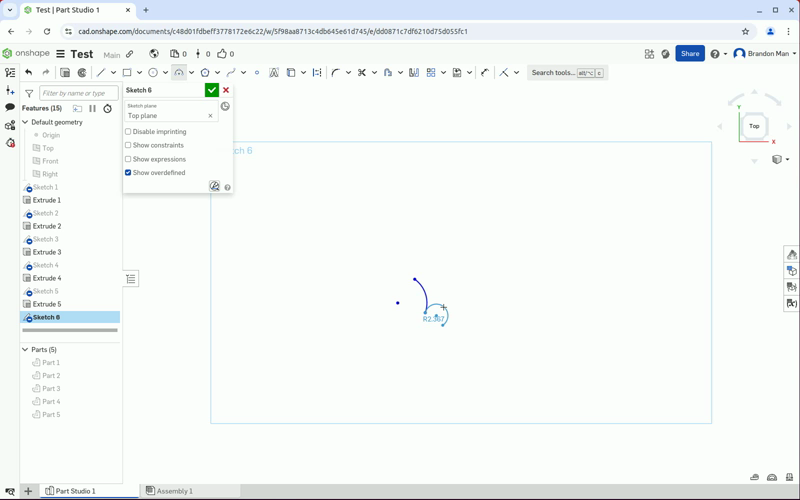
key_up(shift)
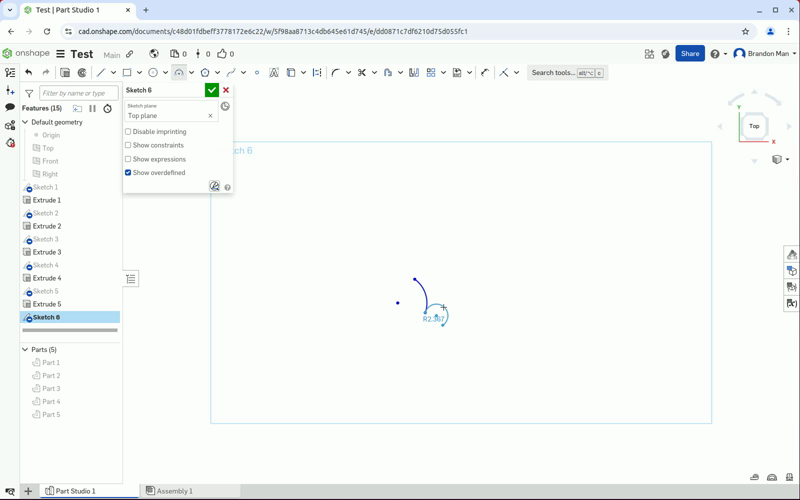
mouse_move(442, 325)
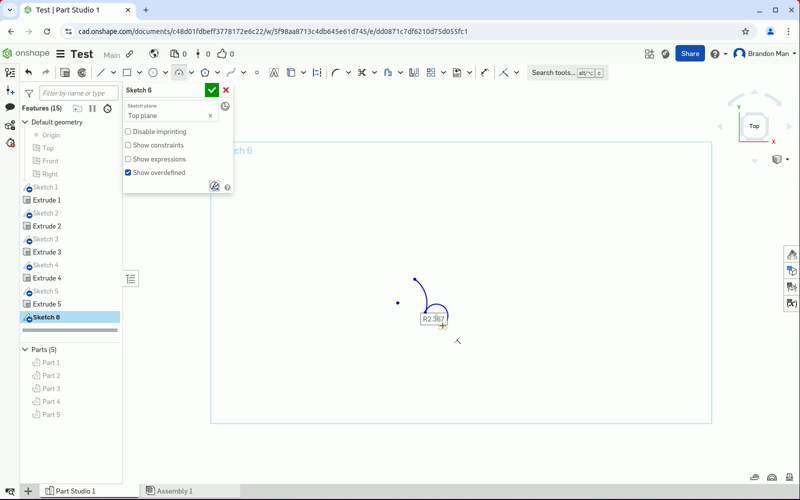
click(442, 325)
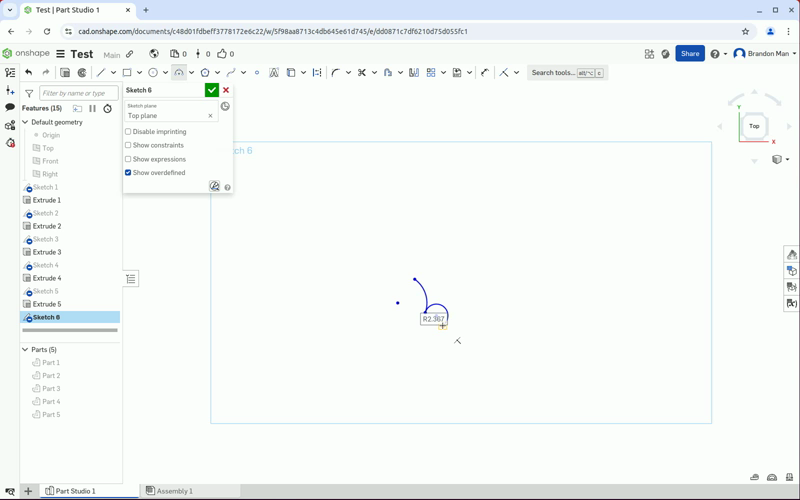
key_down(shift)
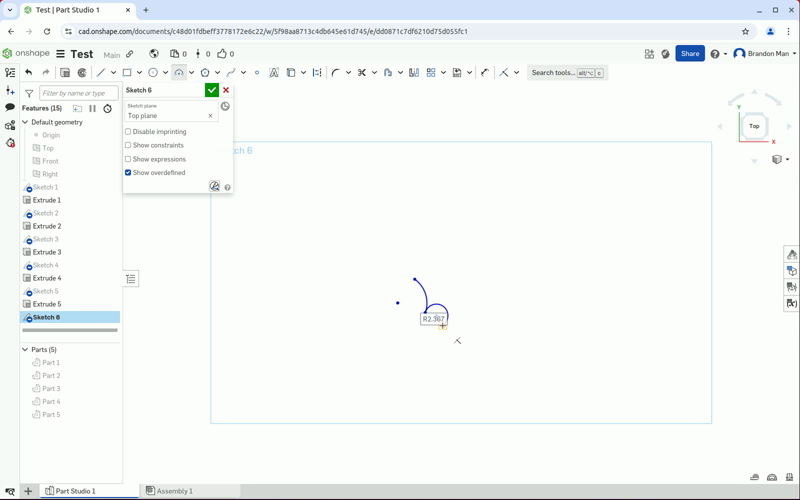
mouse_move(477, 325)
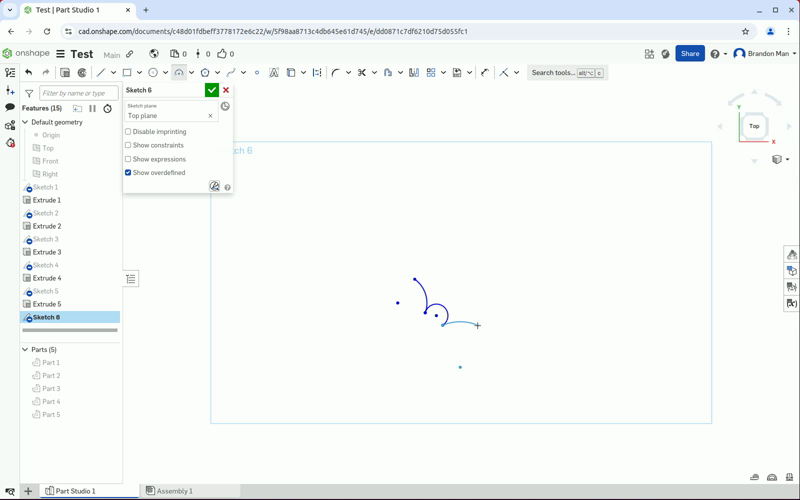
click(477, 325)
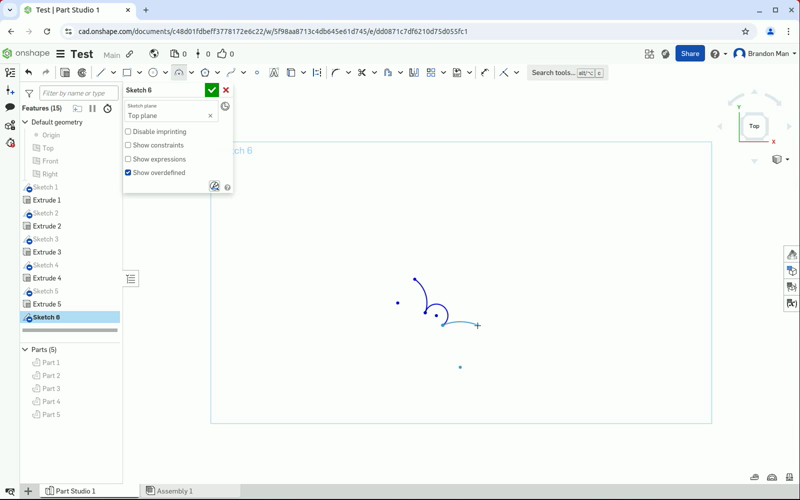
mouse_move(460, 319)
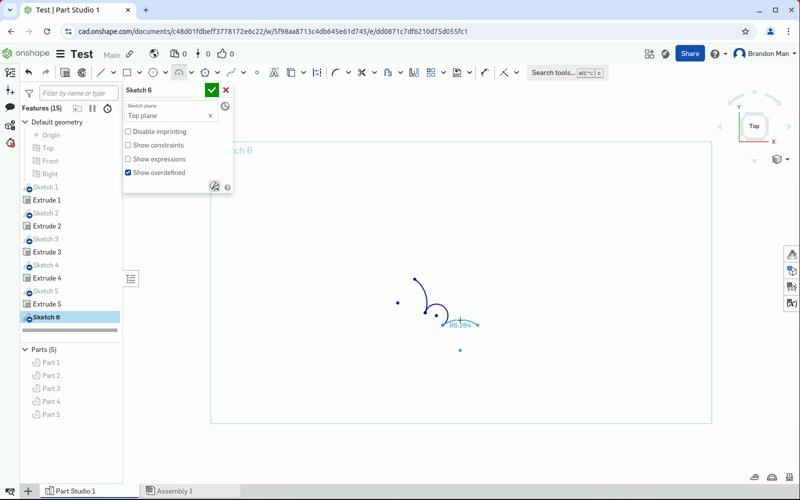
click(460, 319)
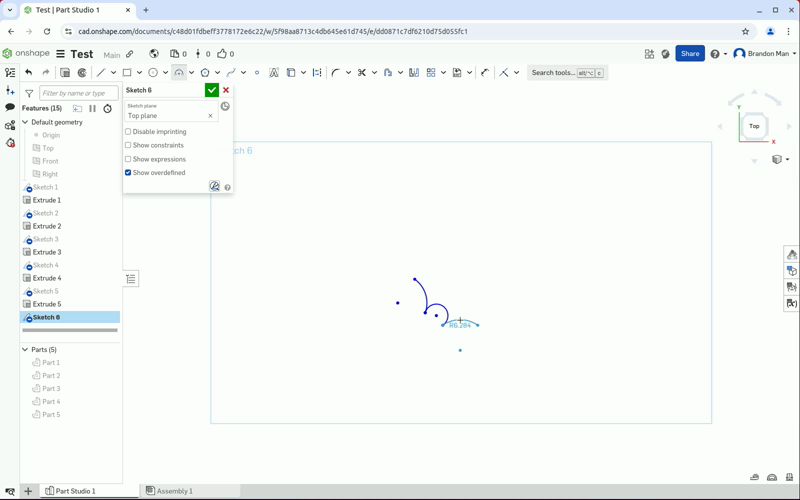
key_up(shift)
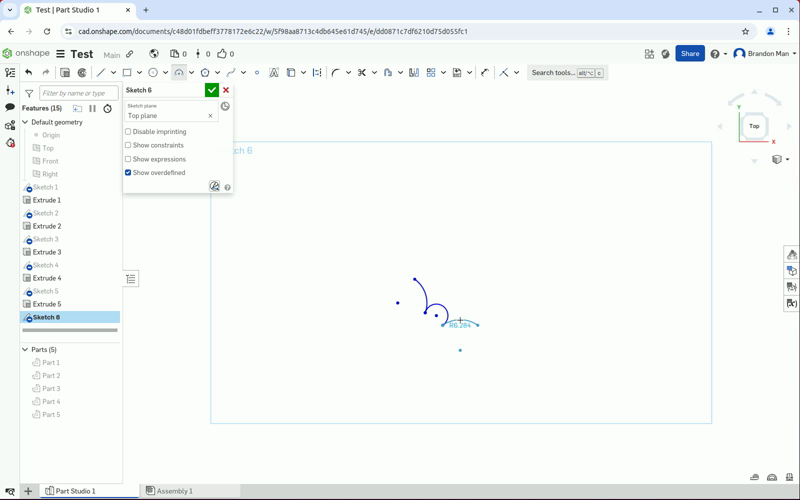
mouse_move(477, 325)
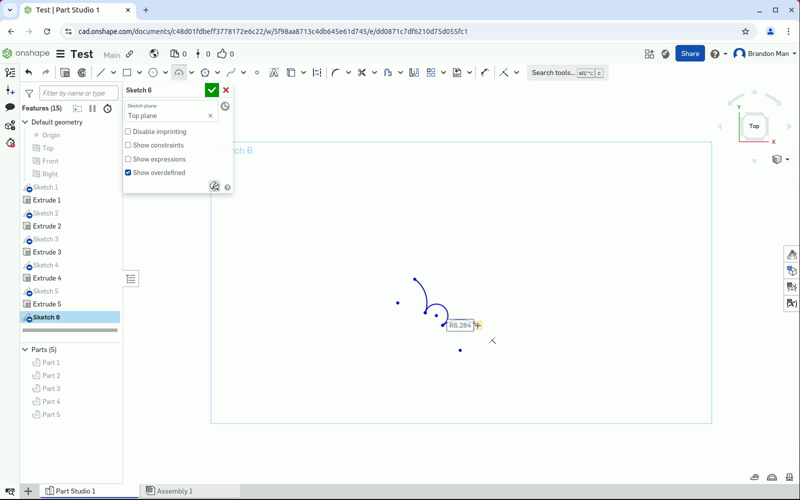
click(477, 325)
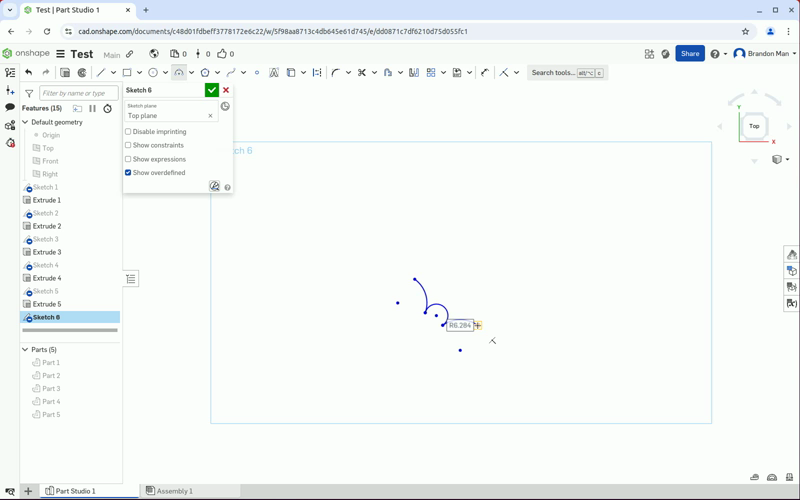
key_down(shift)
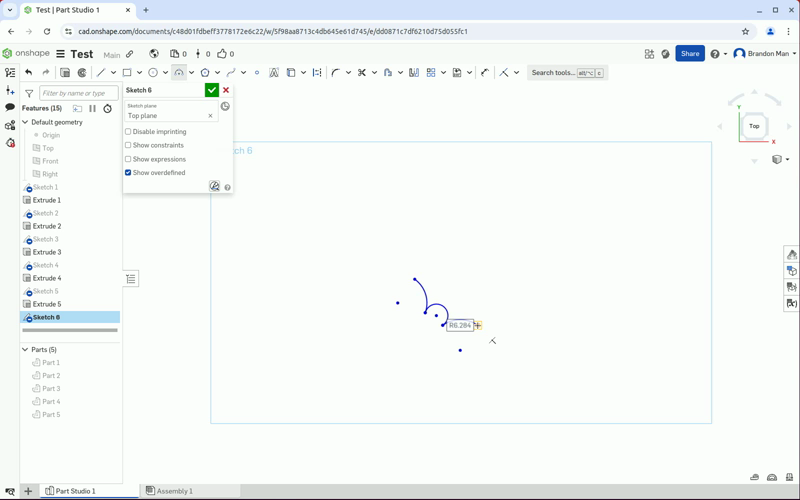
mouse_move(495, 312)
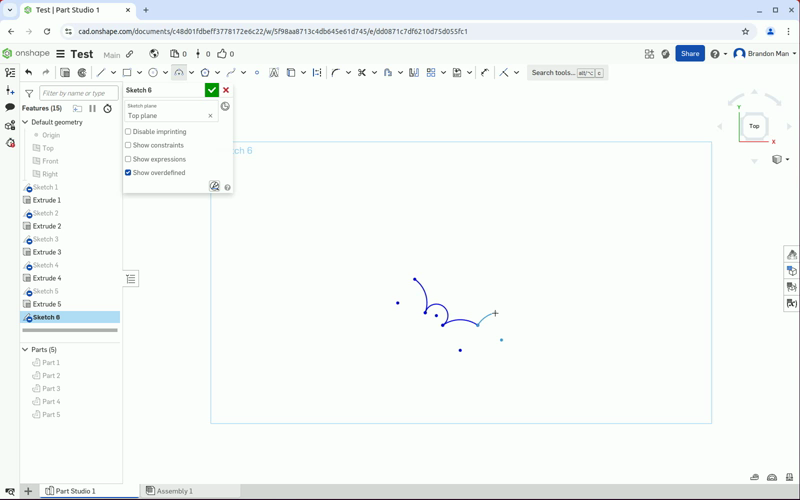
click(495, 312)
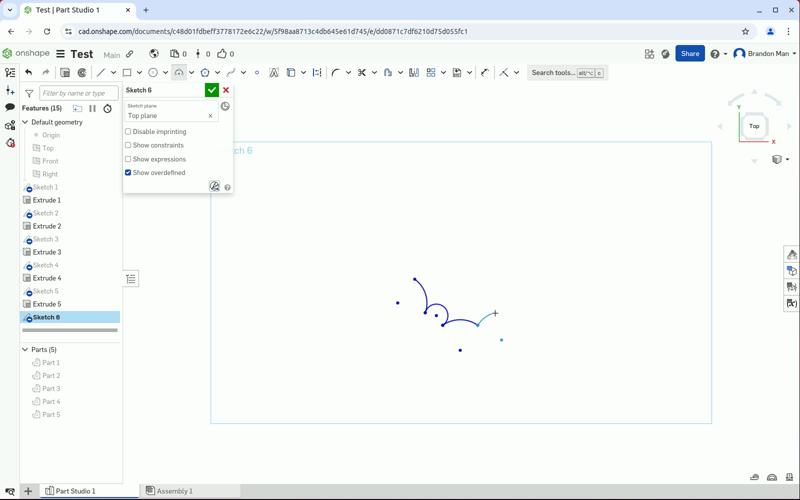
mouse_move(477, 306)
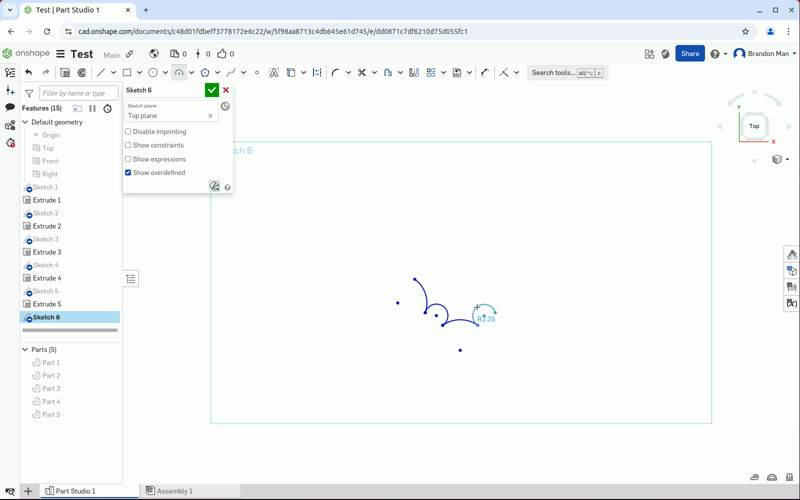
click(477, 306)
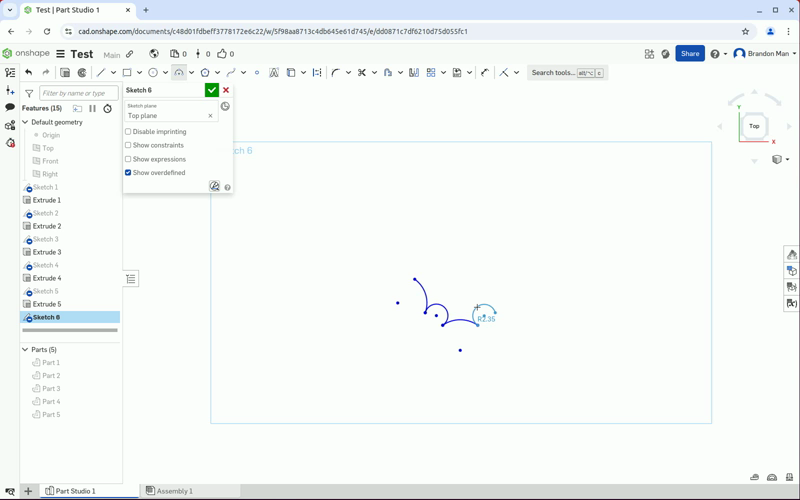
key_up(shift)
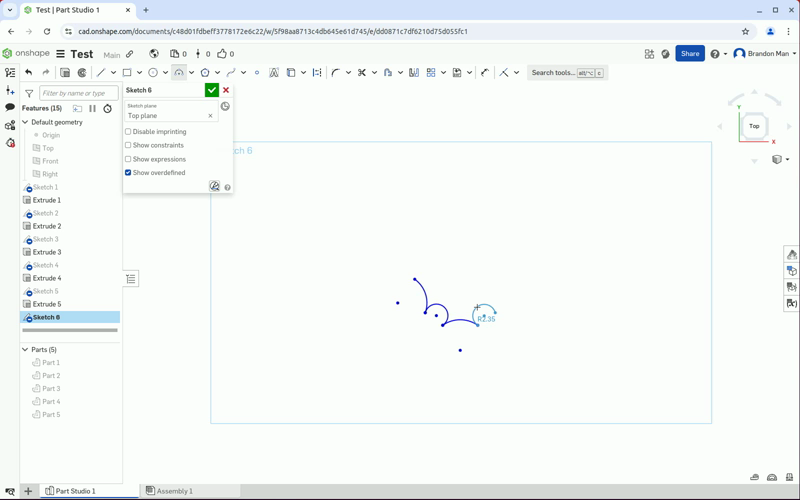
mouse_move(495, 312)
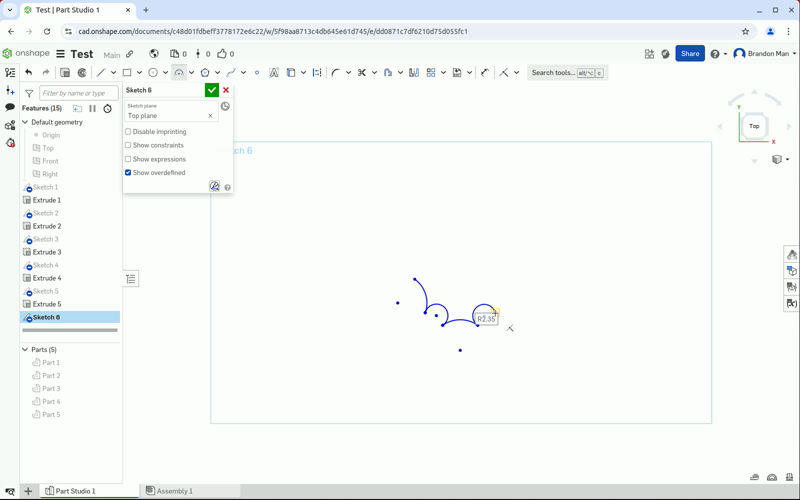
click(495, 312)
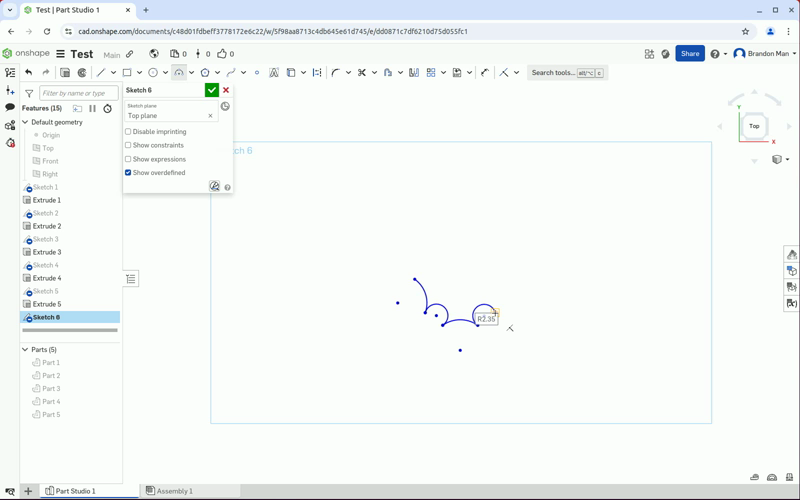
key_down(shift)
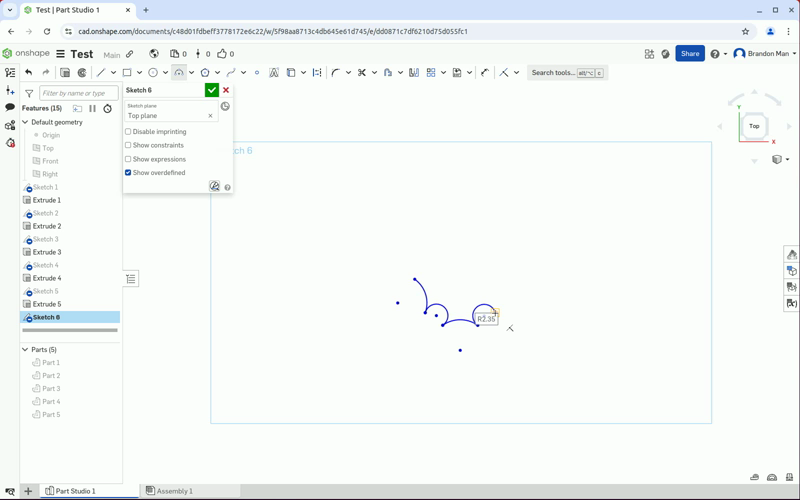
mouse_move(505, 279)
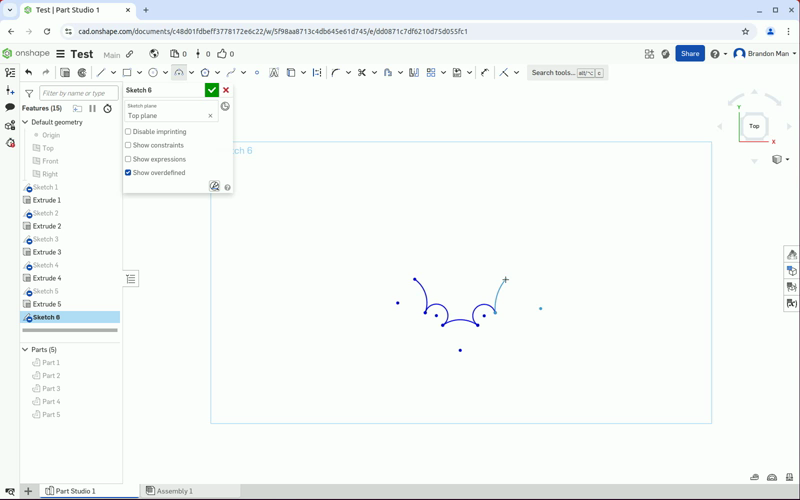
click(505, 279)
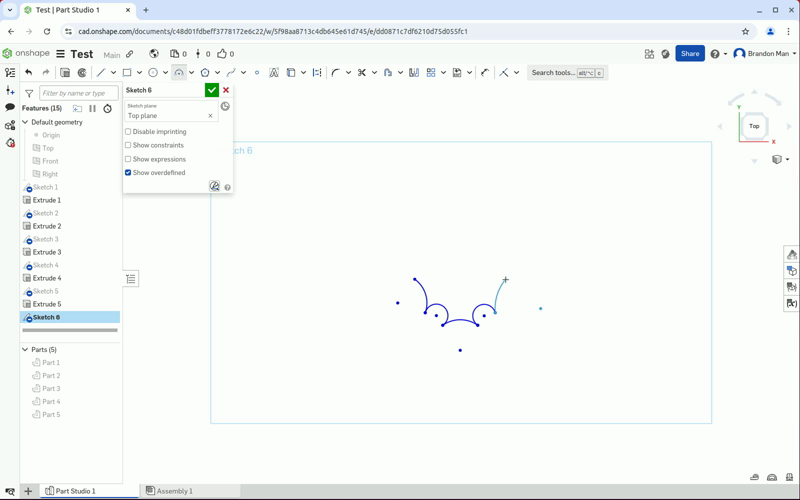
mouse_move(494, 294)
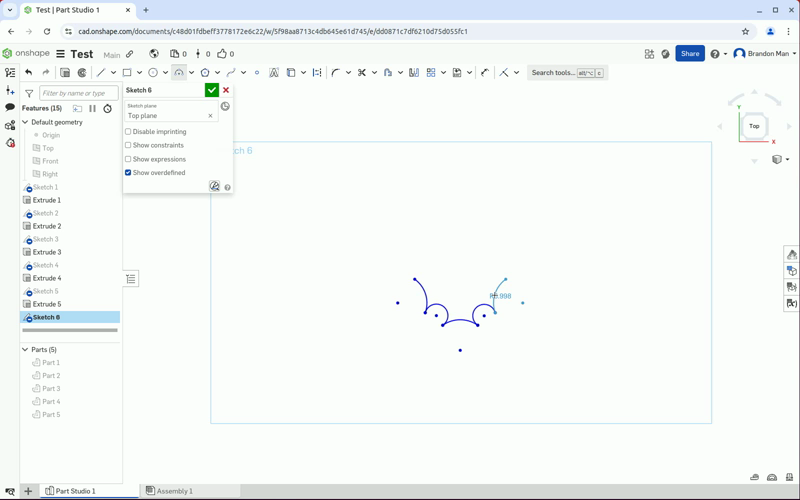
click(494, 294)
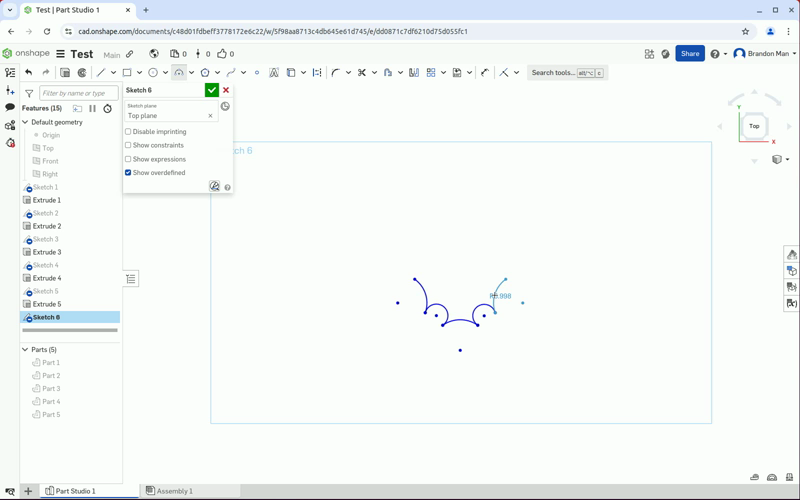
key_up(shift)
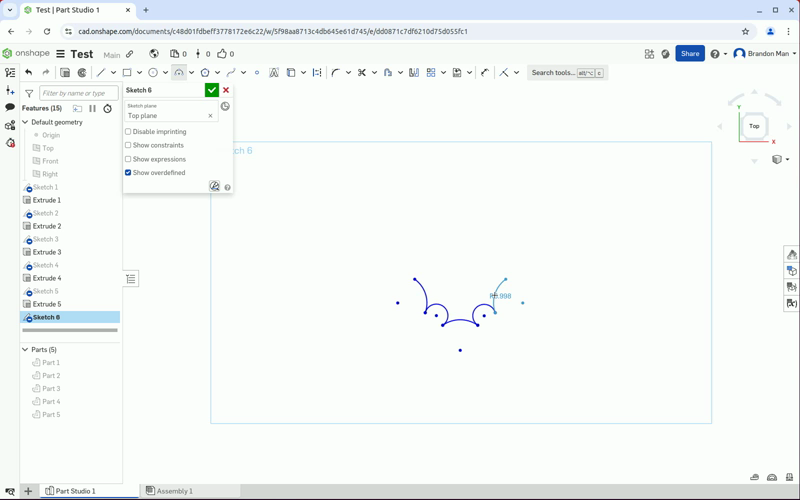
mouse_move(505, 279)
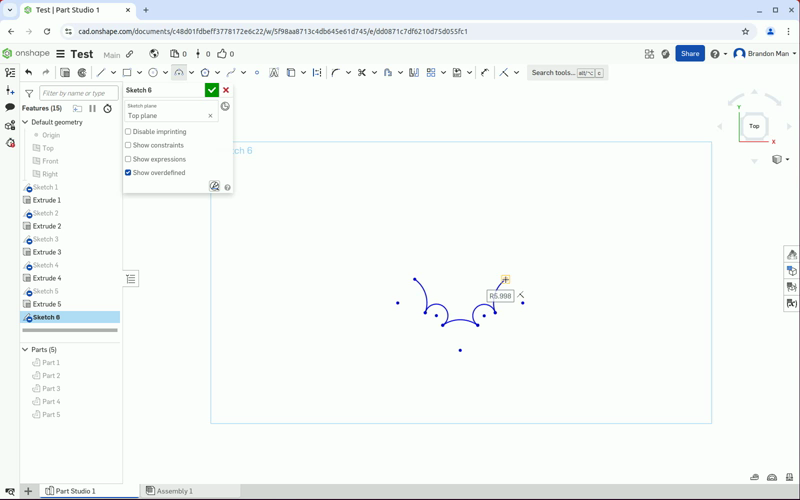
click(505, 279)
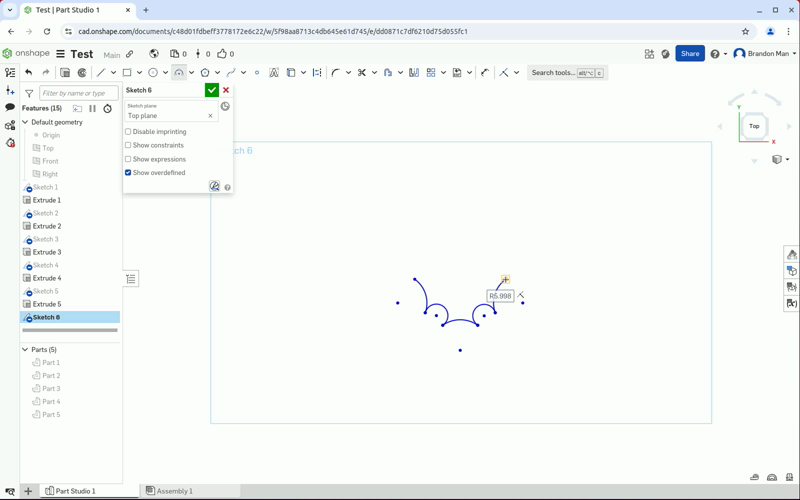
key_down(shift)
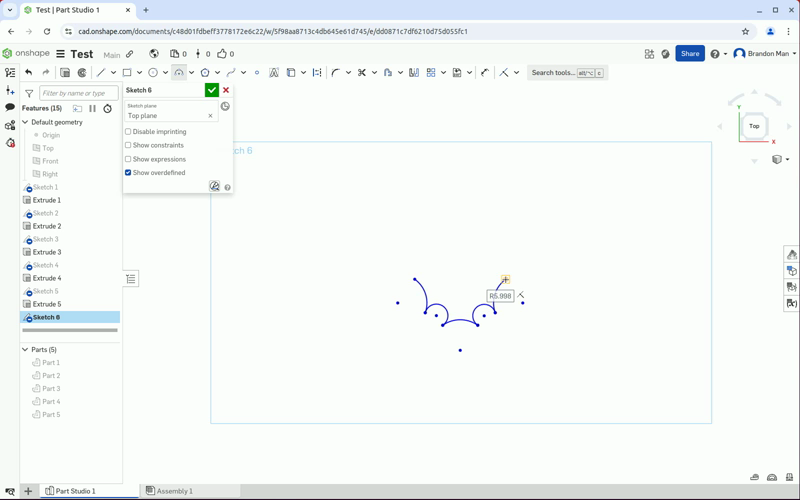
mouse_move(498, 259)
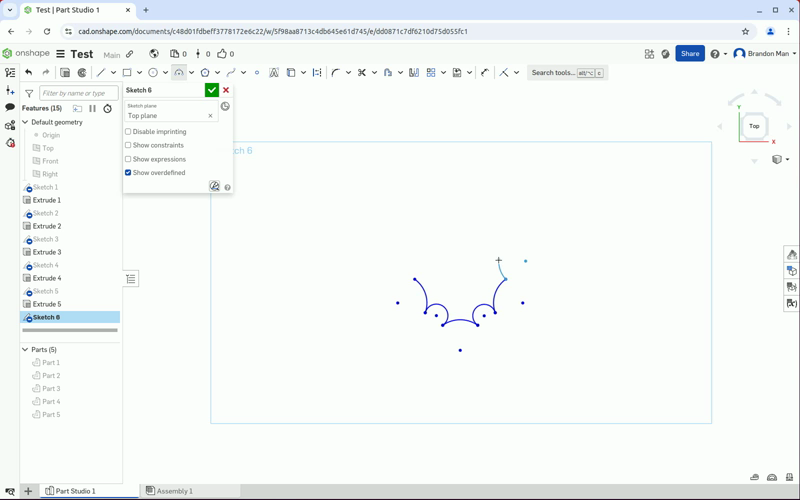
click(498, 259)
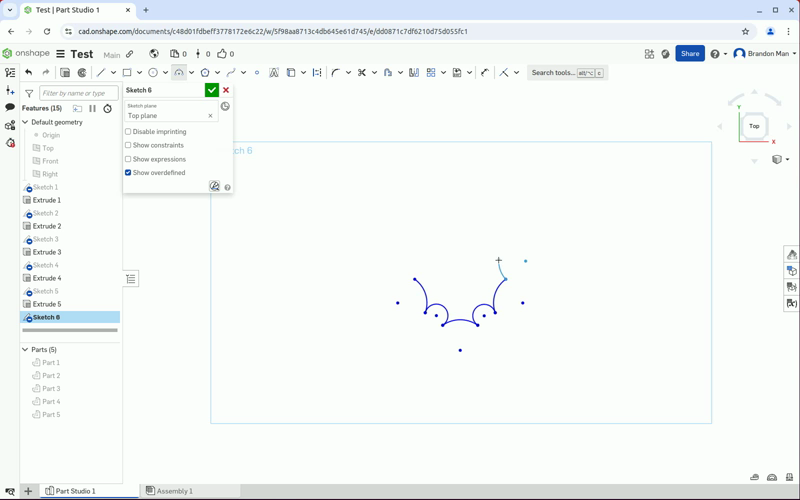
mouse_move(487, 274)
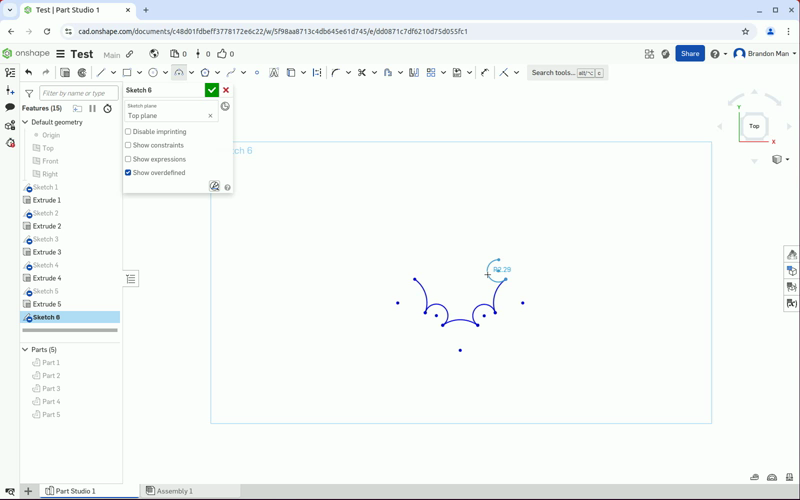
click(487, 274)
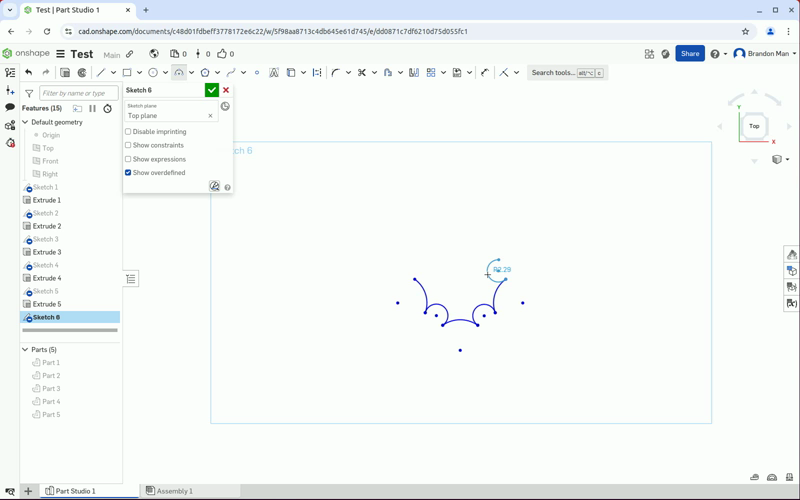
key_up(shift)
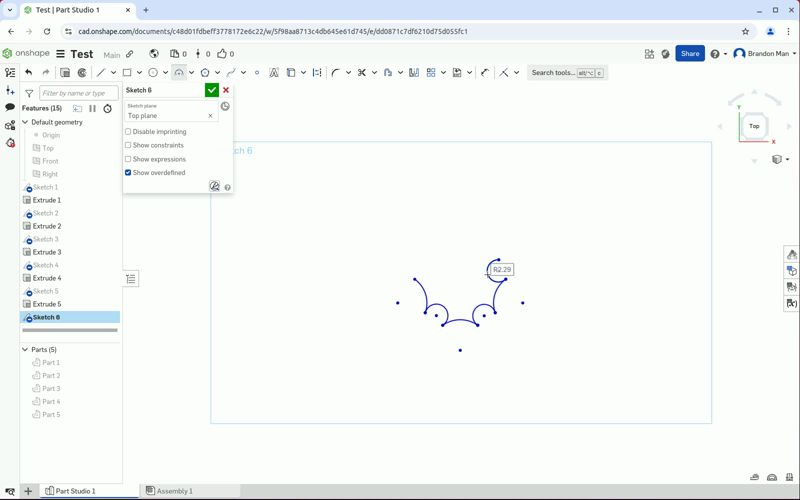
mouse_move(498, 259)
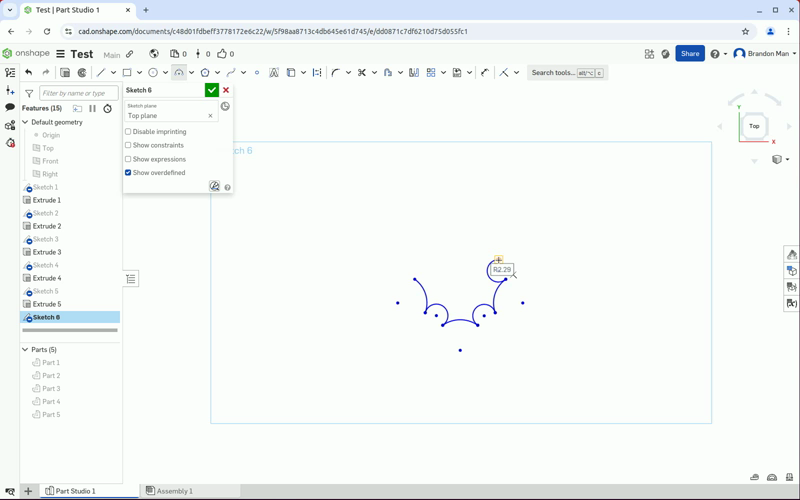
click(498, 259)
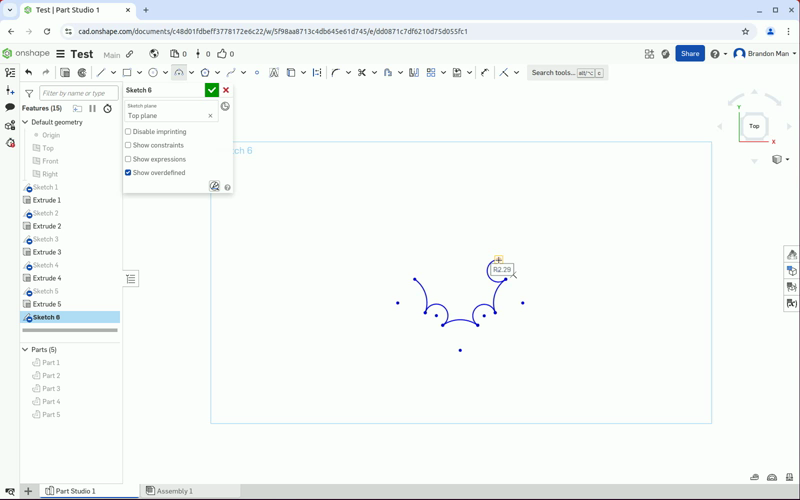
key_down(shift)
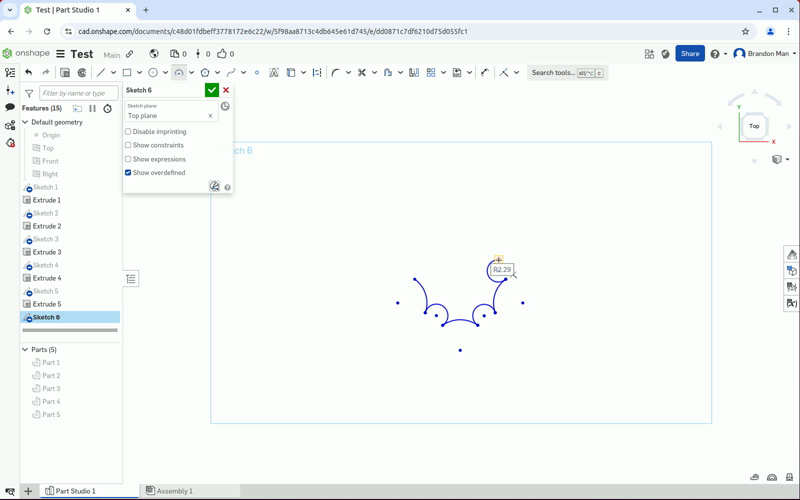
mouse_move(471, 238)
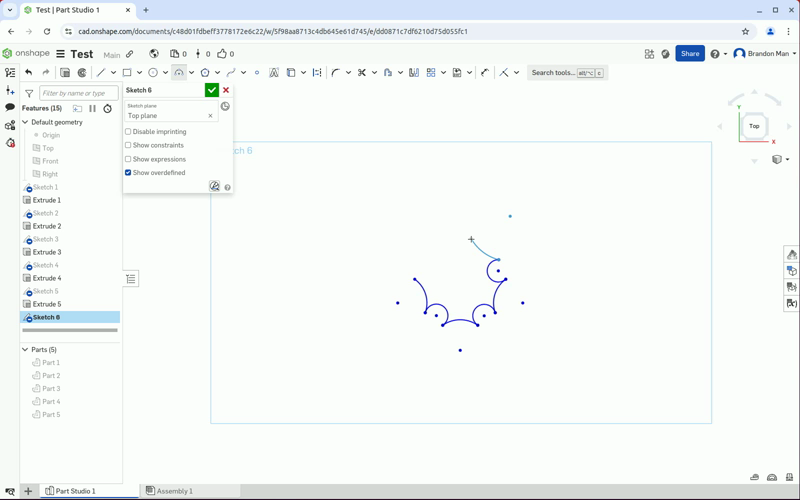
click(471, 238)
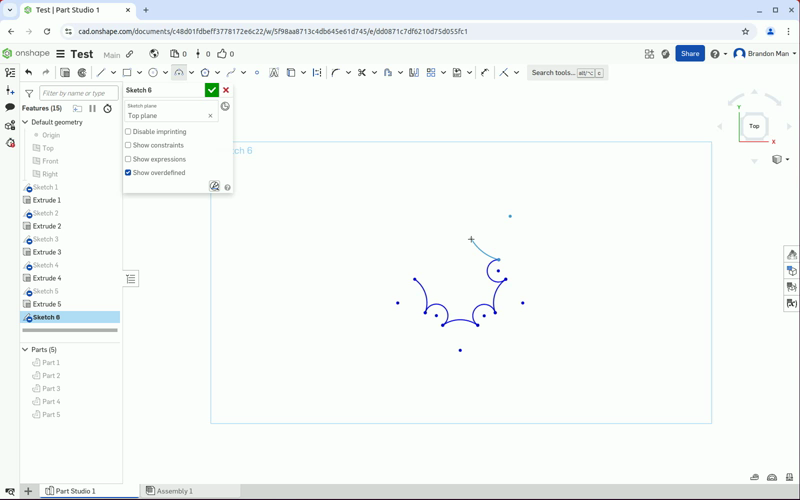
mouse_move(481, 253)
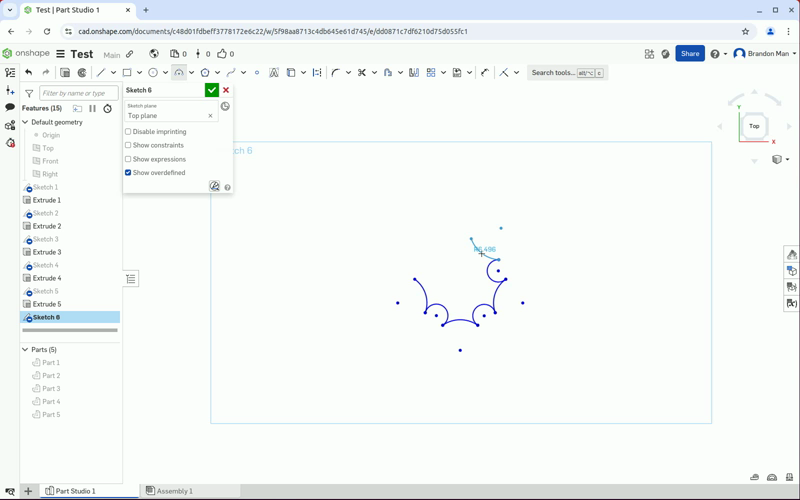
click(481, 253)
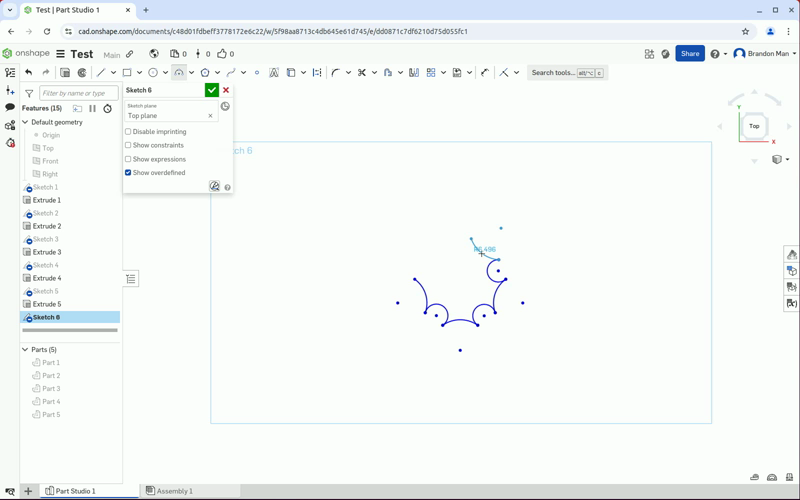
key_up(shift)
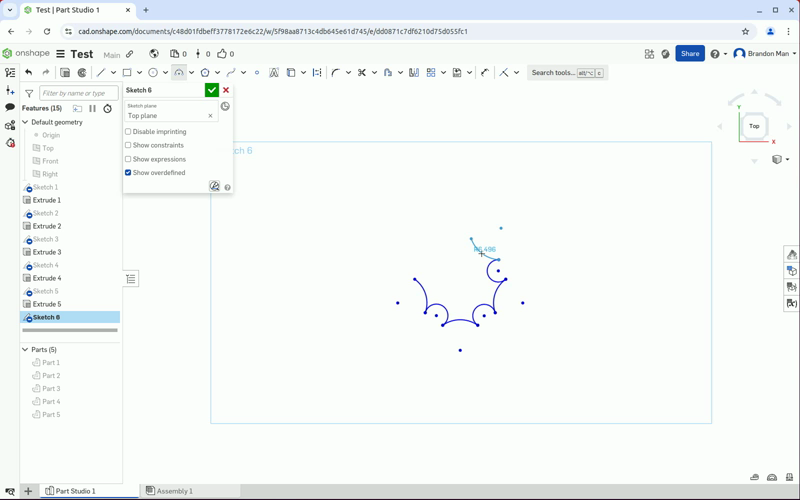
mouse_move(471, 238)
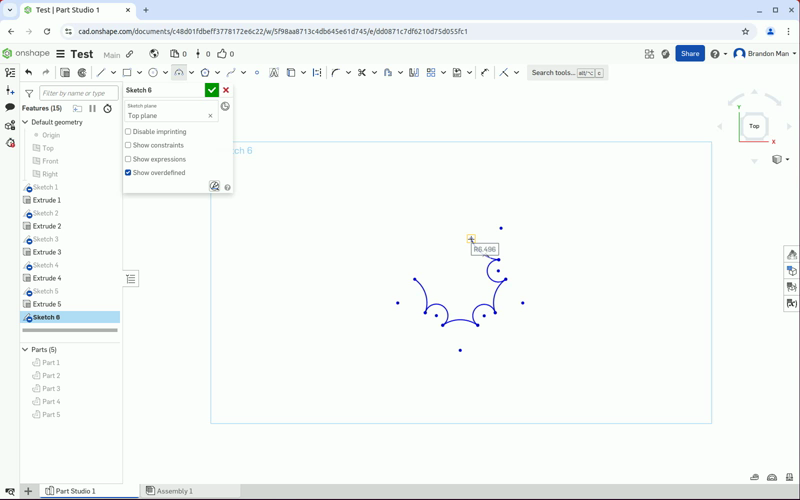
click(471, 238)
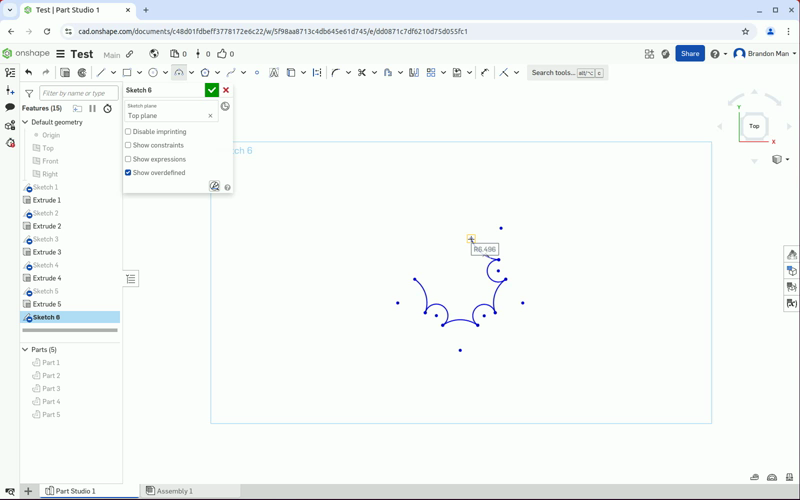
key_down(shift)
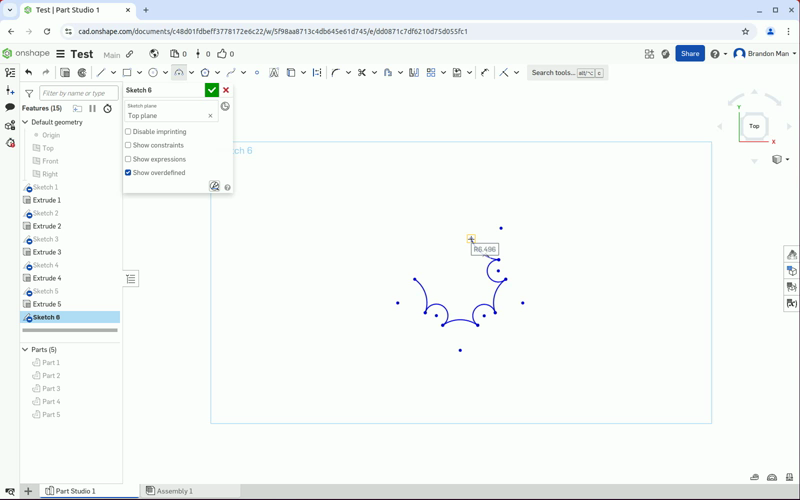
mouse_move(449, 238)
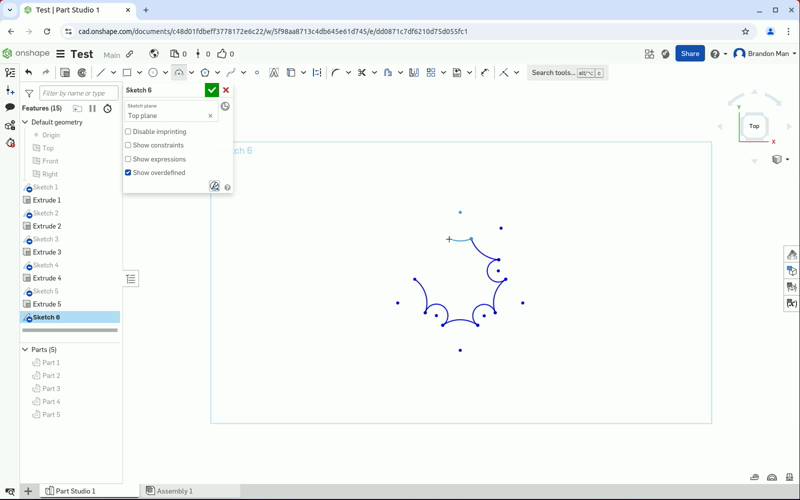
click(449, 238)
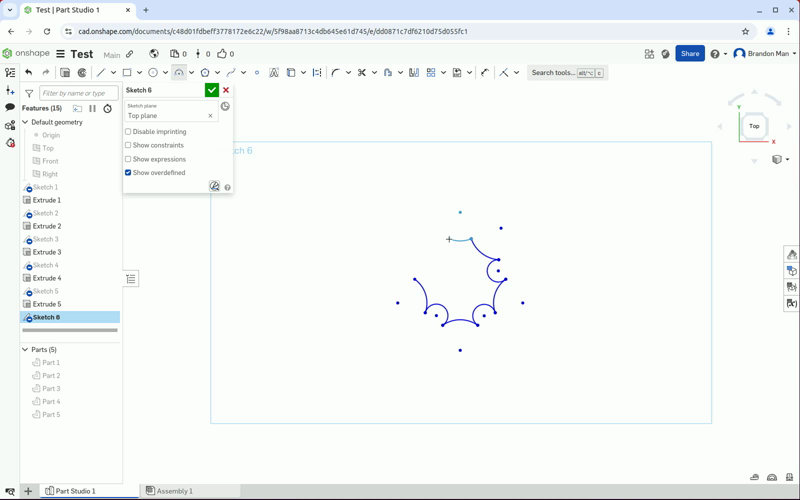
mouse_move(460, 254)
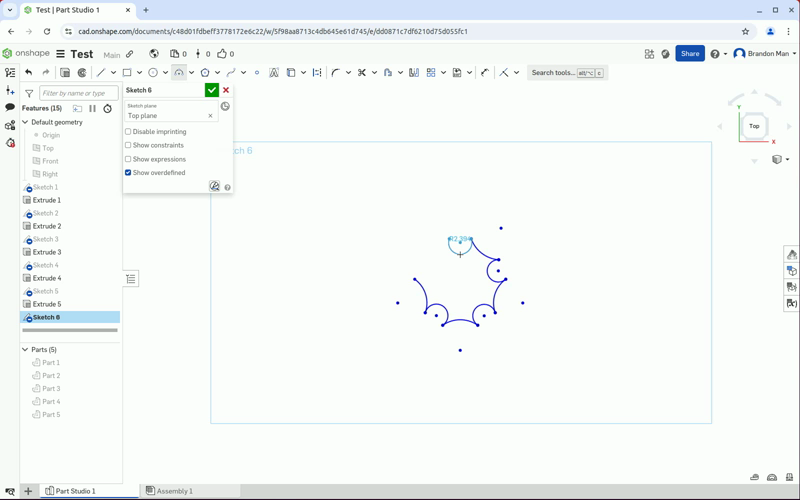
click(460, 254)
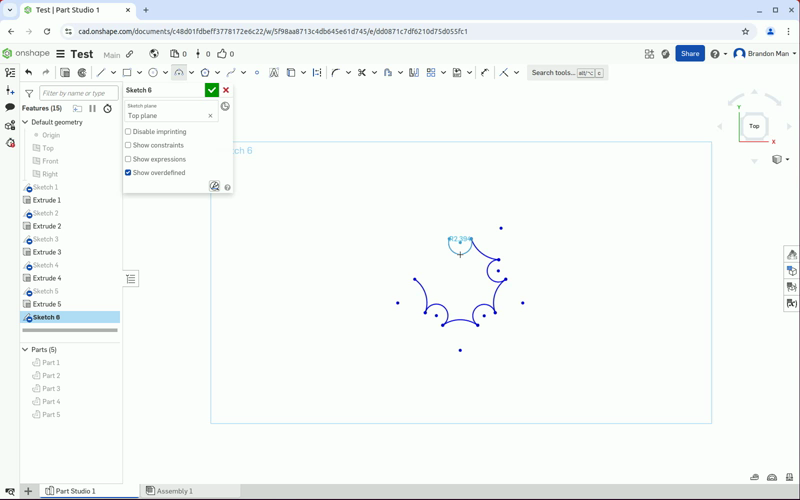
key_up(shift)
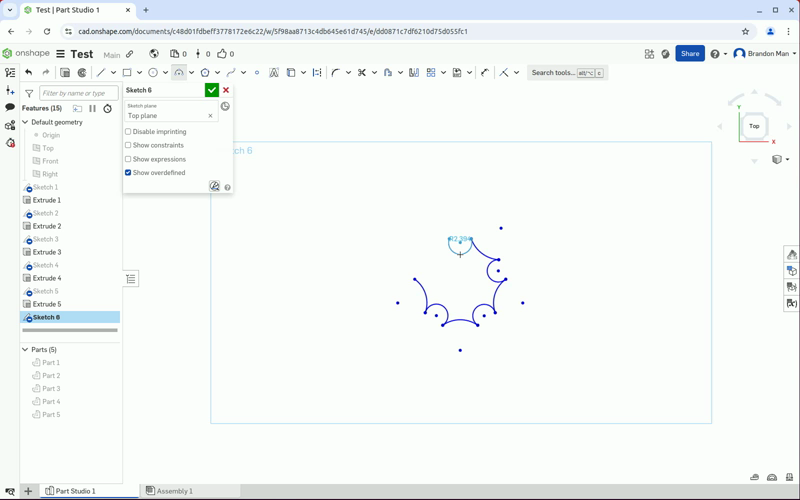
mouse_move(449, 238)
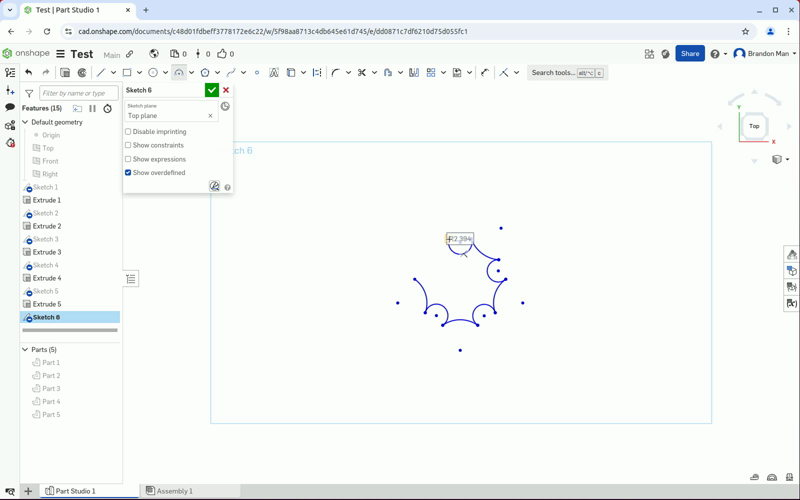
click(449, 238)
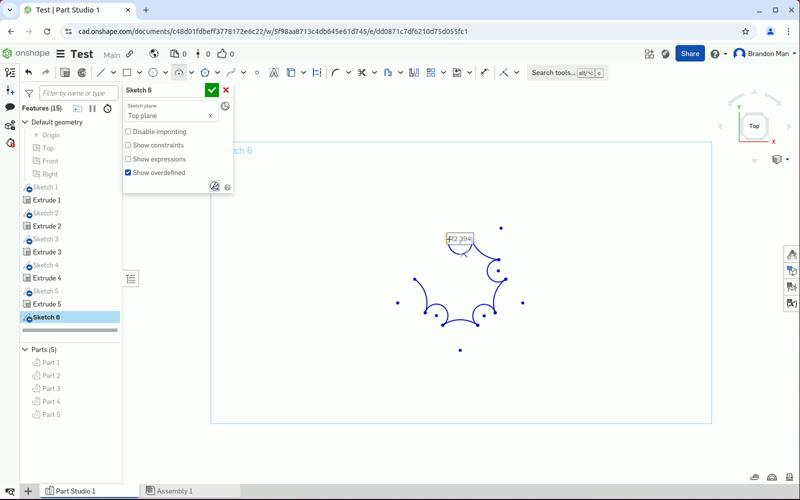
key_down(shift)
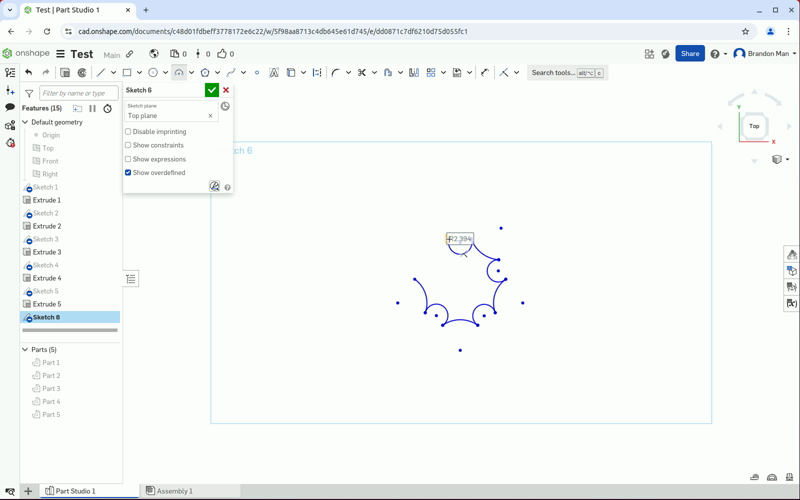
mouse_move(421, 259)
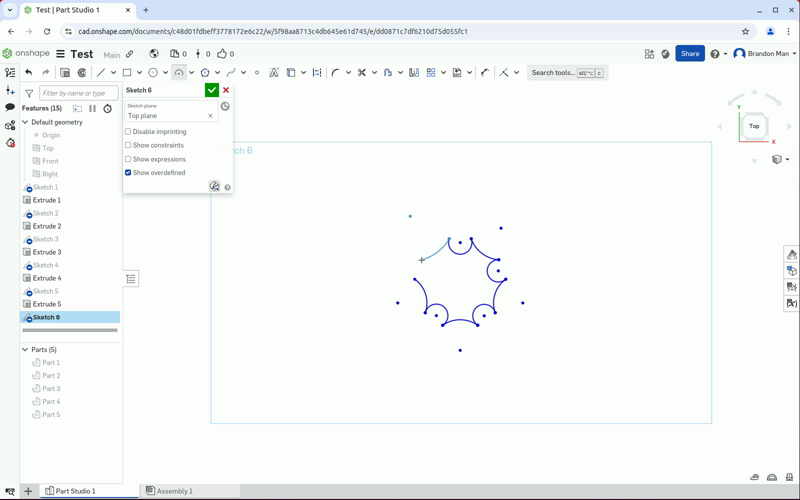
click(421, 259)
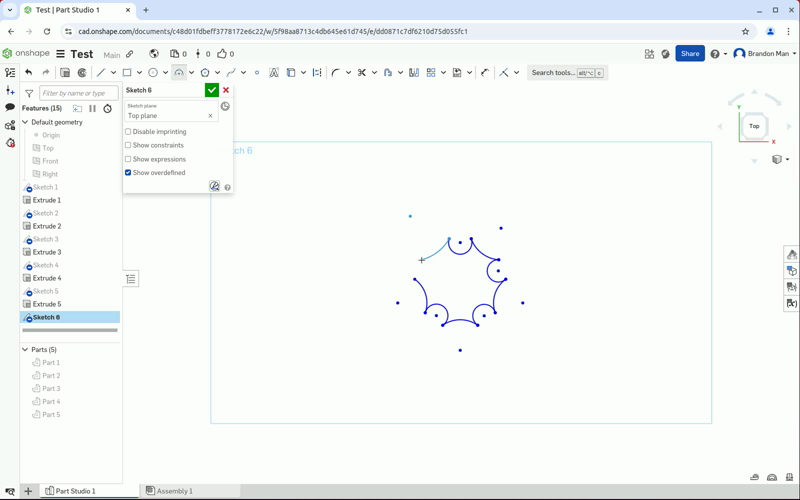
mouse_move(438, 253)
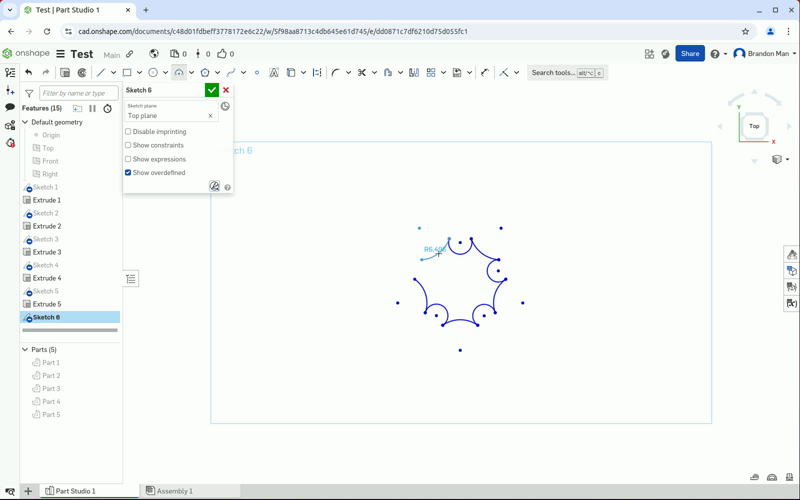
click(438, 253)
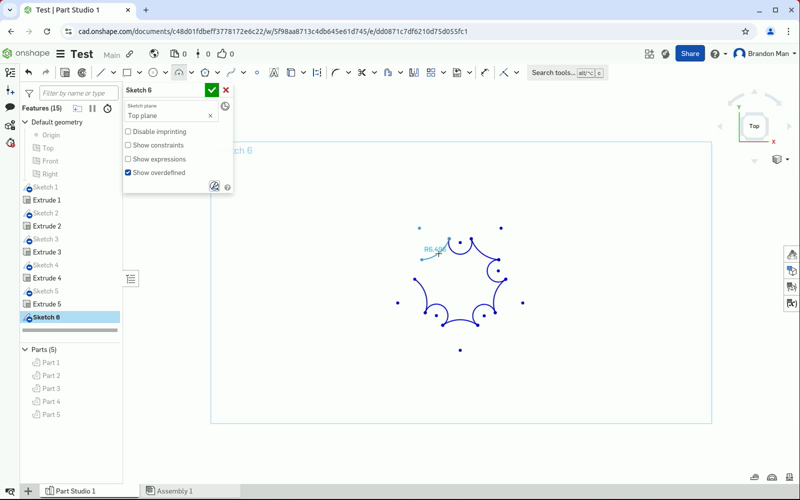
key_up(shift)
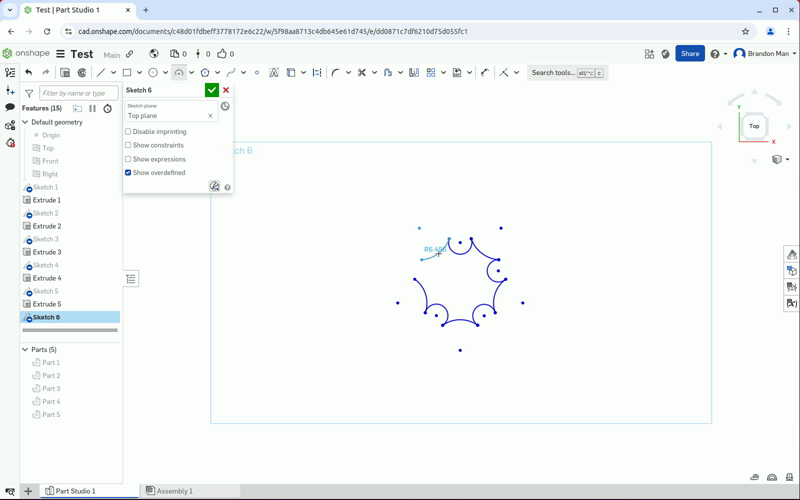
mouse_move(421, 259)
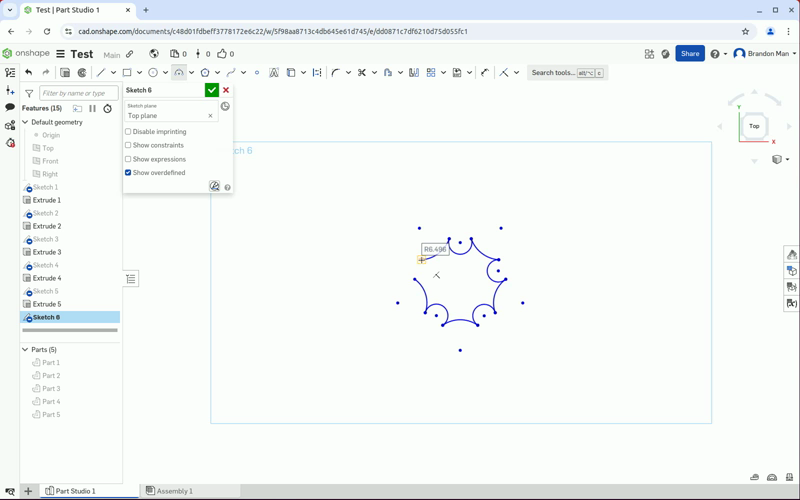
click(421, 259)
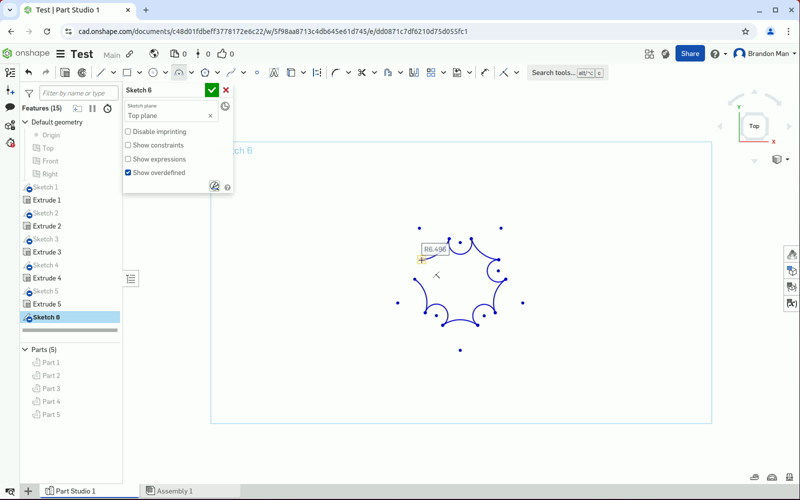
mouse_move(414, 279)
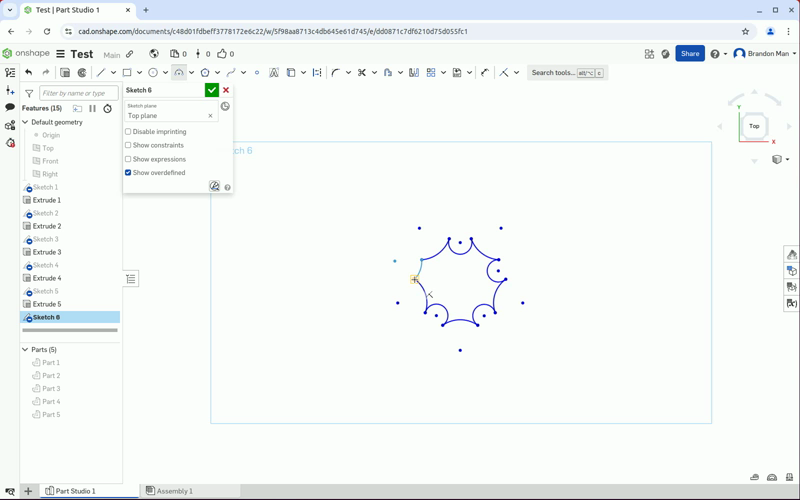
click(414, 279)
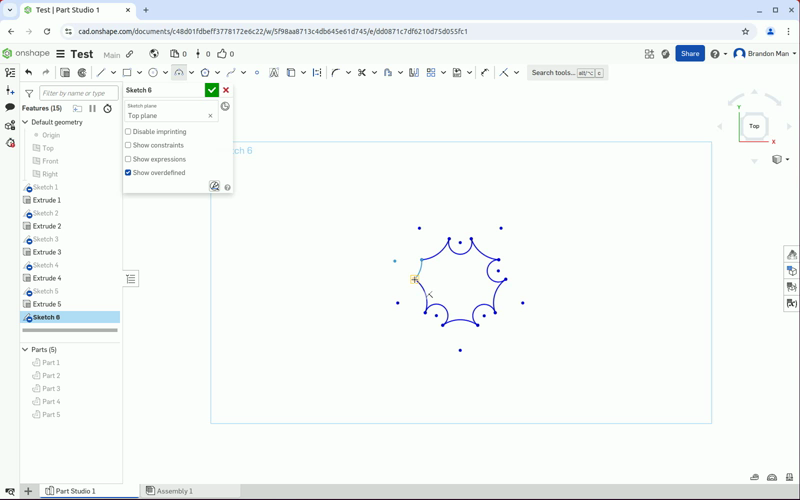
key_down(shift)
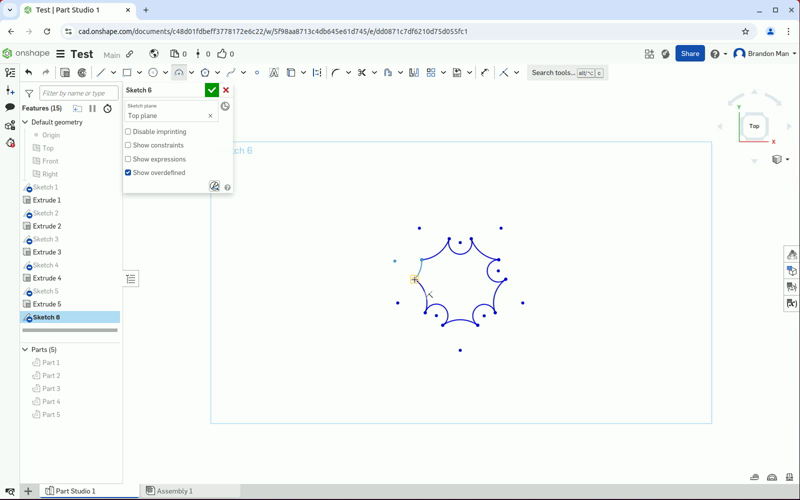
mouse_move(432, 274)
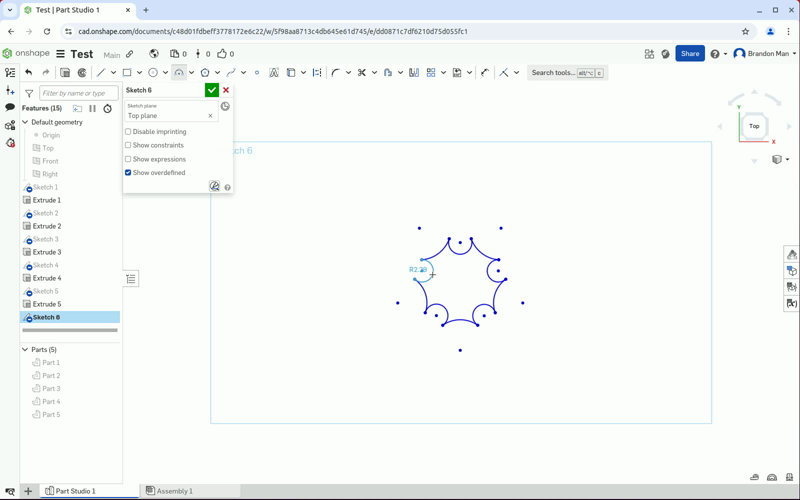
click(432, 274)
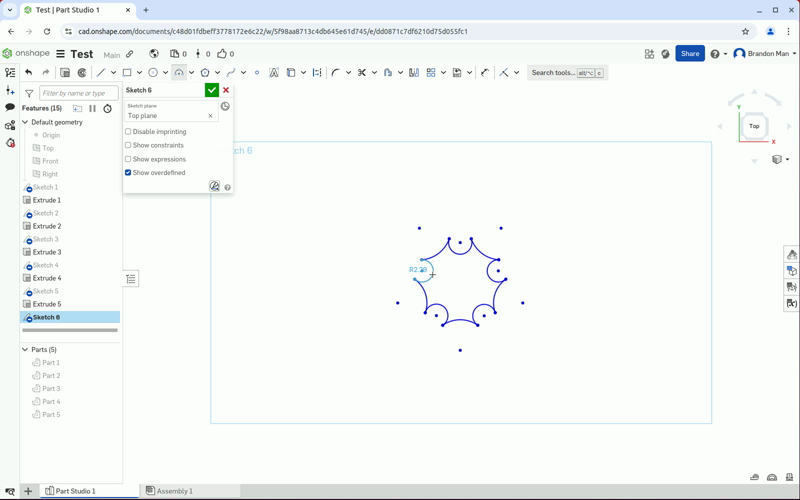
key_up(shift)
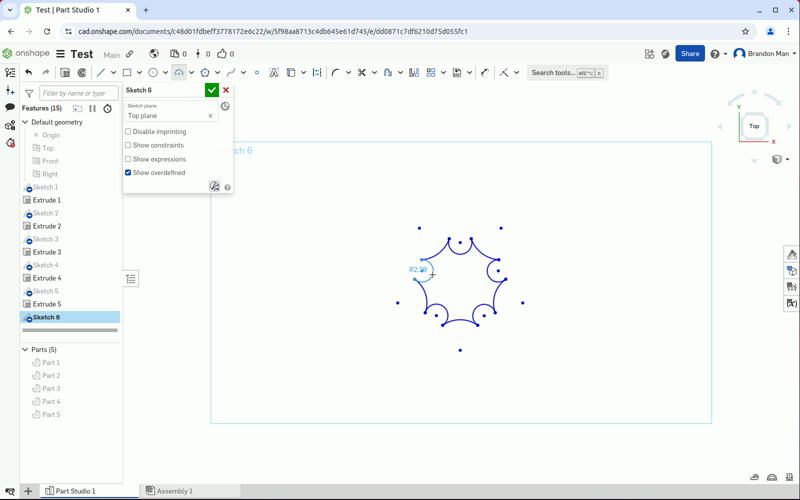
key(esc)
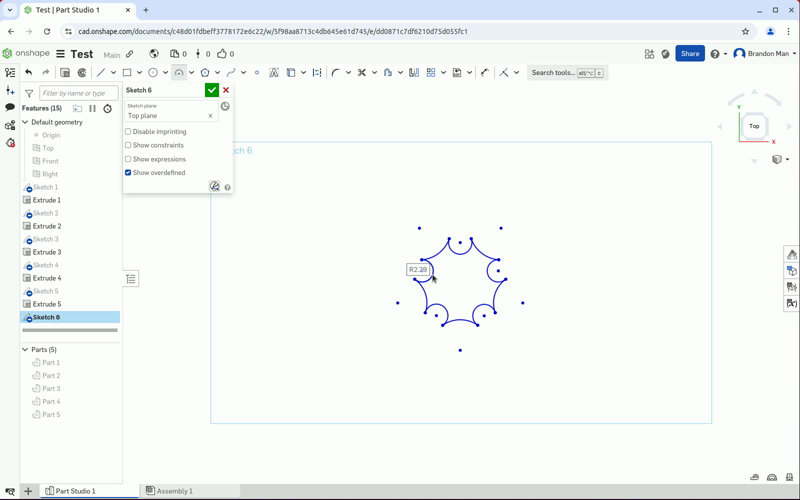
key(l)
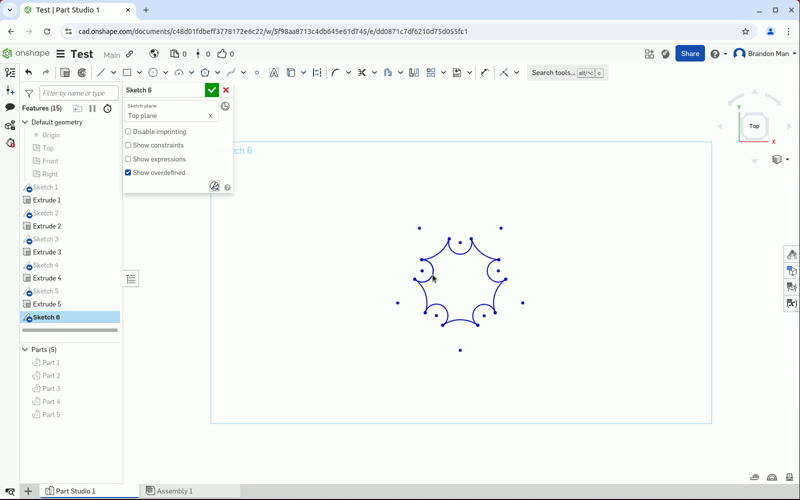
key_down(shift)
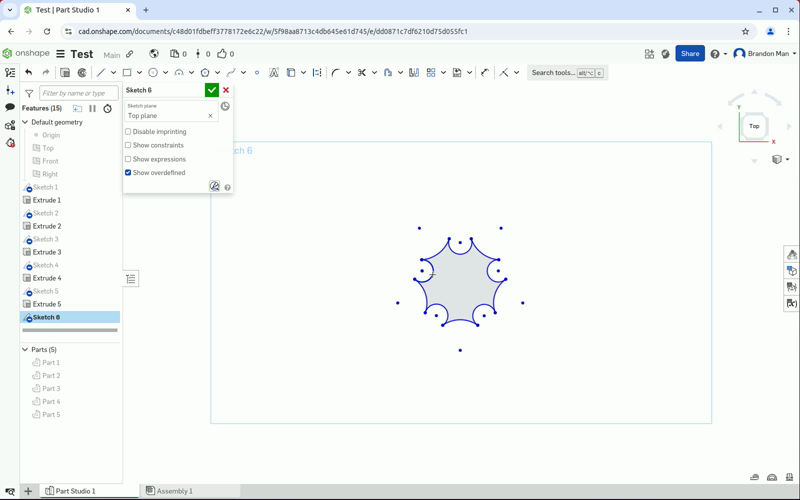
mouse_move(447, 289)
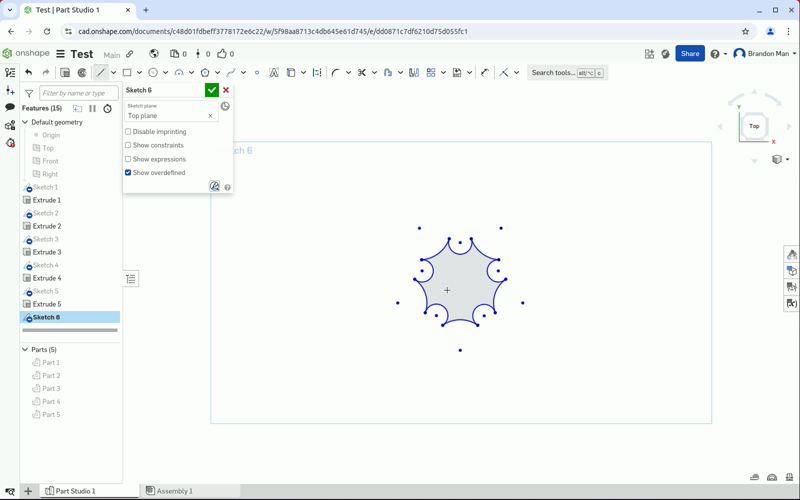
click(447, 289)
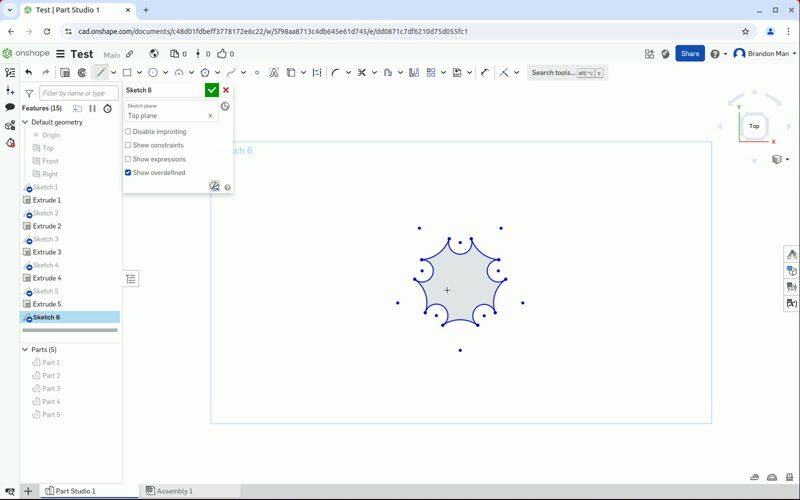
key_up(shift)
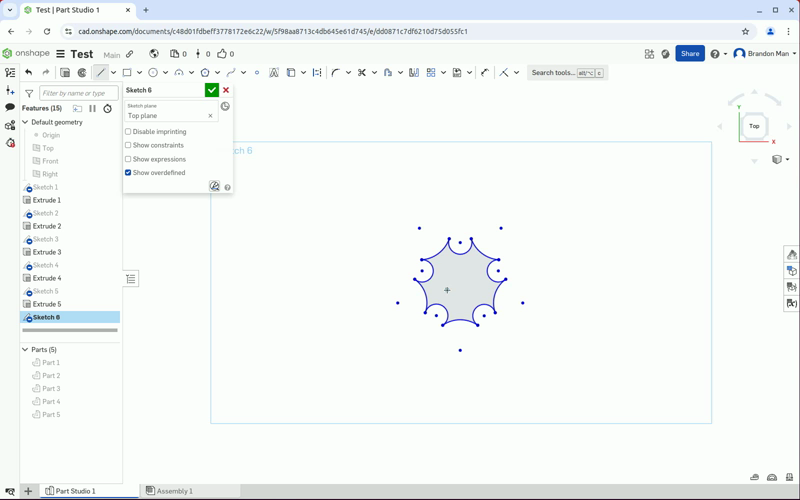
key_down(shift)
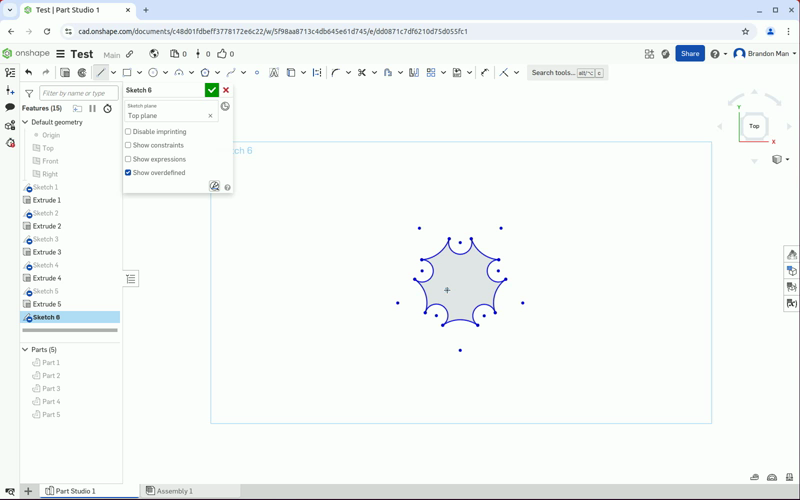
mouse_move(477, 289)
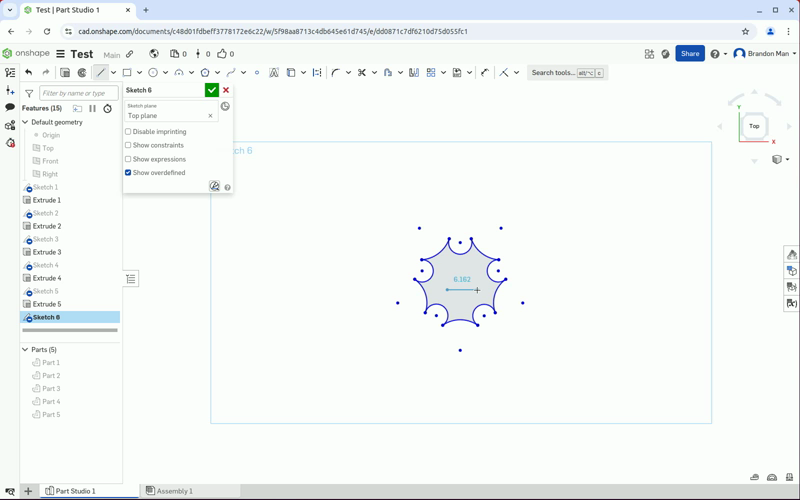
mouse_move(460, 297)
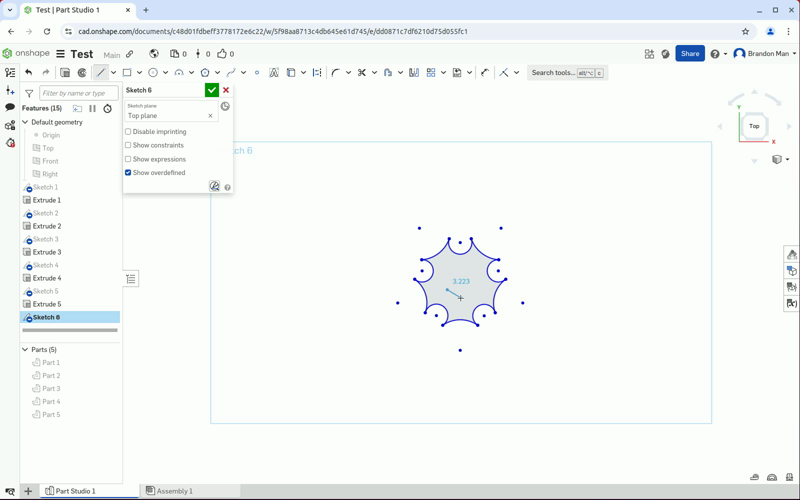
click(460, 297)
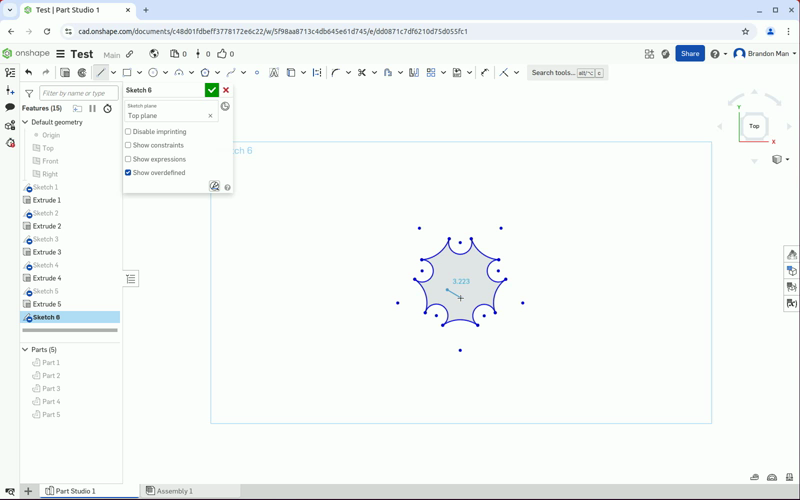
key_up(shift)
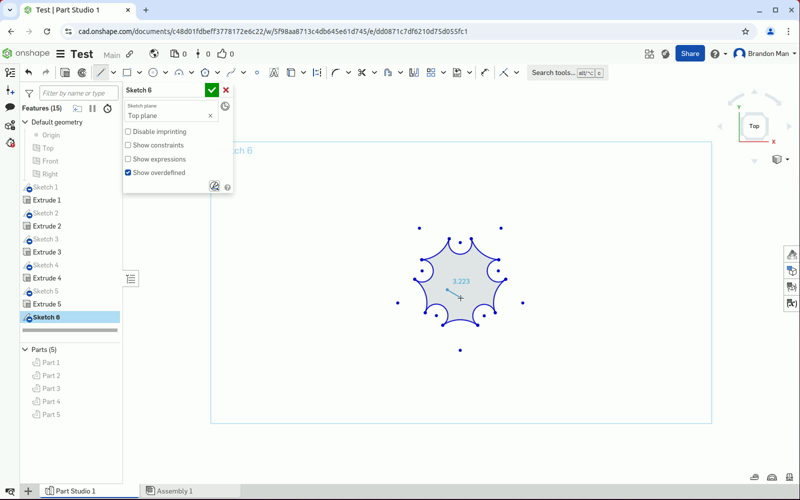
key_down(shift)
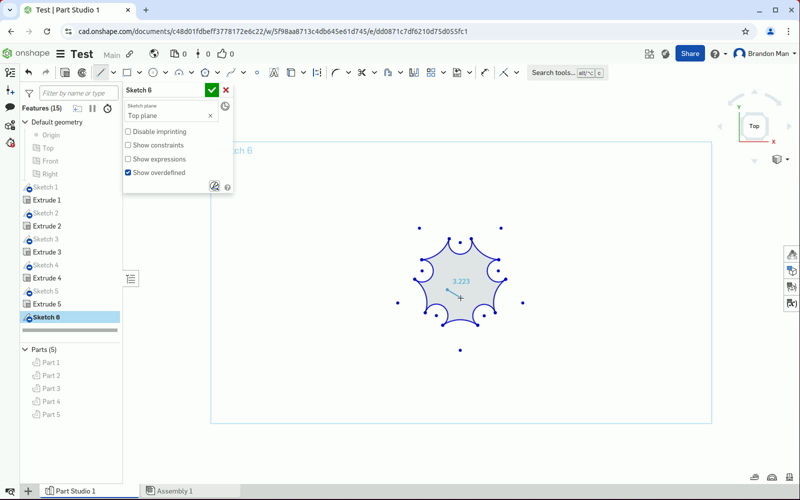
mouse_move(490, 297)
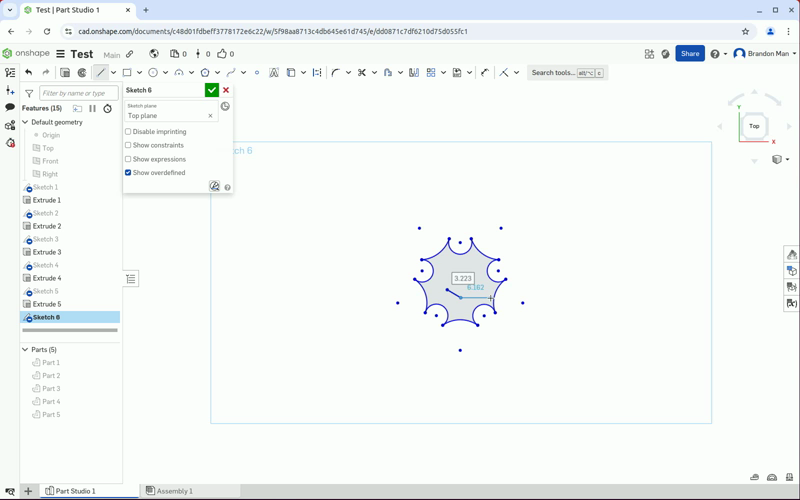
mouse_move(473, 289)
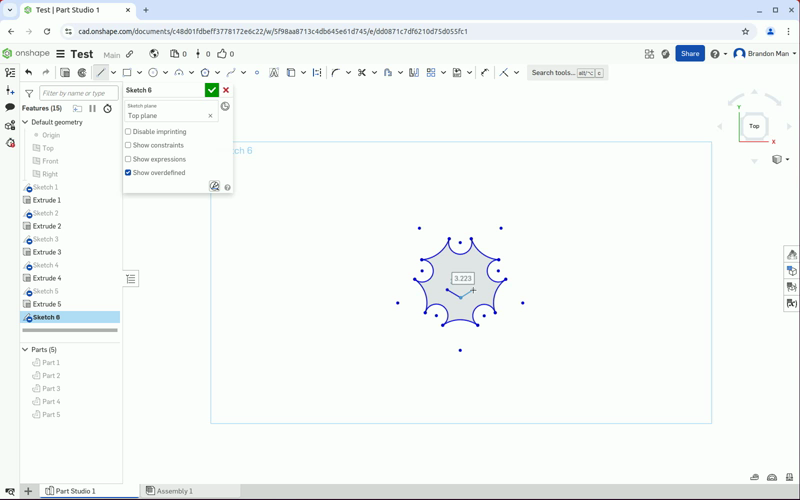
click(473, 289)
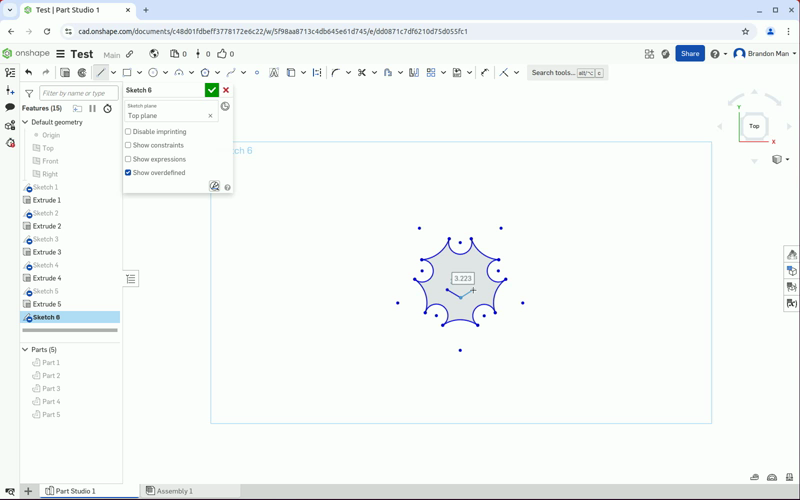
key_up(shift)
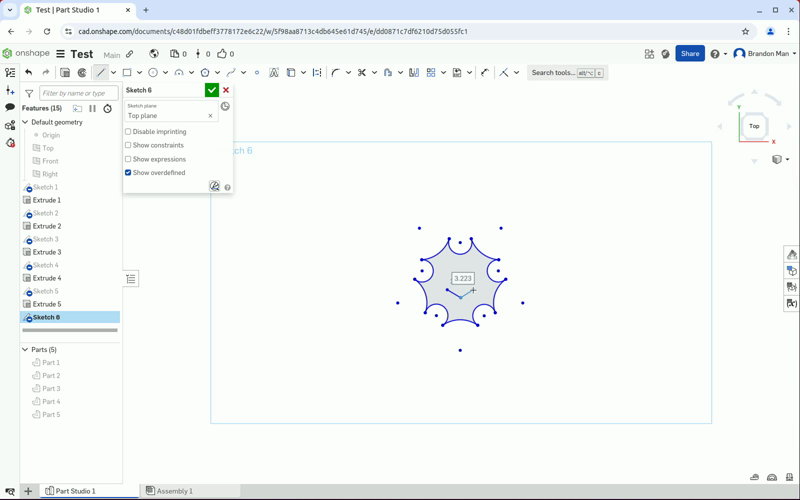
key_down(shift)
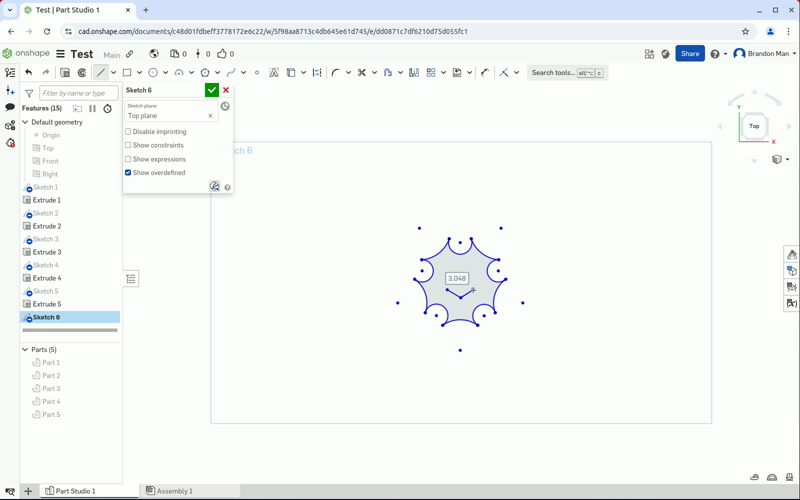
mouse_move(503, 289)
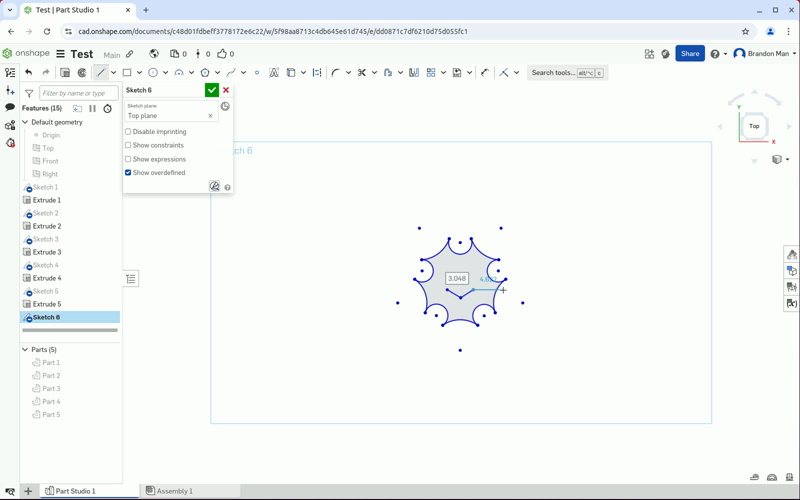
mouse_move(473, 275)
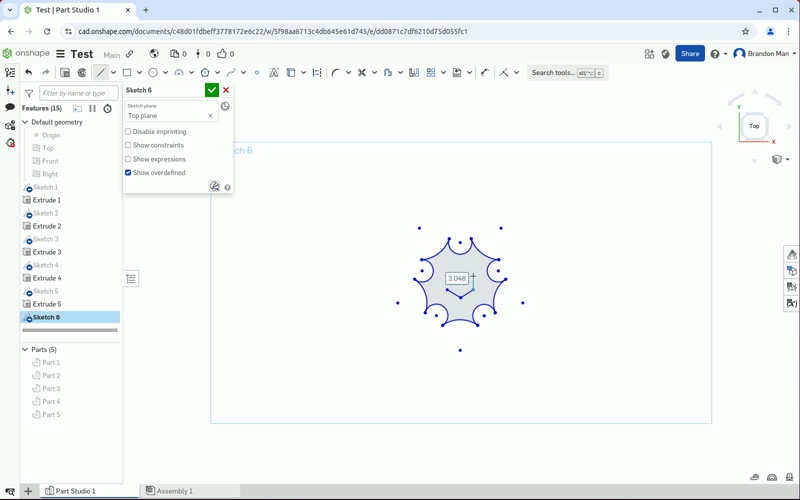
click(473, 275)
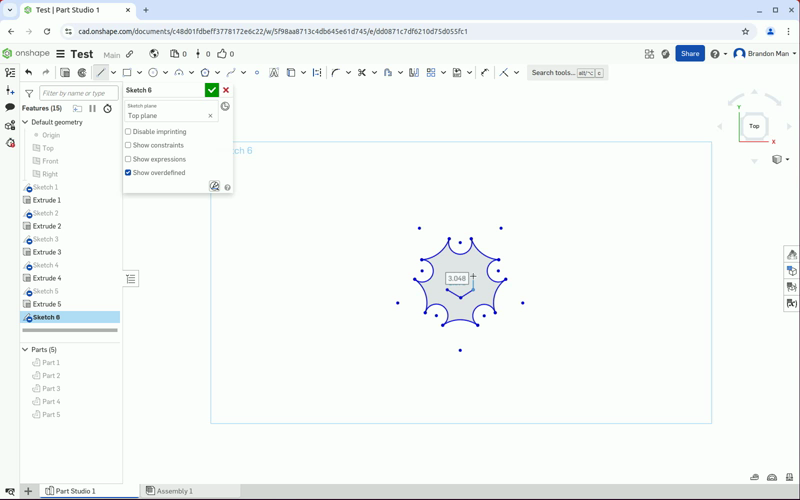
key_up(shift)
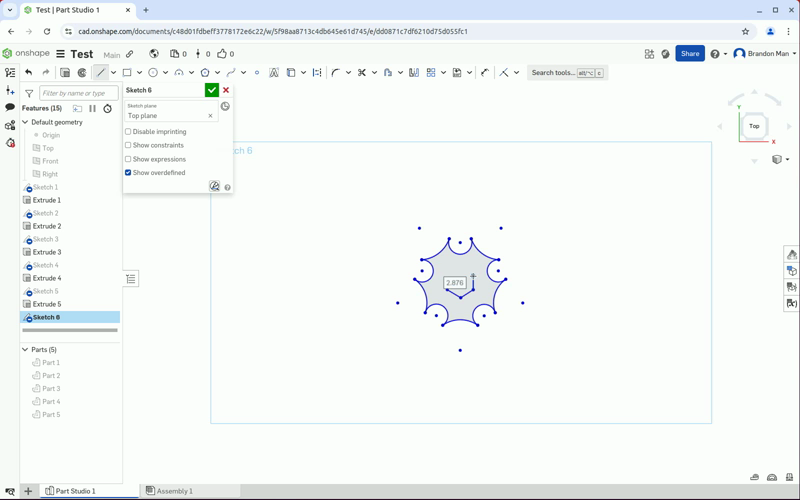
key_down(shift)
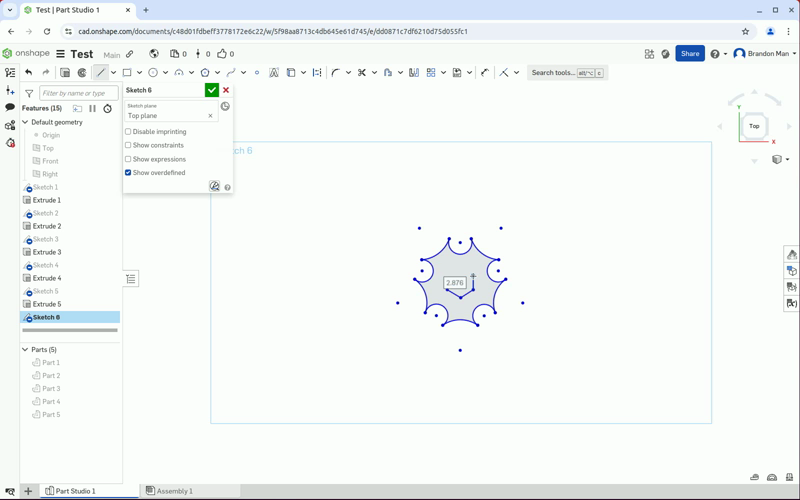
mouse_move(503, 275)
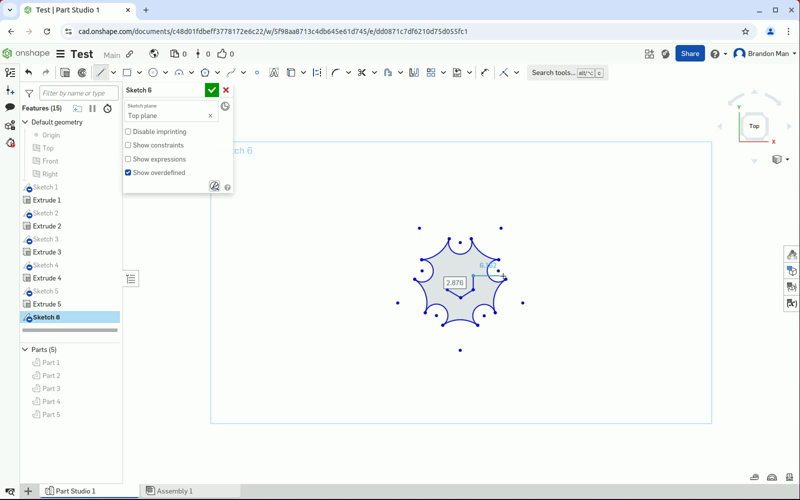
mouse_move(460, 267)
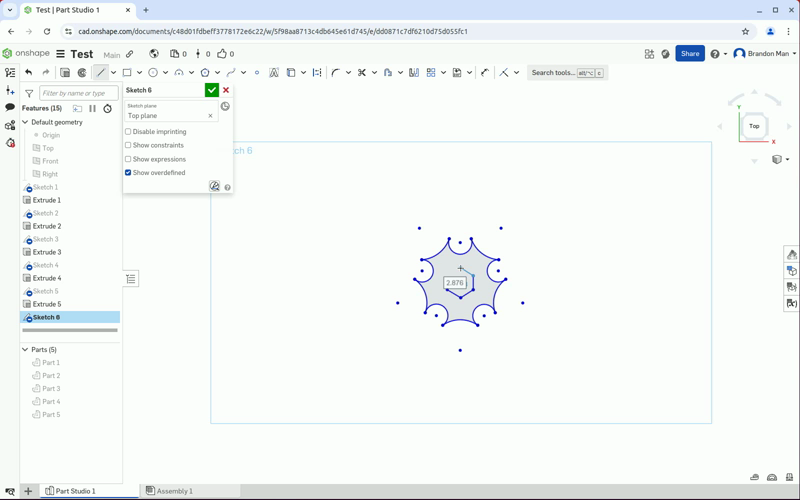
click(460, 267)
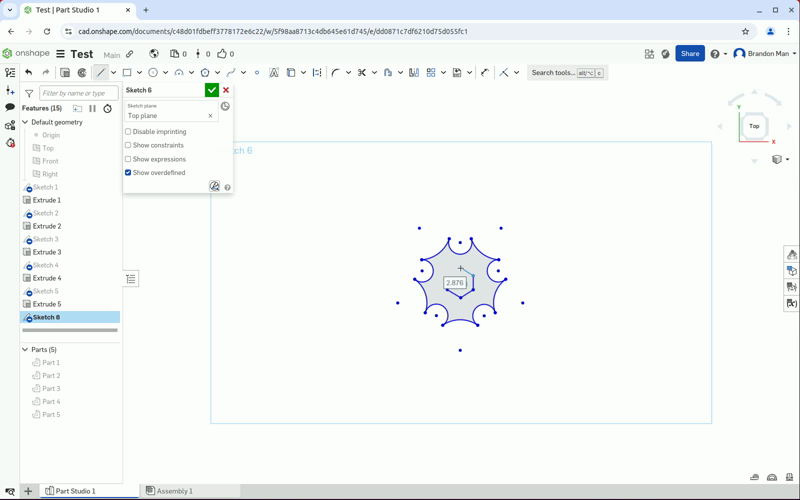
key_up(shift)
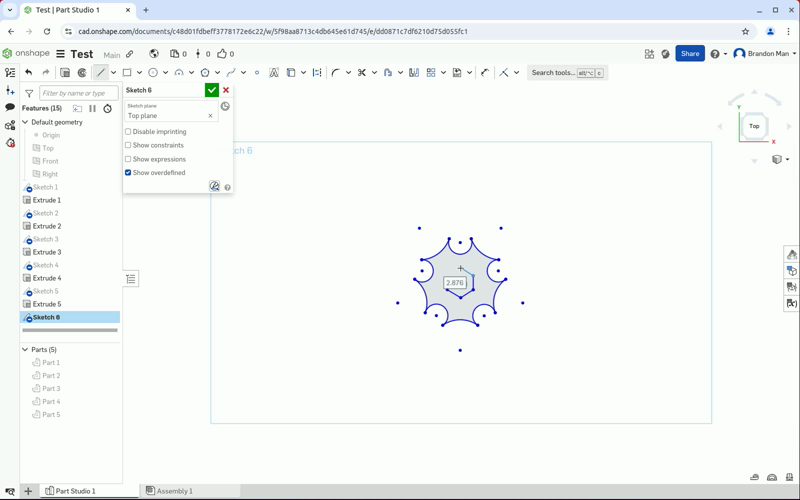
key_down(shift)
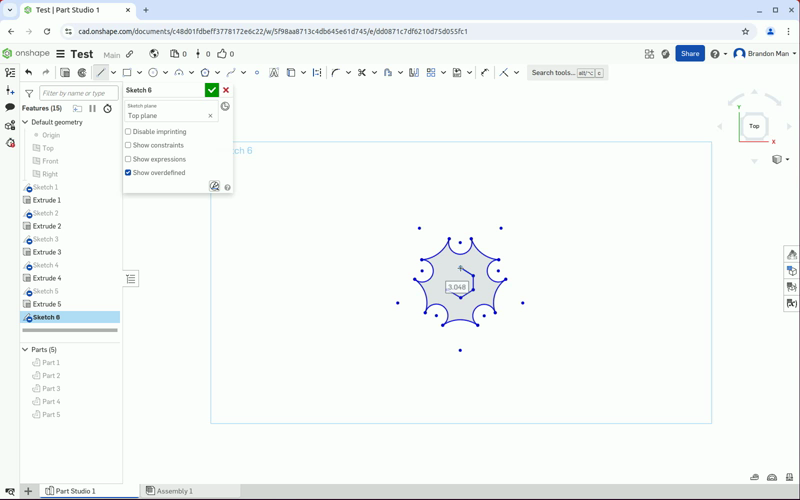
mouse_move(490, 267)
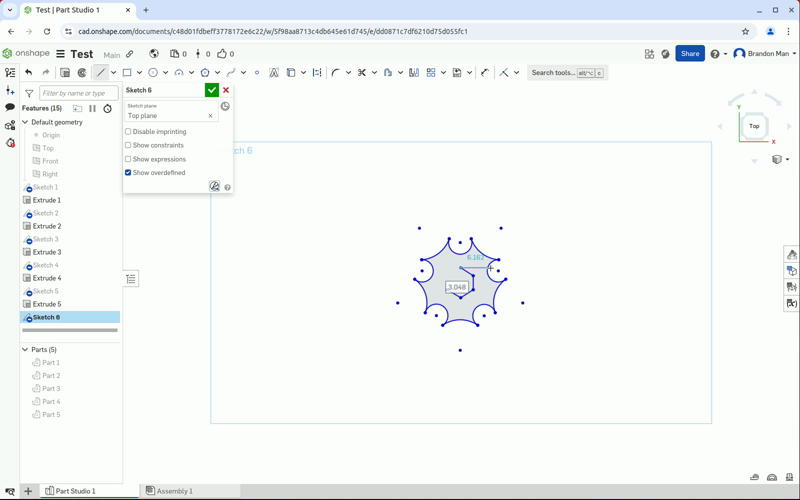
mouse_move(447, 275)
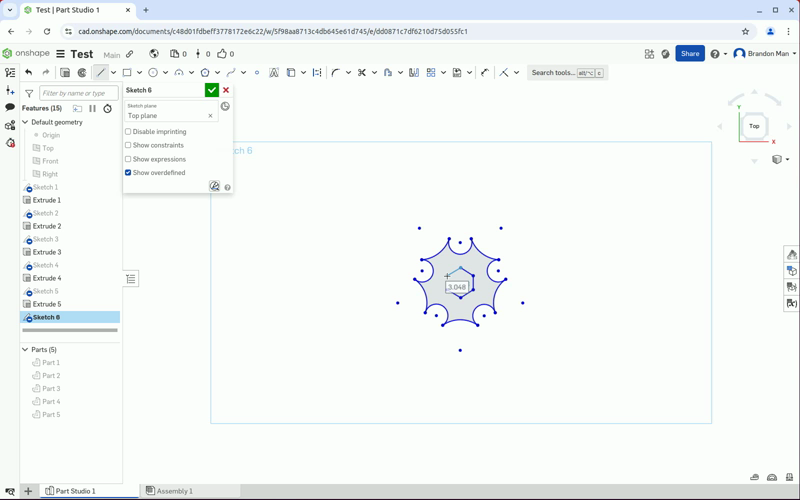
click(447, 275)
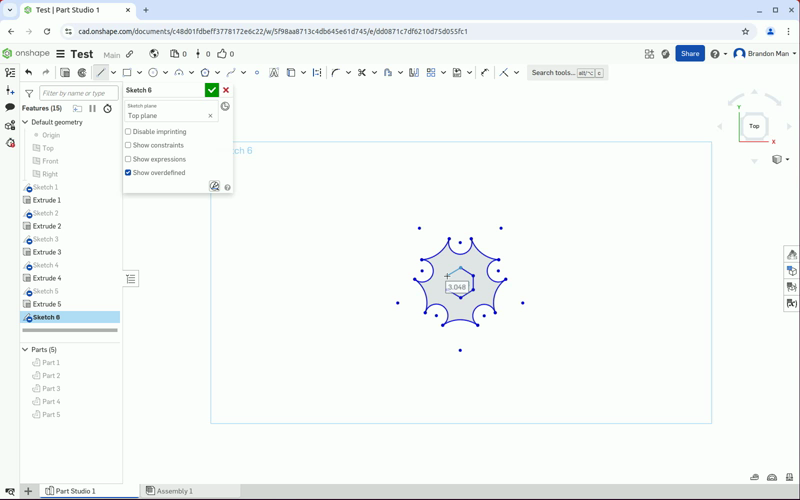
key_up(shift)
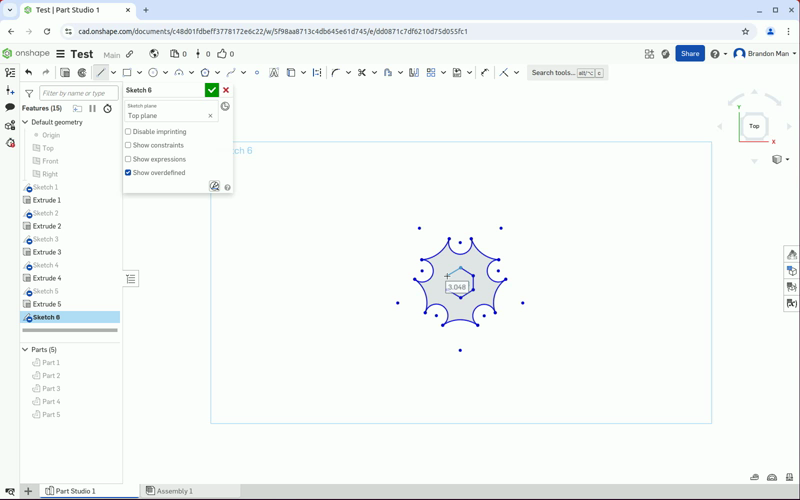
mouse_move(477, 275)
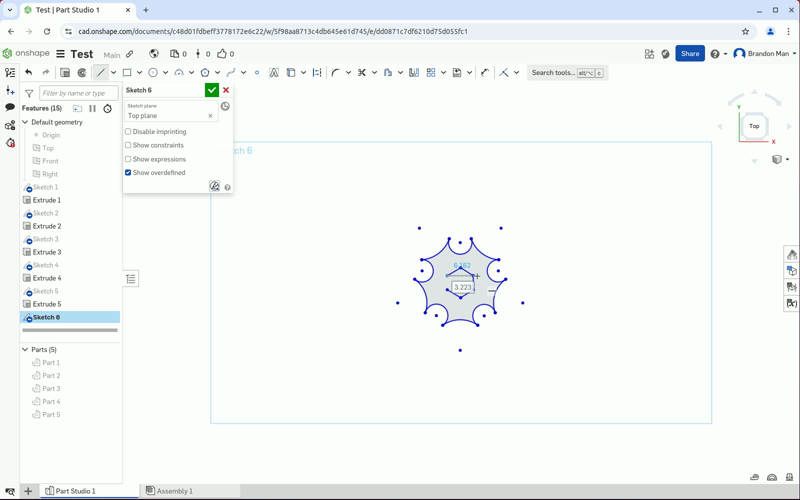
key_down(shift)
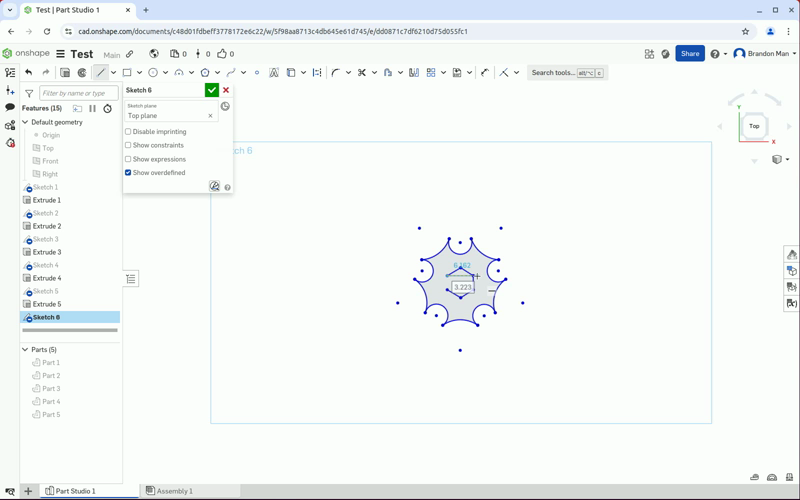
mouse_move(447, 289)
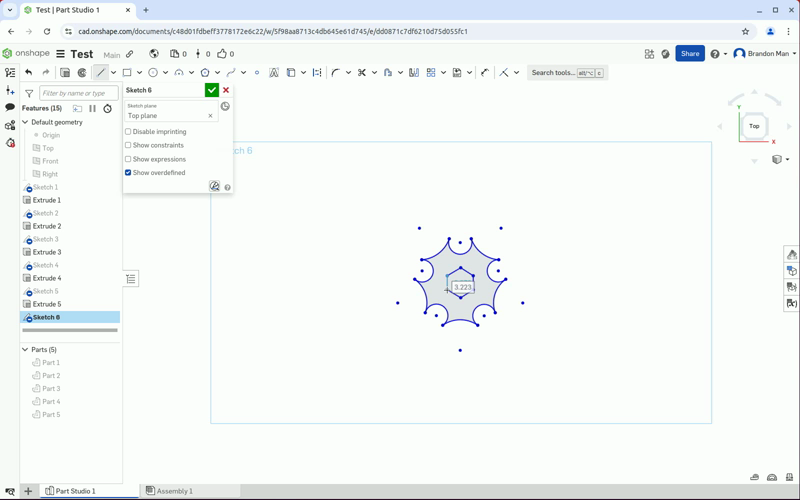
key_up(shift)
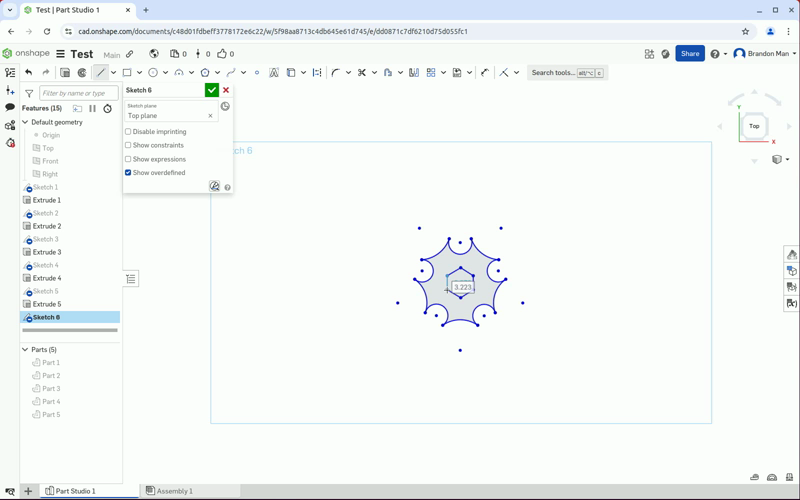
click(447, 289)
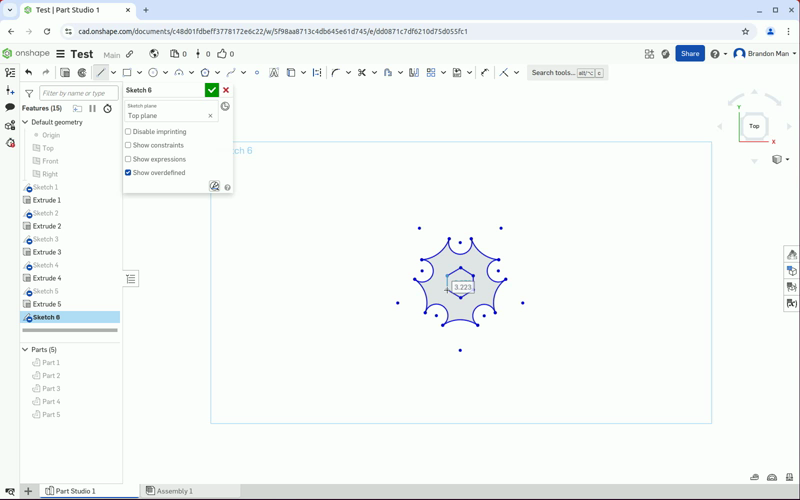
key(esc)
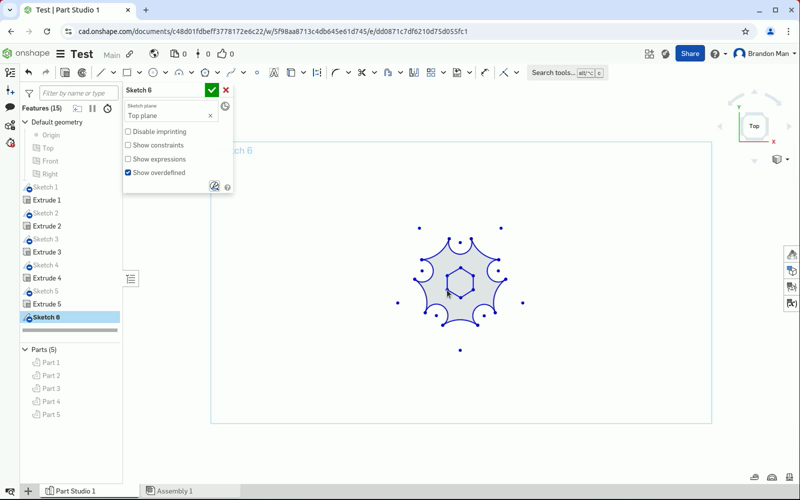
mouse_move(446, 271)
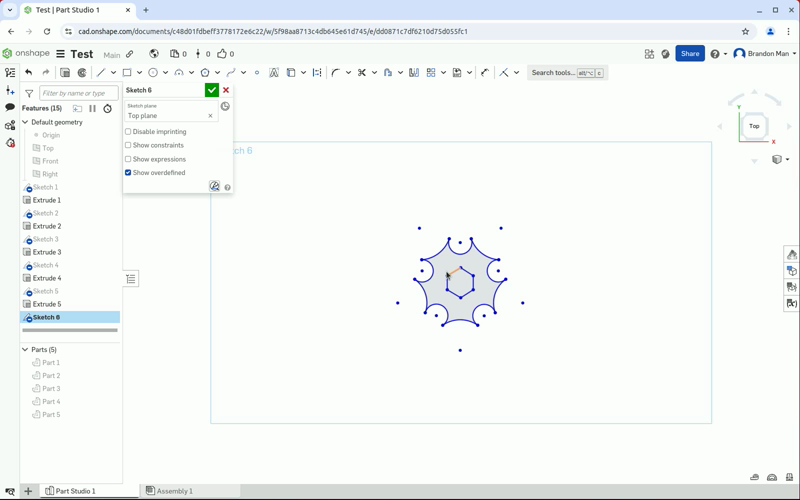
click(446, 271)
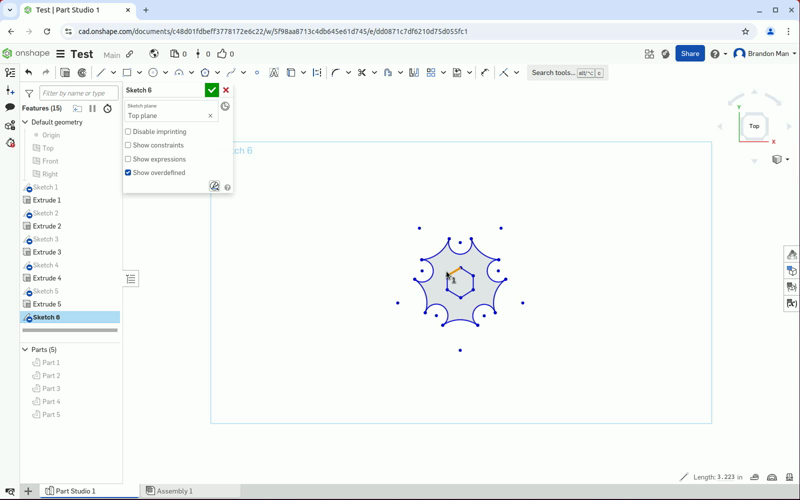
mouse_move(73, 352)
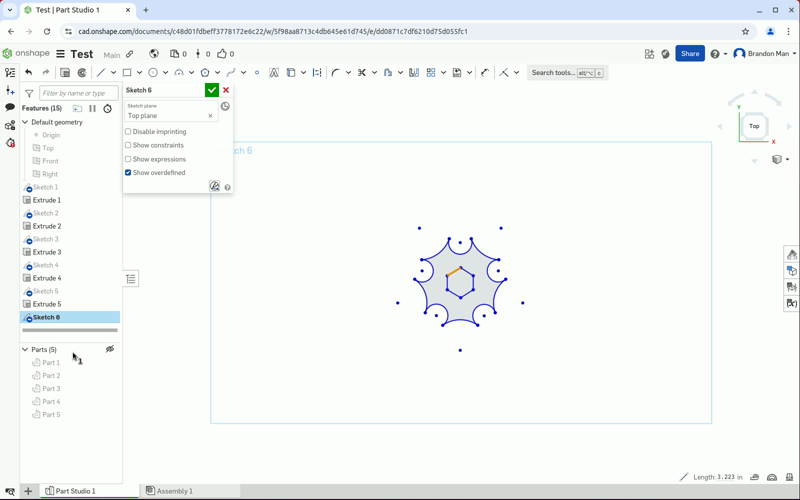
key(shift+y)
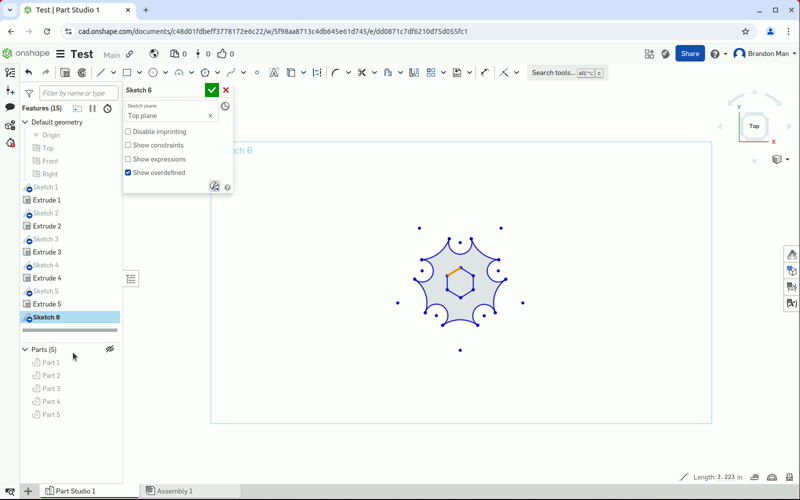
key(shift+e)
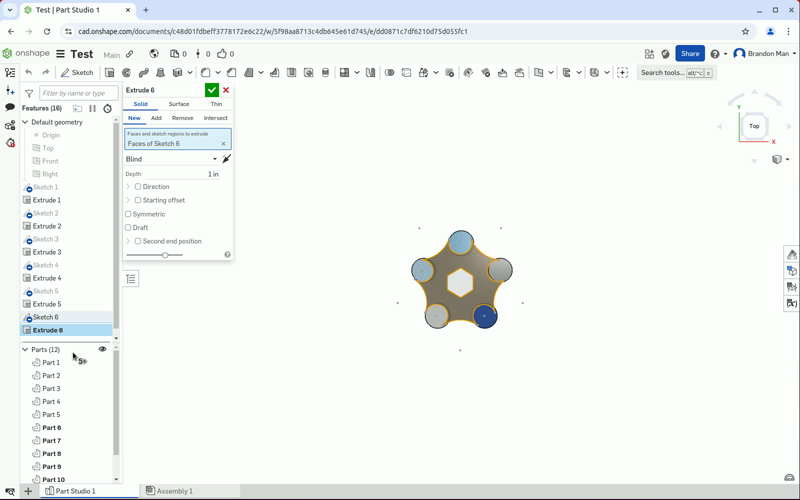
mouse_move(143, 106)
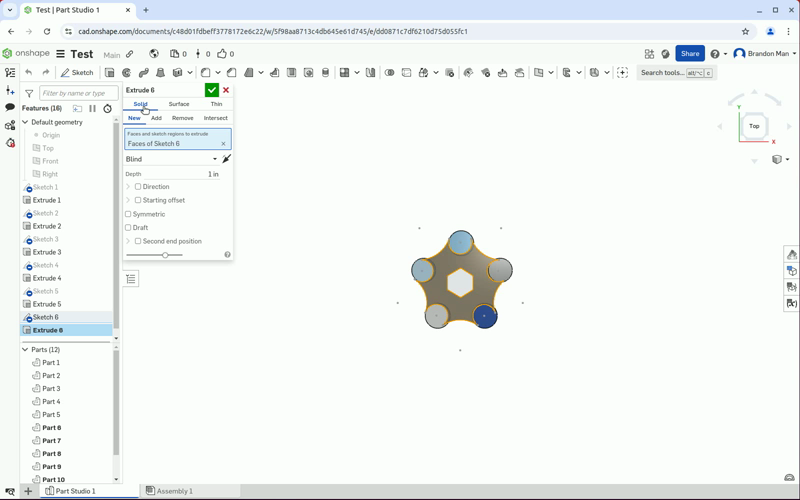
click(143, 106)
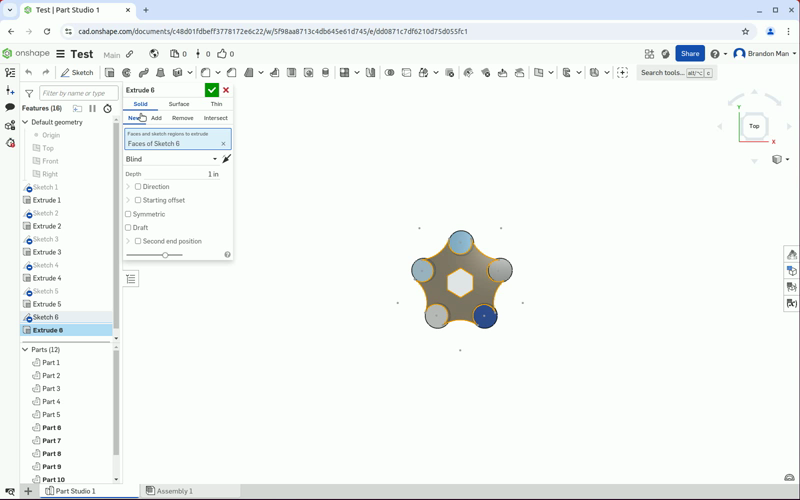
mouse_move(137, 120)
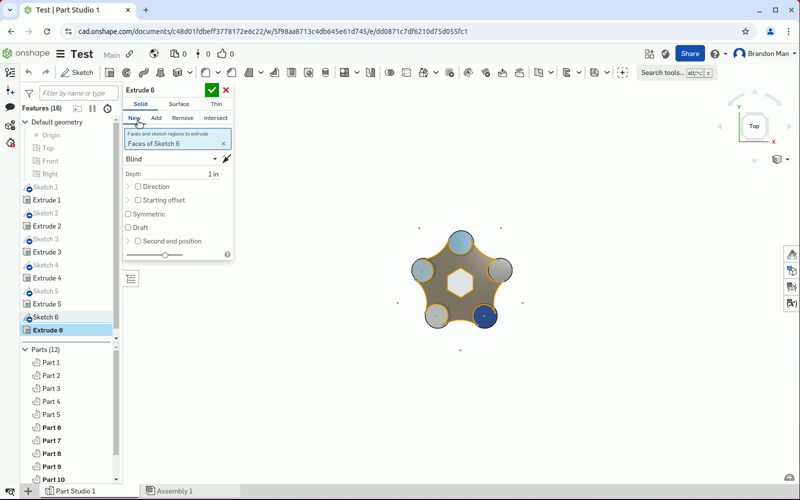
click(137, 120)
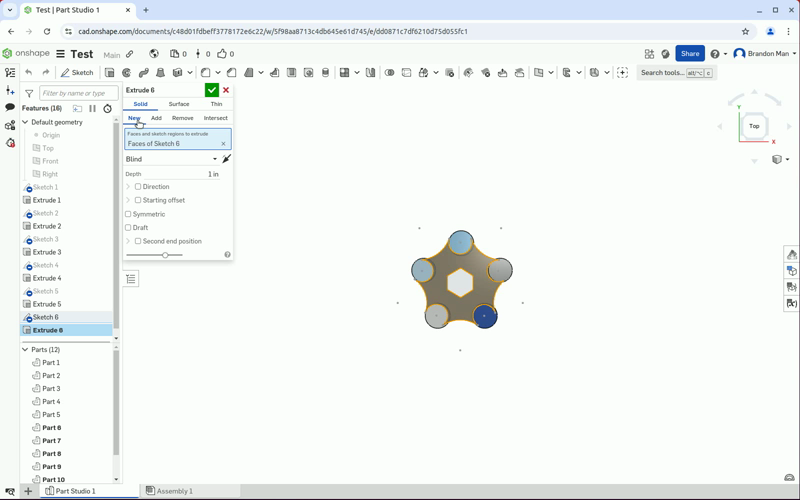
key(tab, 4)
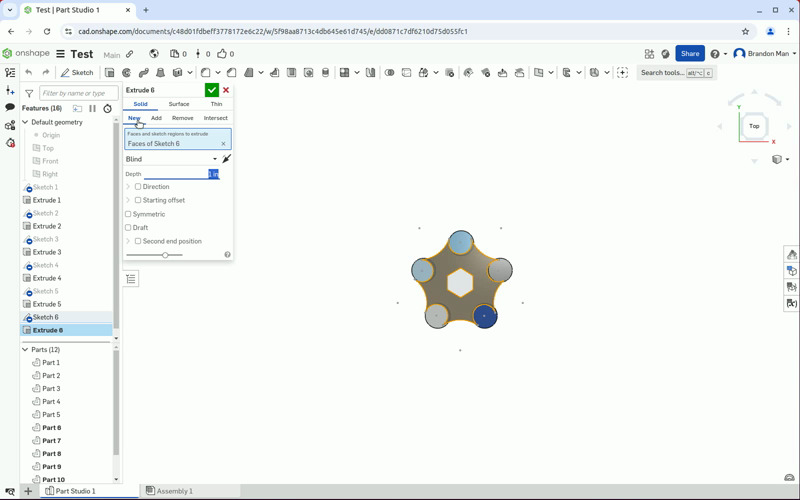
text(-2.407)
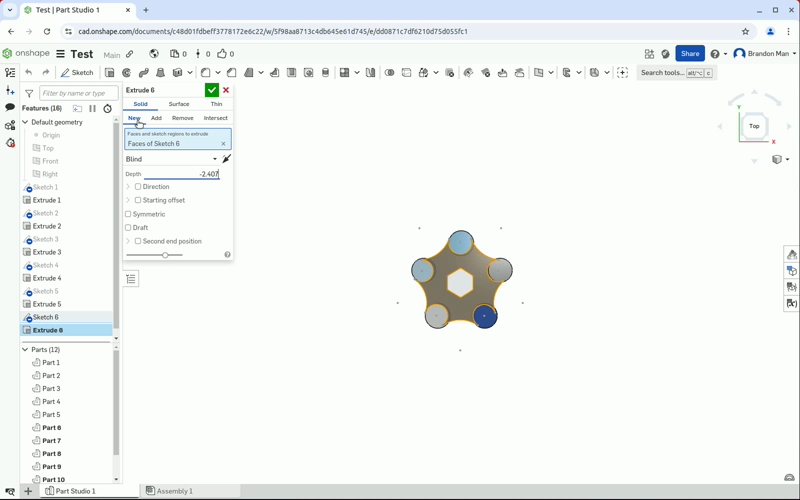
key(enter)
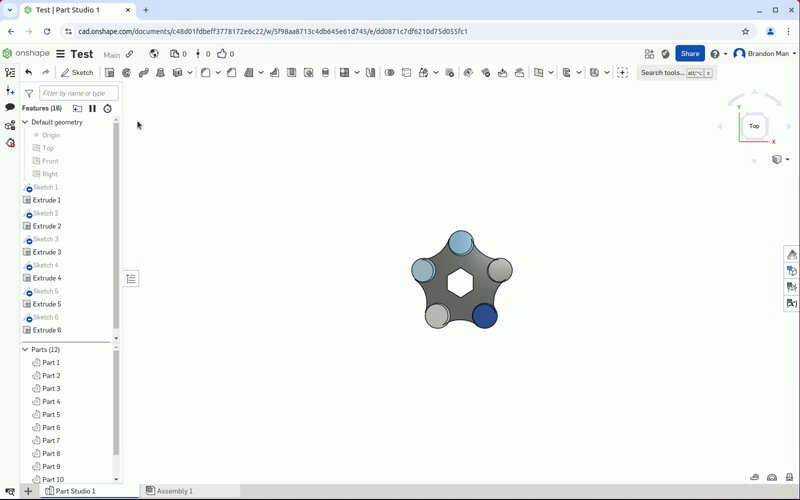
key(shift+h)
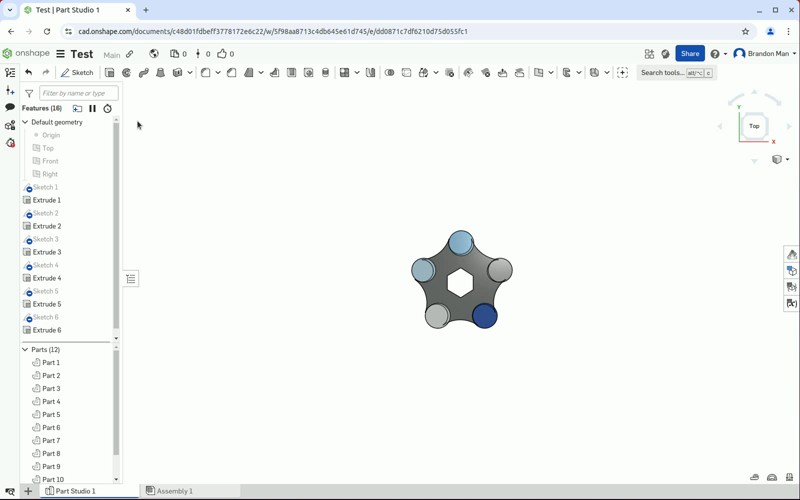
key(shift+h)
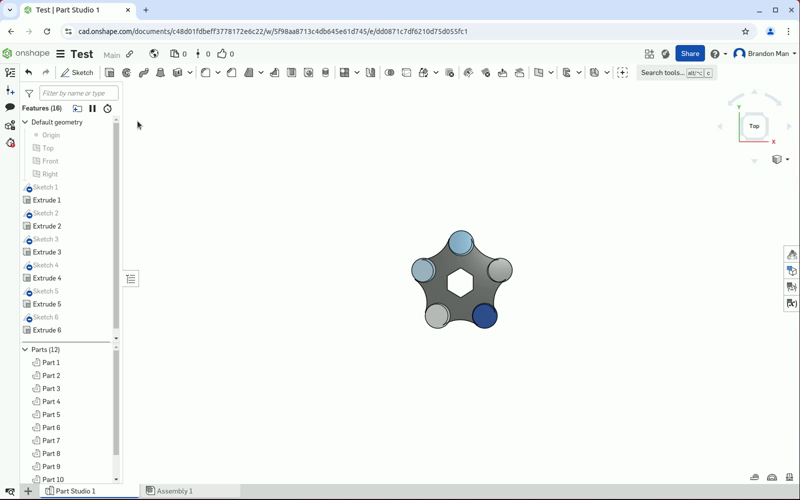
mouse_move(69, 189)
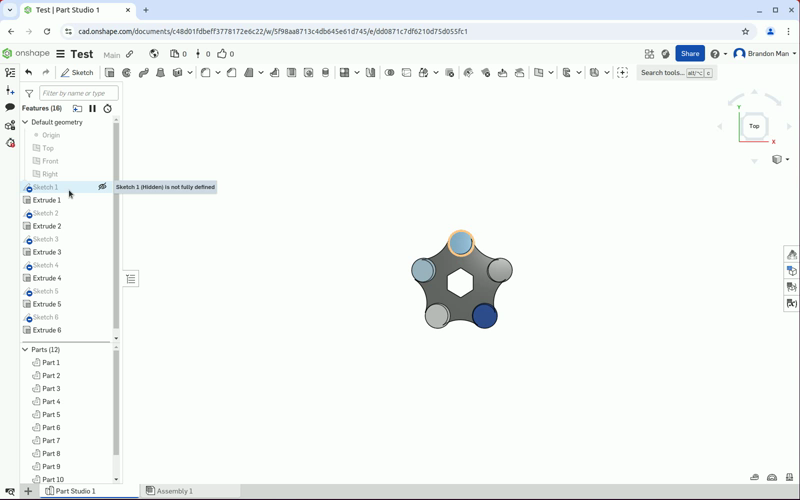
click(69, 189)
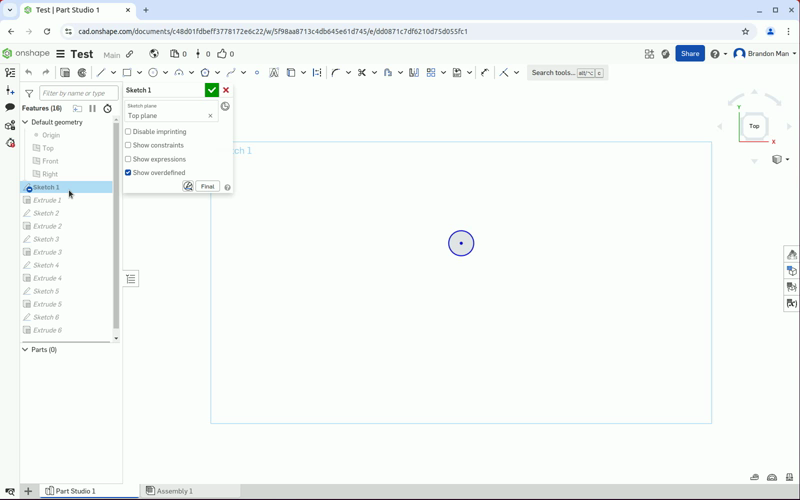
mouse_move(229, 92)
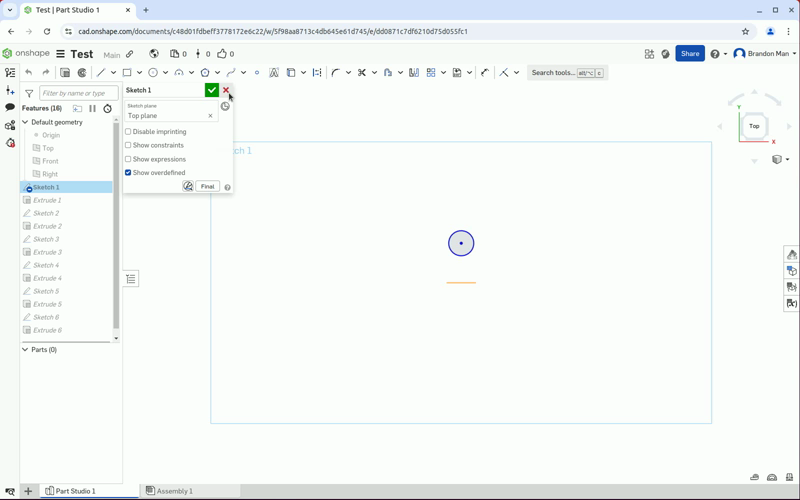
click(229, 92)
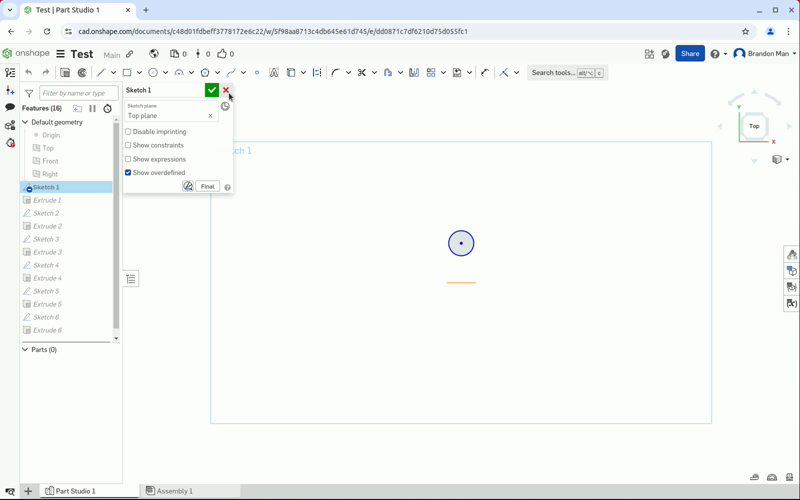
key(shift+s)
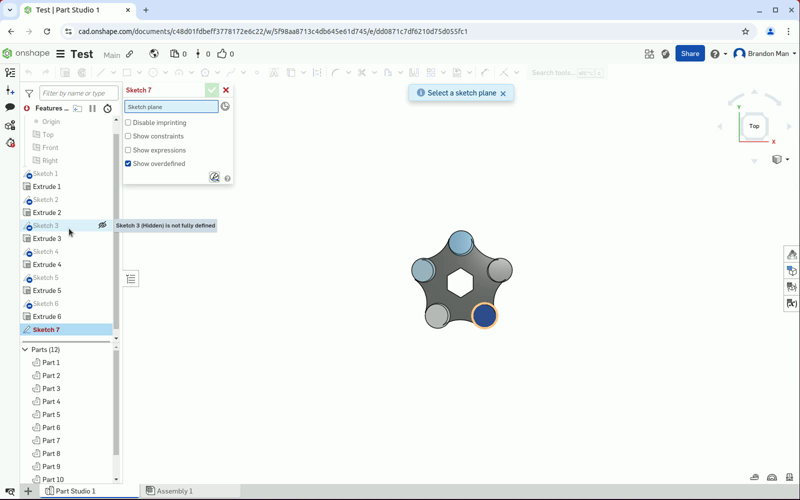
scroll(3)
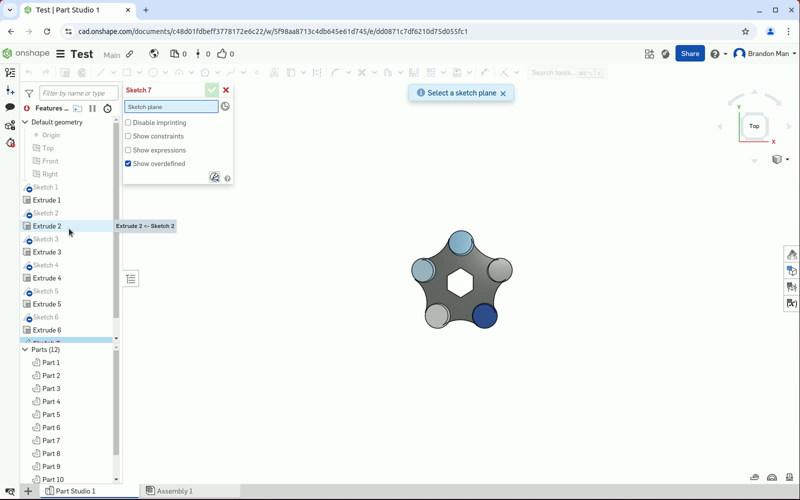
mouse_move(69, 150)
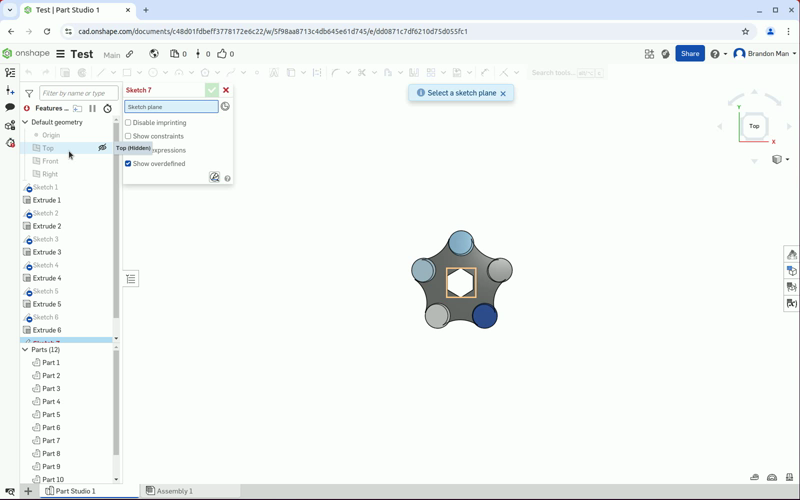
click(69, 150)
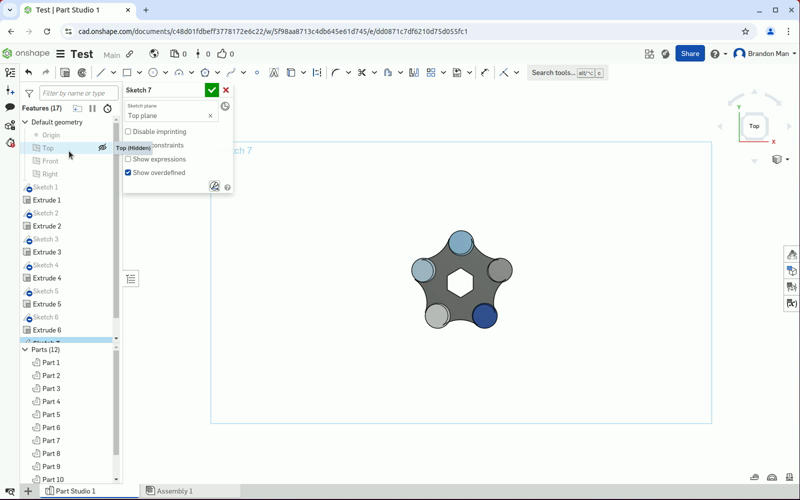
mouse_move(69, 352)
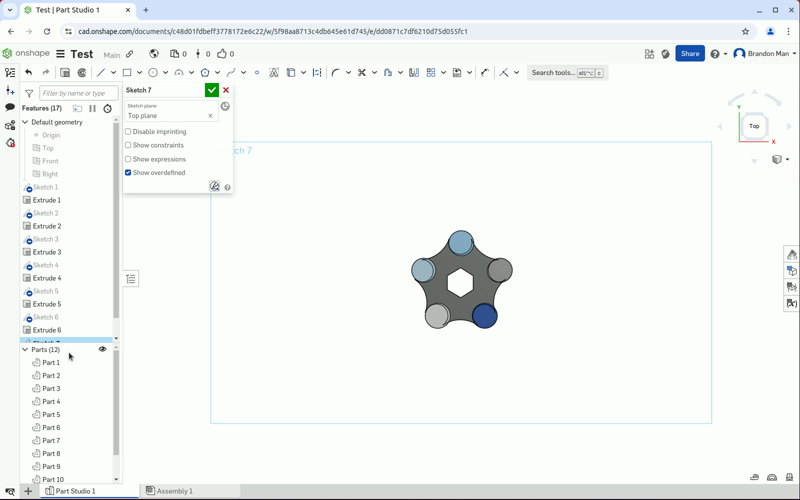
key(y)
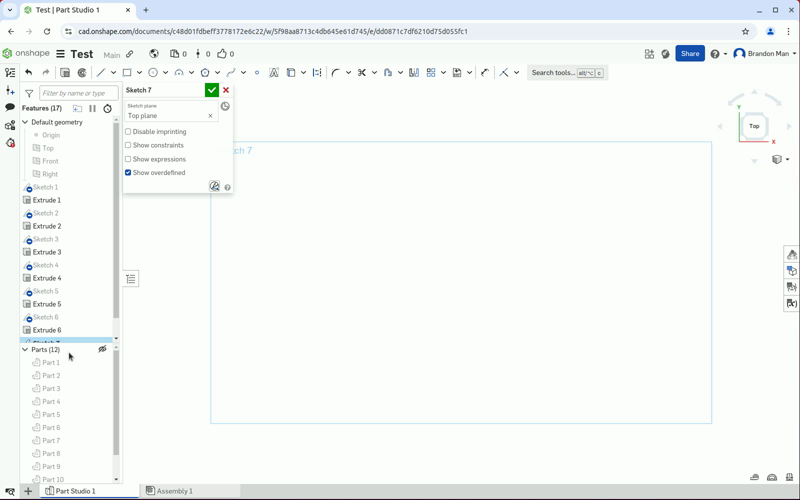
key(l)
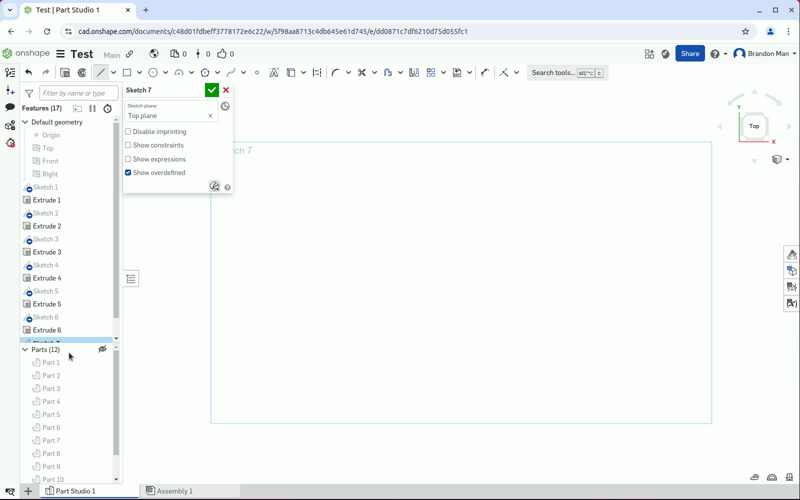
key_down(shift)
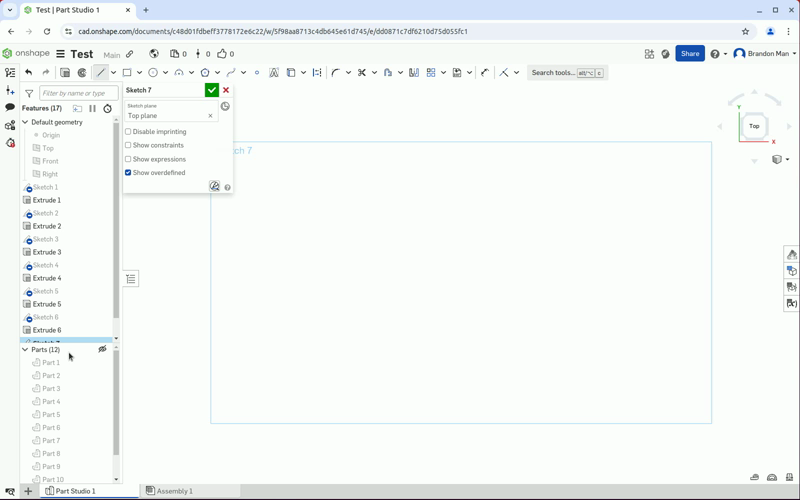
mouse_move(447, 290)
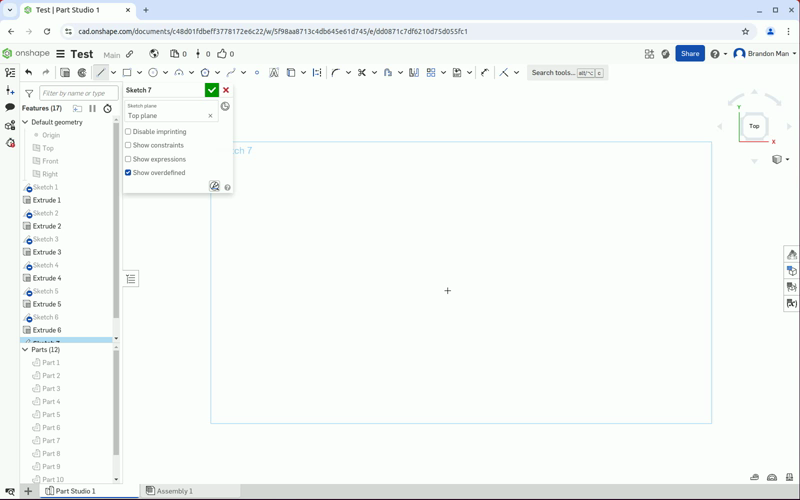
click(447, 290)
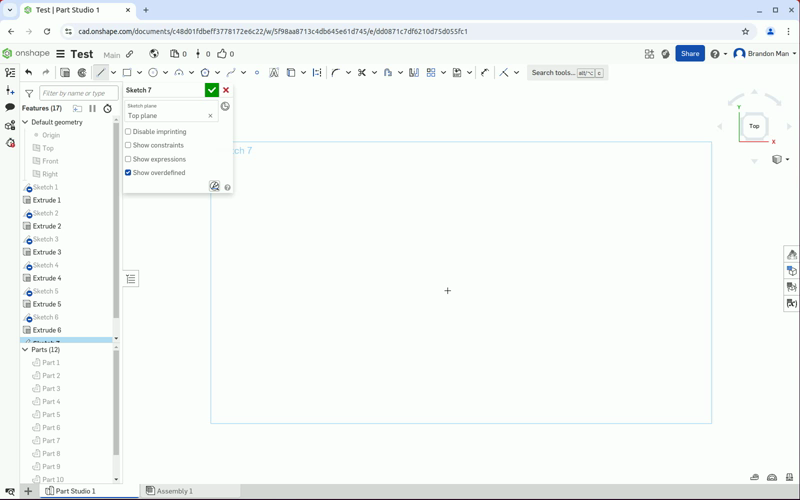
key_up(shift)
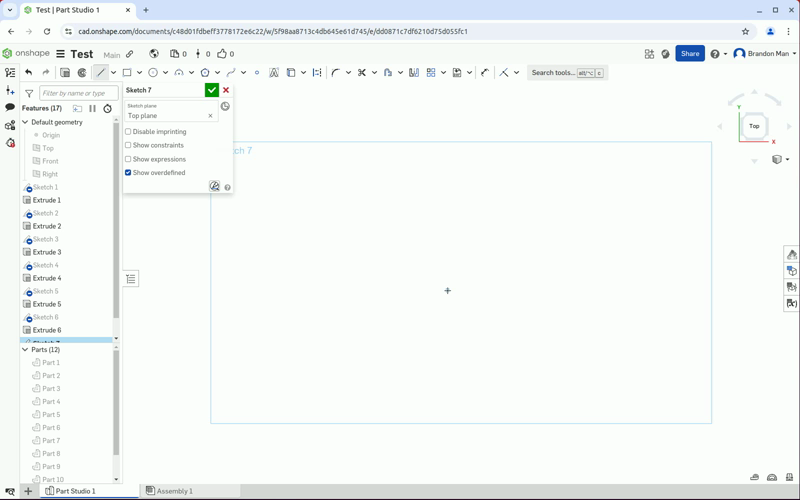
key_down(shift)
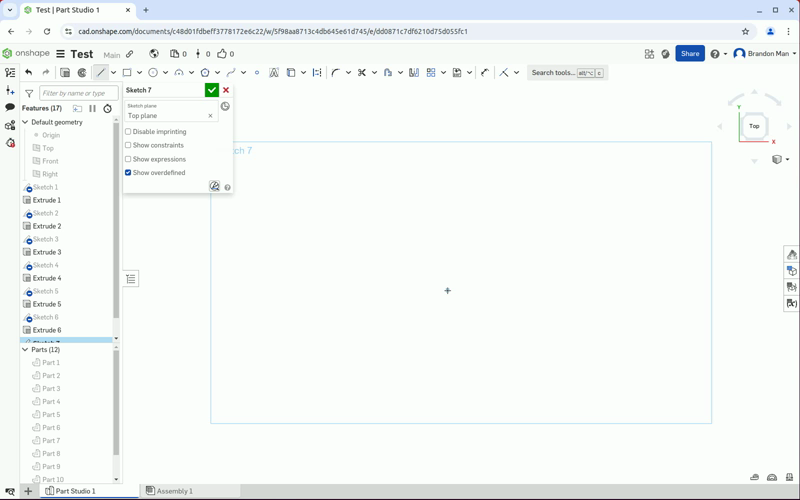
mouse_move(477, 290)
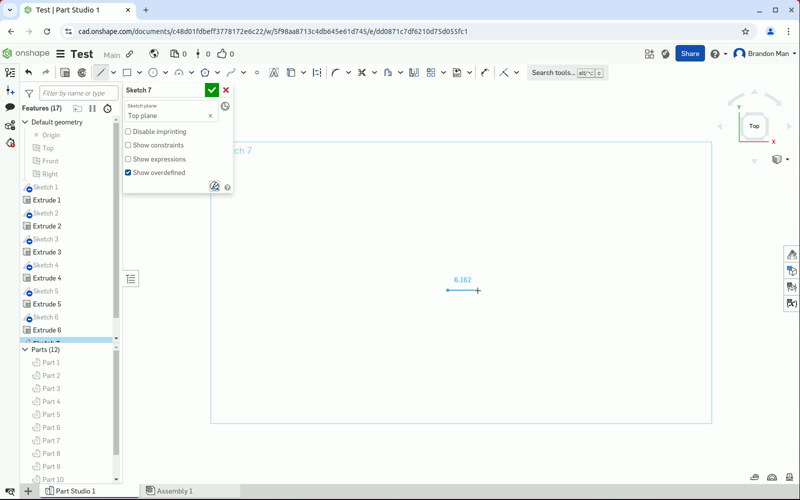
mouse_move(461, 297)
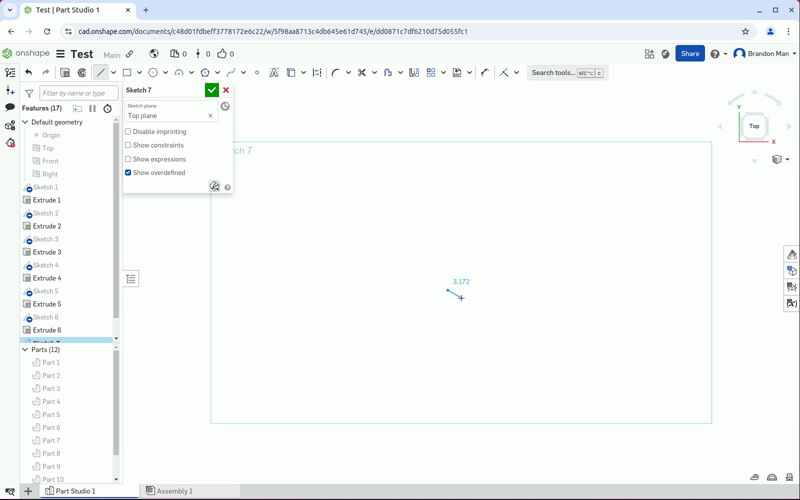
click(461, 297)
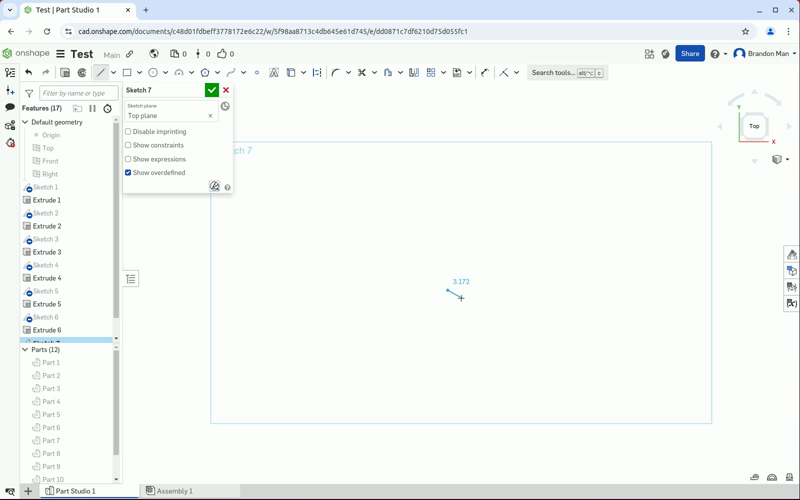
key_up(shift)
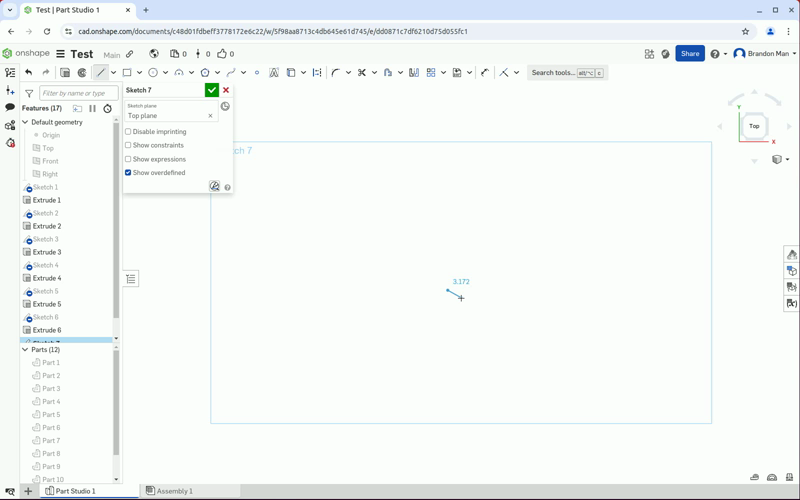
key_down(shift)
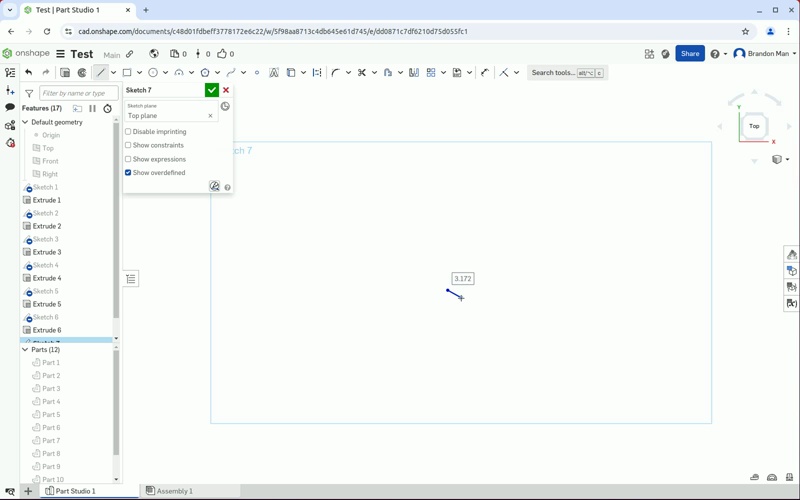
mouse_move(491, 297)
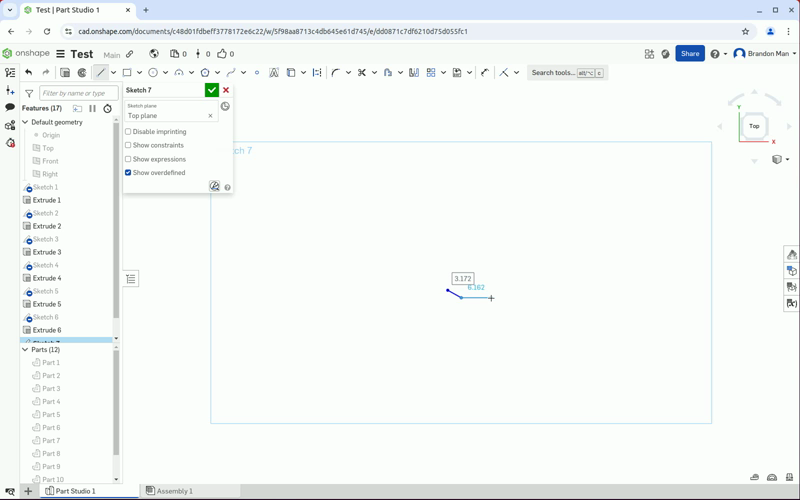
mouse_move(474, 290)
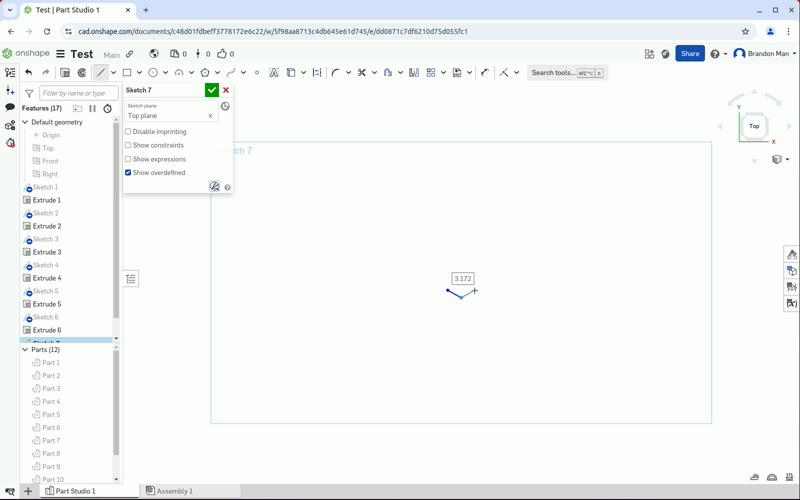
click(474, 290)
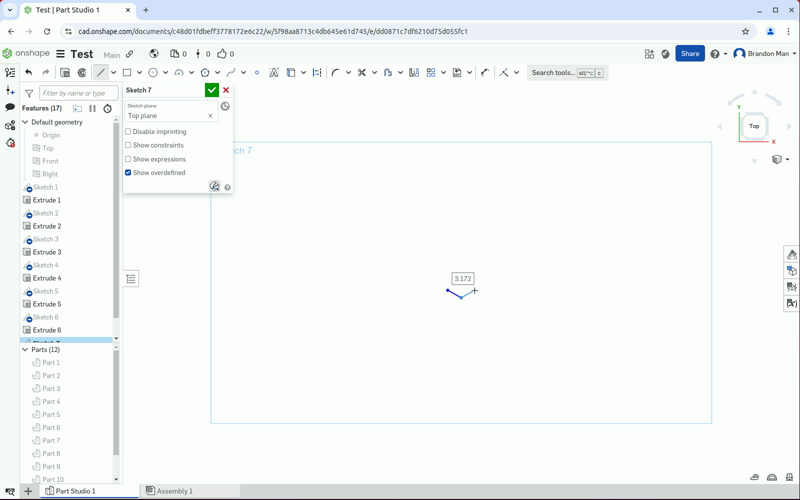
key_up(shift)
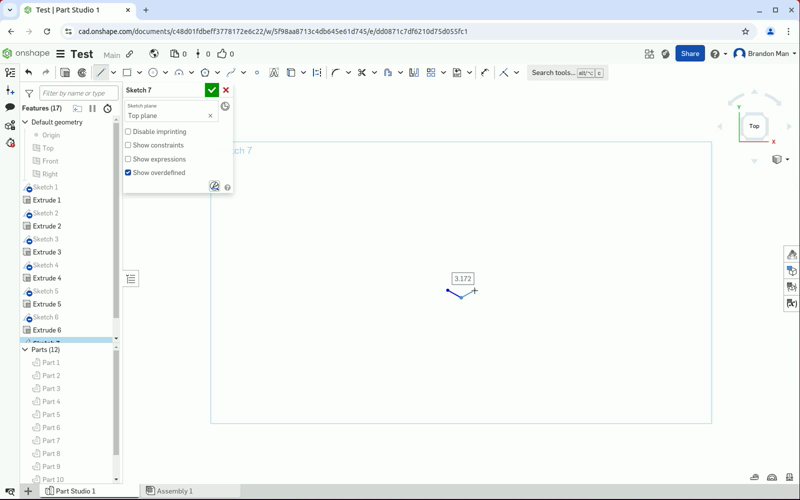
key_down(shift)
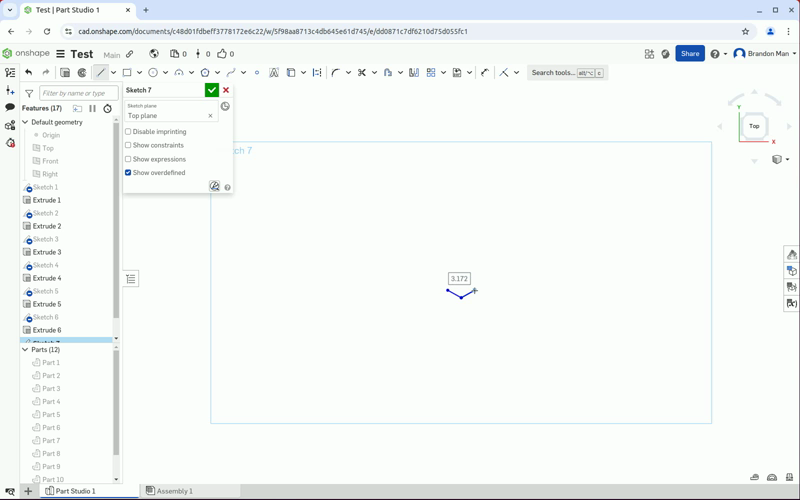
mouse_move(504, 290)
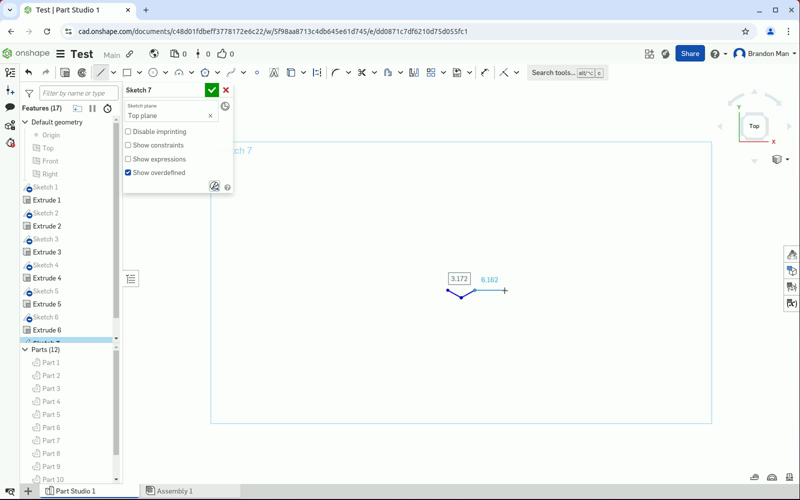
mouse_move(474, 274)
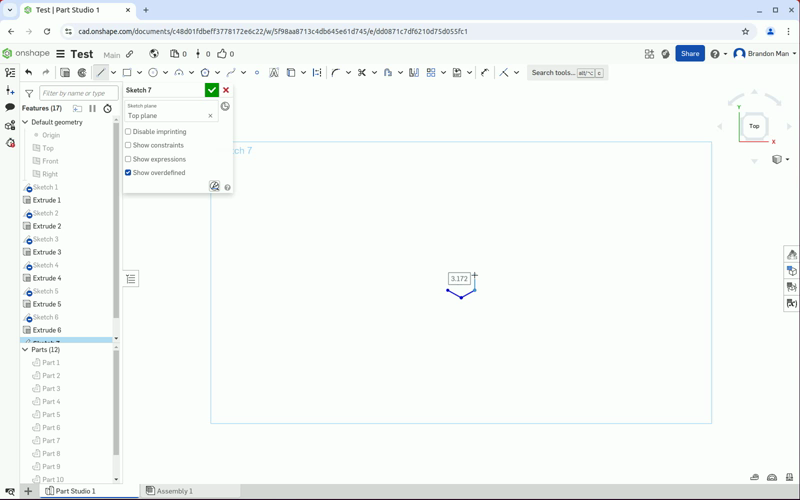
click(474, 274)
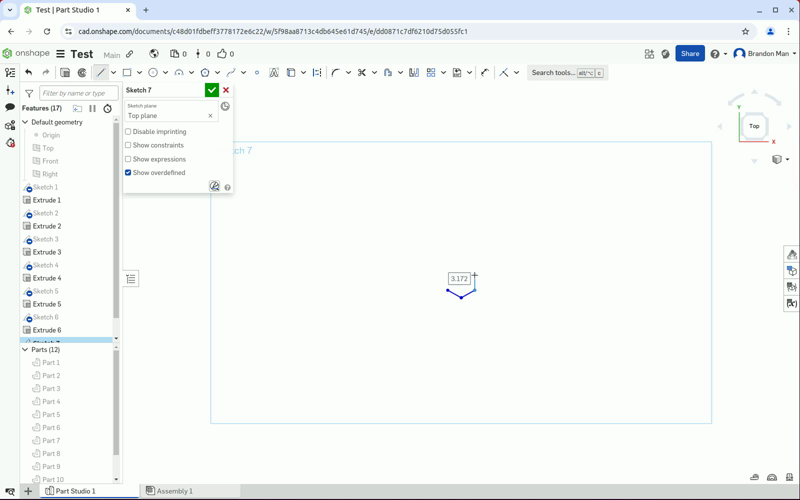
key_up(shift)
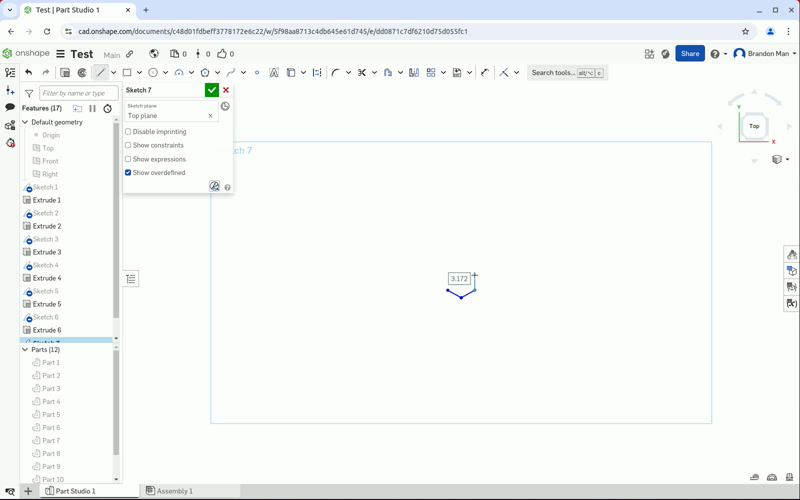
key_down(shift)
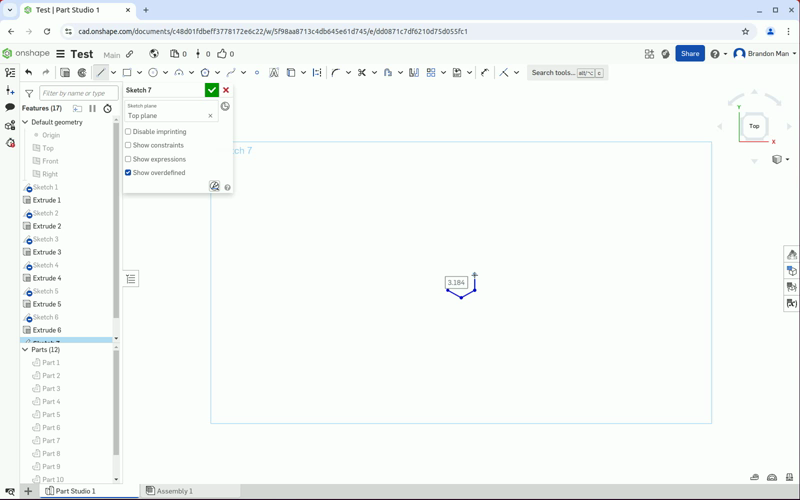
mouse_move(504, 274)
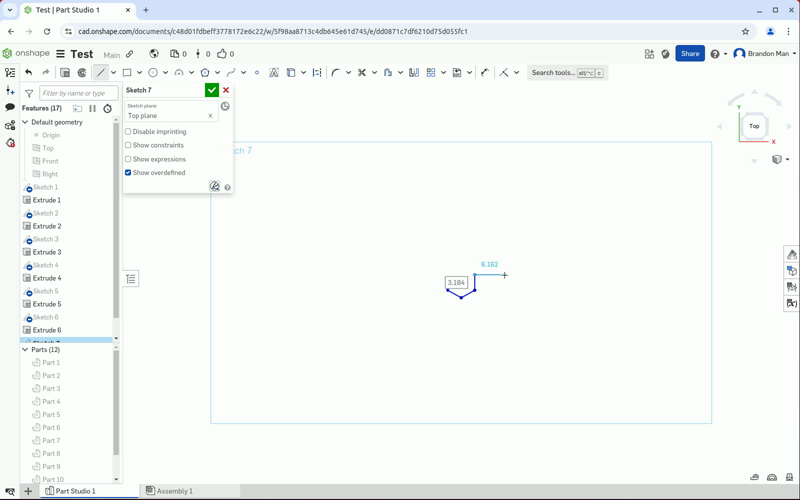
mouse_move(461, 267)
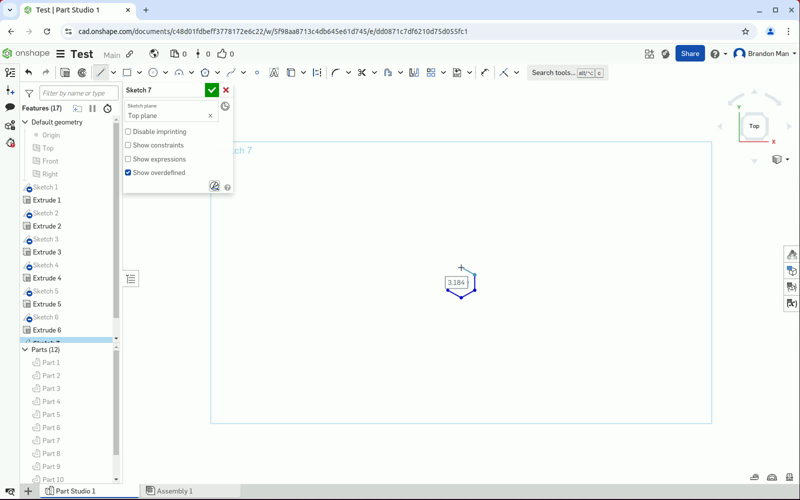
click(461, 267)
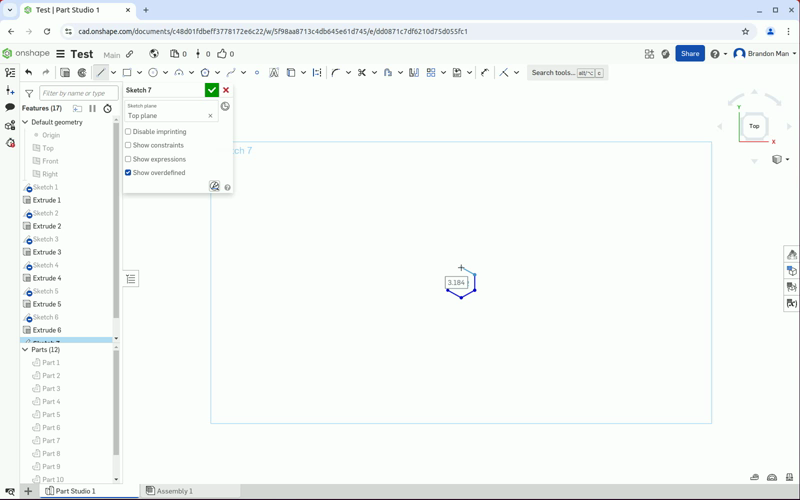
key_up(shift)
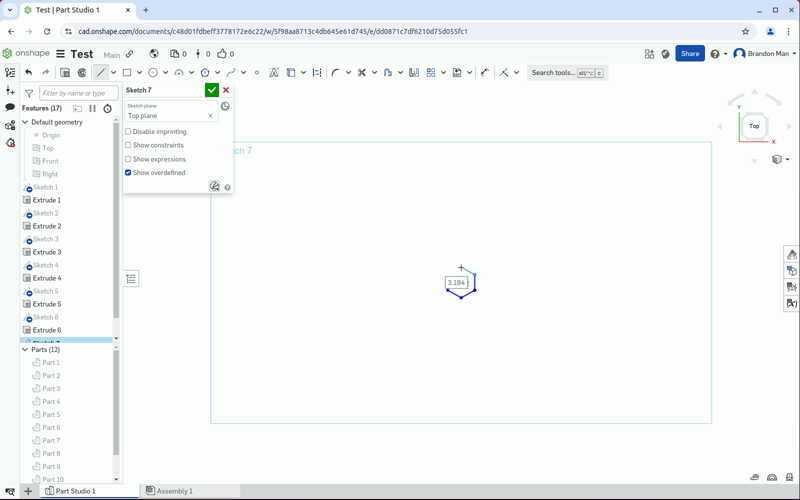
key_down(shift)
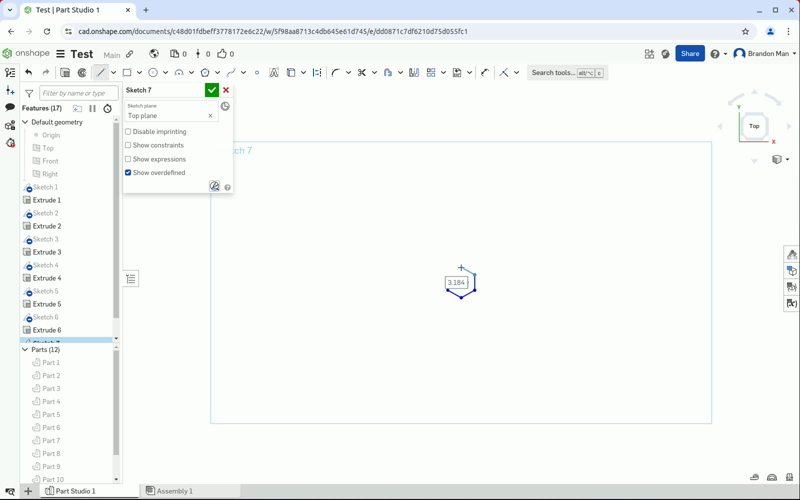
mouse_move(491, 267)
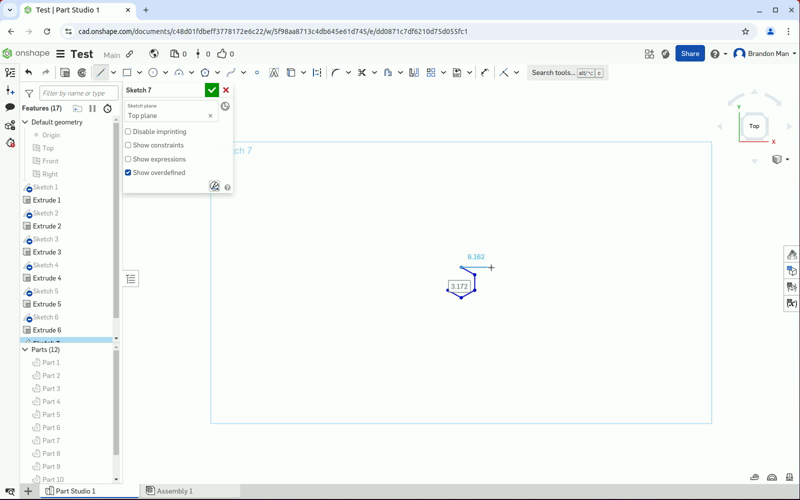
mouse_move(447, 274)
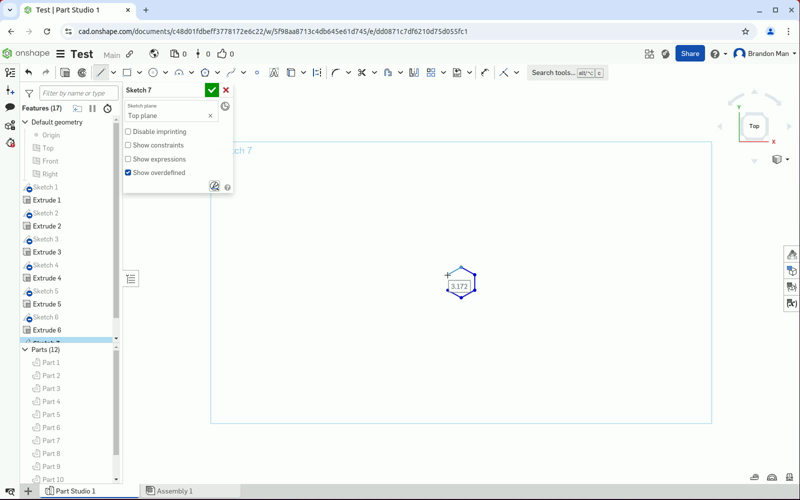
click(447, 274)
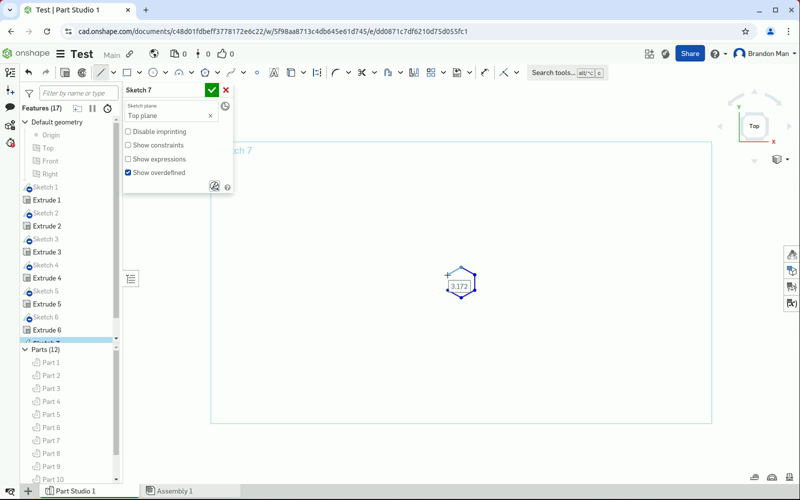
key_up(shift)
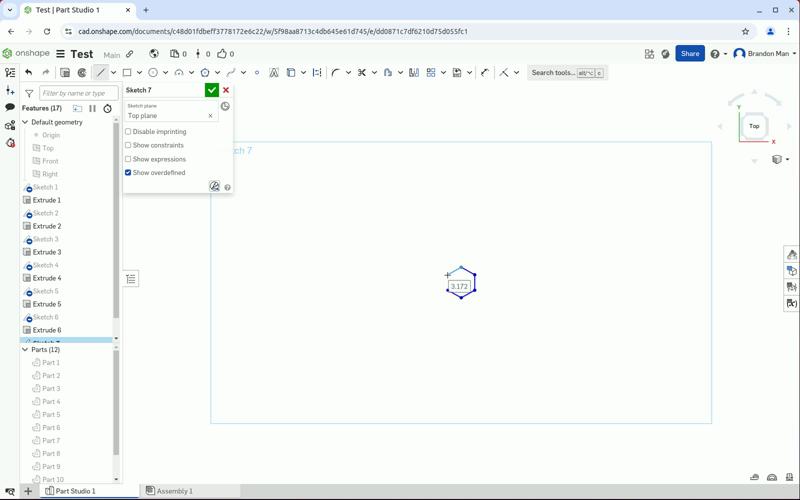
mouse_move(477, 274)
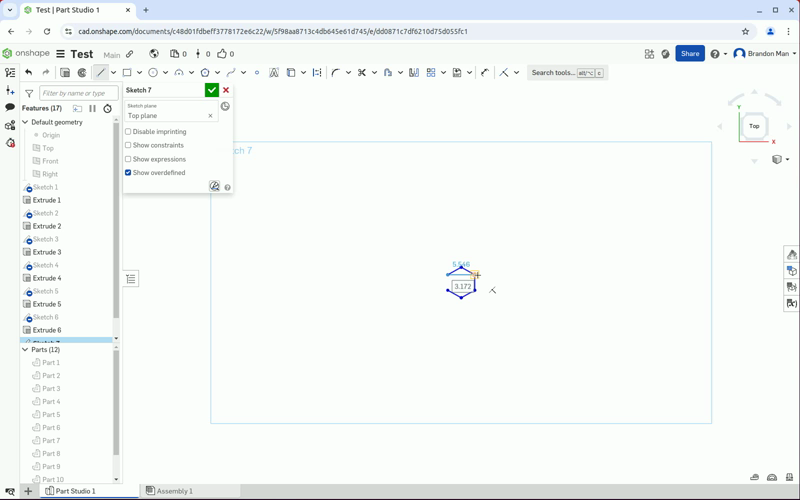
key_down(shift)
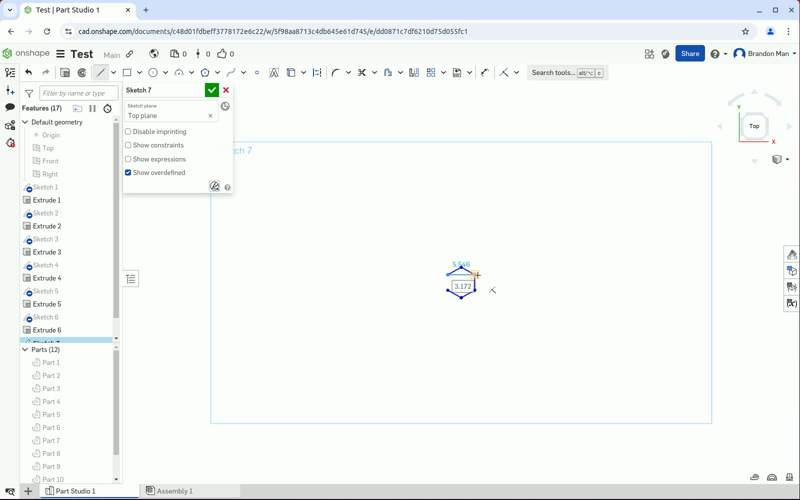
mouse_move(447, 290)
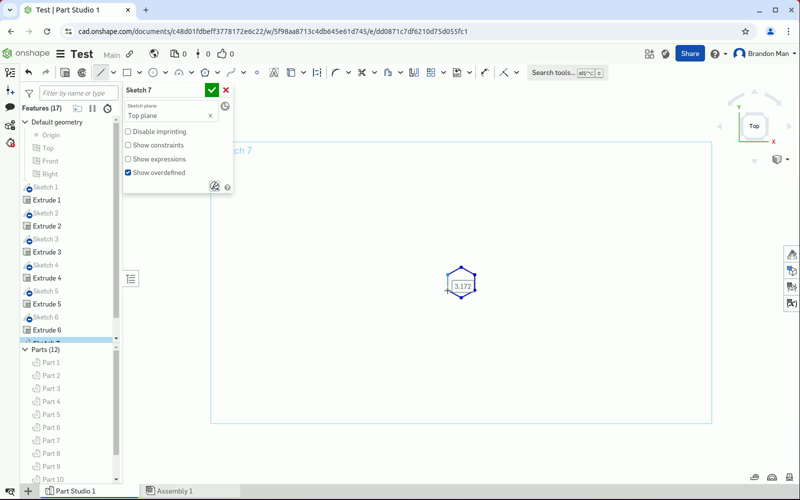
key_up(shift)
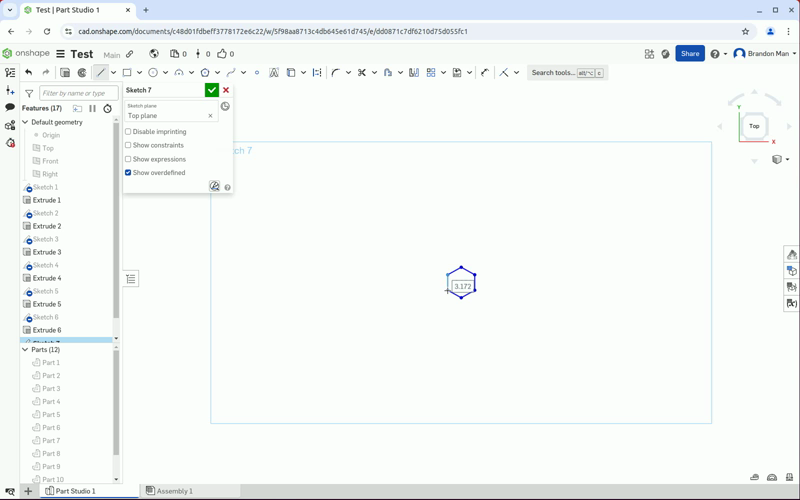
click(447, 290)
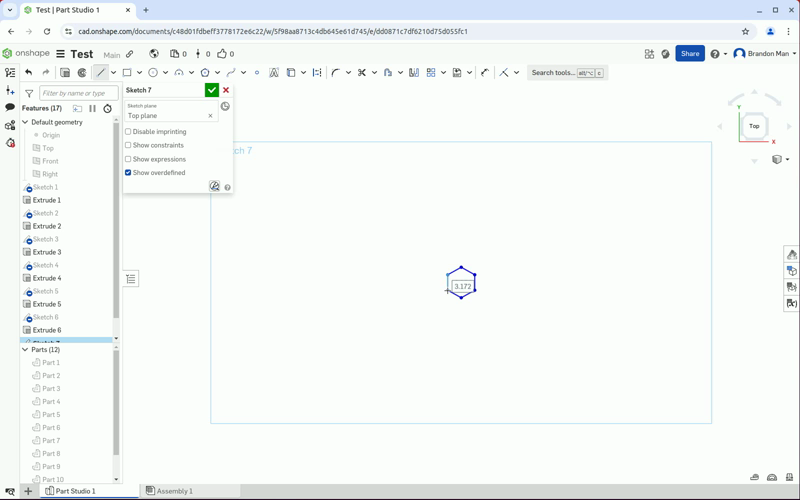
key(esc)
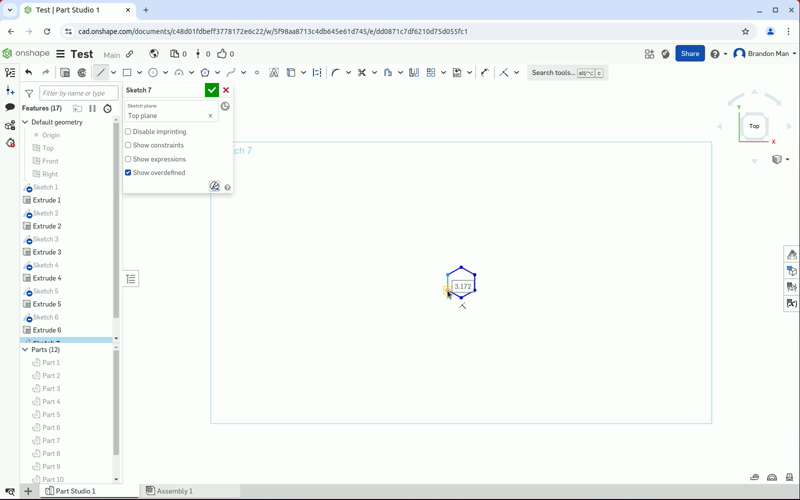
key(c)
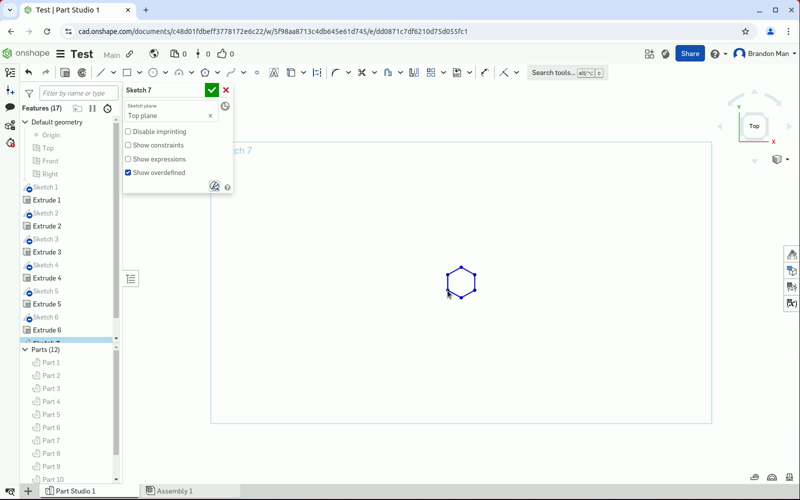
key_down(shift)
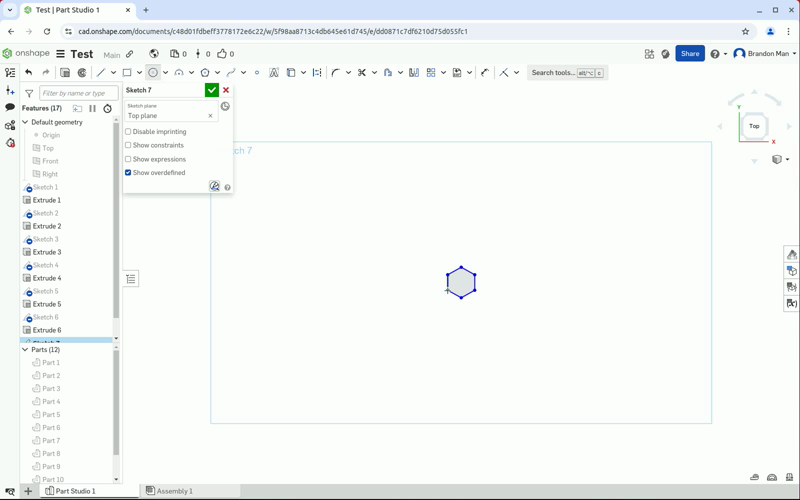
mouse_move(461, 282)
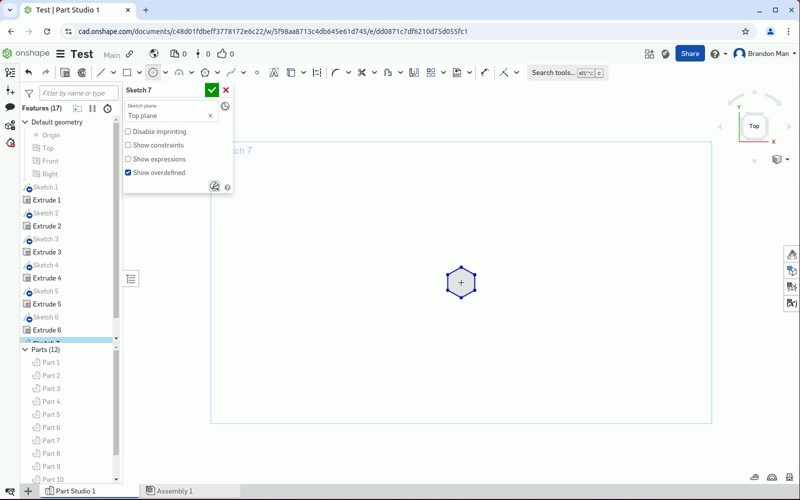
click(461, 282)
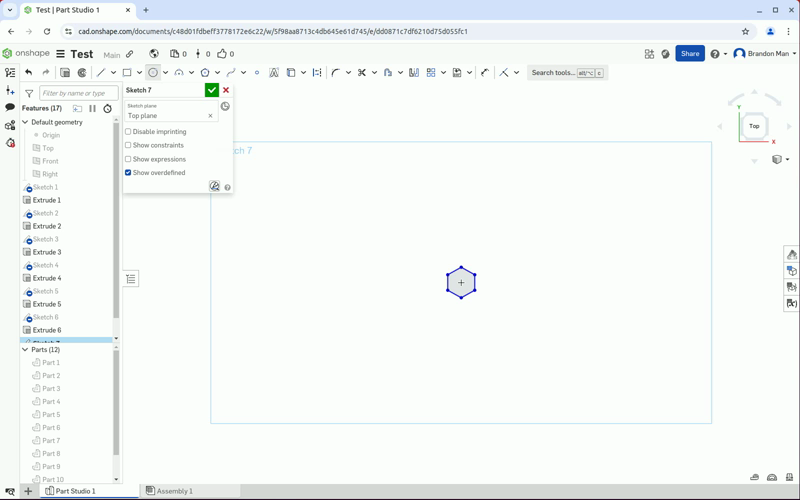
key_up(shift)
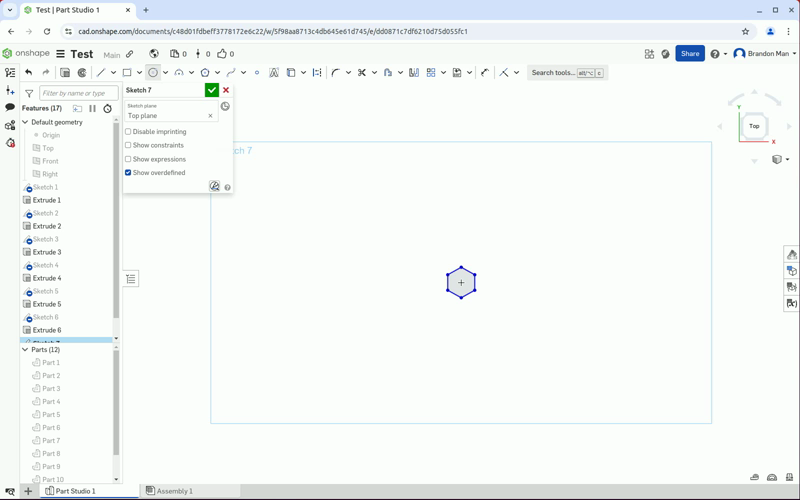
mouse_move(469, 282)
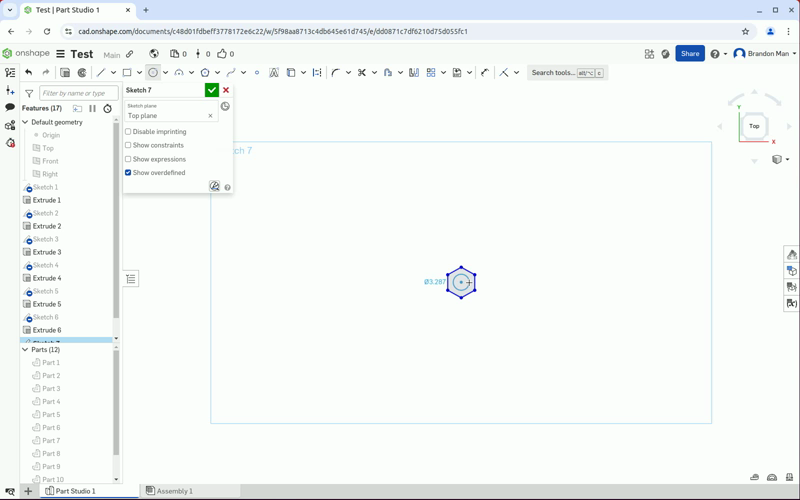
click(469, 282)
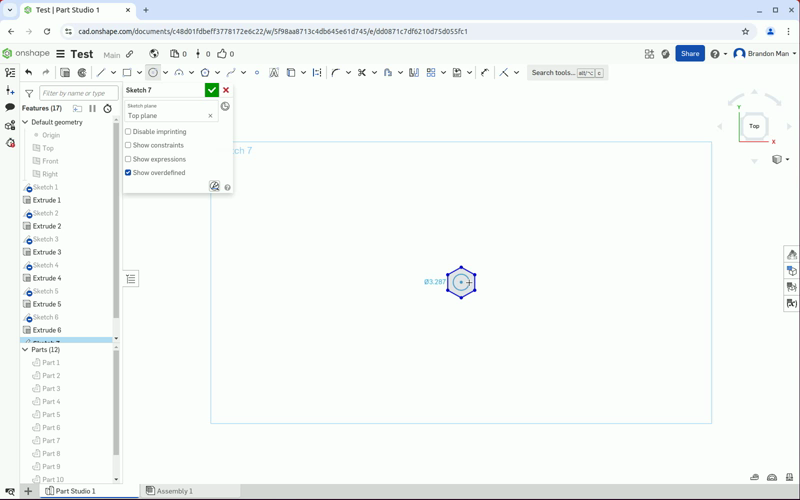
key(esc)
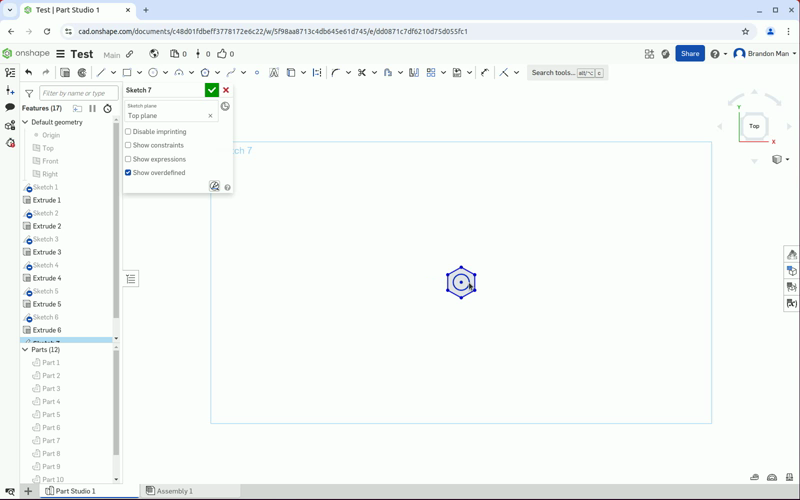
mouse_move(452, 291)
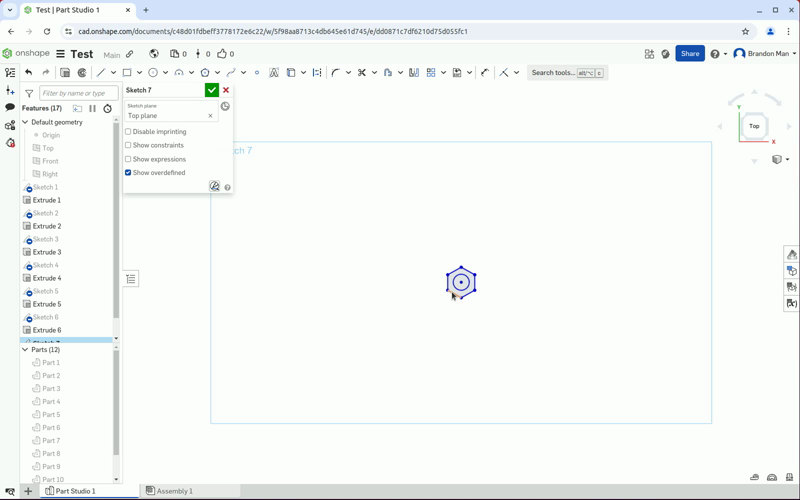
scroll(6)
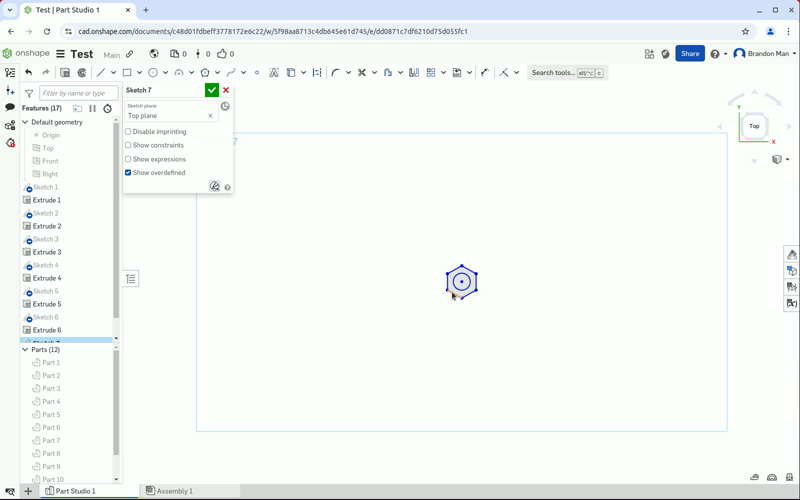
scroll(6)
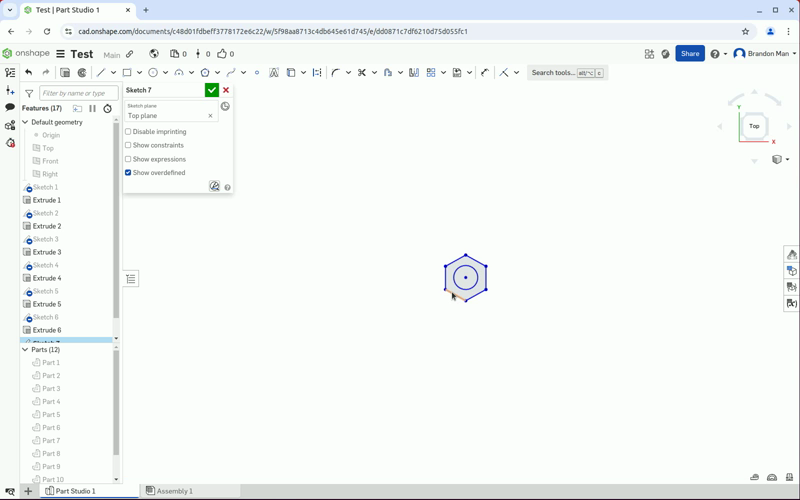
scroll(6)
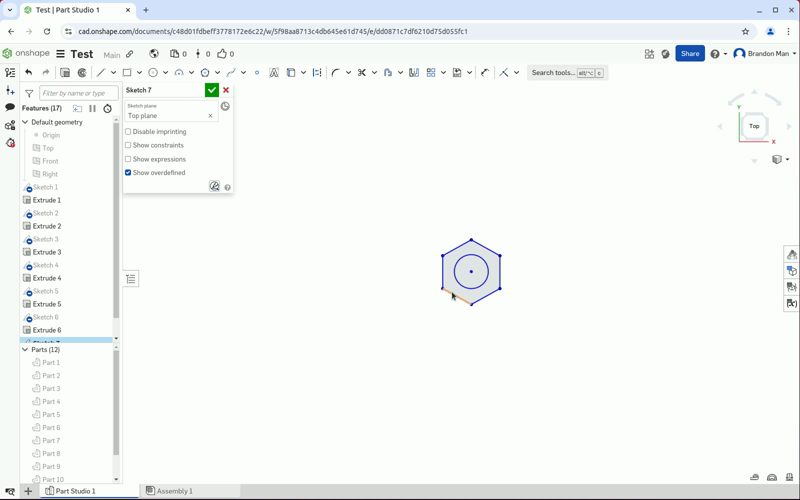
scroll(6)
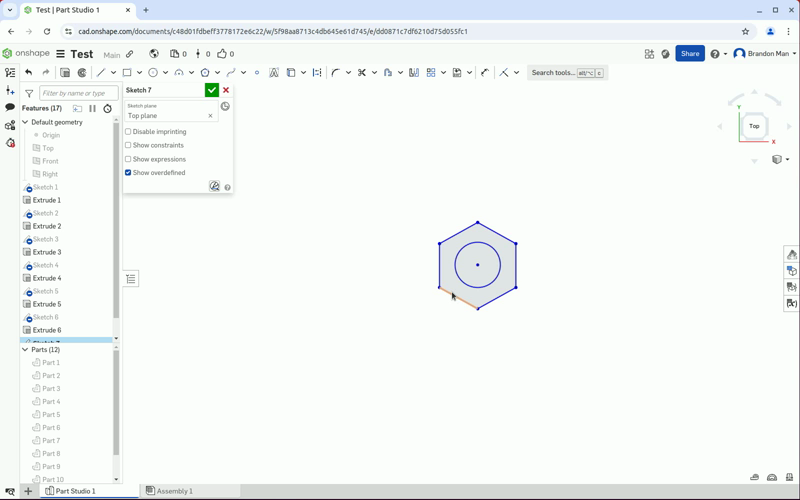
scroll(6)
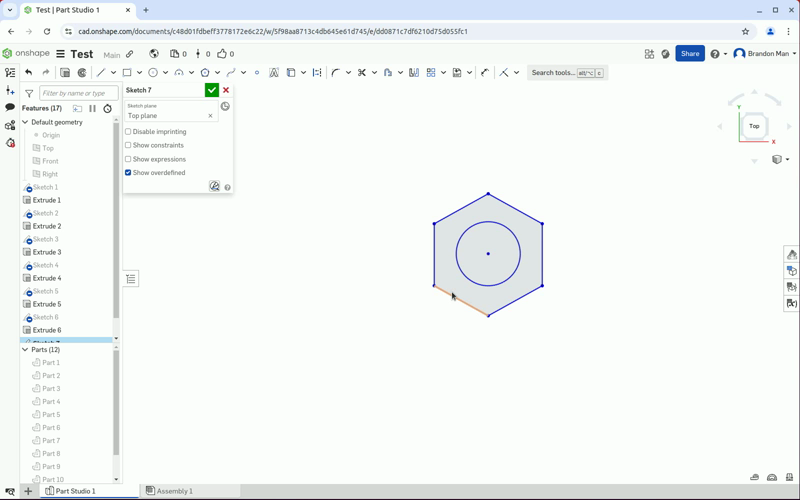
scroll(6)
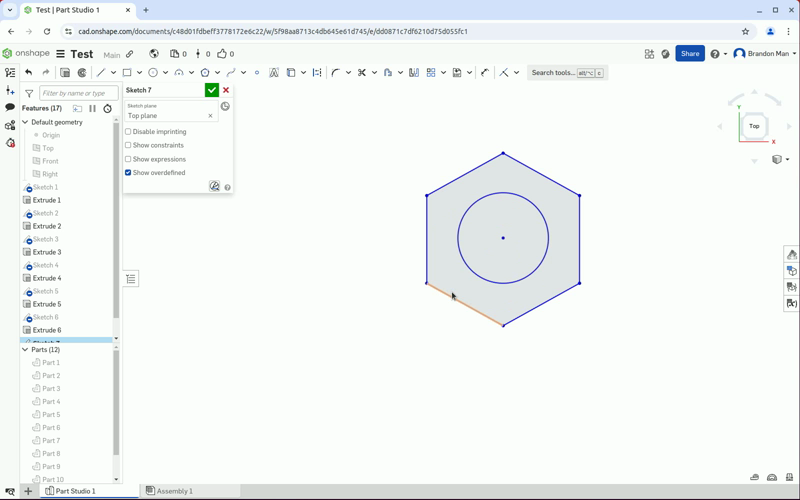
scroll(6)
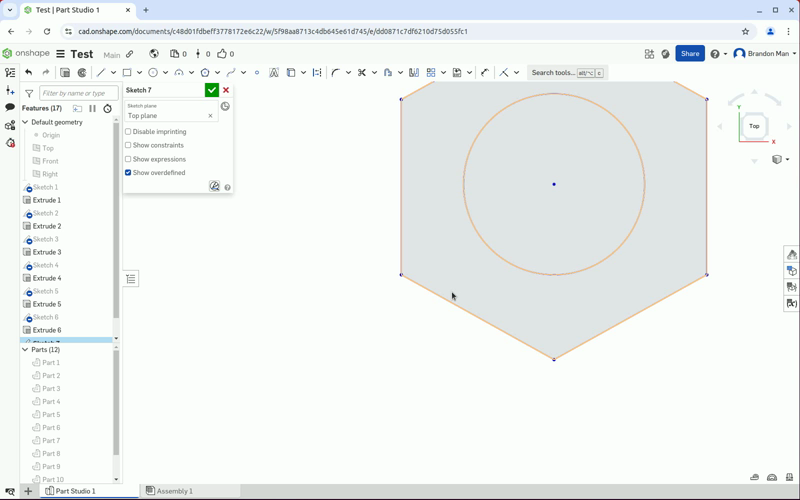
click(452, 291)
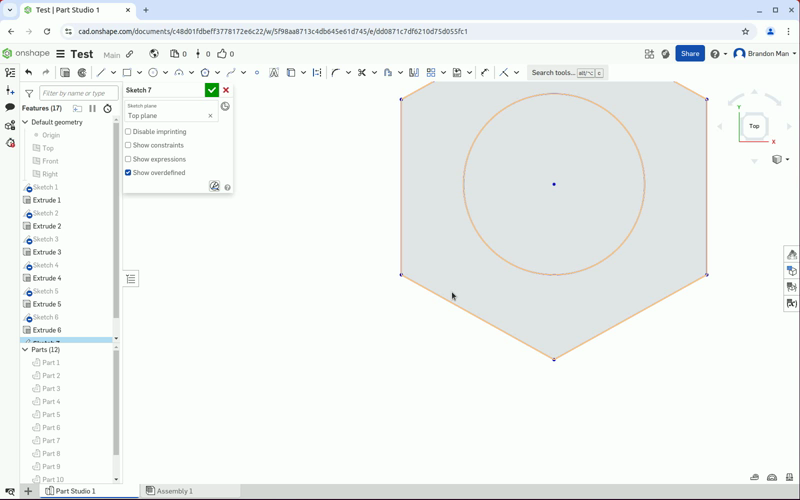
scroll(-6)
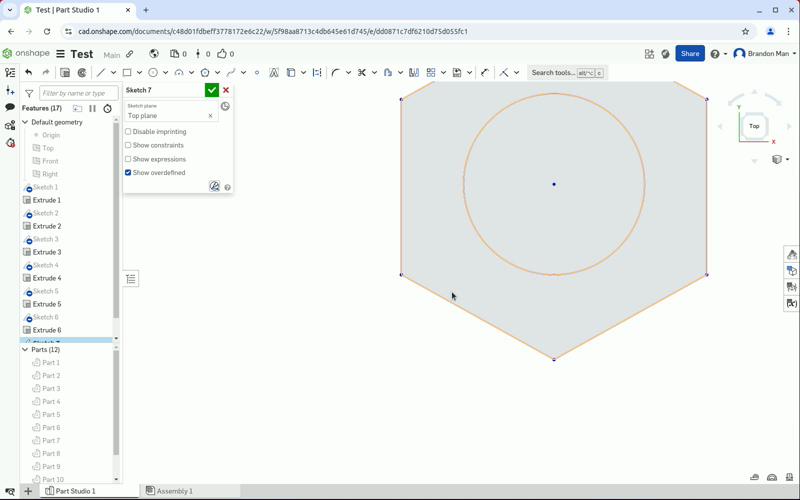
scroll(-6)
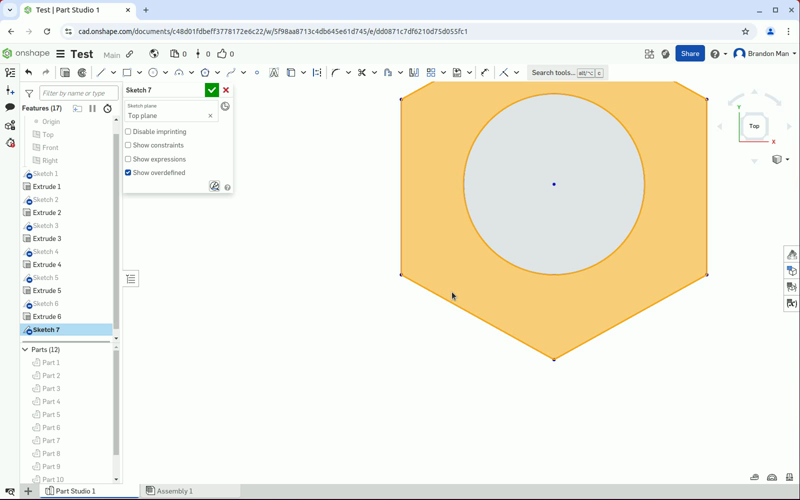
scroll(-6)
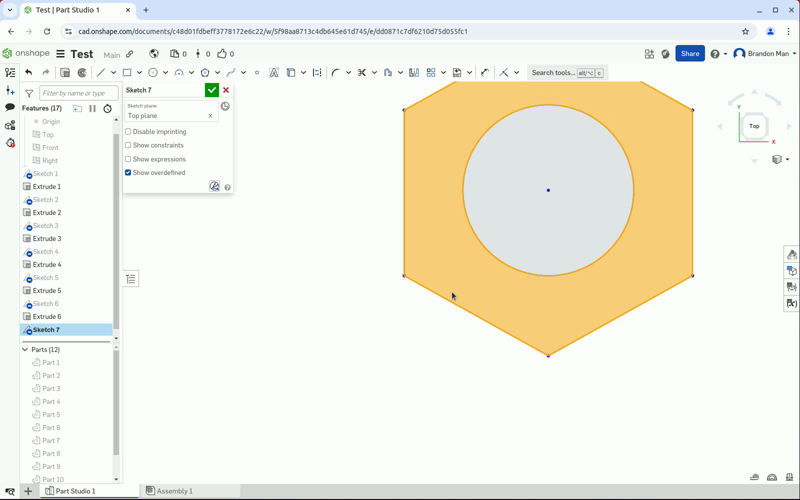
scroll(-6)
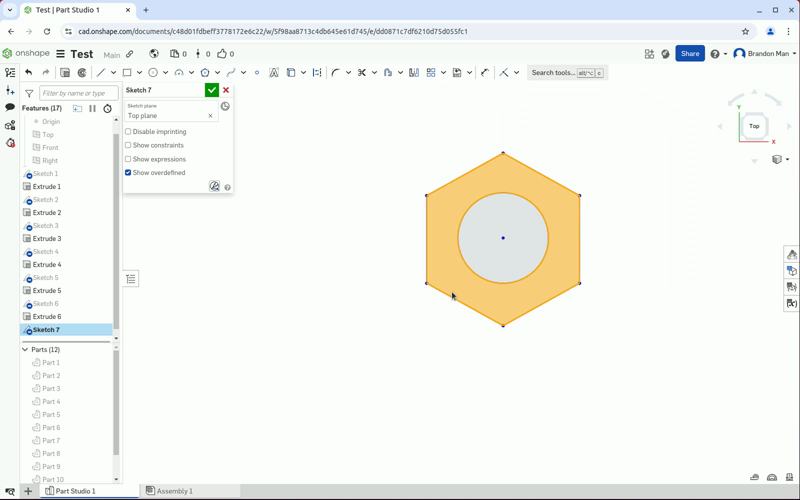
scroll(-6)
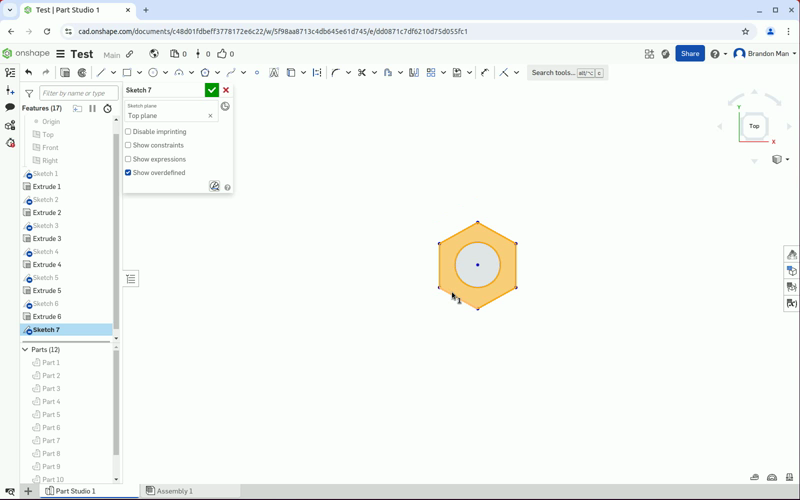
scroll(-6)
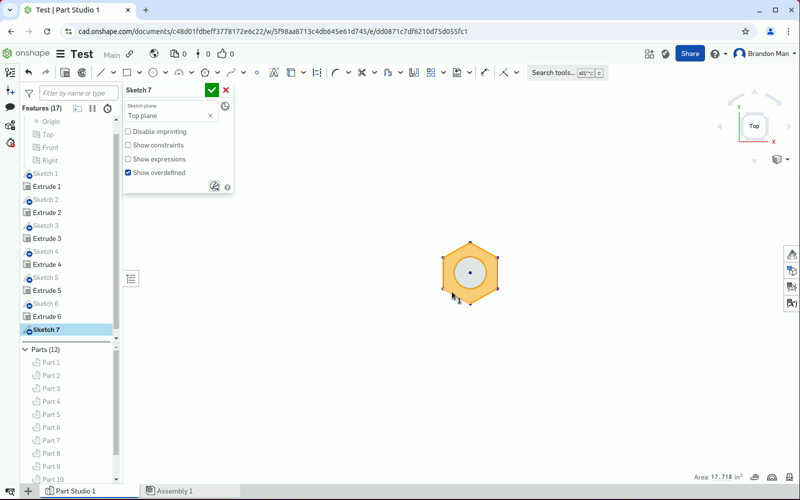
scroll(-6)
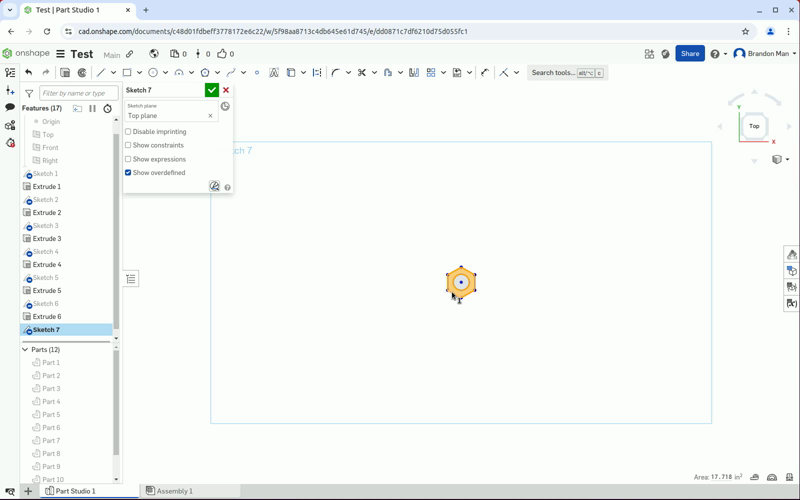
mouse_move(69, 352)
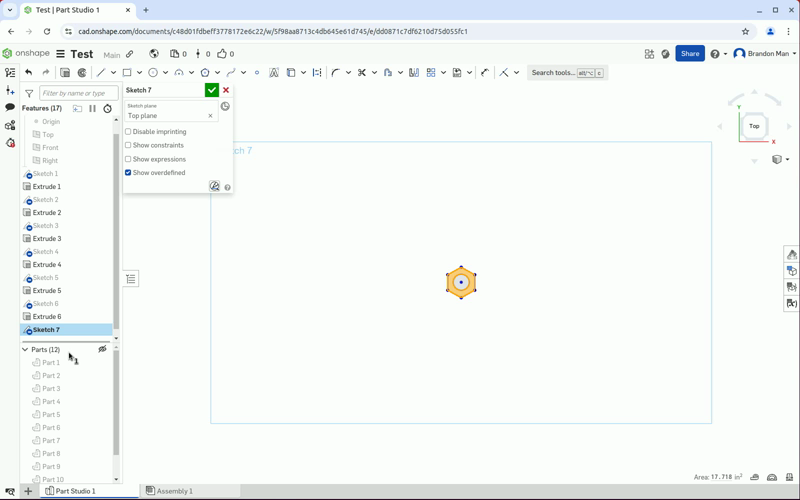
key(shift+y)
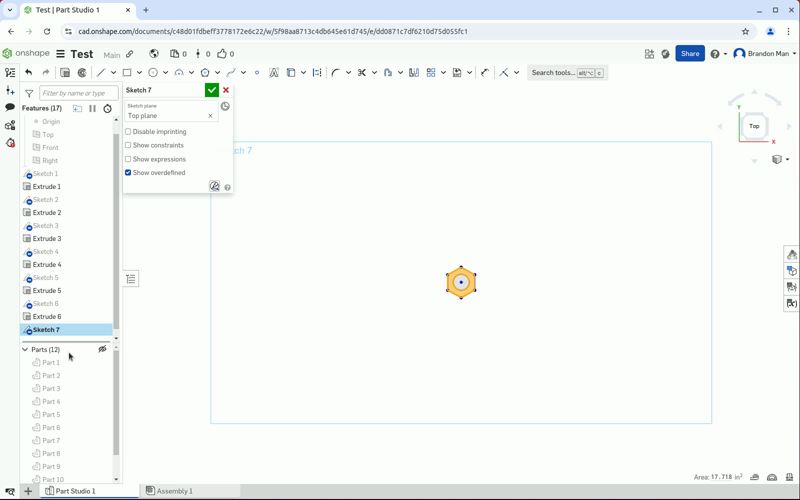
key(shift+e)
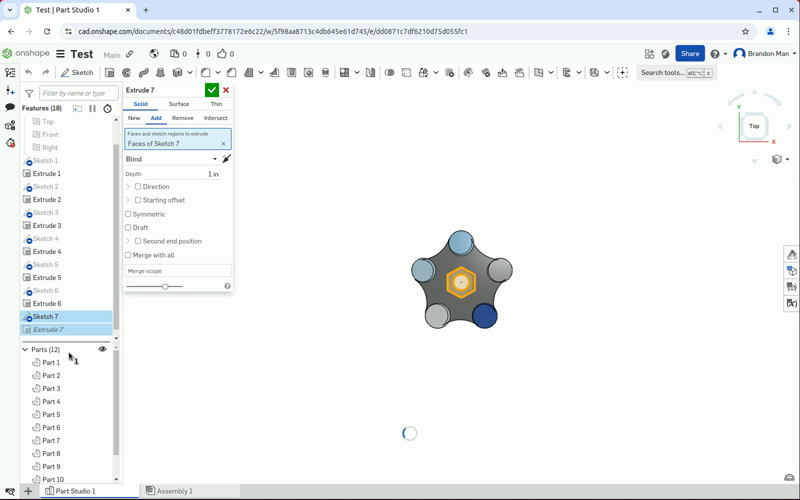
mouse_move(143, 106)
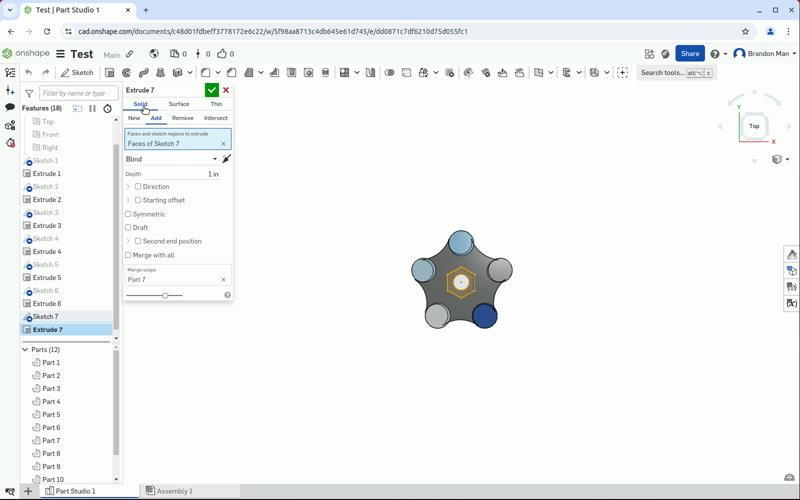
click(143, 106)
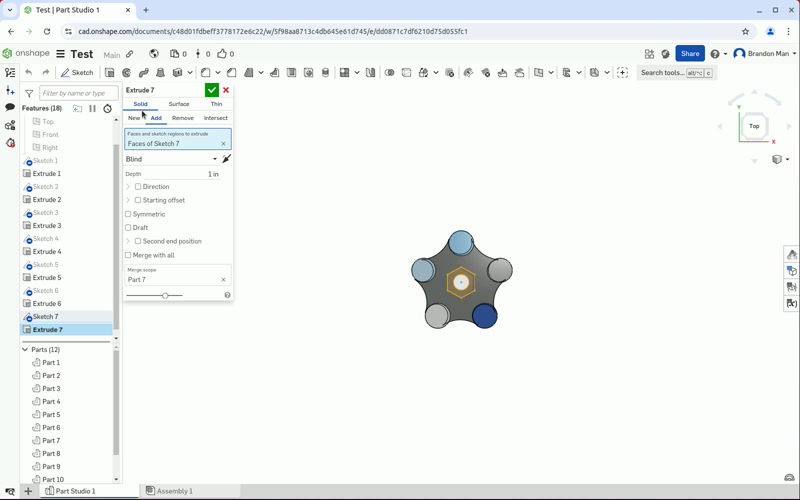
mouse_move(137, 120)
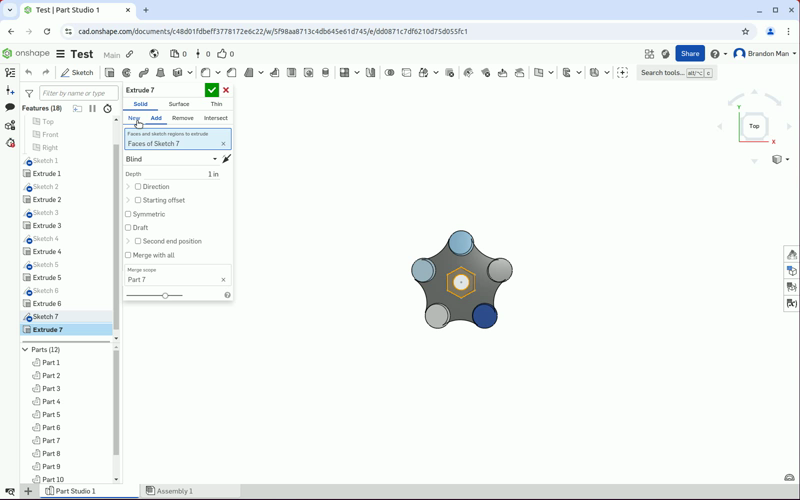
click(137, 120)
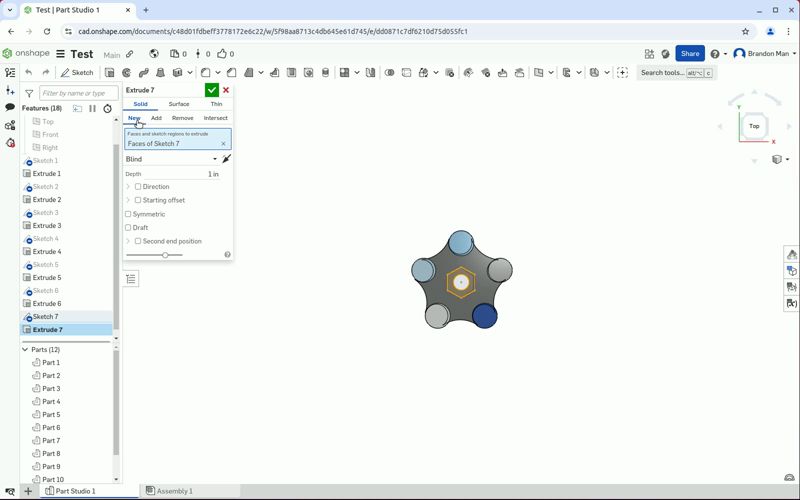
key(tab, 4)
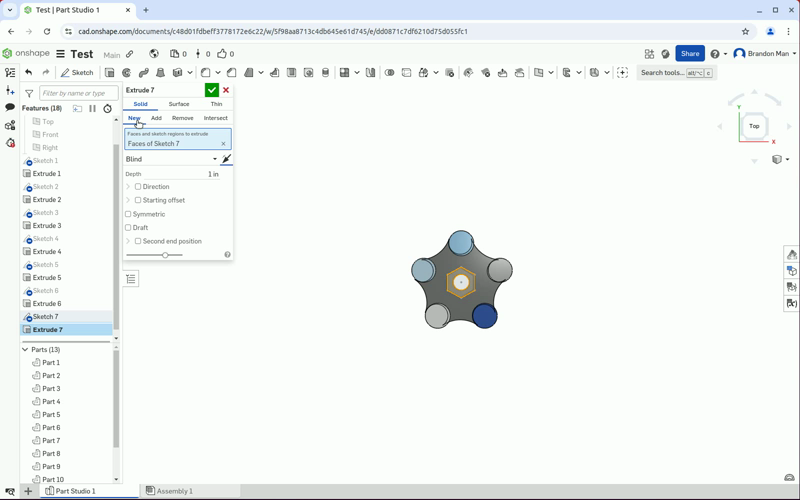
text(-2.407)
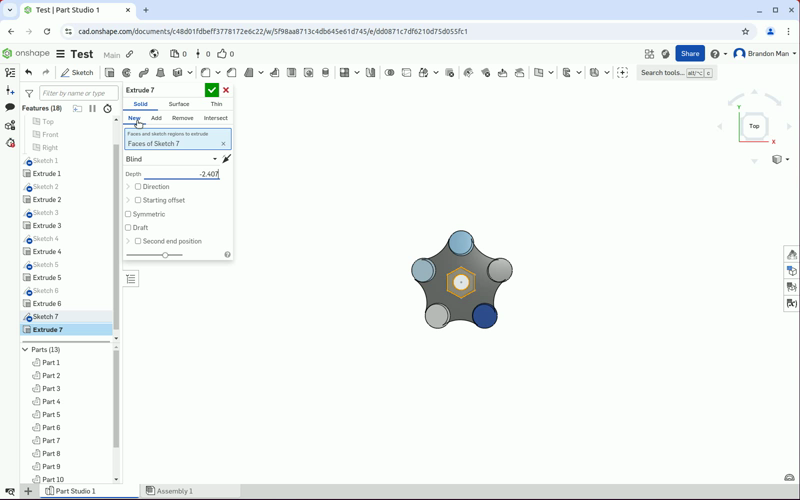
key(enter)
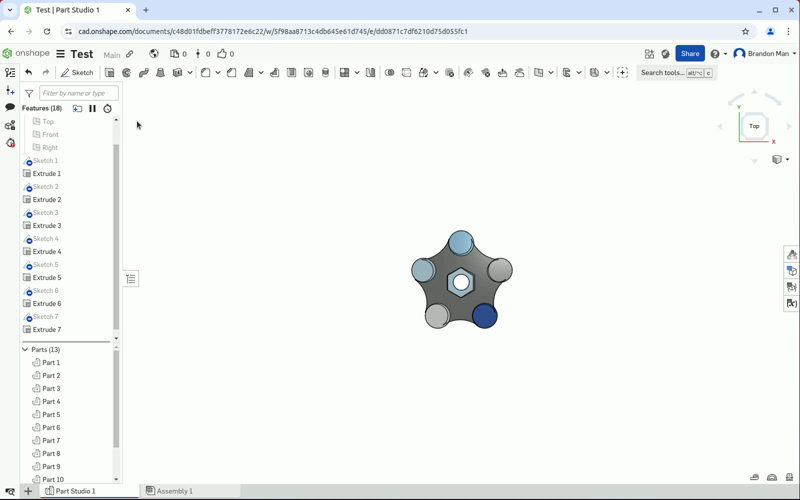
key(shift+h)
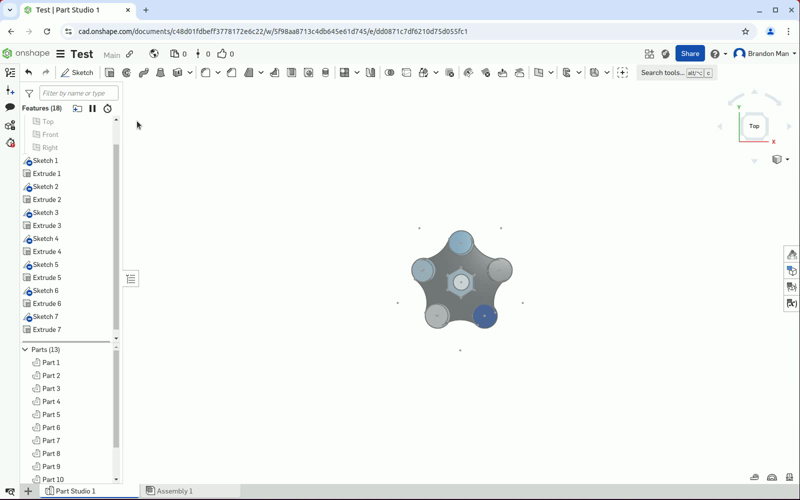
key(shift+h)
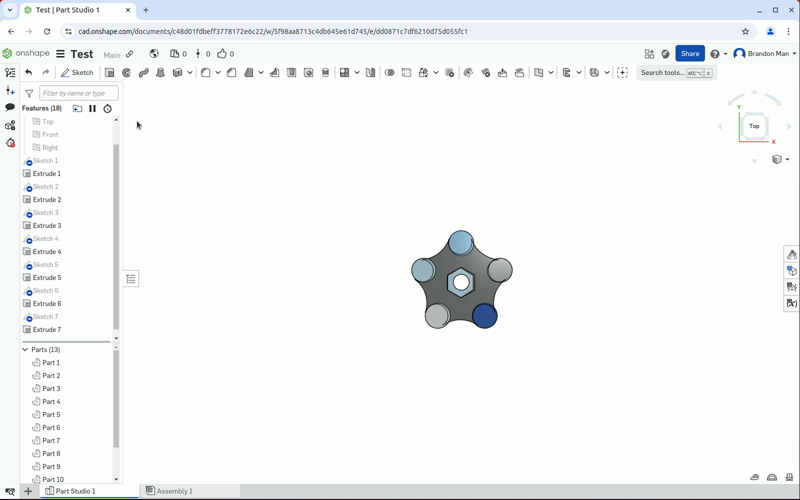
mouse_move(69, 163)
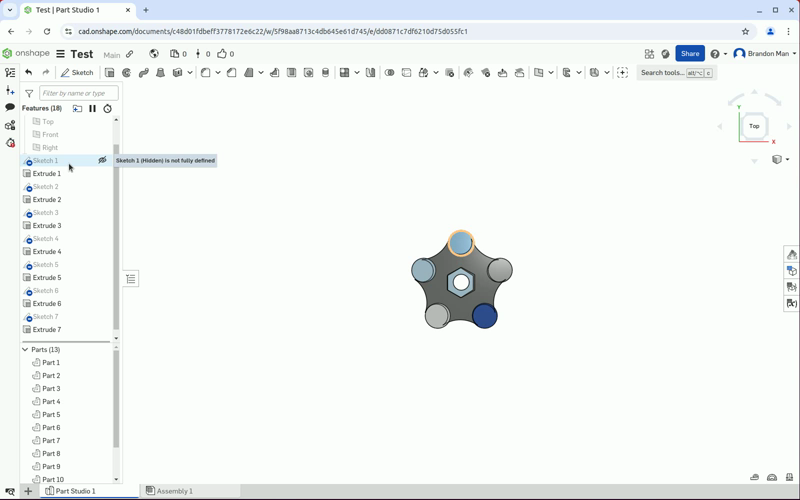
click(69, 163)
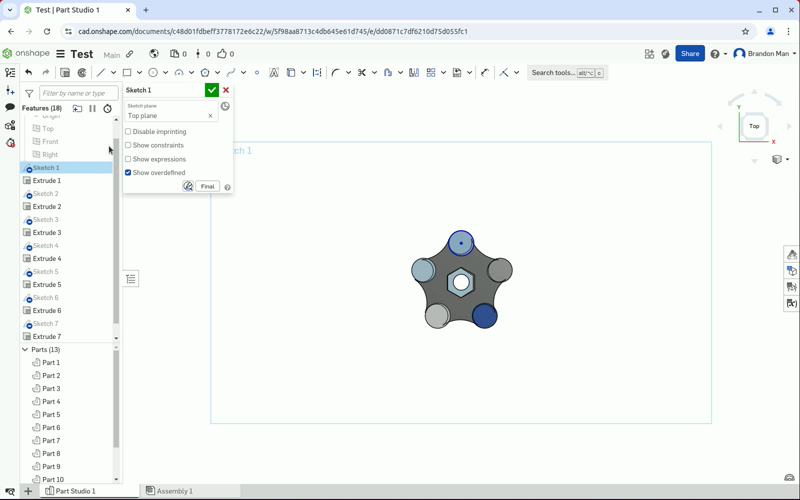
mouse_move(229, 92)
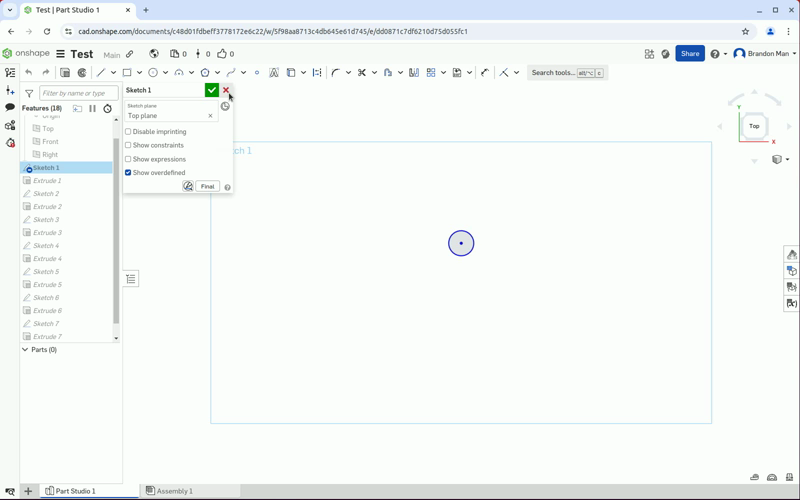
click(229, 92)
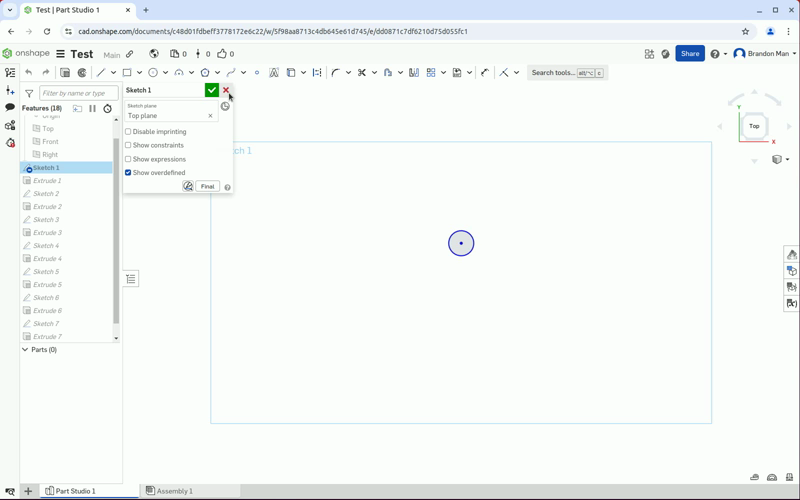
key(shift+s)
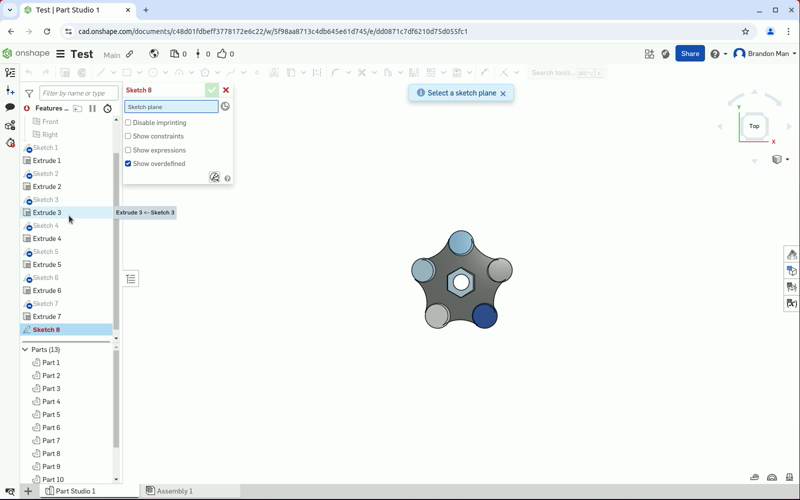
scroll(3)
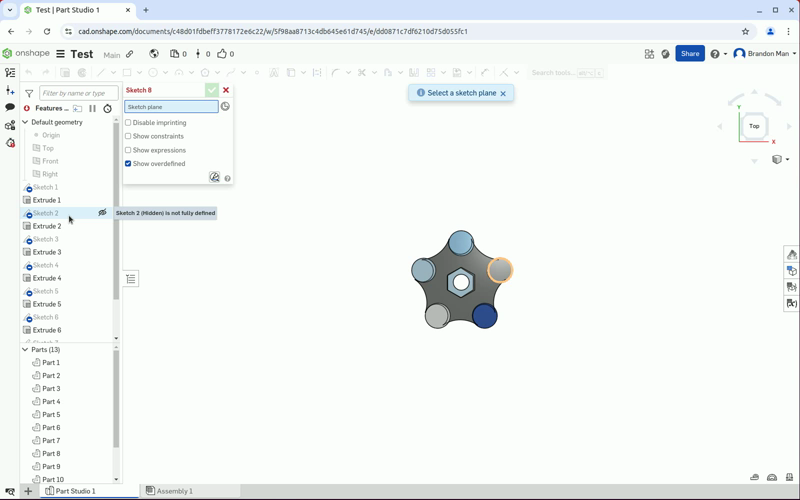
mouse_move(69, 150)
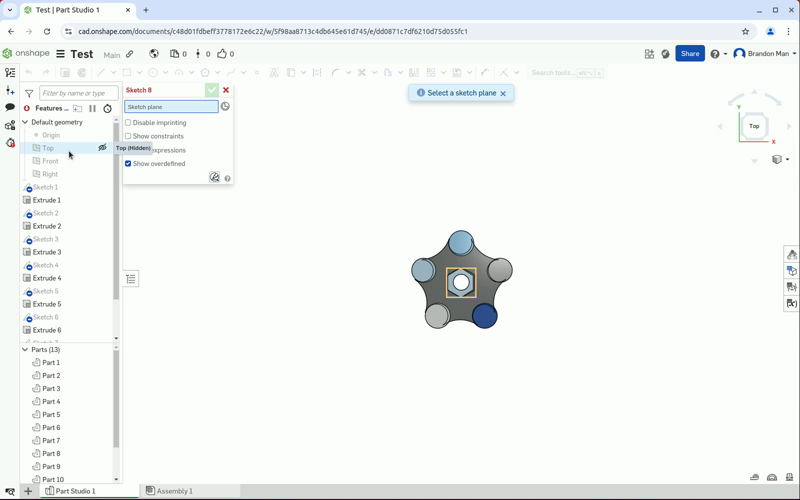
click(69, 150)
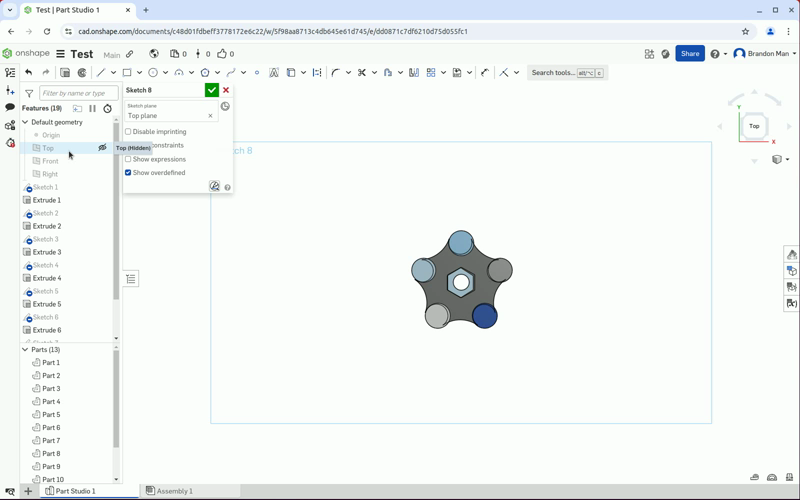
mouse_move(69, 352)
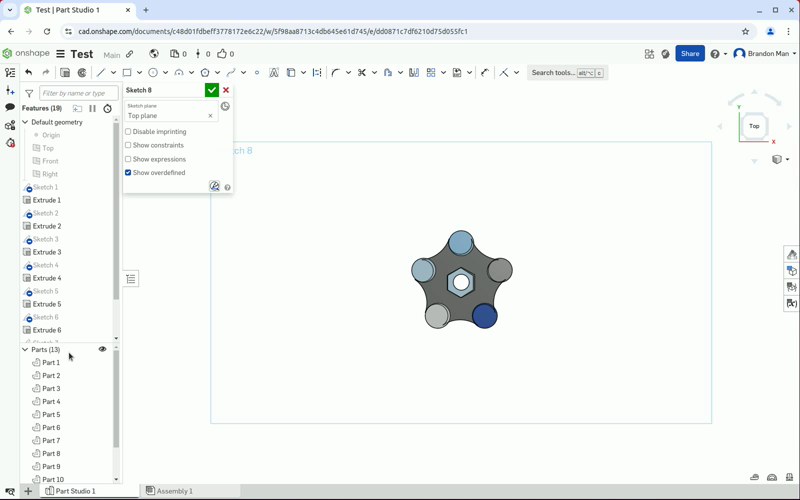
key(y)
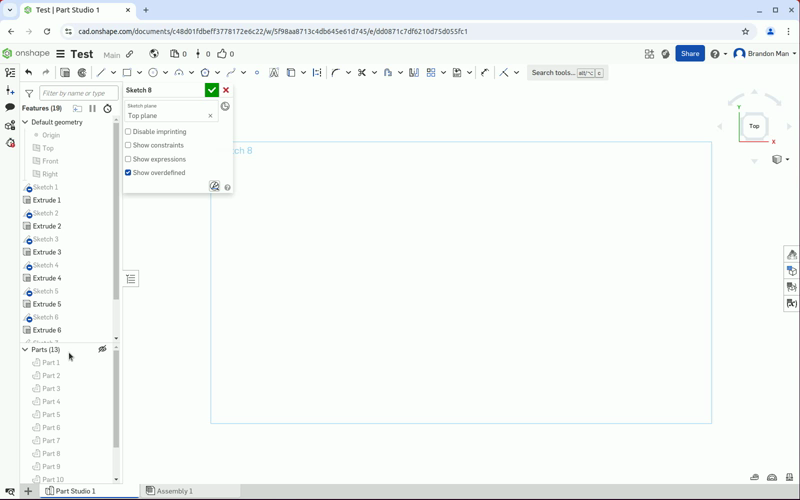
key(l)
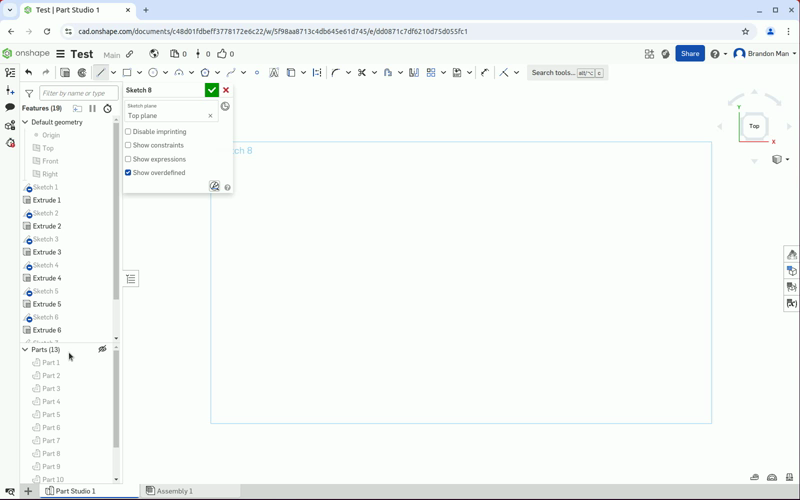
key_down(shift)
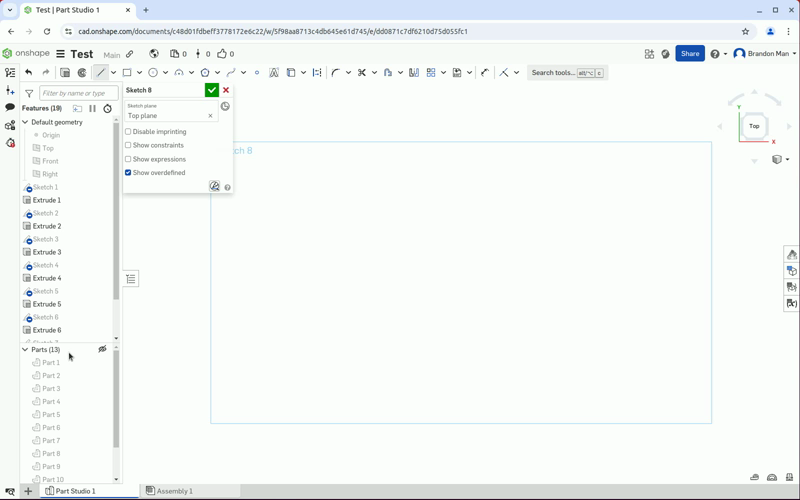
mouse_move(447, 290)
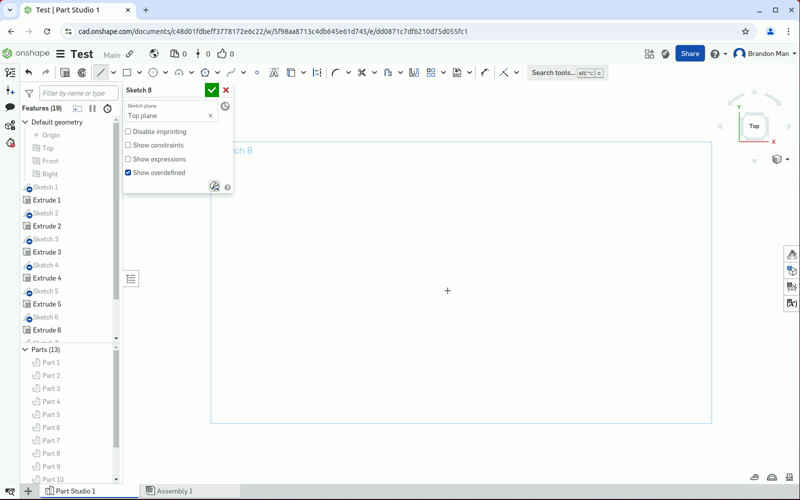
click(447, 290)
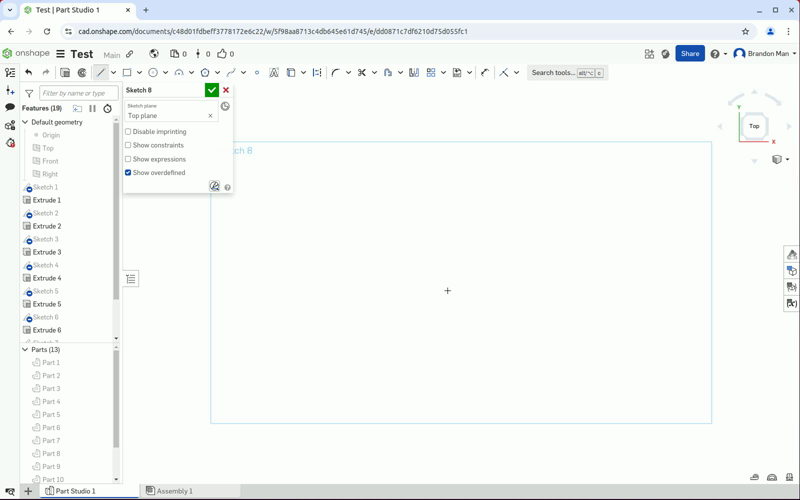
key_up(shift)
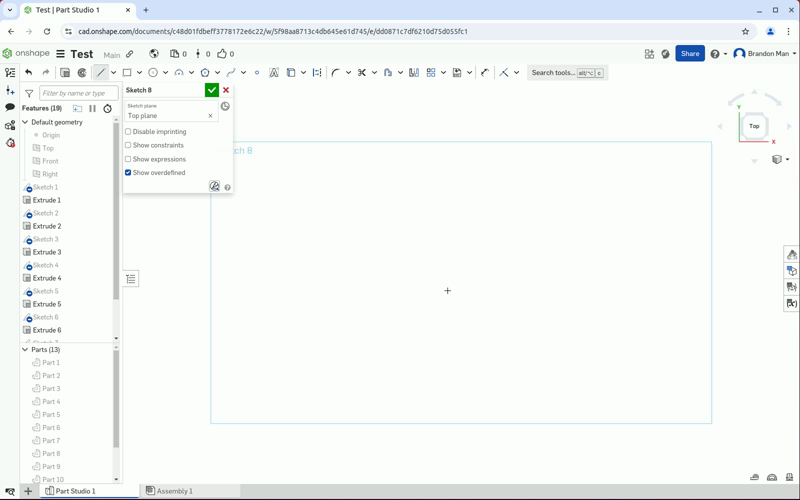
key_down(shift)
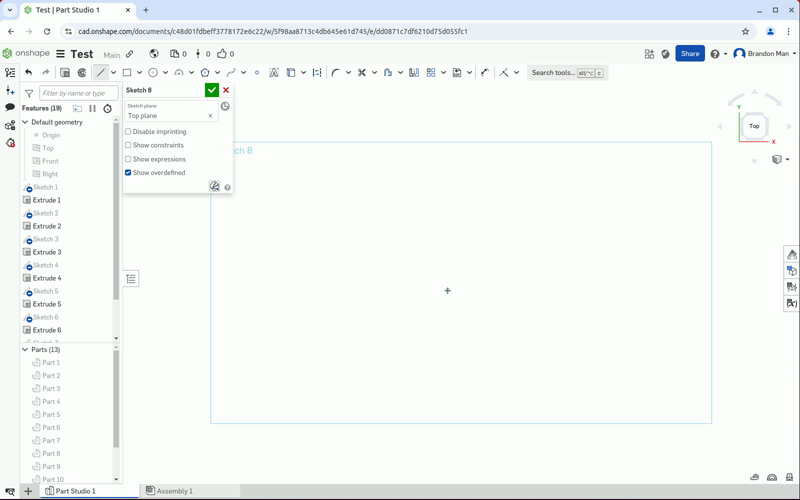
mouse_move(477, 290)
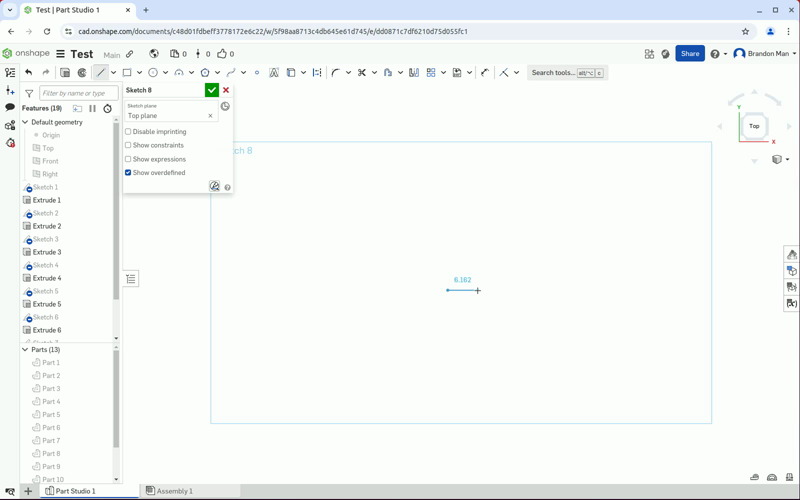
mouse_move(461, 297)
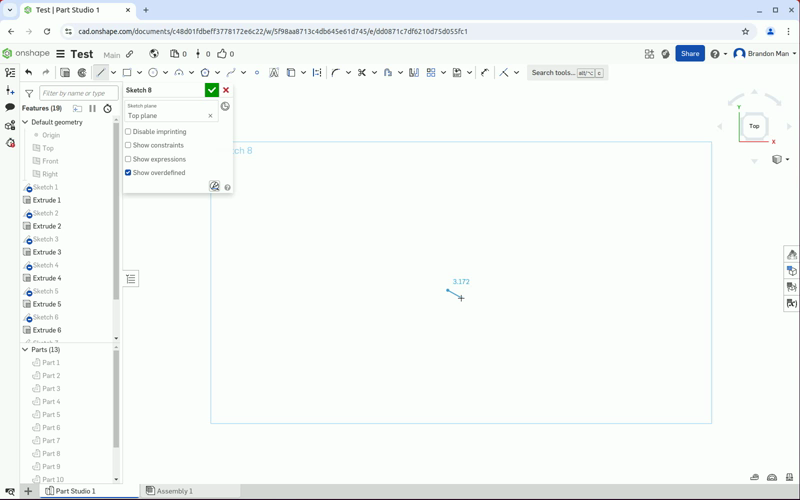
click(461, 297)
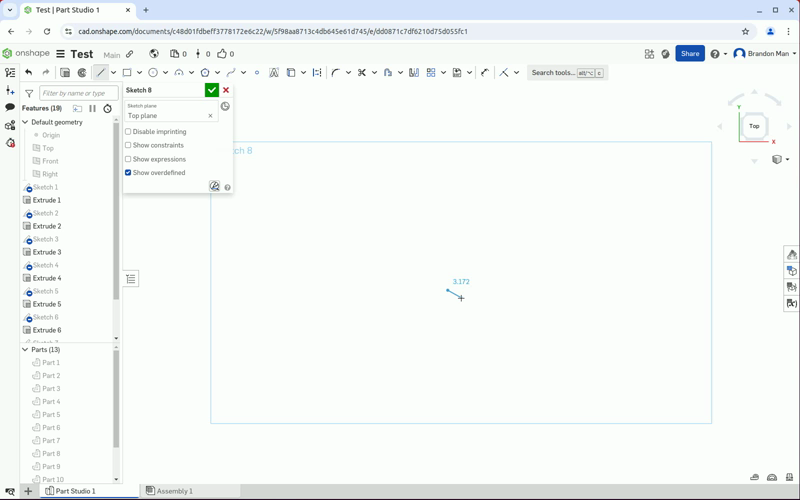
key_up(shift)
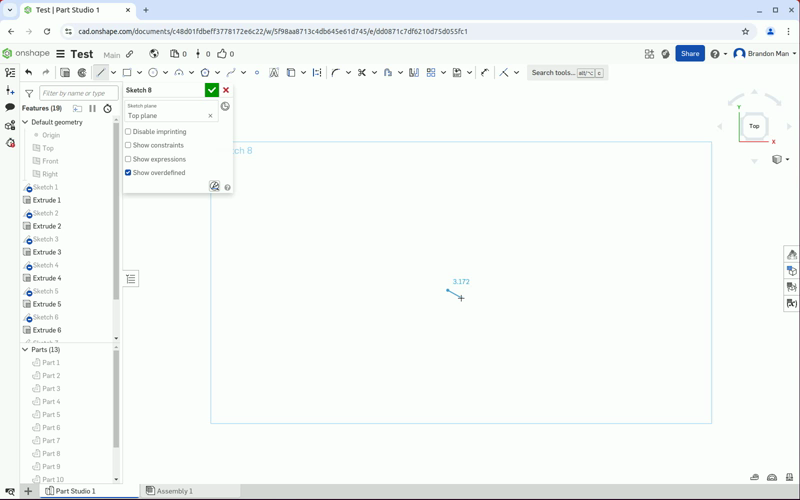
key_down(shift)
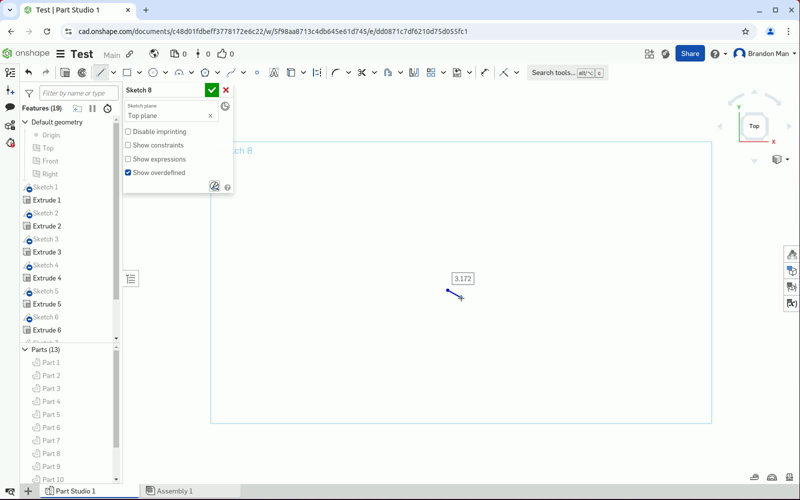
mouse_move(491, 297)
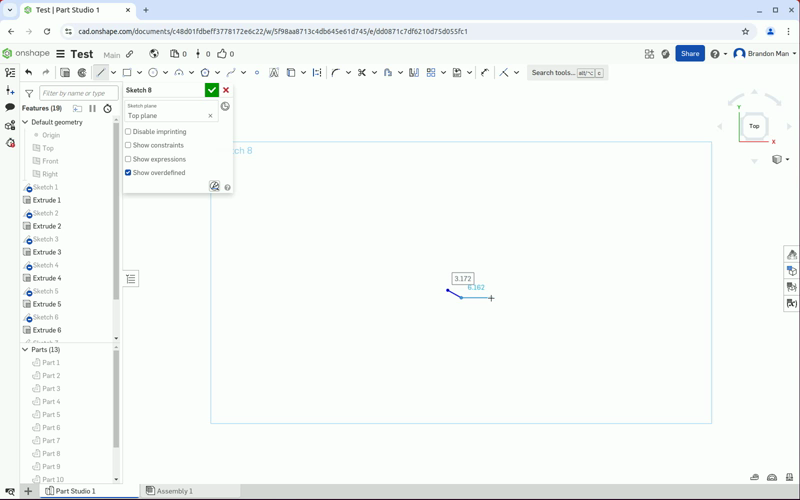
mouse_move(474, 290)
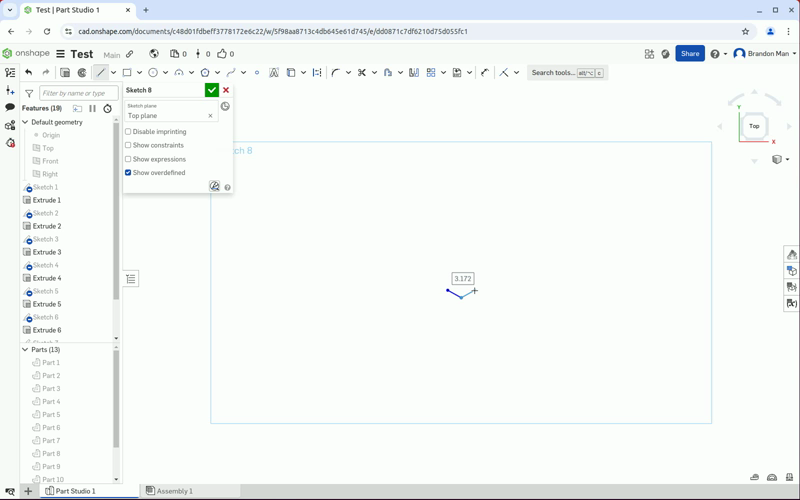
click(474, 290)
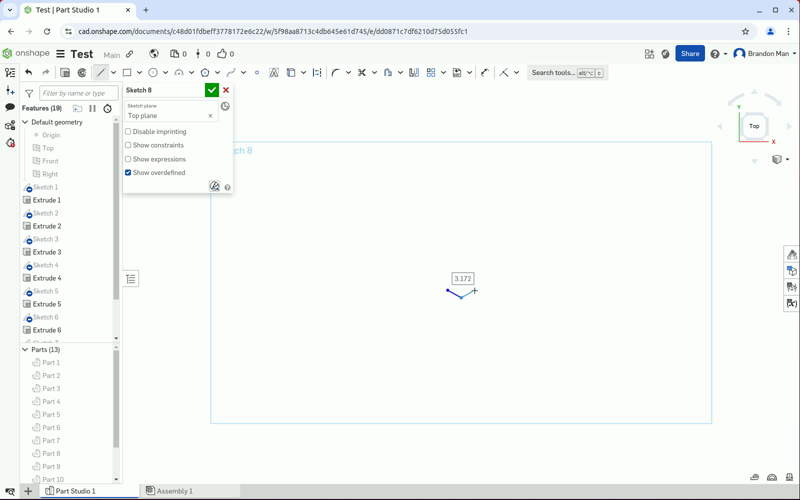
key_up(shift)
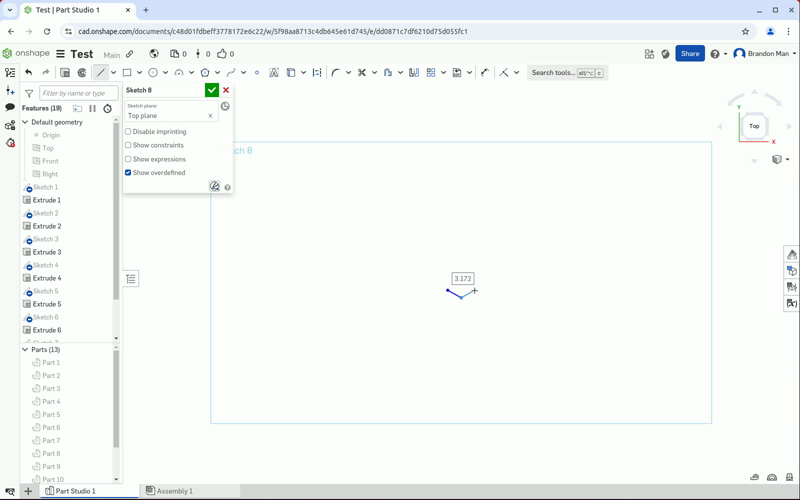
key_down(shift)
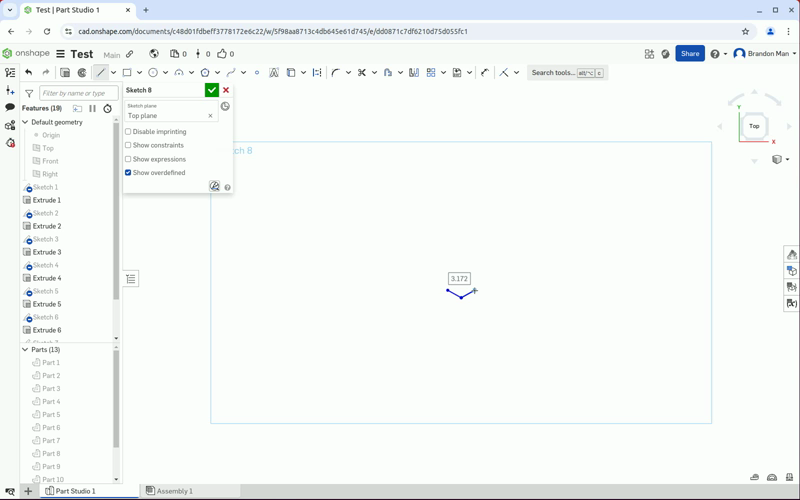
mouse_move(504, 290)
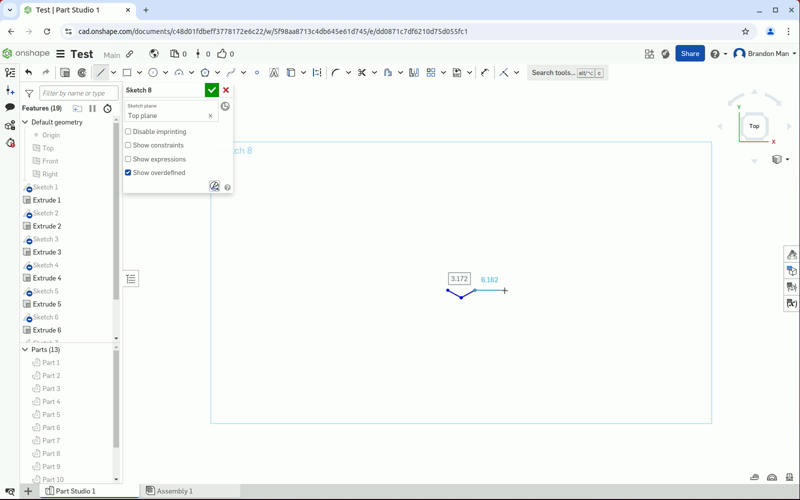
mouse_move(474, 274)
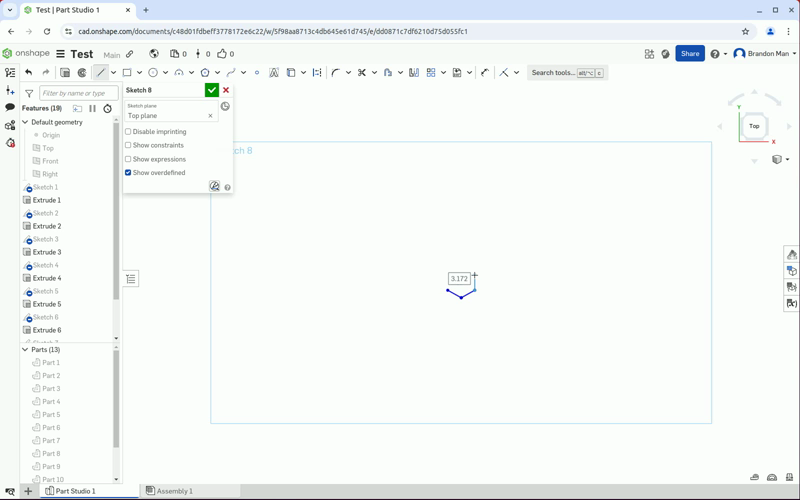
click(474, 274)
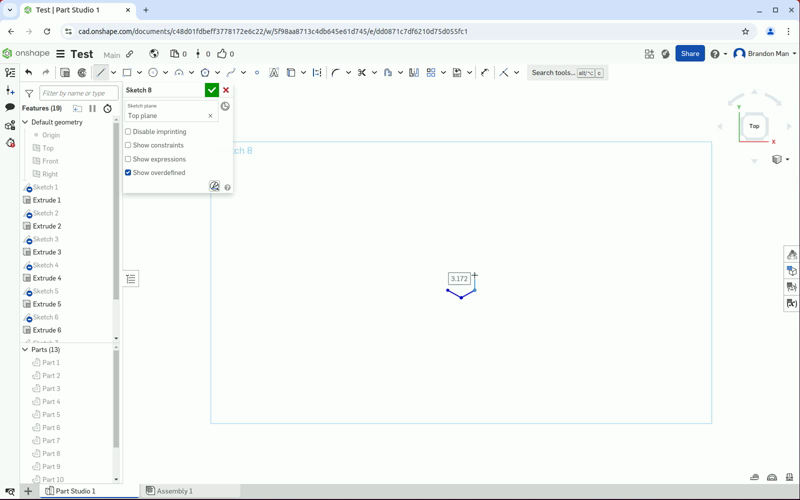
key_up(shift)
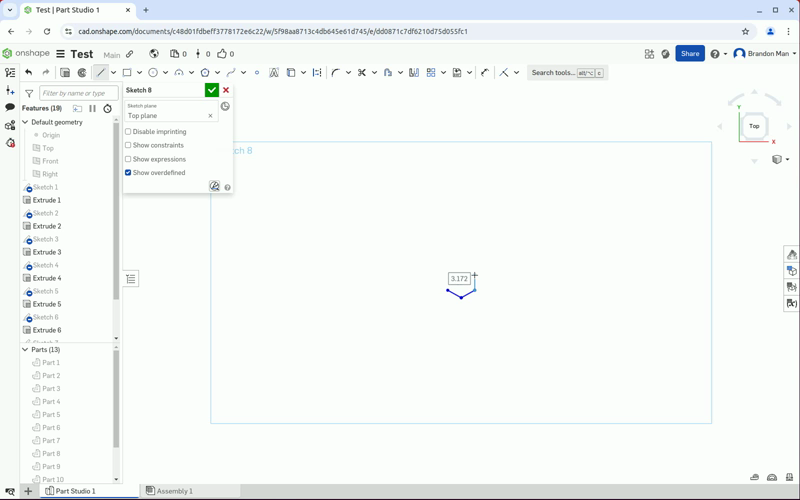
key_down(shift)
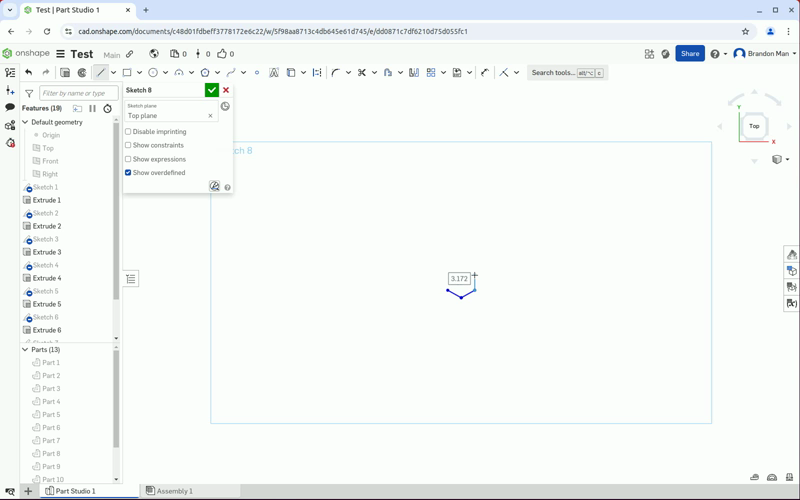
mouse_move(504, 274)
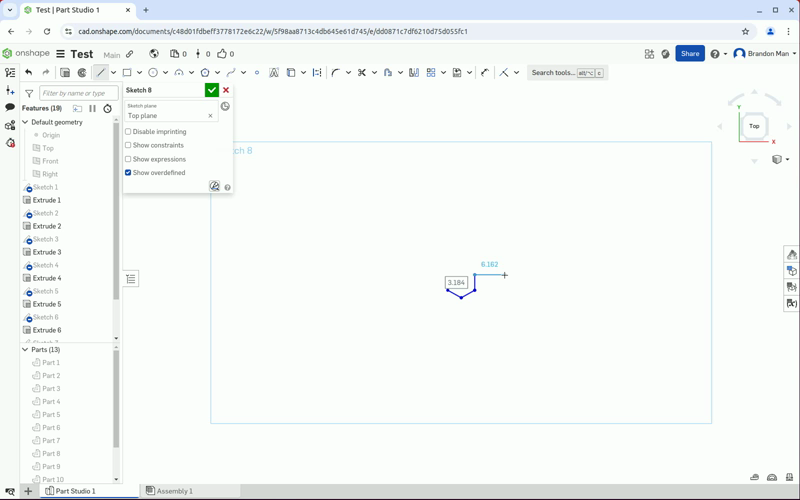
mouse_move(461, 267)
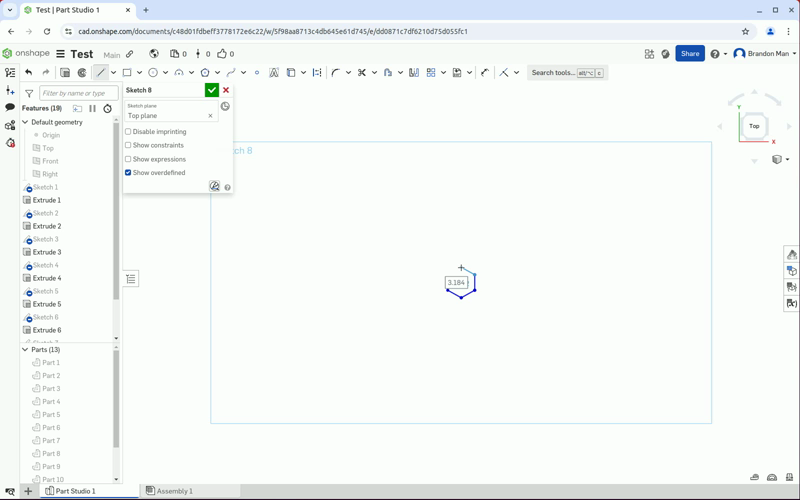
click(461, 267)
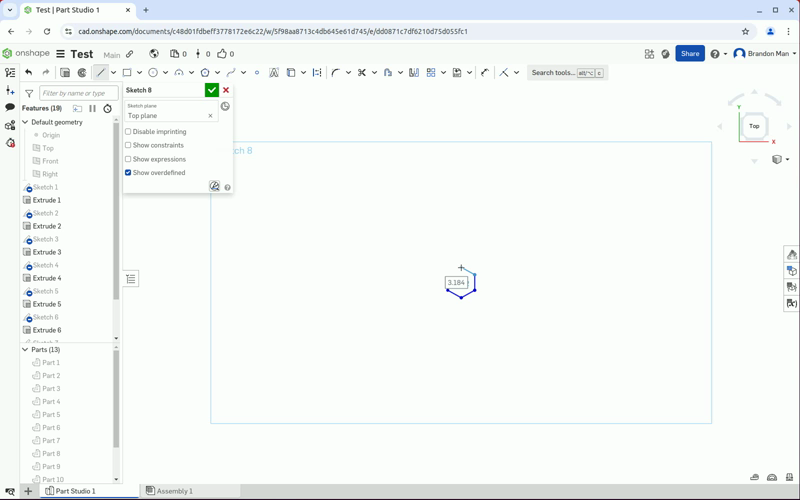
key_up(shift)
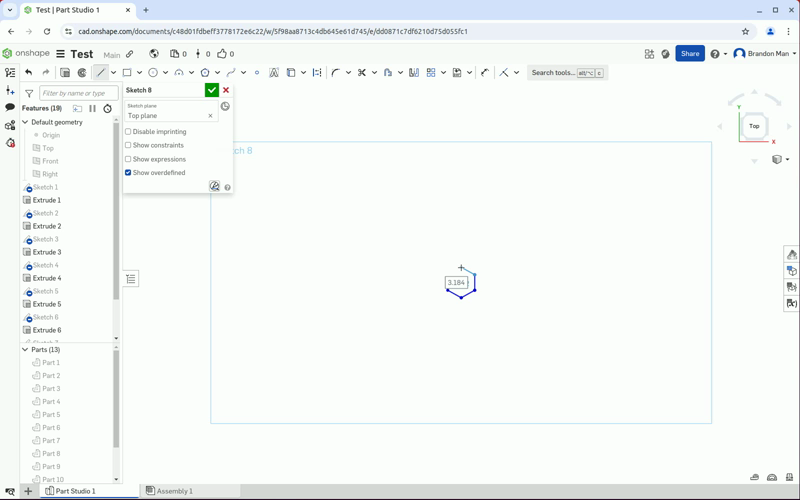
key_down(shift)
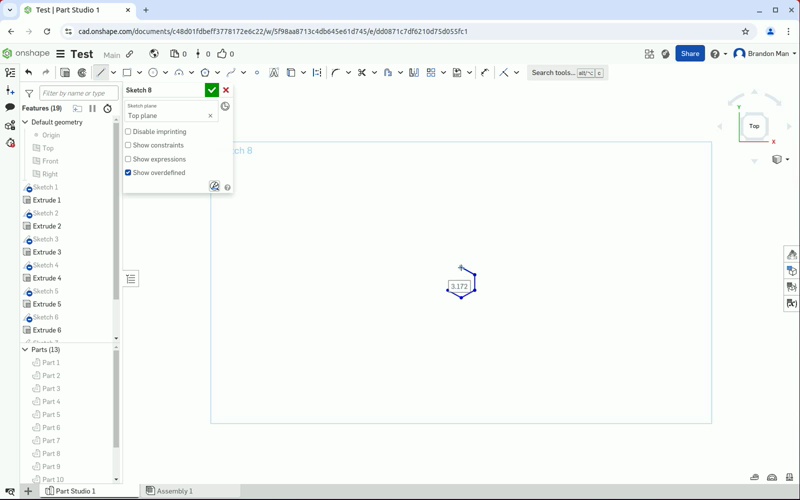
mouse_move(491, 267)
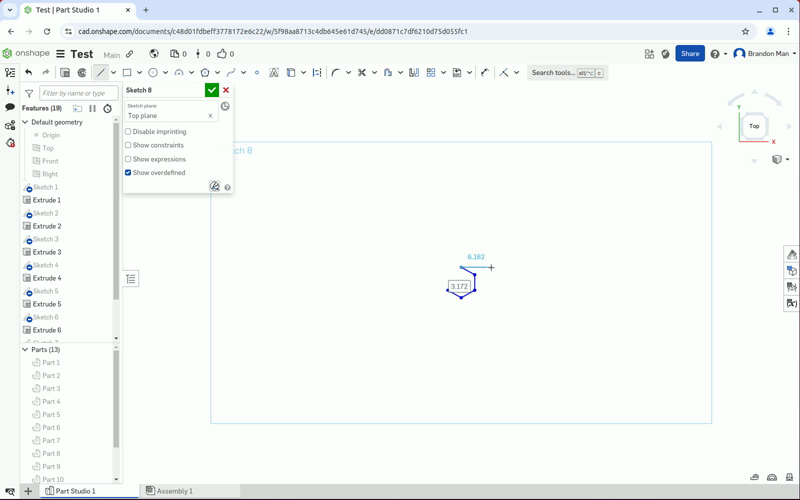
mouse_move(447, 274)
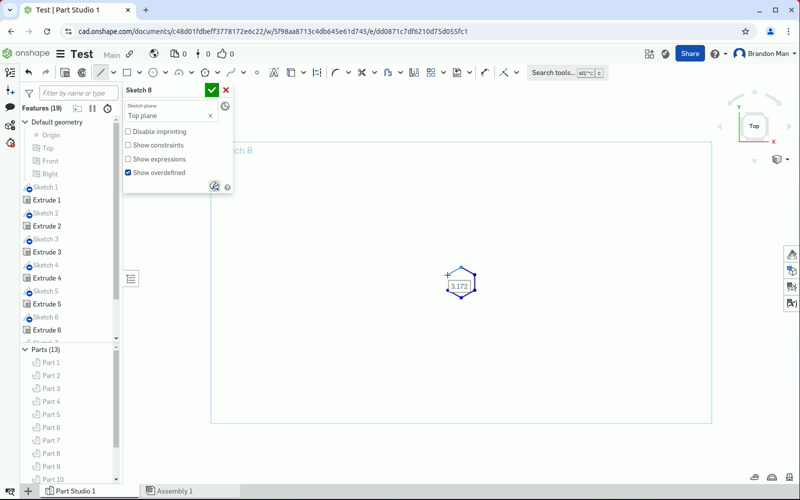
click(447, 274)
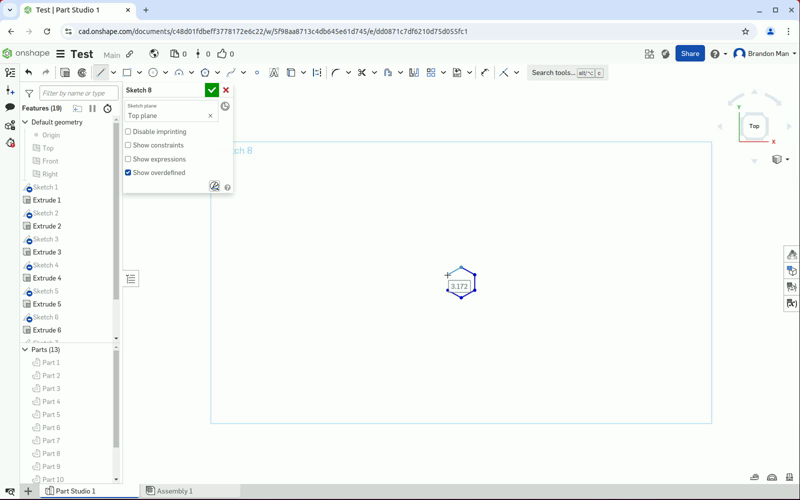
key_up(shift)
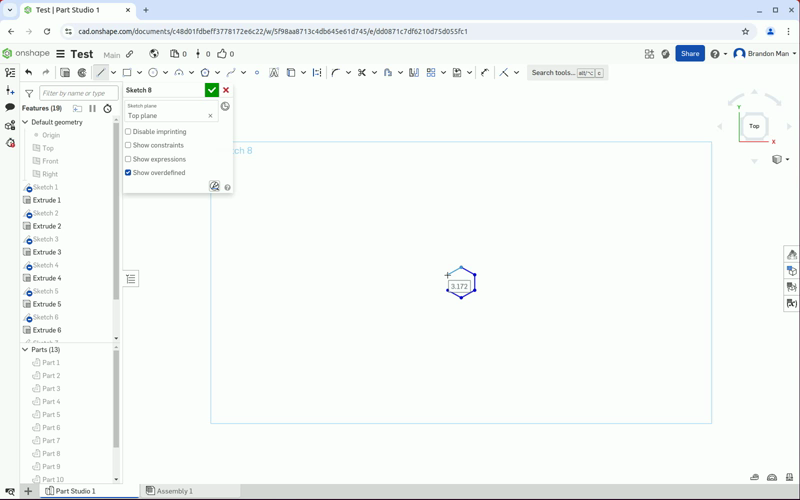
mouse_move(477, 274)
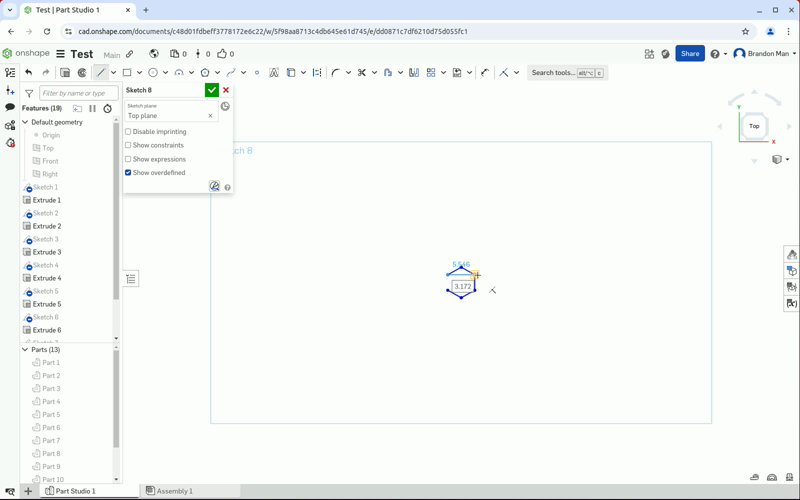
key_down(shift)
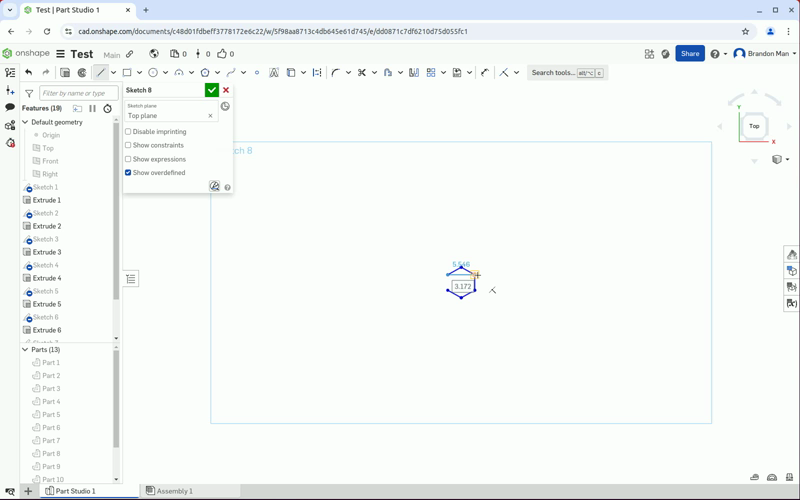
mouse_move(447, 290)
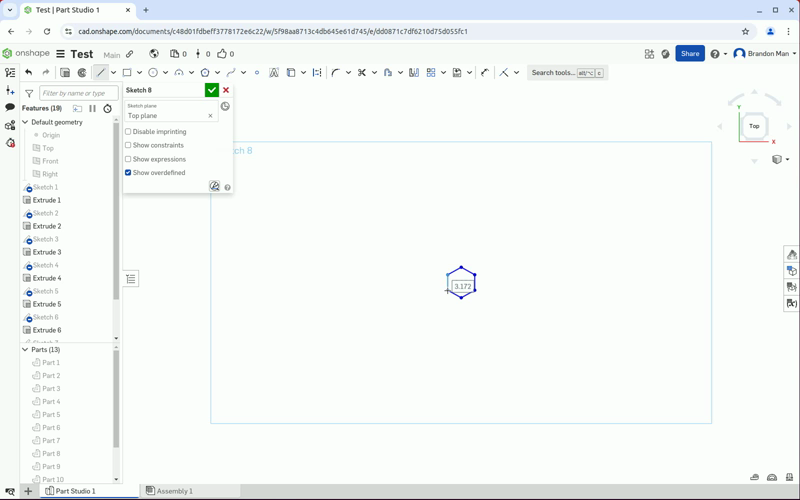
key_up(shift)
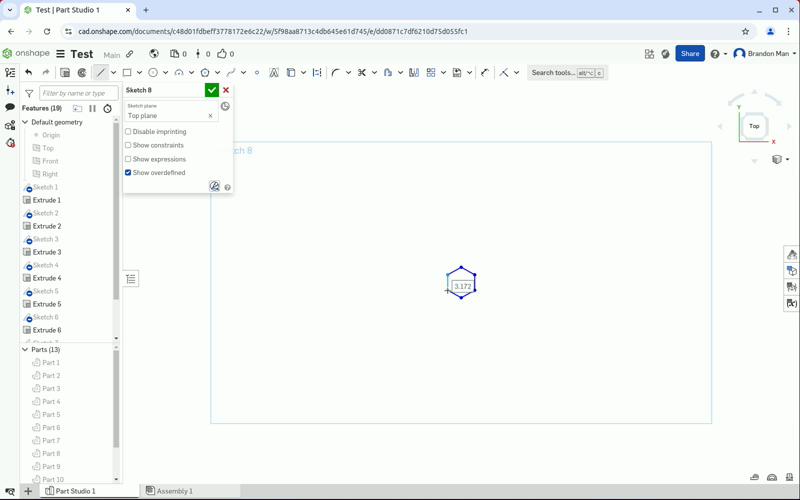
click(447, 290)
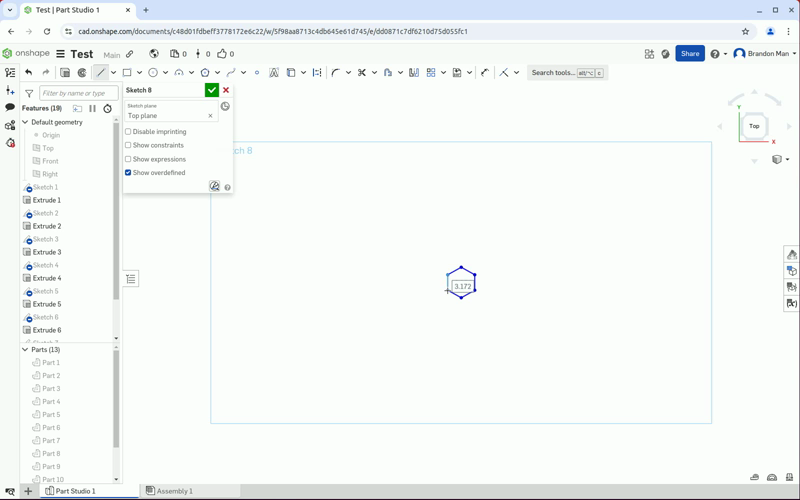
key(esc)
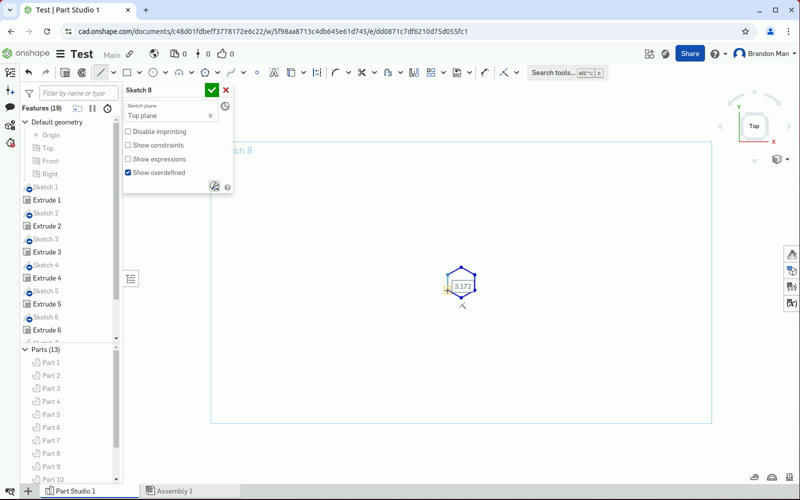
key(c)
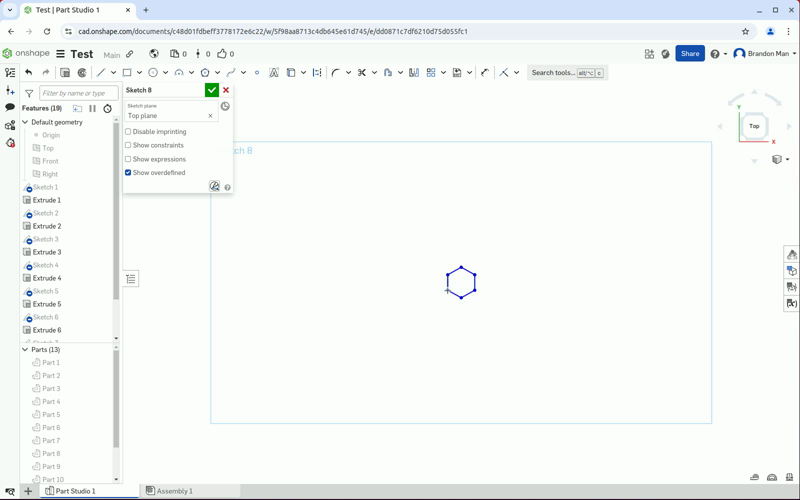
key_down(shift)
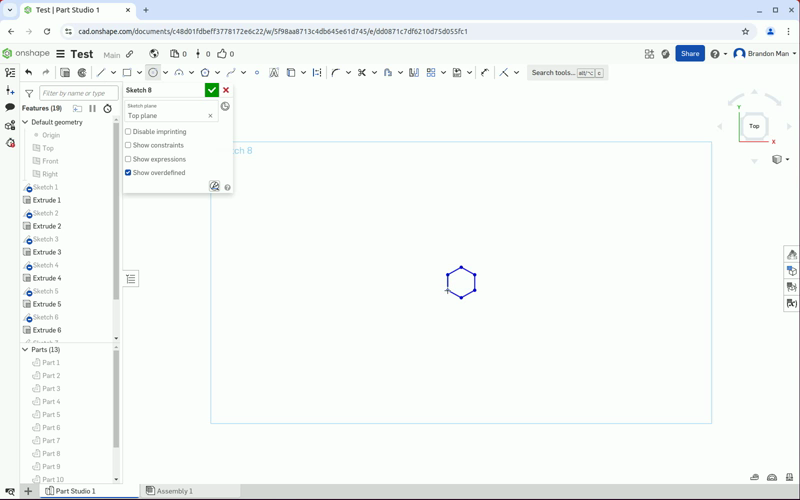
mouse_move(461, 282)
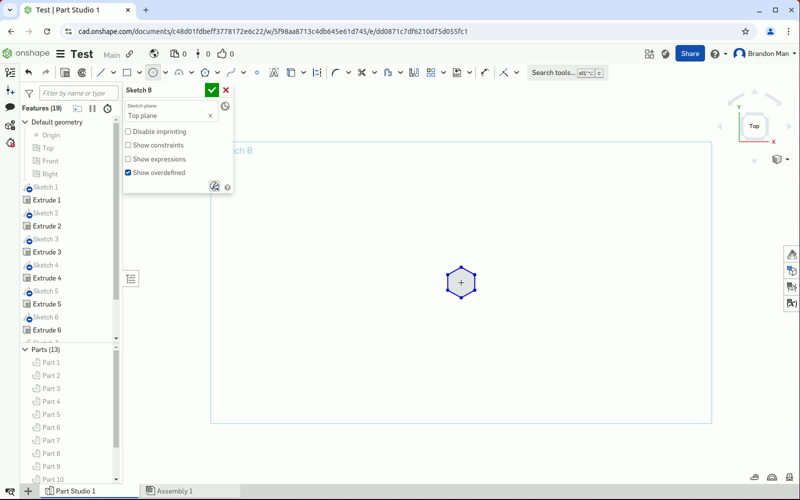
click(461, 282)
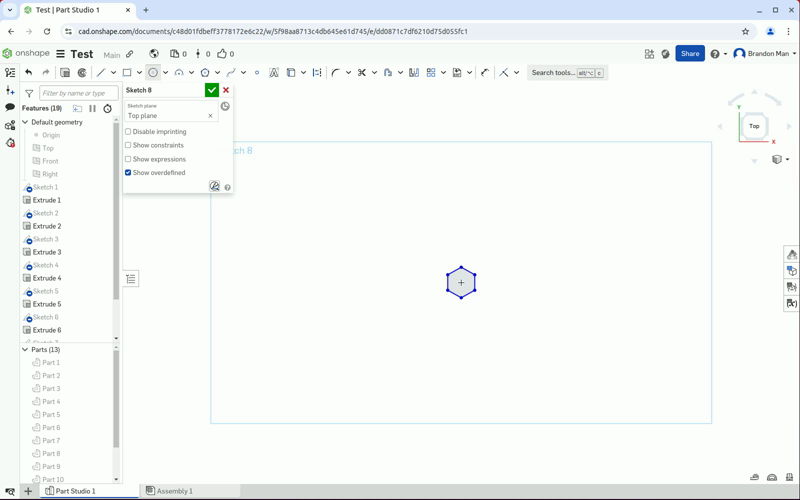
key_up(shift)
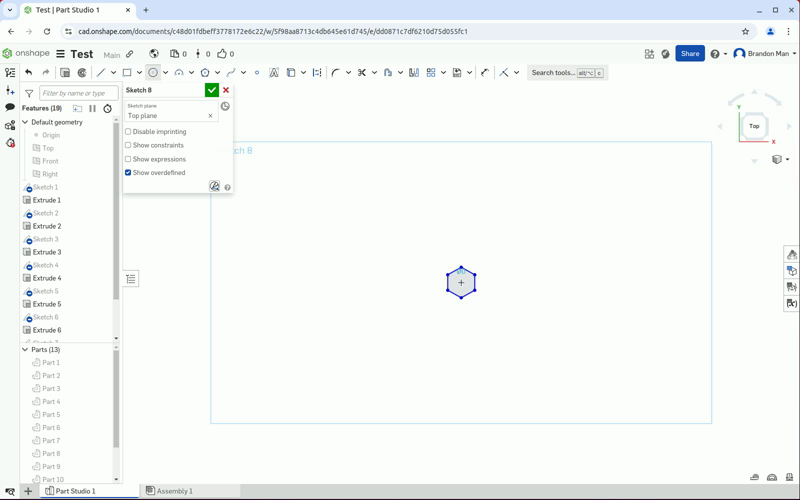
mouse_move(469, 282)
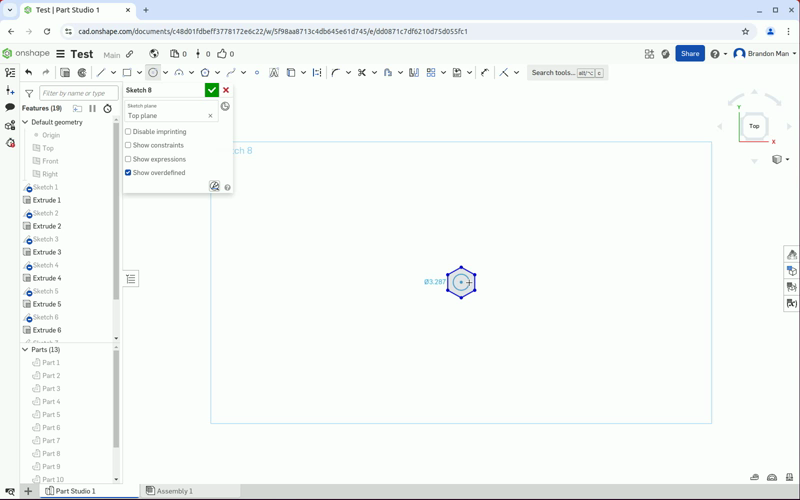
click(469, 282)
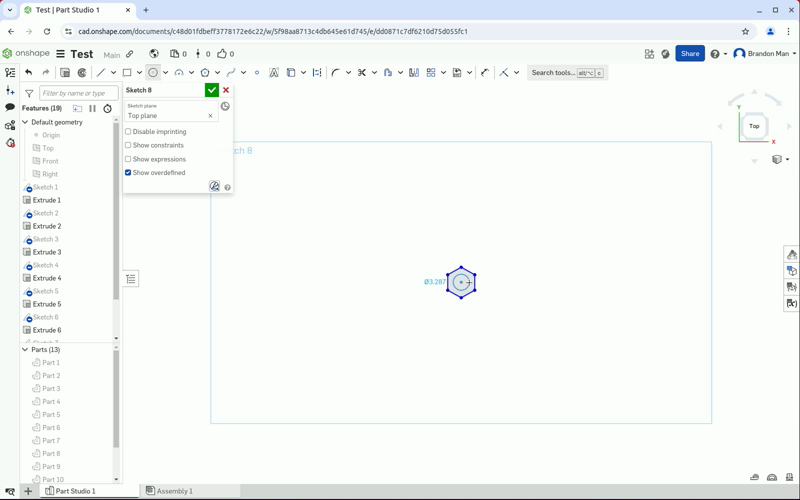
key(esc)
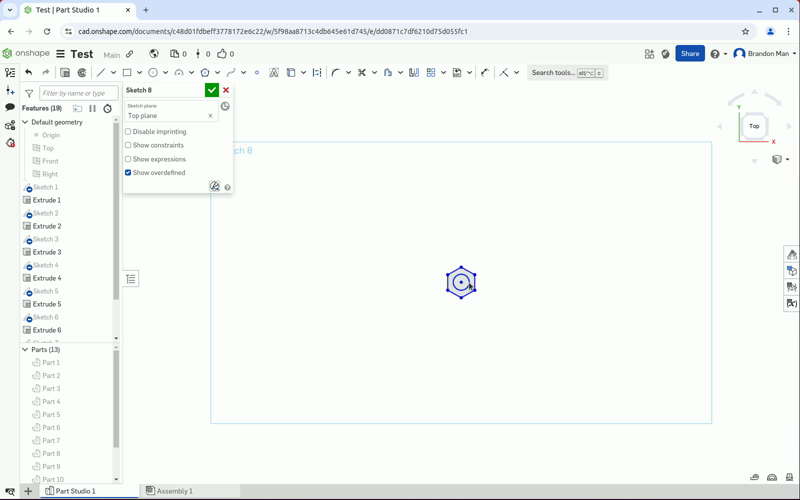
mouse_move(453, 277)
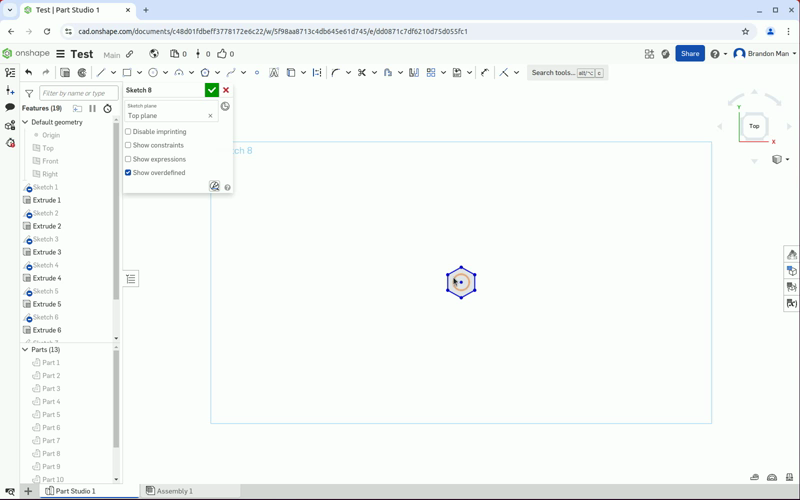
scroll(6)
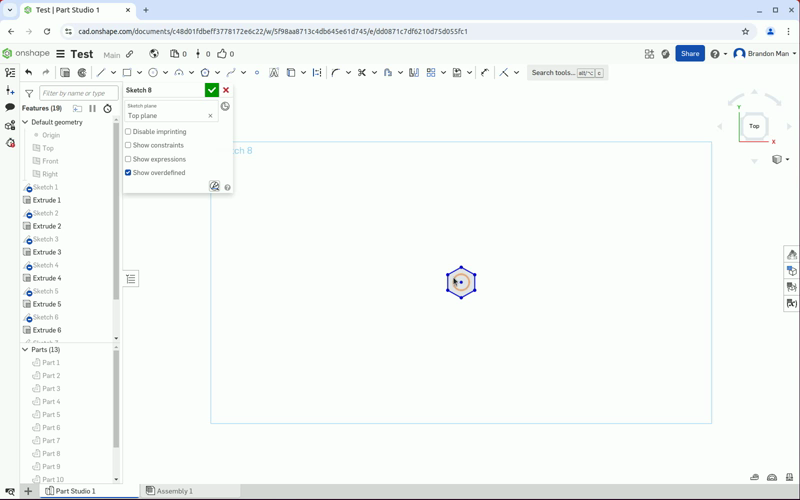
scroll(6)
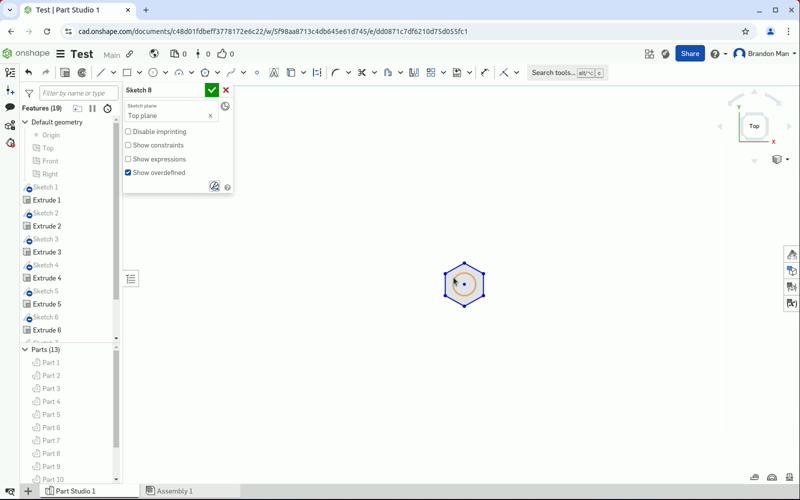
scroll(6)
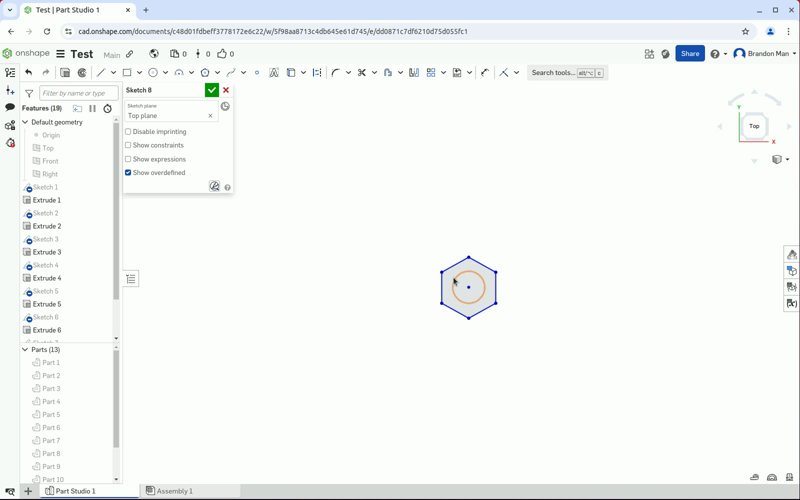
scroll(6)
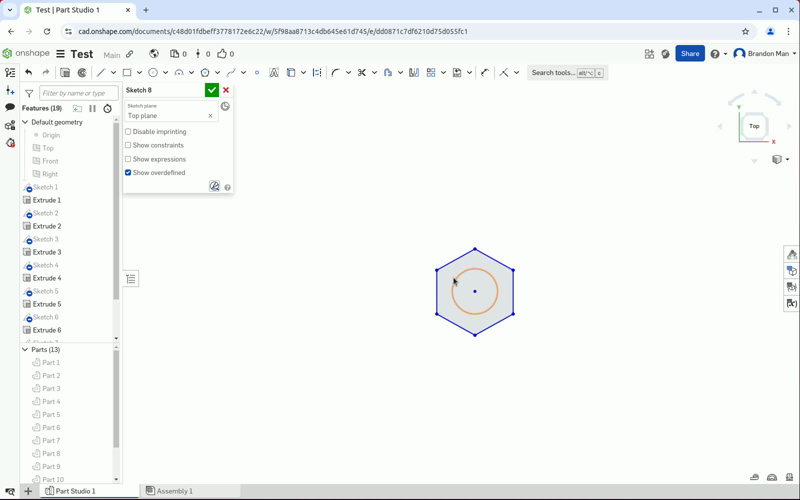
scroll(6)
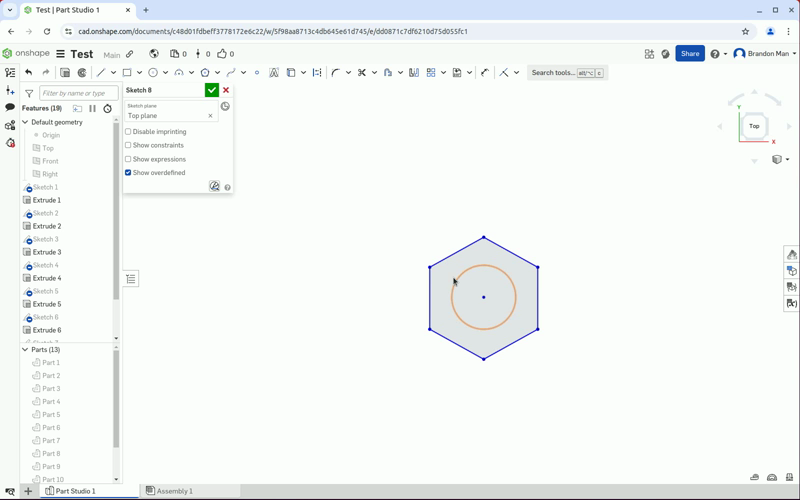
scroll(6)
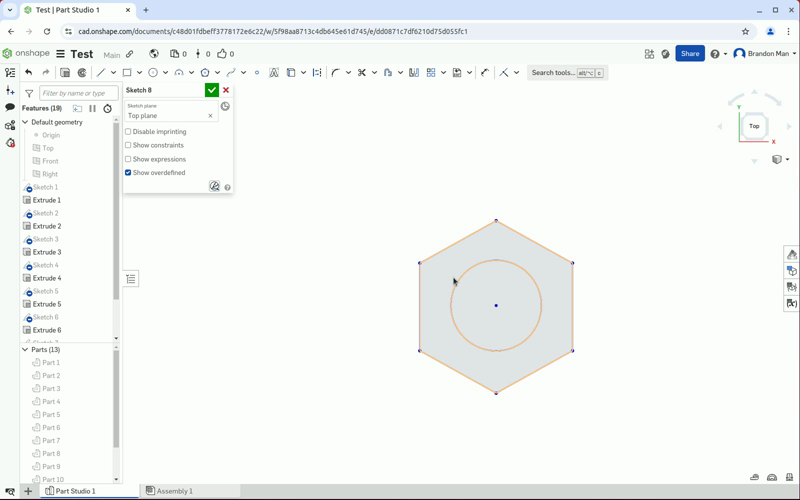
scroll(6)
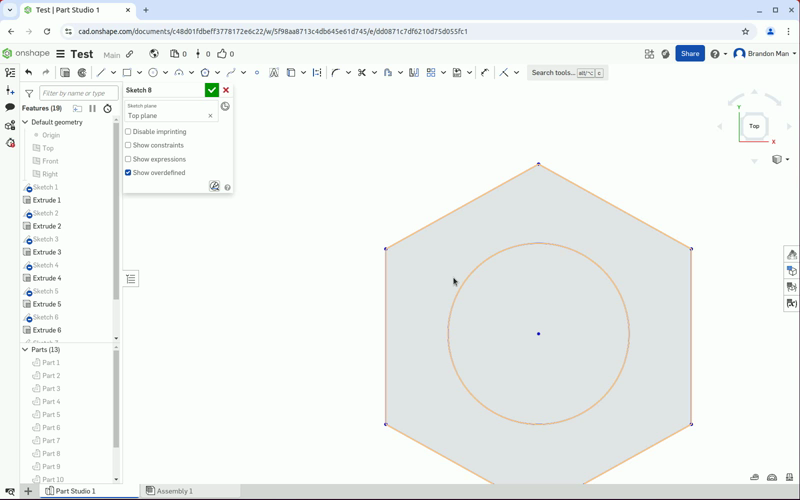
click(453, 277)
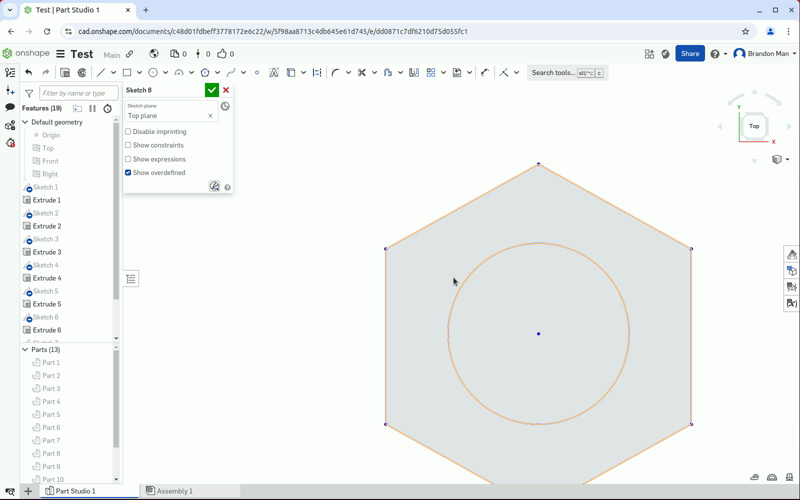
scroll(-6)
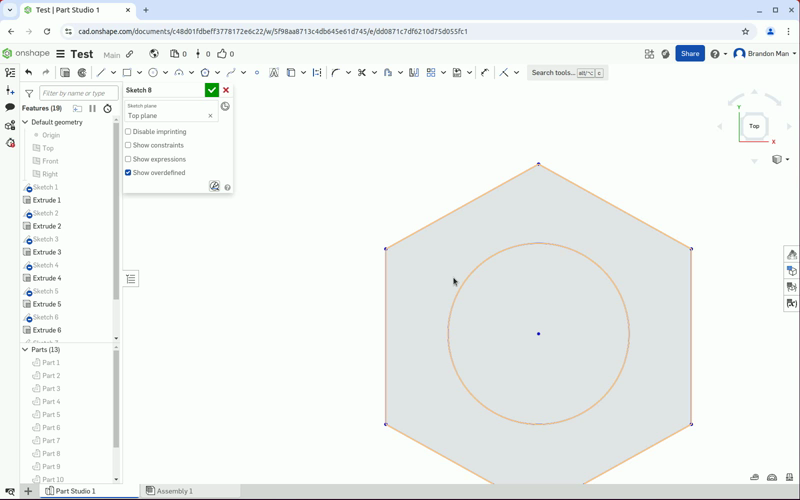
scroll(-6)
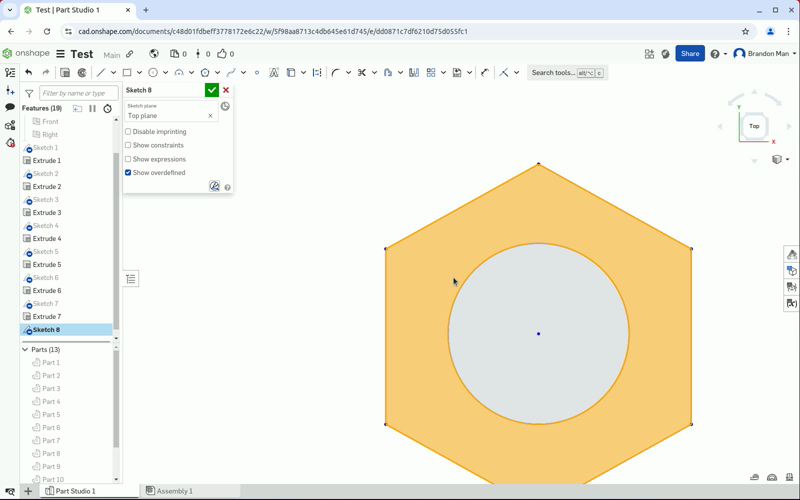
scroll(-6)
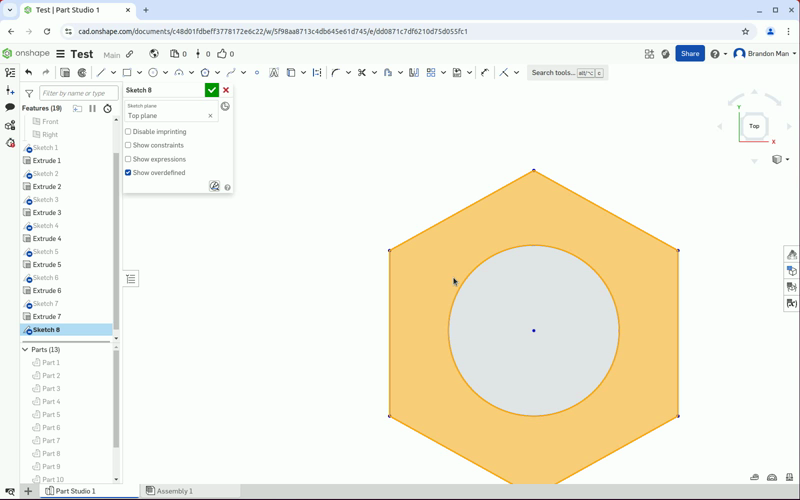
scroll(-6)
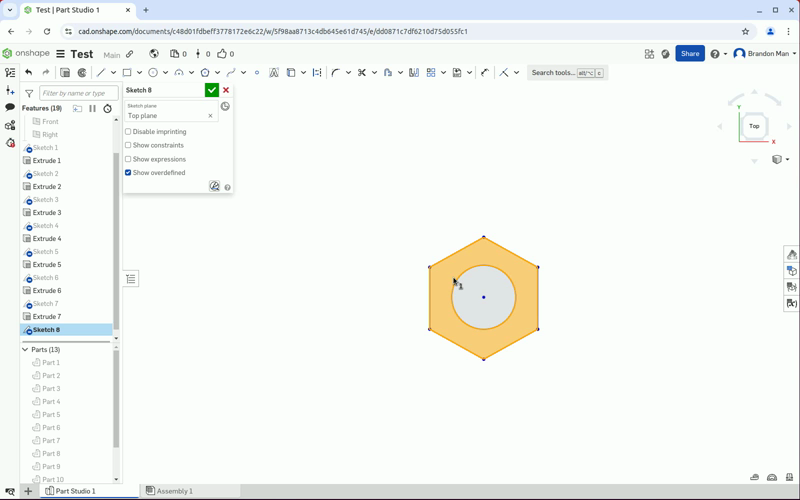
scroll(-6)
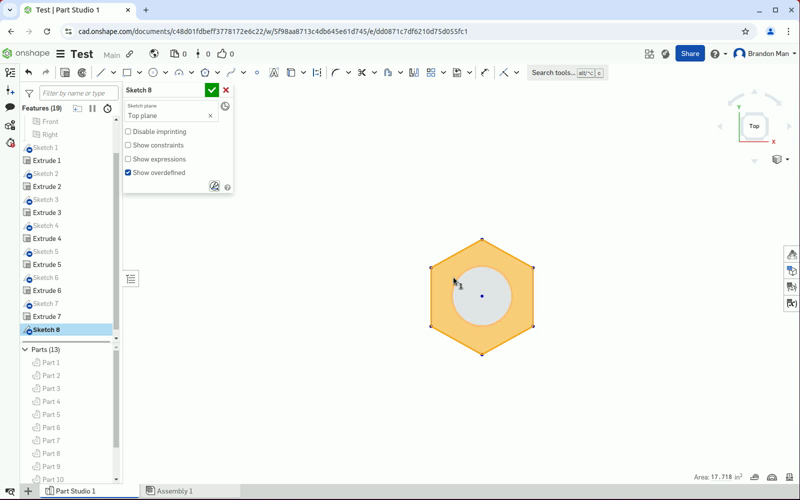
scroll(-6)
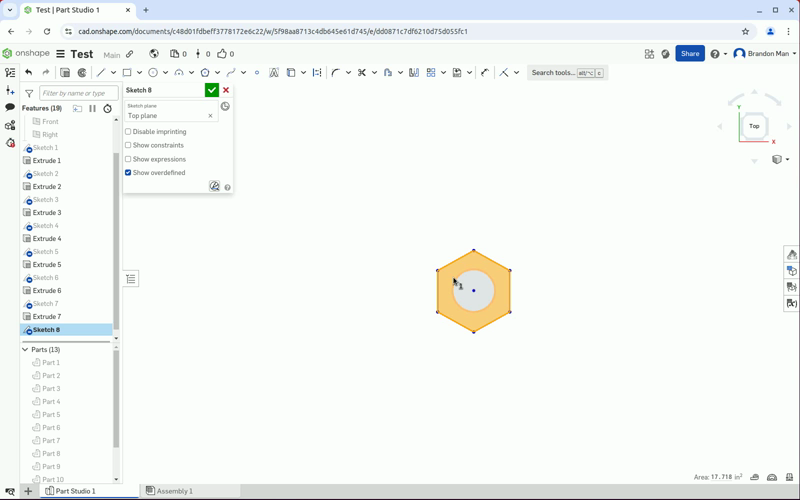
scroll(-6)
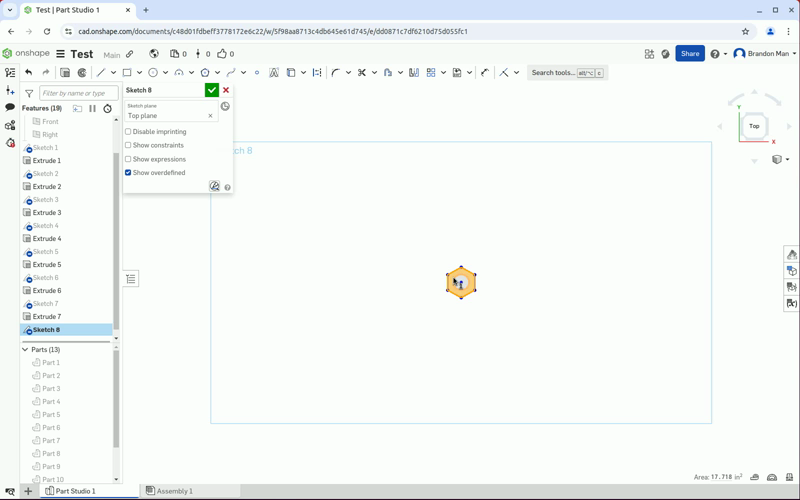
mouse_move(69, 352)
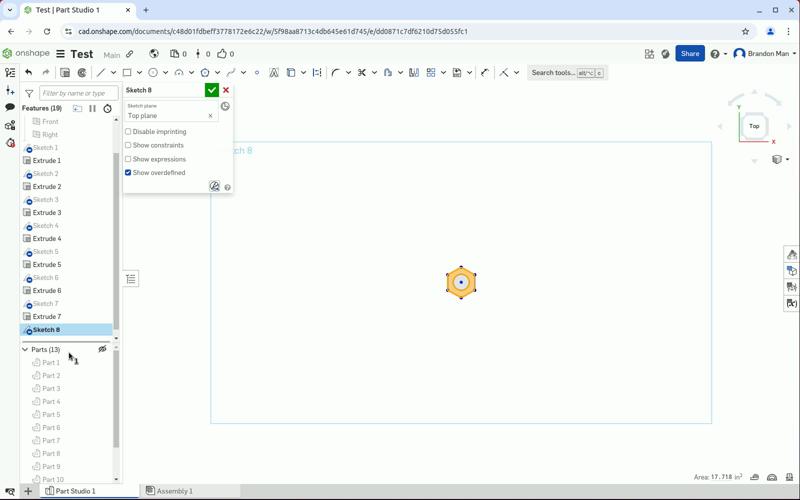
key(shift+y)
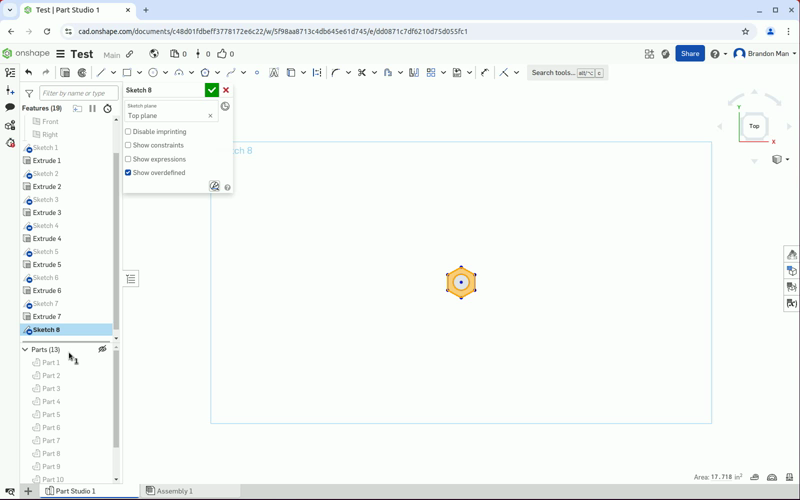
key(shift+e)
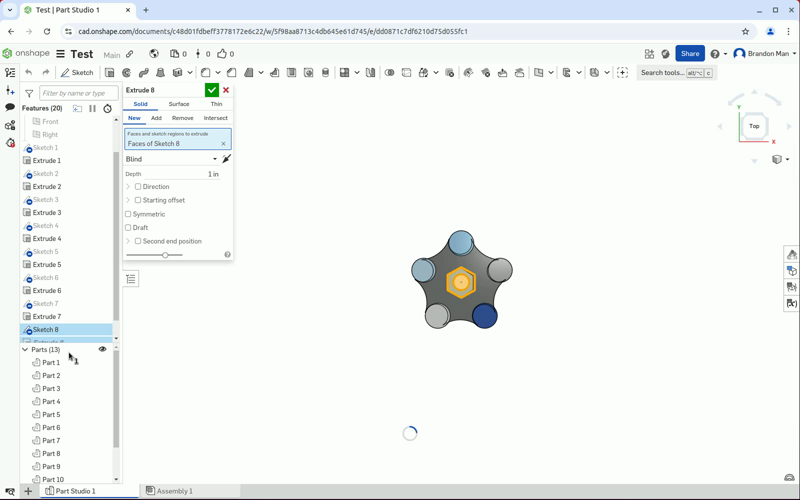
mouse_move(143, 106)
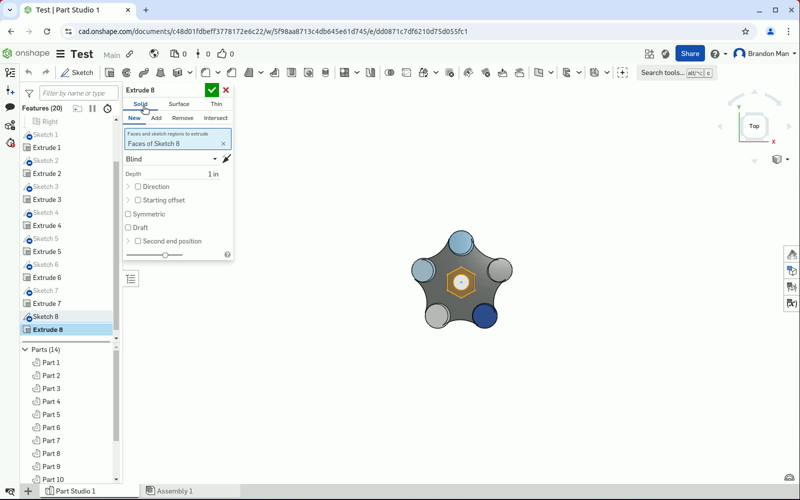
click(143, 106)
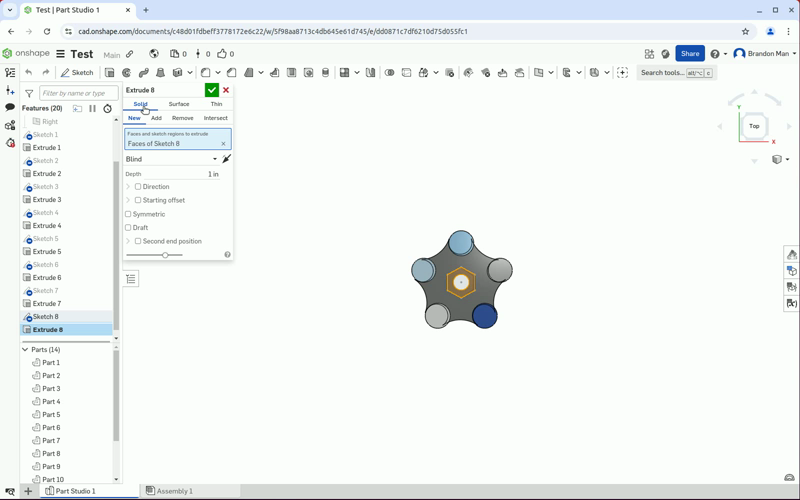
mouse_move(186, 120)
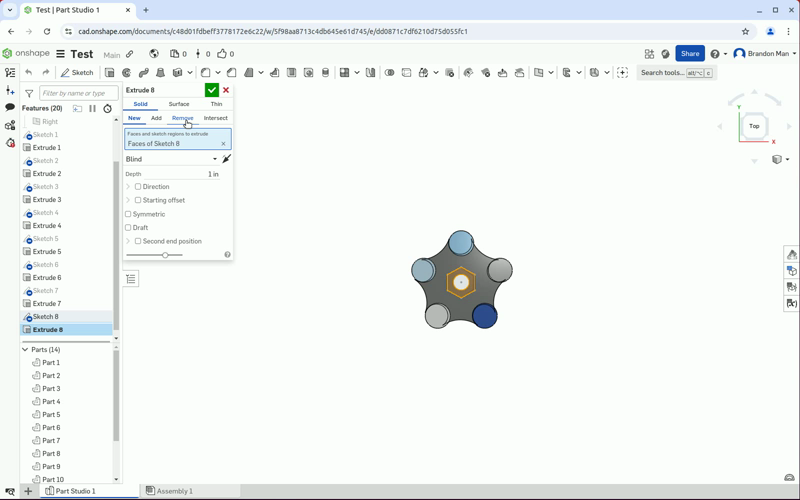
click(186, 120)
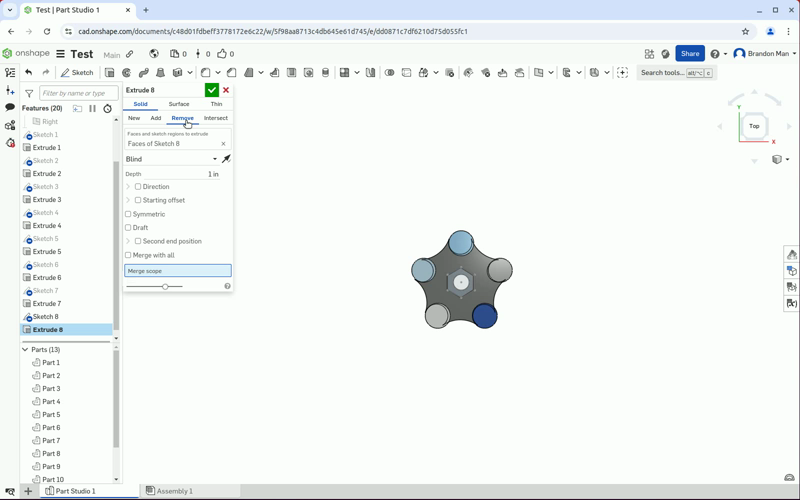
key(tab, 4)
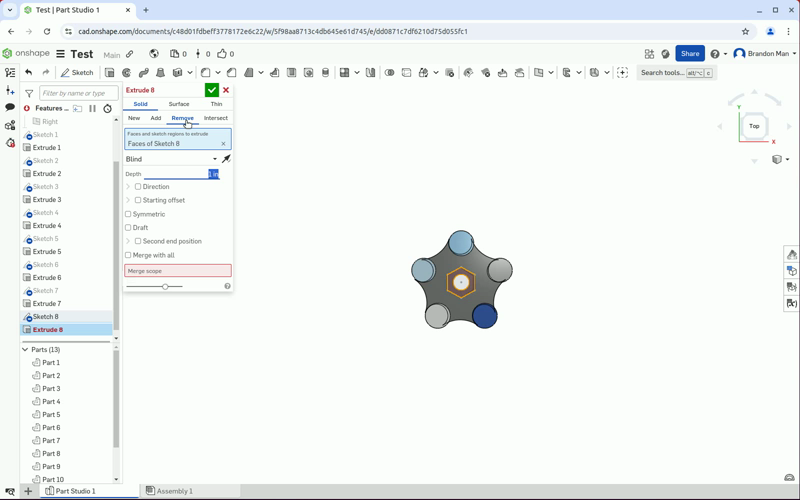
text(1.926)
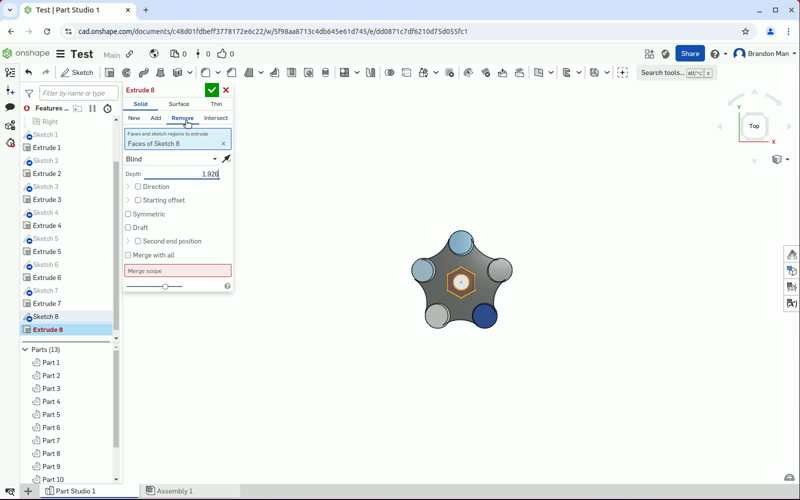
key(tab, 6)
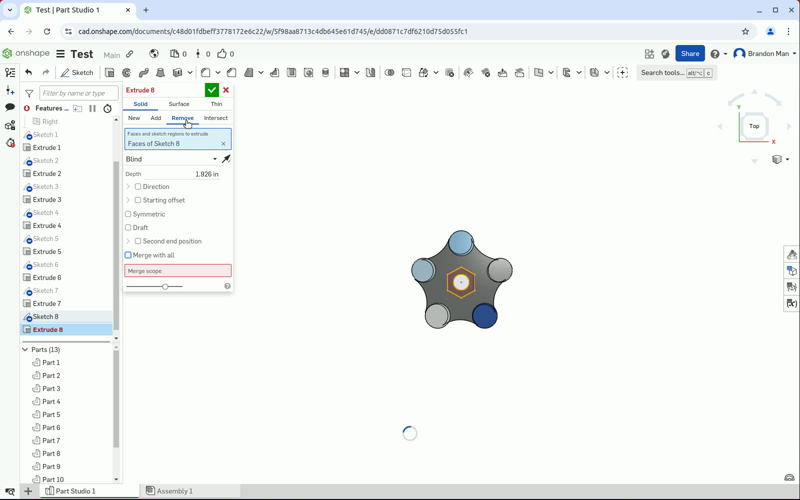
key(space)
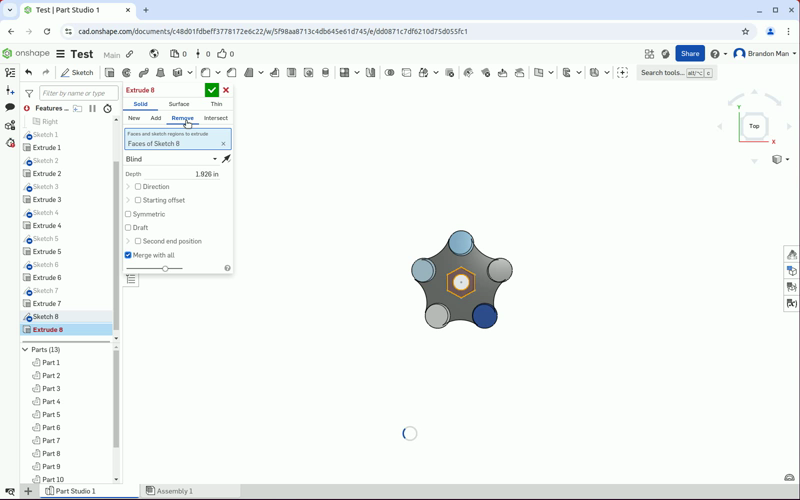
key(enter)
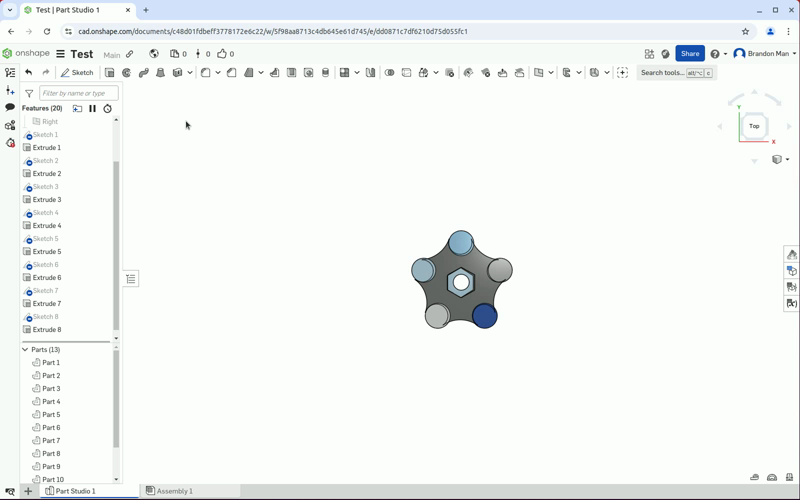
key(shift+h)
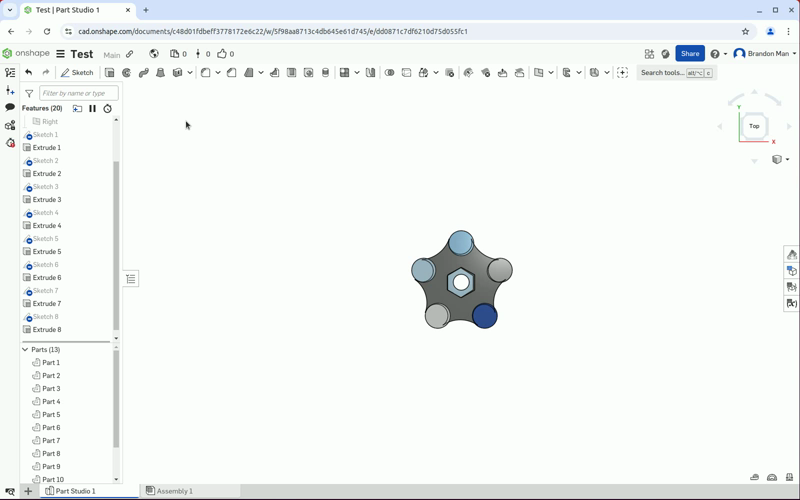
key(shift+h)
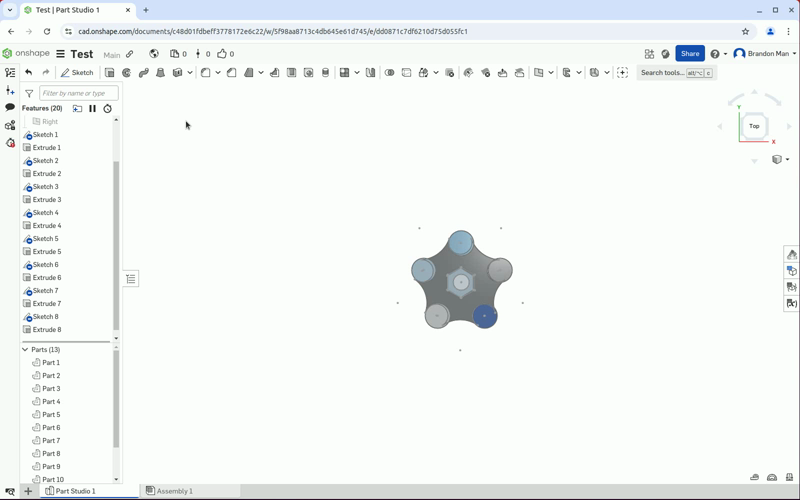
key(shift+7)
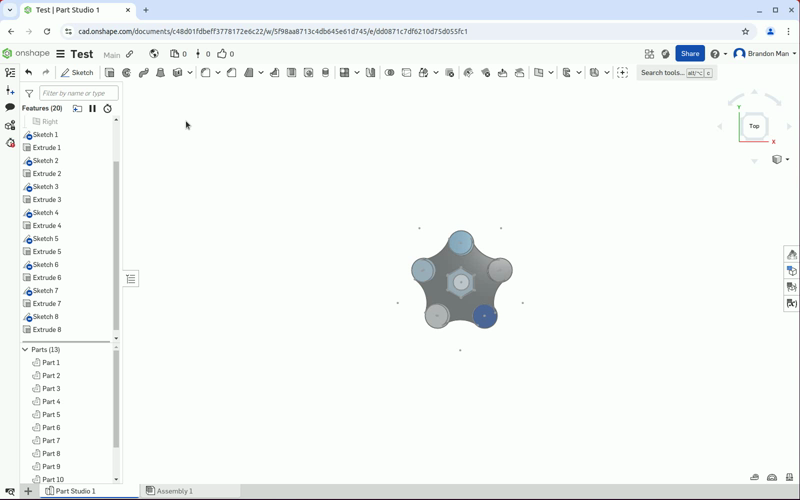
key(up, 3)
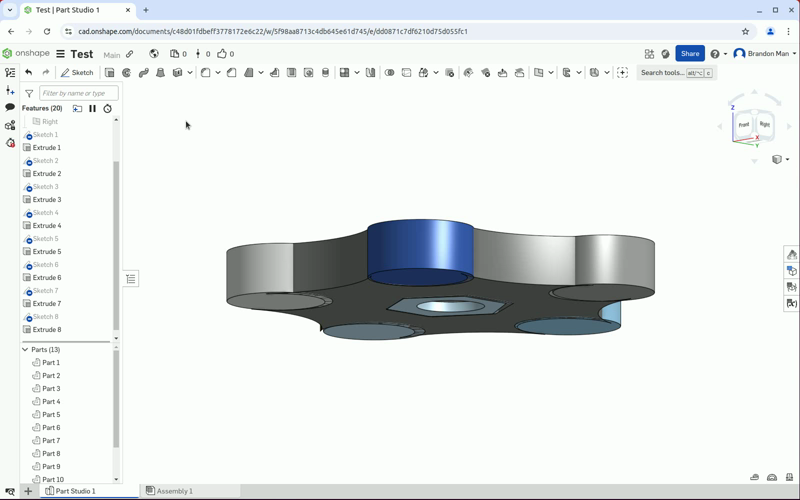
key(left, 3)
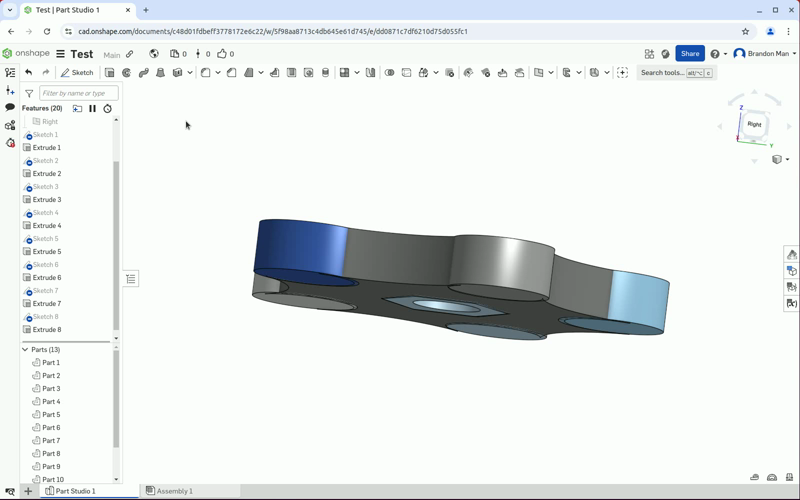
key(right, 3)
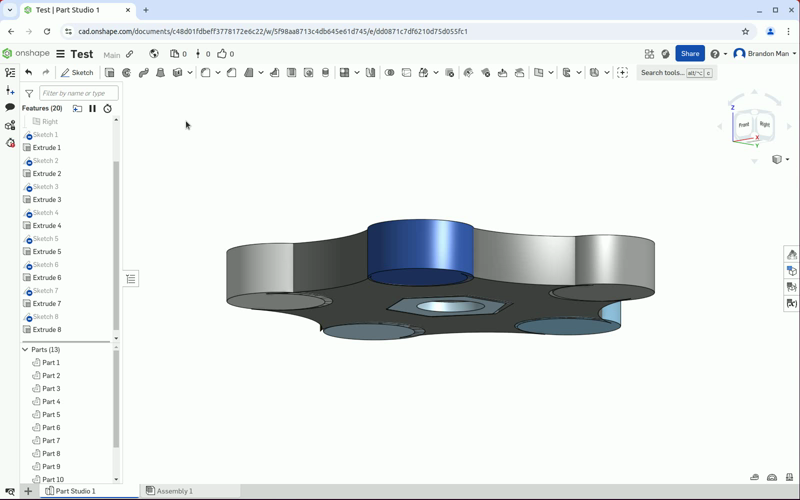
key(down, 3)
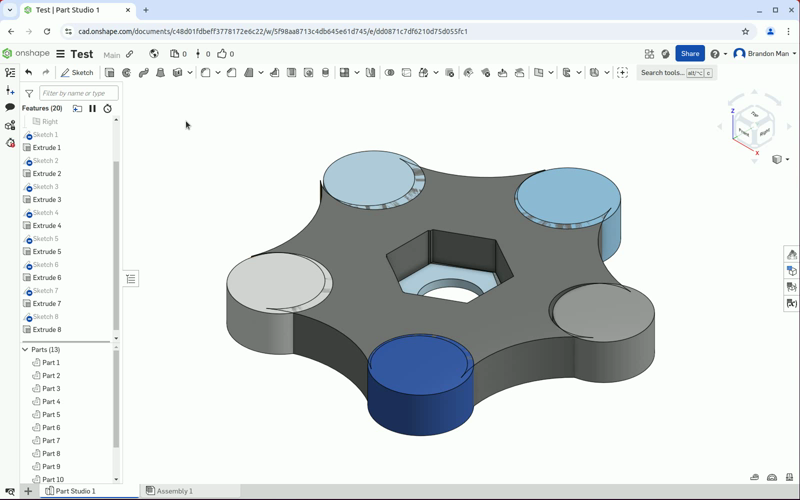
mouse_move(69, 137)
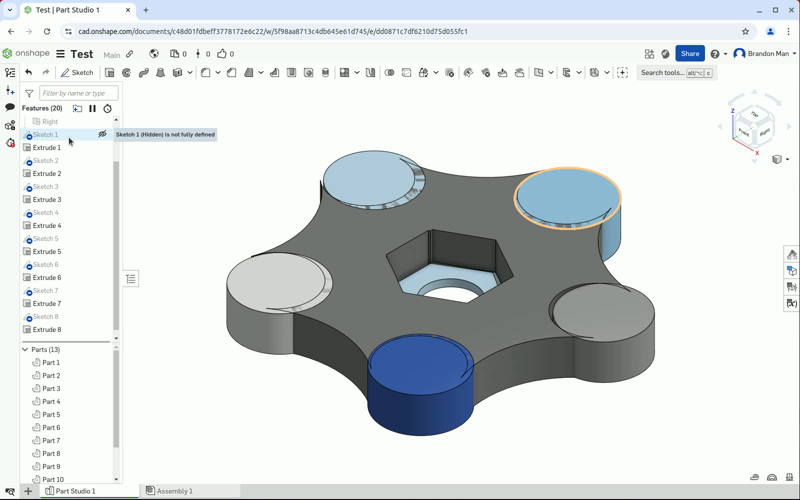
click(69, 137)